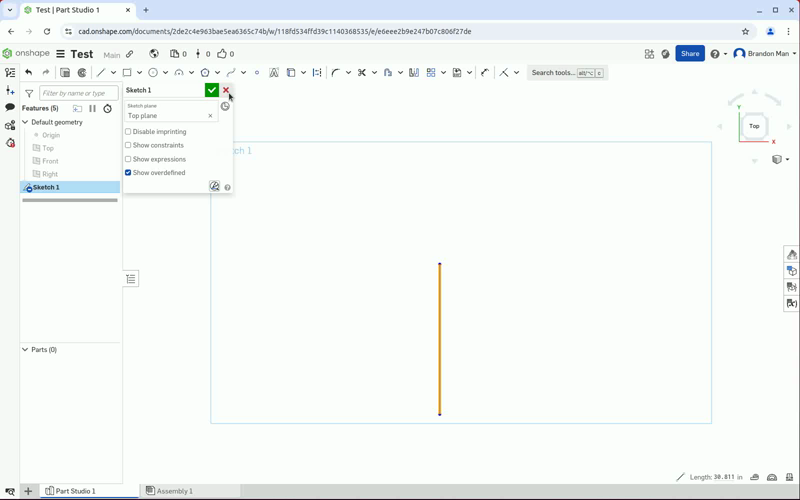
key(shift+h)
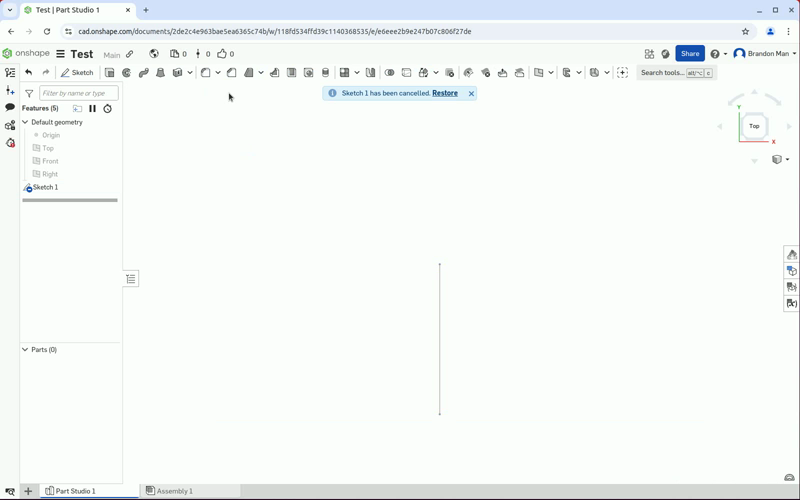
key(shift+s)
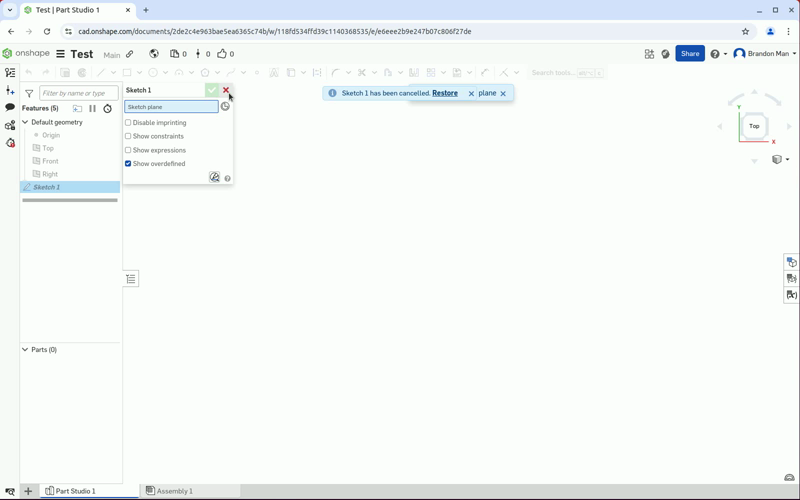
mouse_move(73, 150)
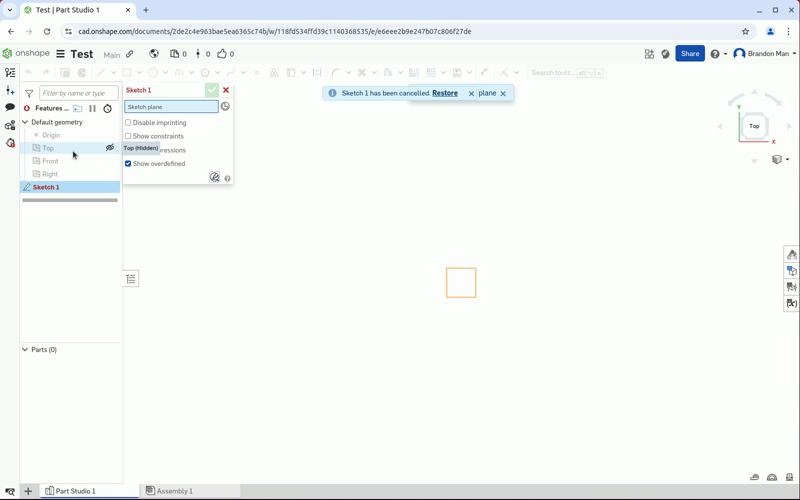
click(73, 150)
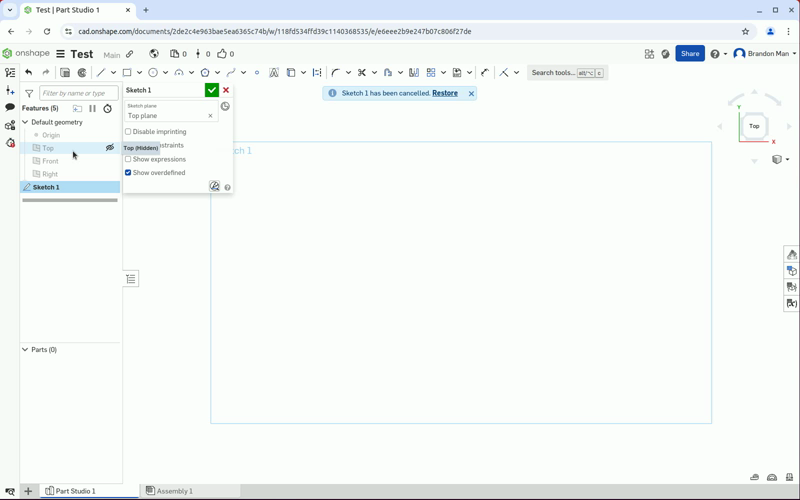
mouse_move(73, 352)
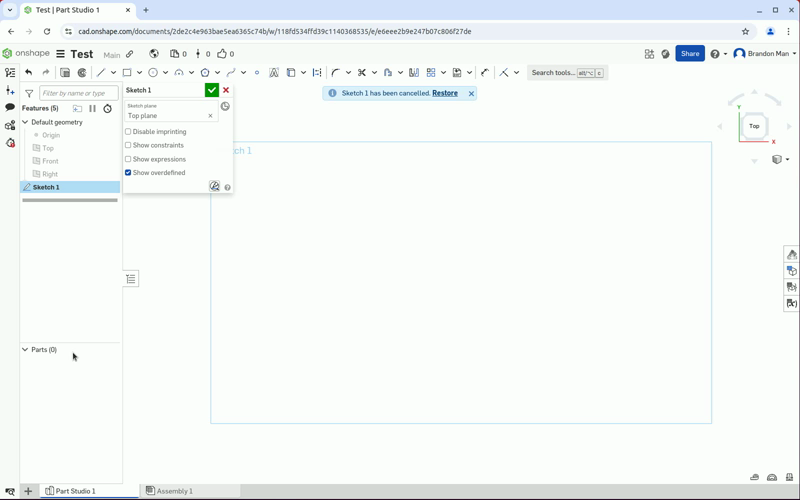
key(y)
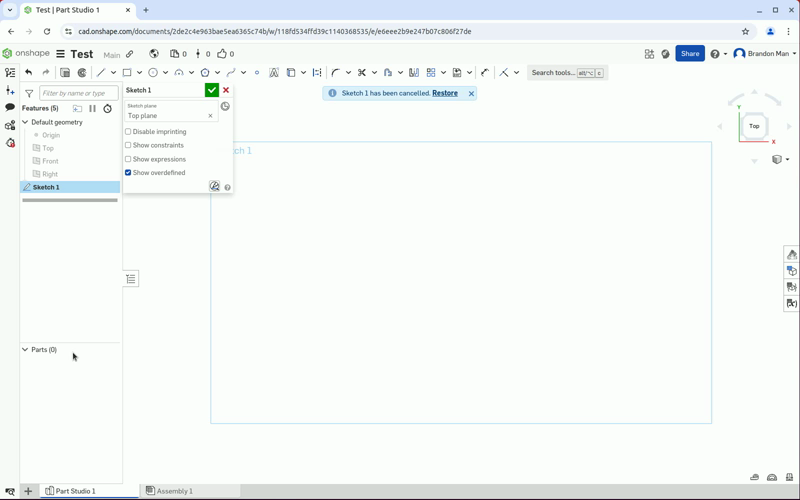
key(l)
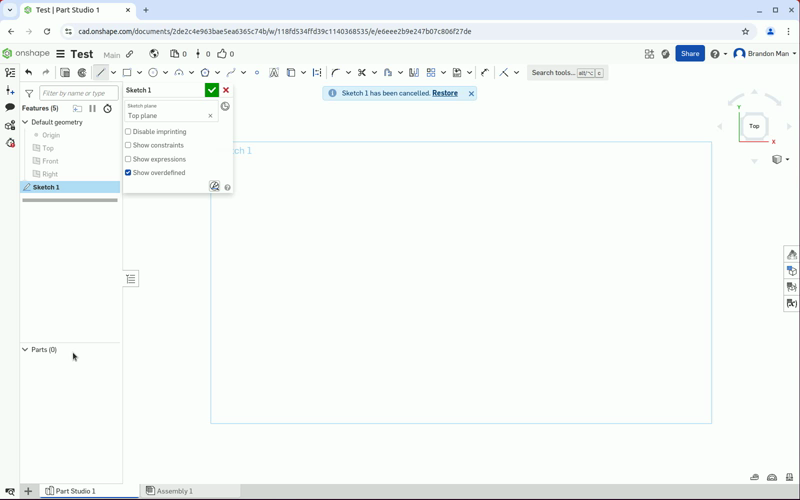
key_down(shift)
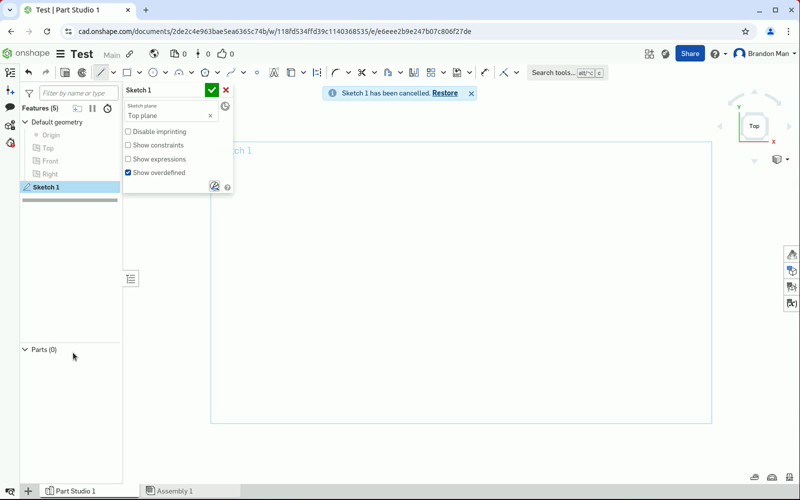
mouse_move(460, 282)
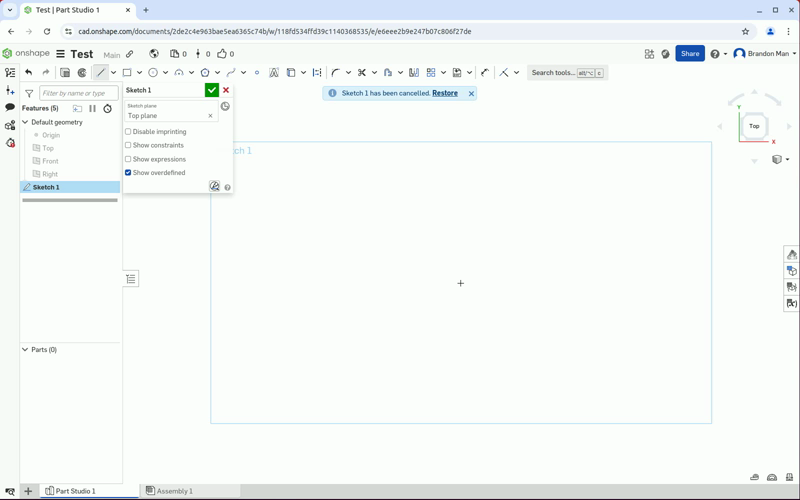
click(460, 282)
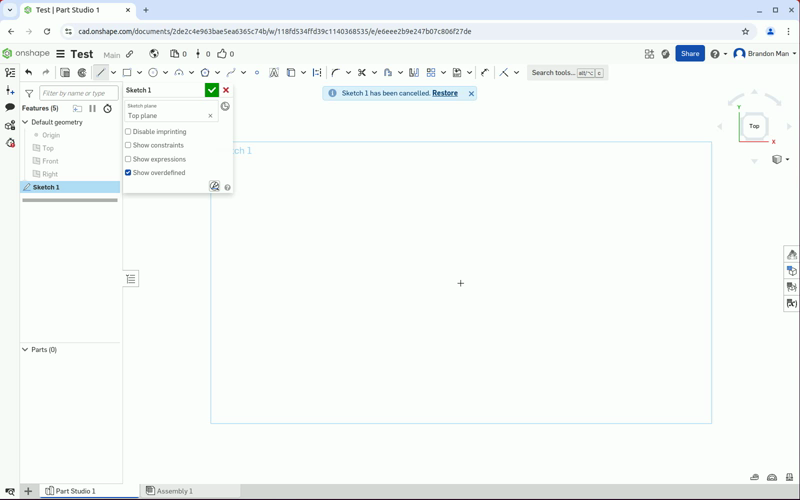
key_up(shift)
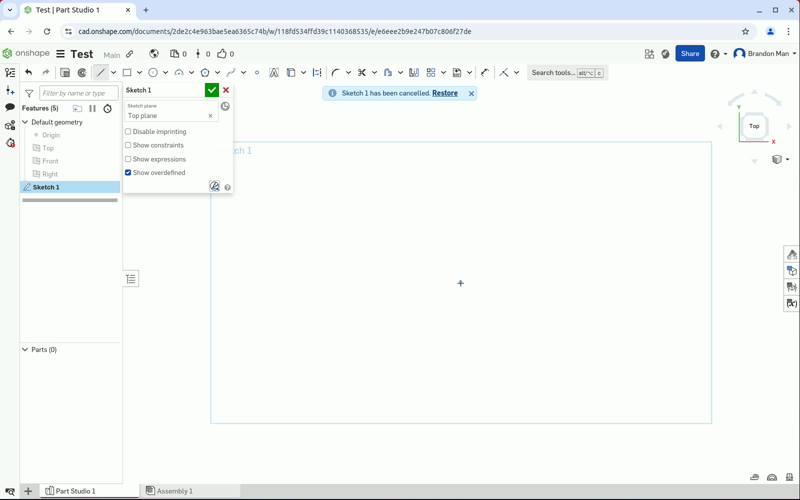
key_down(shift)
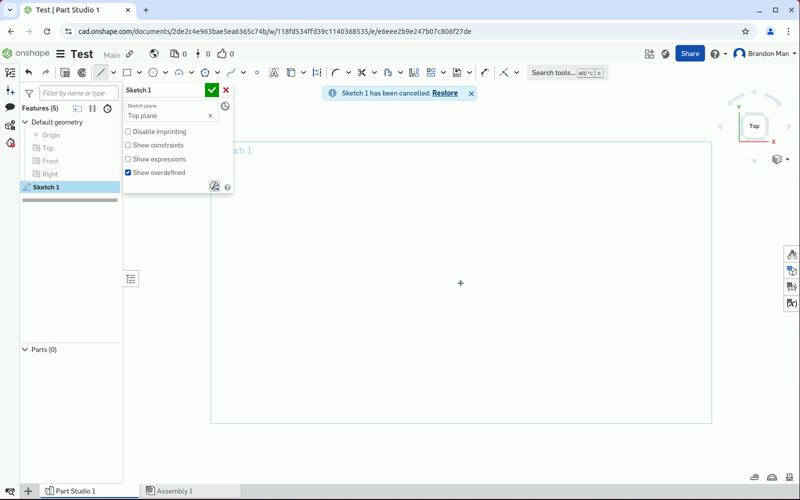
mouse_move(573, 282)
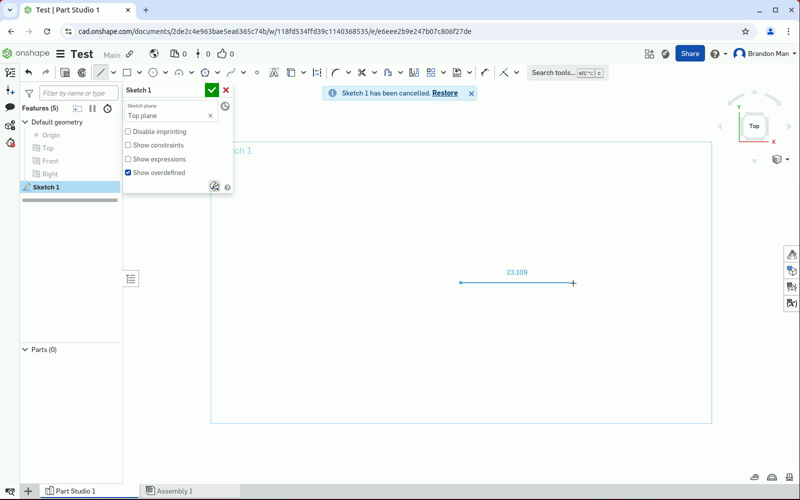
click(573, 282)
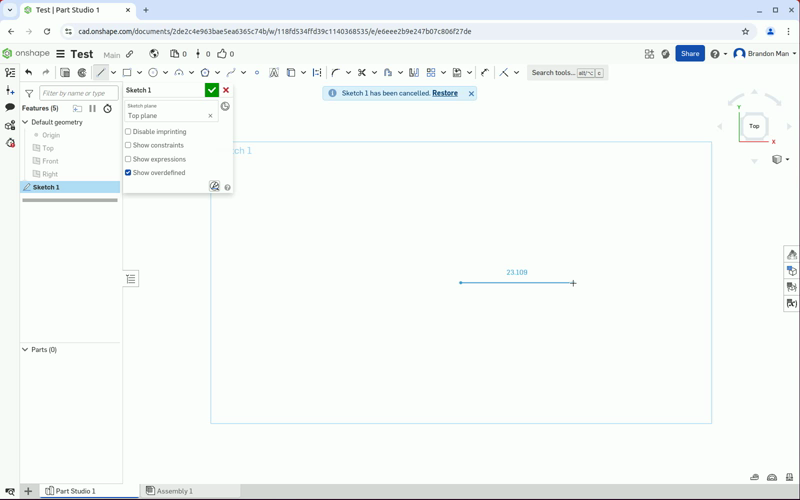
key_up(shift)
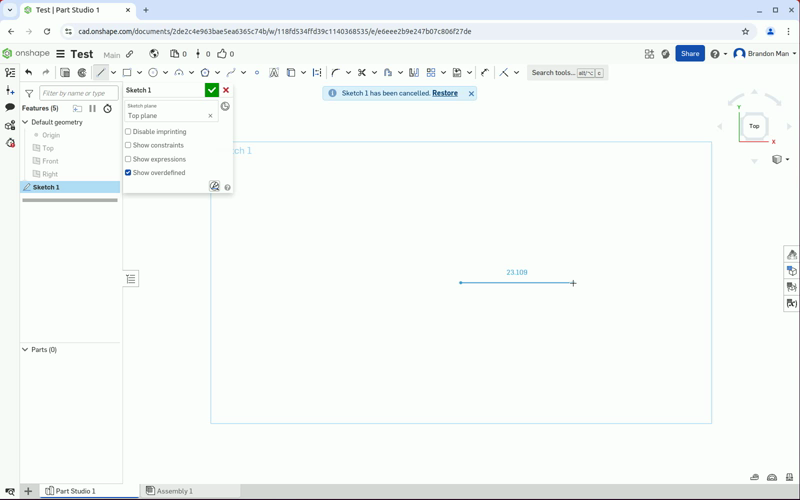
key_down(shift)
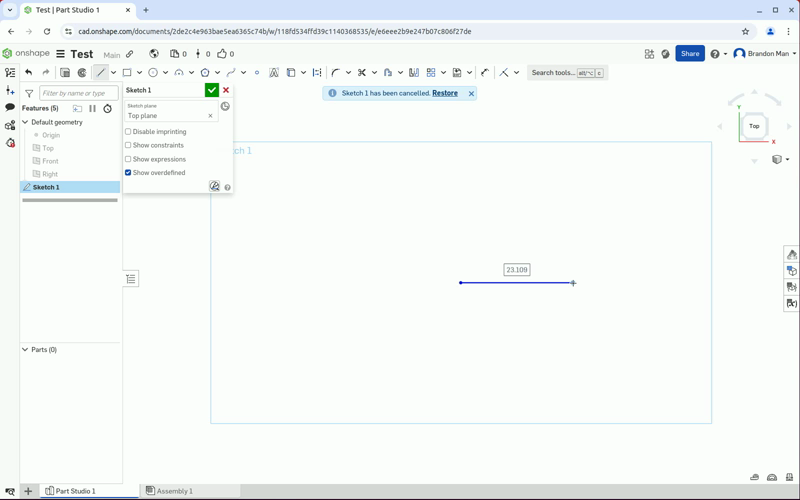
mouse_move(589, 282)
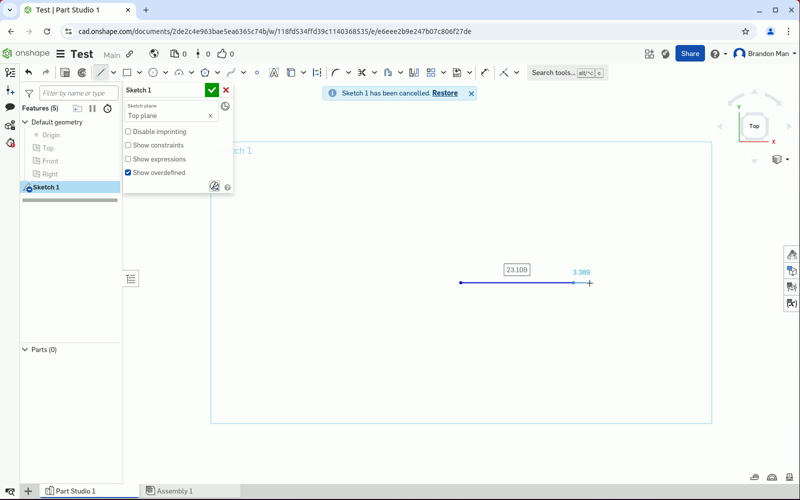
mouse_move(573, 275)
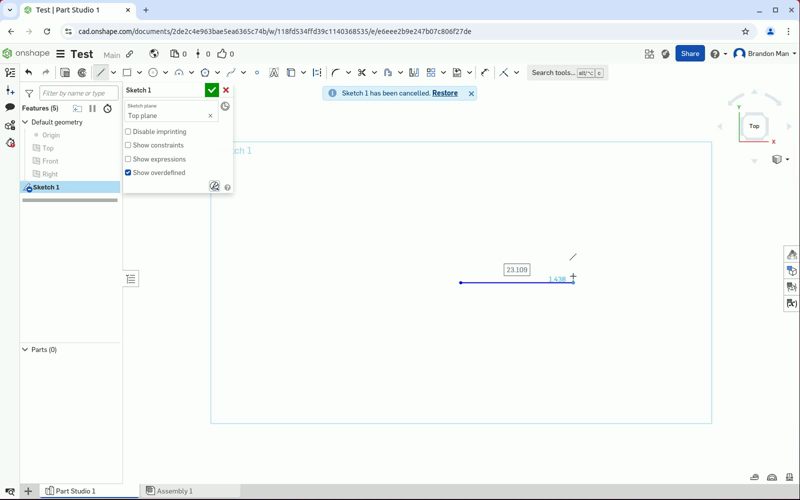
scroll(6)
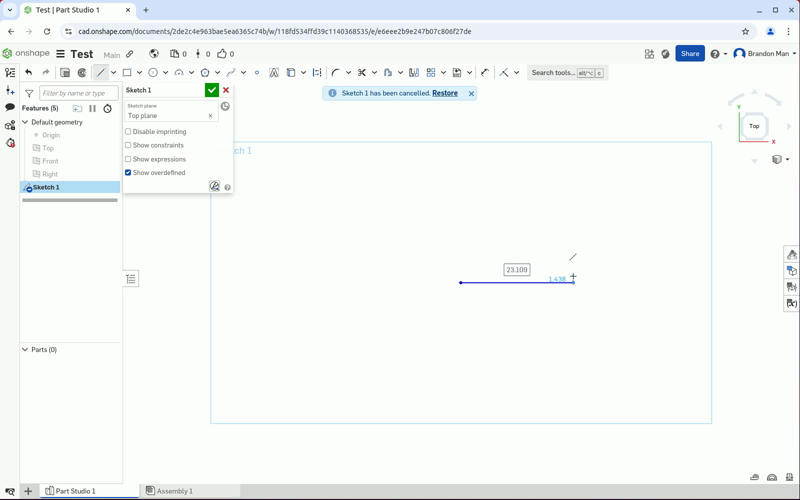
scroll(6)
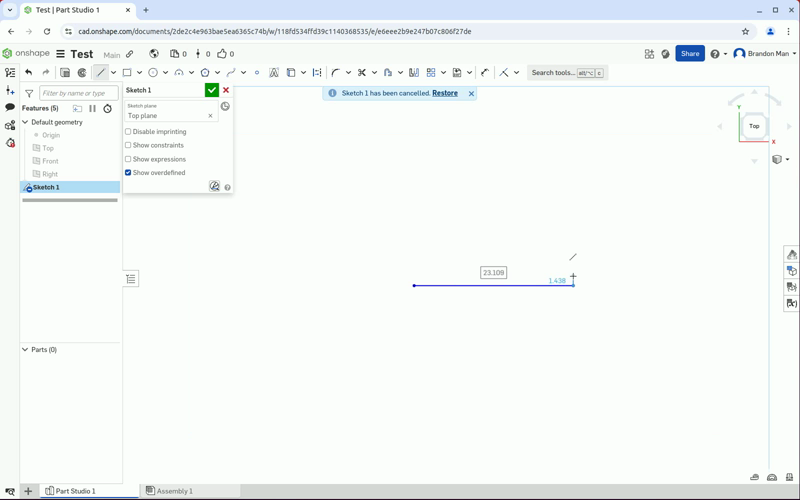
scroll(6)
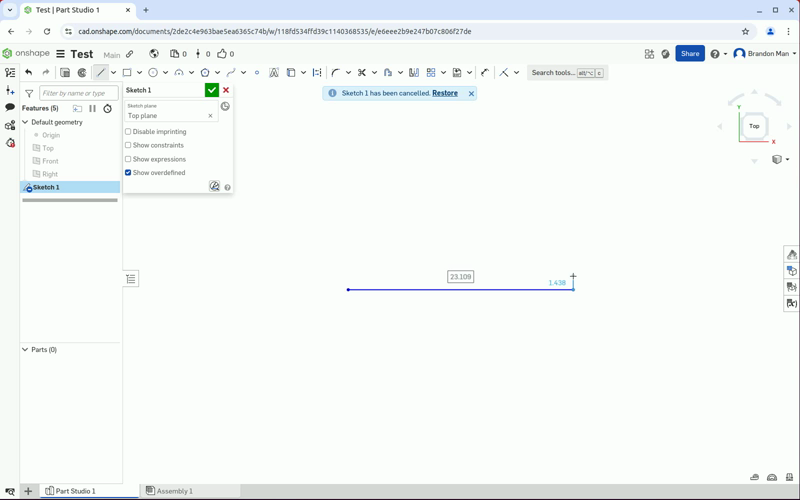
scroll(6)
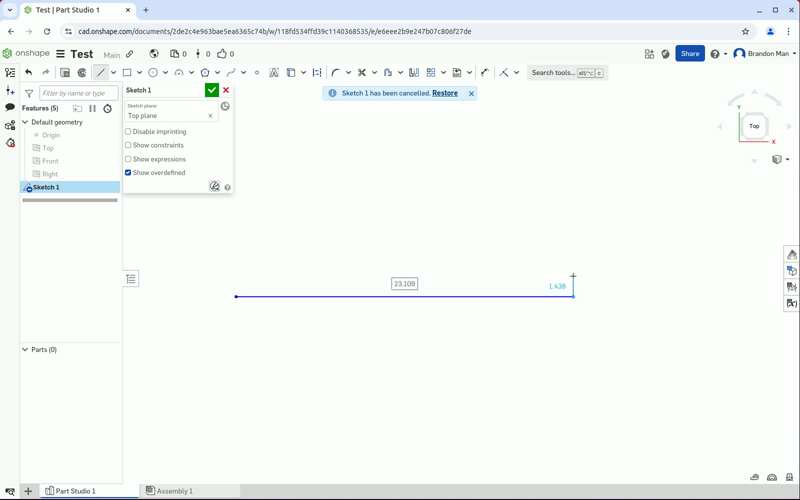
scroll(6)
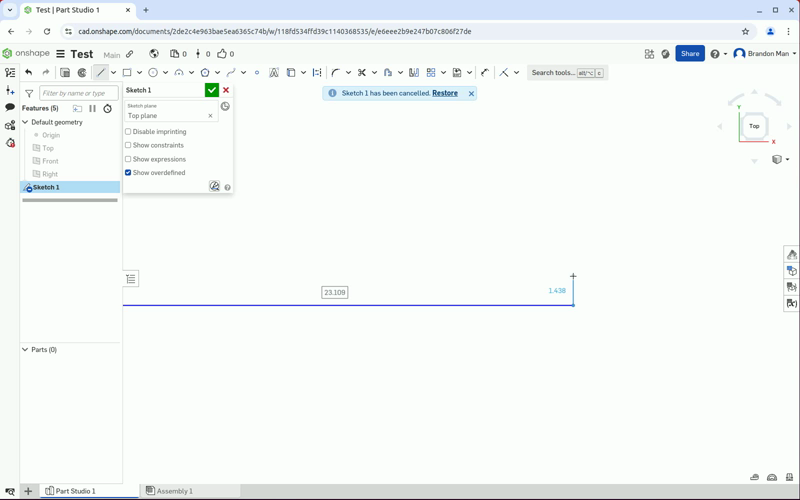
scroll(6)
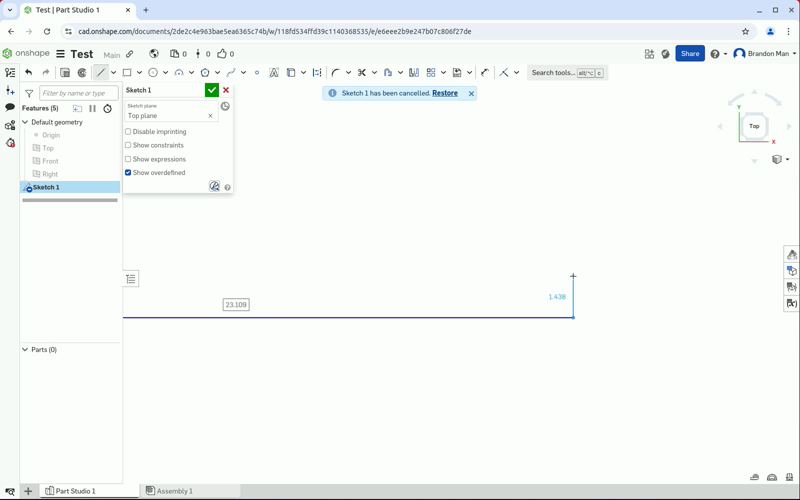
scroll(6)
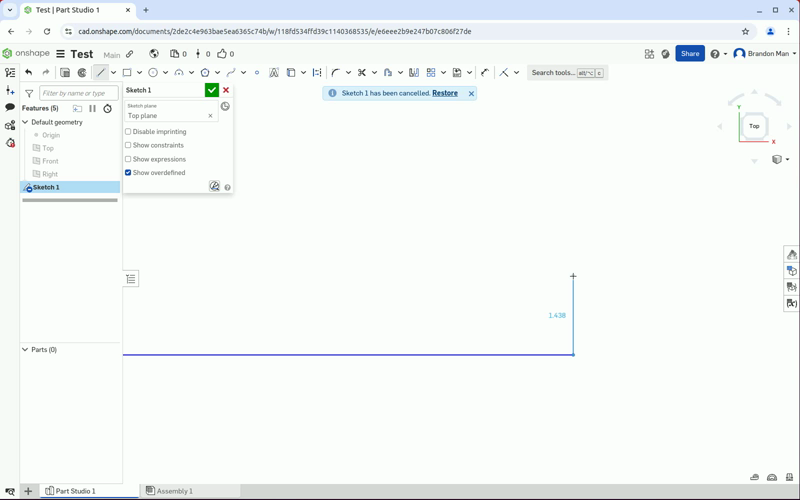
click(573, 275)
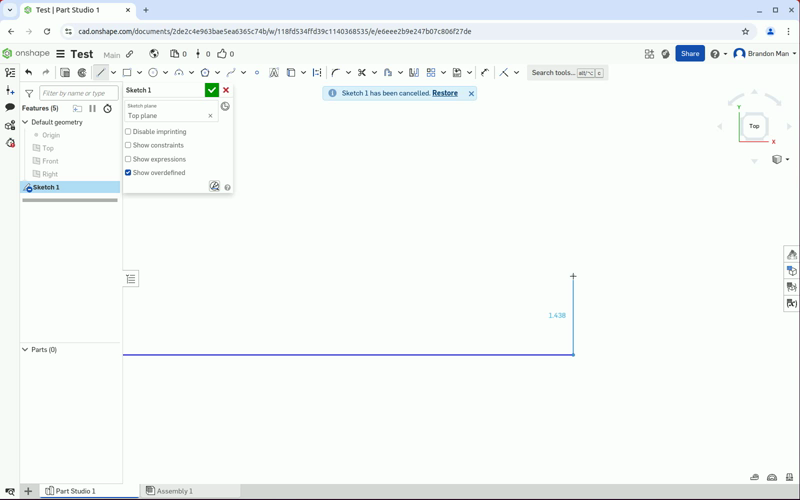
scroll(-6)
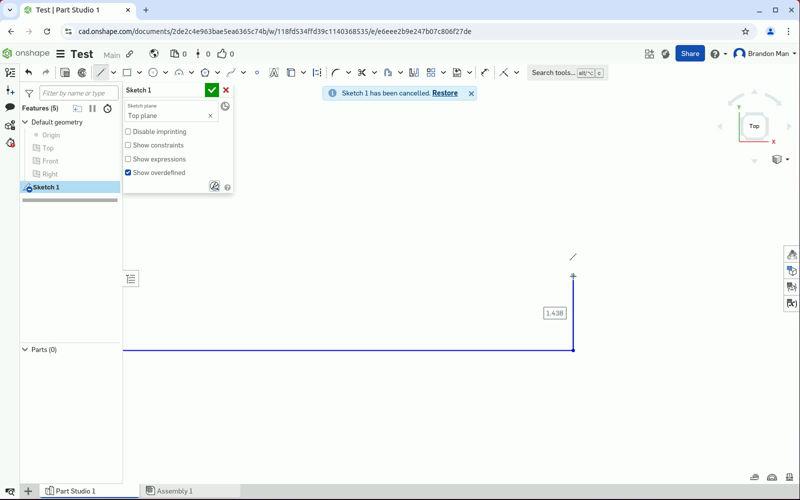
scroll(-6)
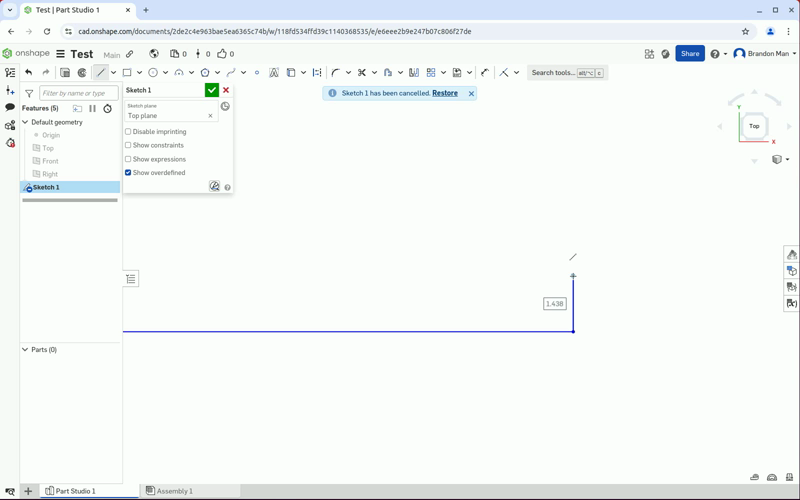
scroll(-6)
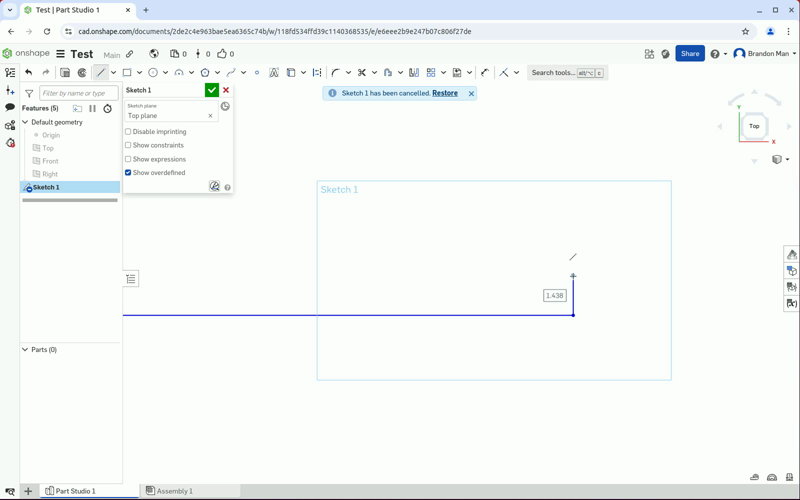
scroll(-6)
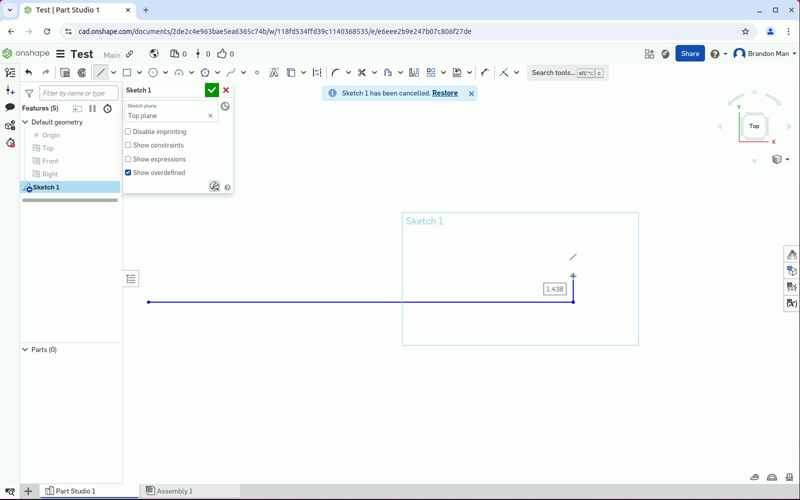
scroll(-6)
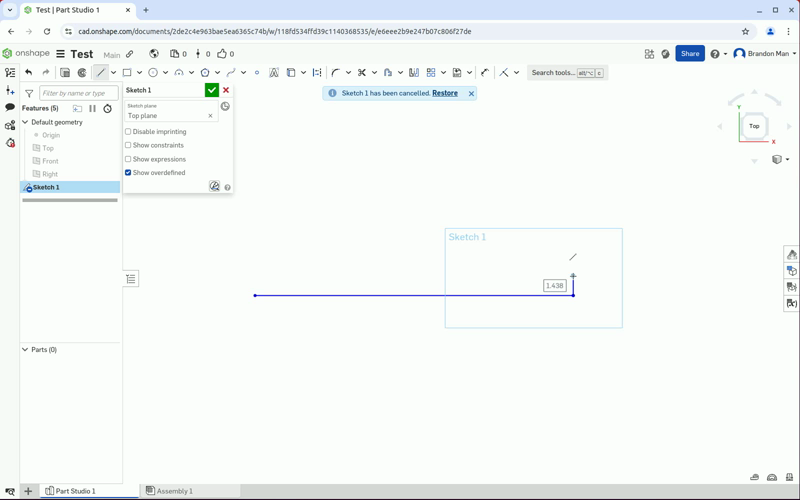
scroll(-6)
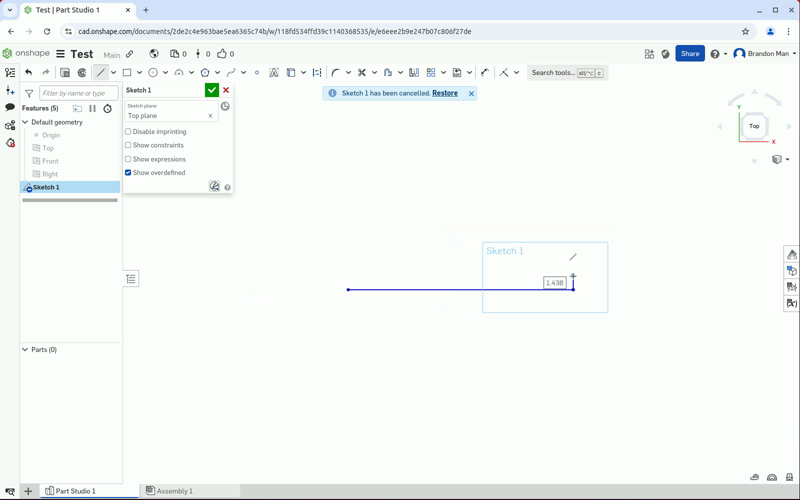
scroll(-6)
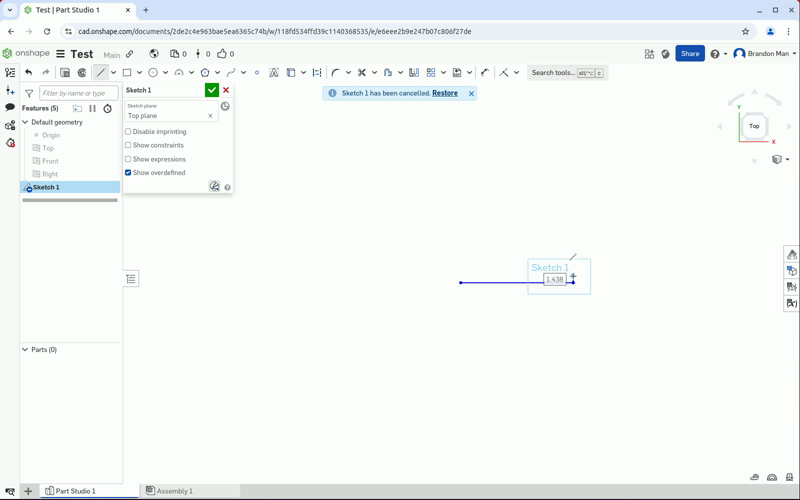
key_up(shift)
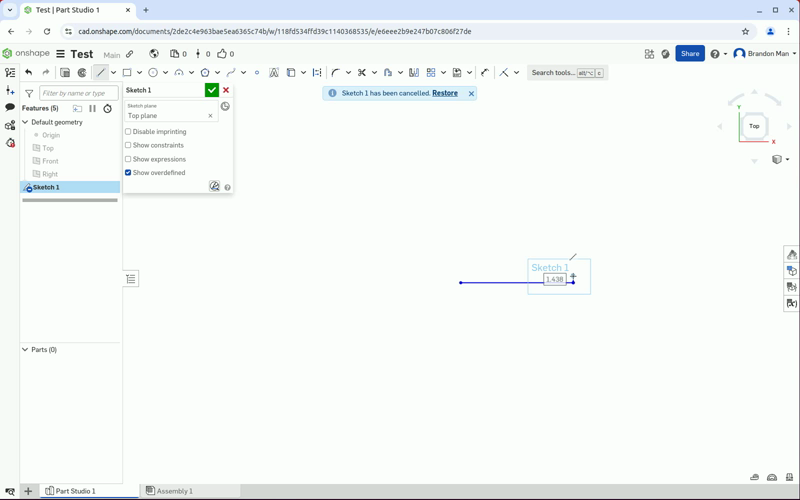
key_down(shift)
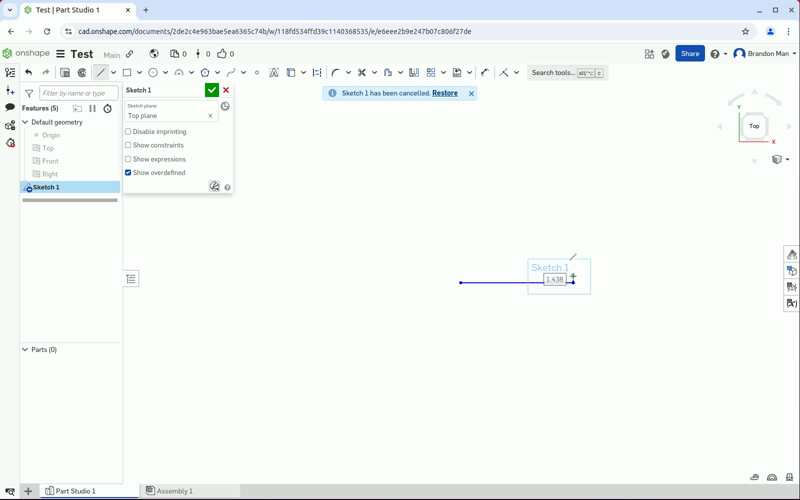
mouse_move(460, 275)
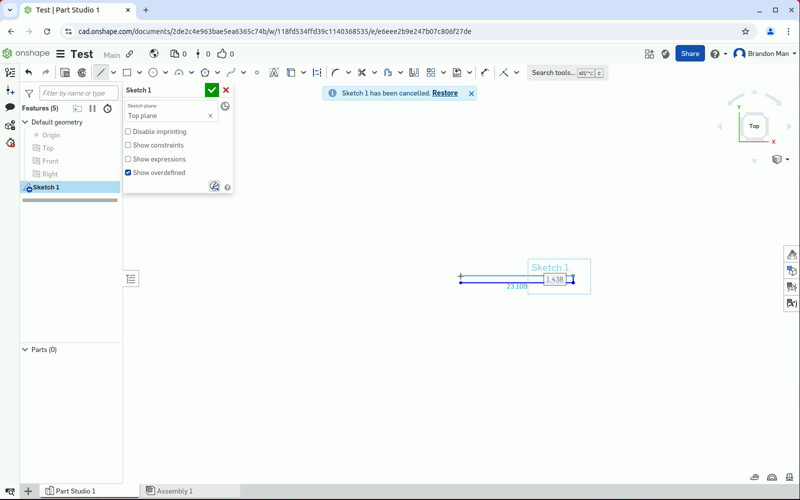
click(460, 275)
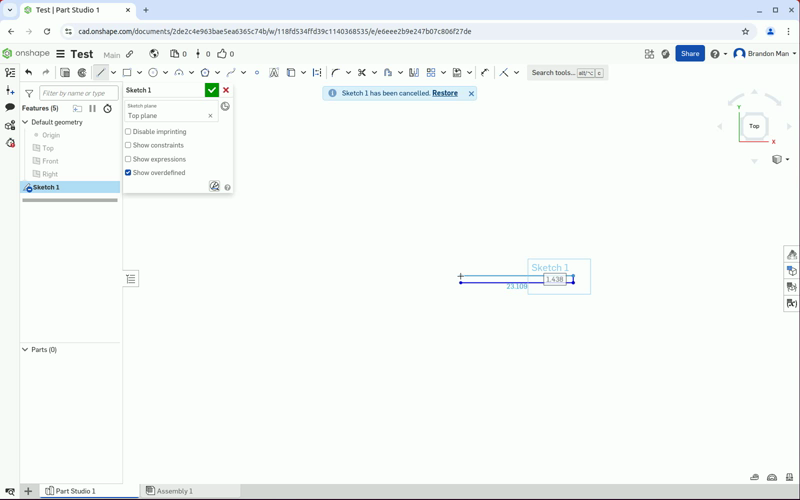
key_up(shift)
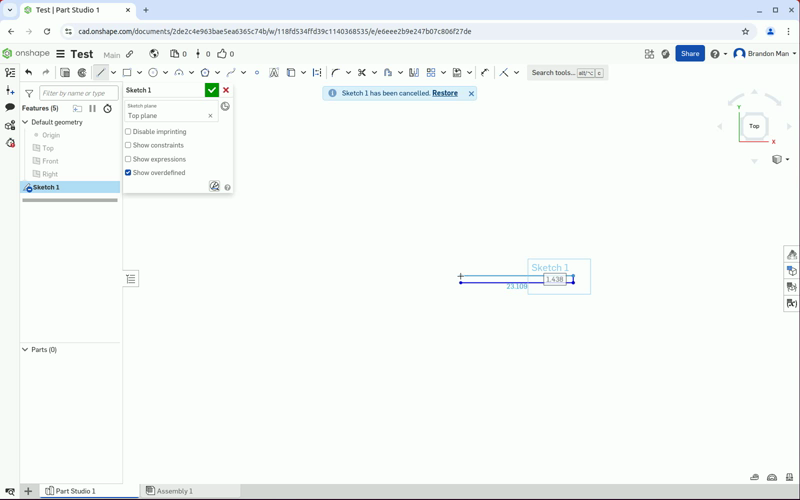
mouse_move(490, 275)
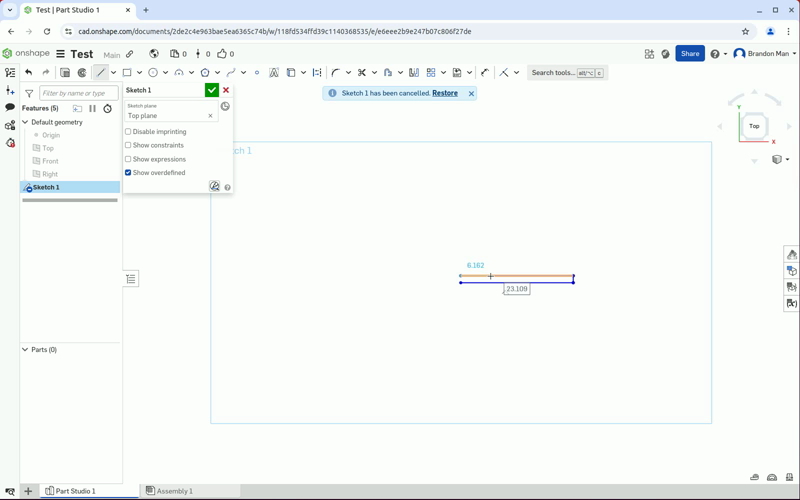
key_down(shift)
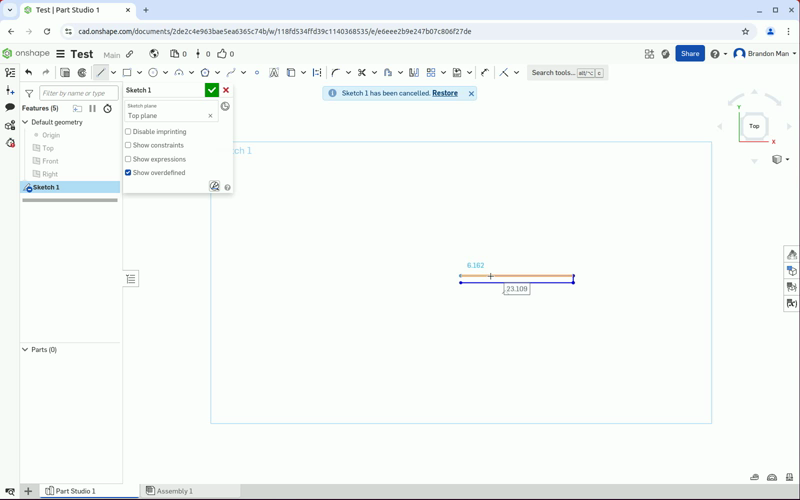
mouse_move(460, 282)
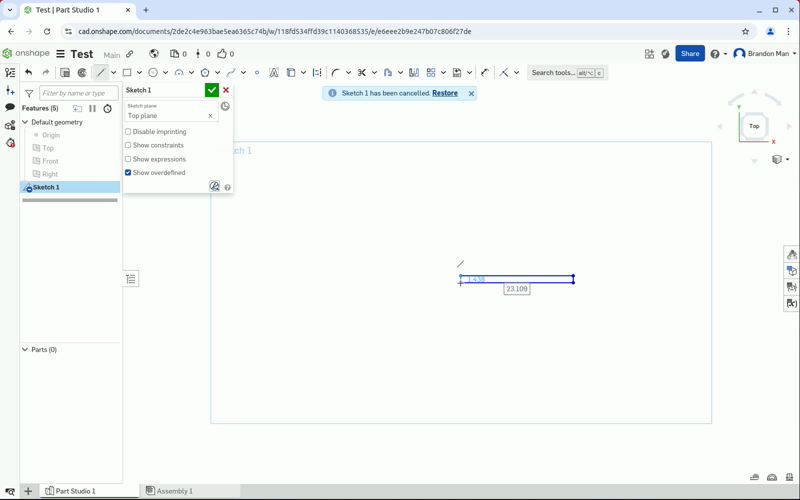
scroll(6)
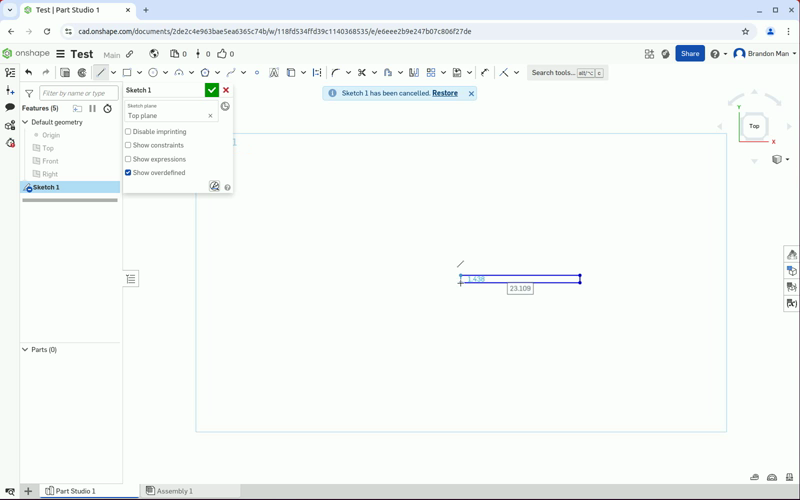
scroll(6)
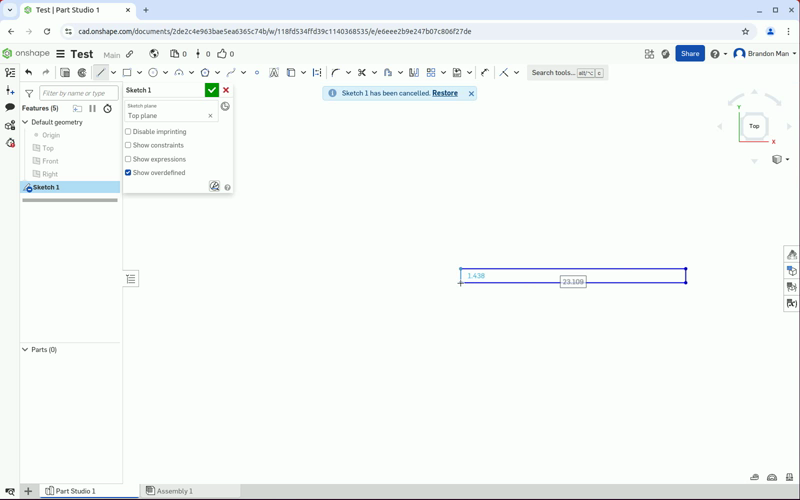
scroll(6)
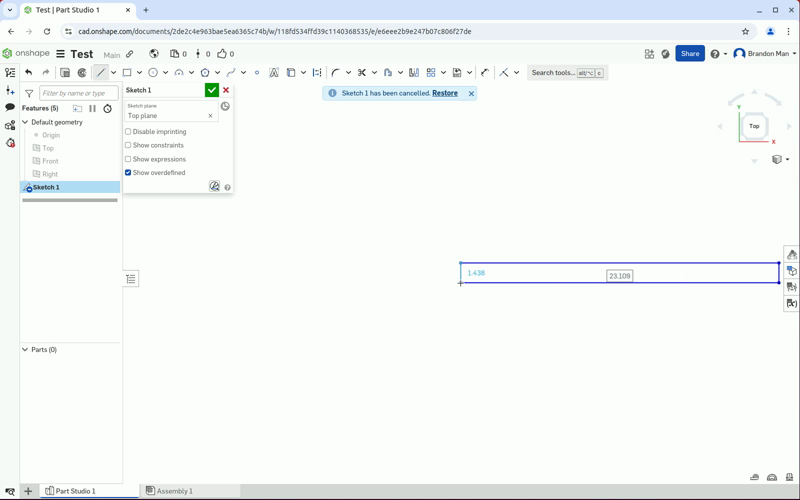
scroll(6)
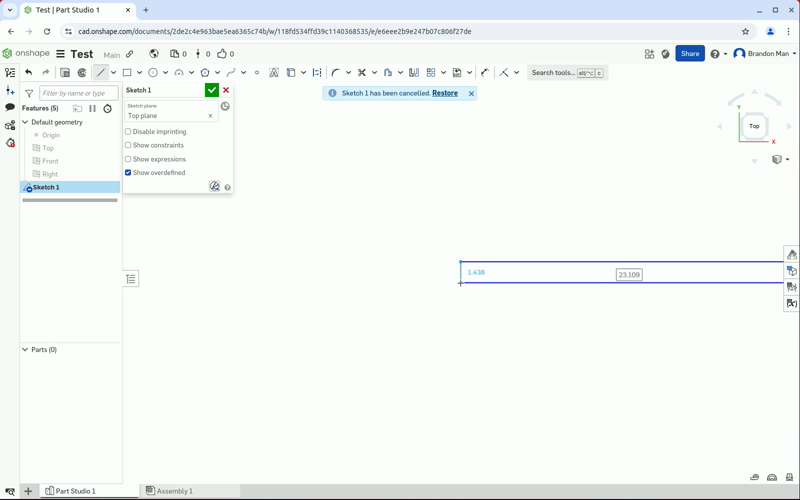
scroll(6)
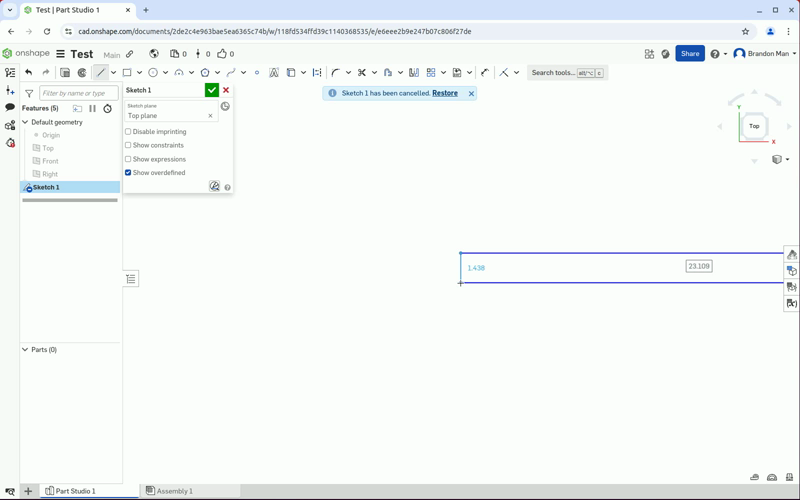
scroll(6)
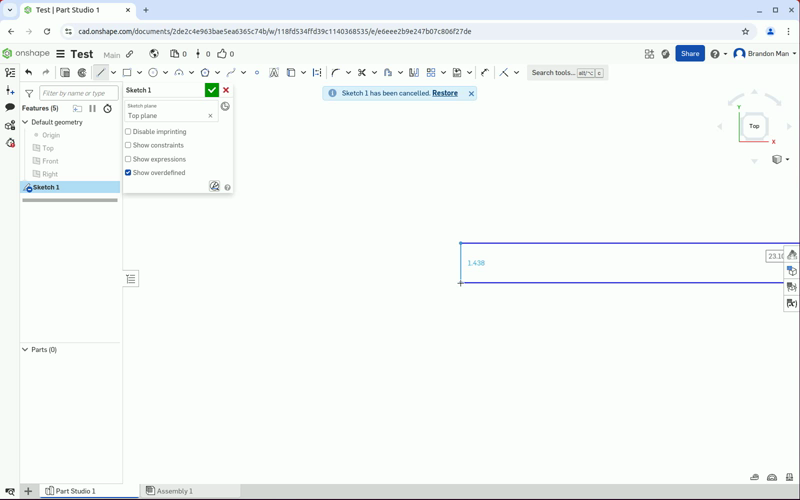
scroll(6)
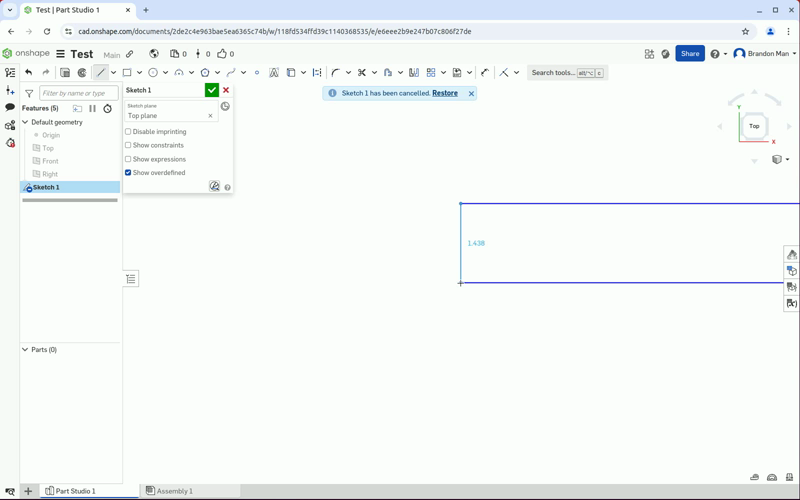
key_up(shift)
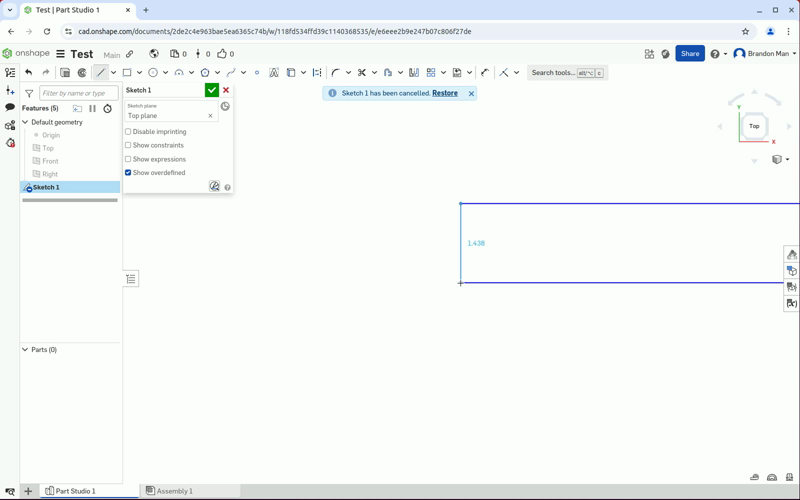
click(460, 282)
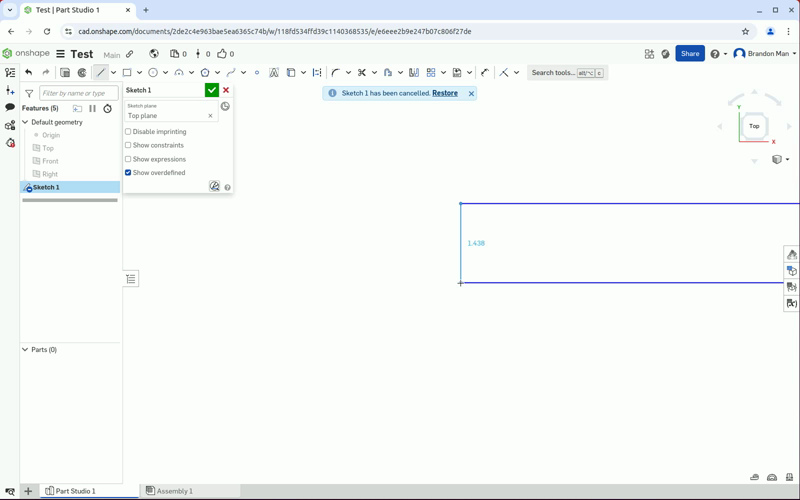
scroll(-6)
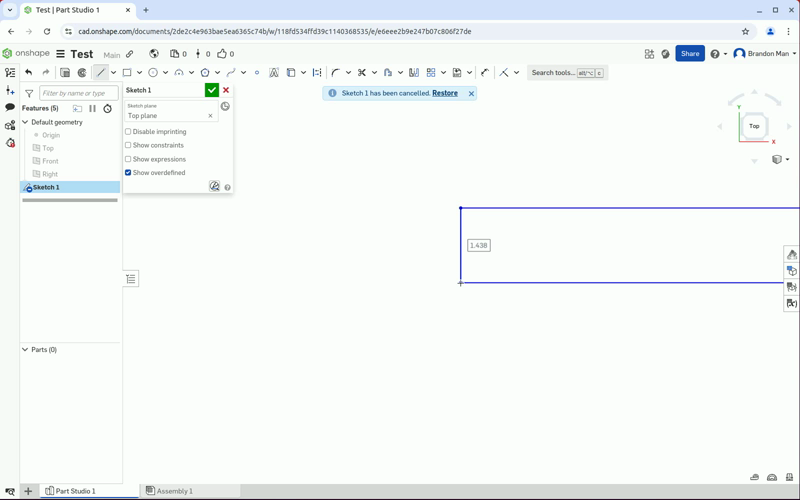
scroll(-6)
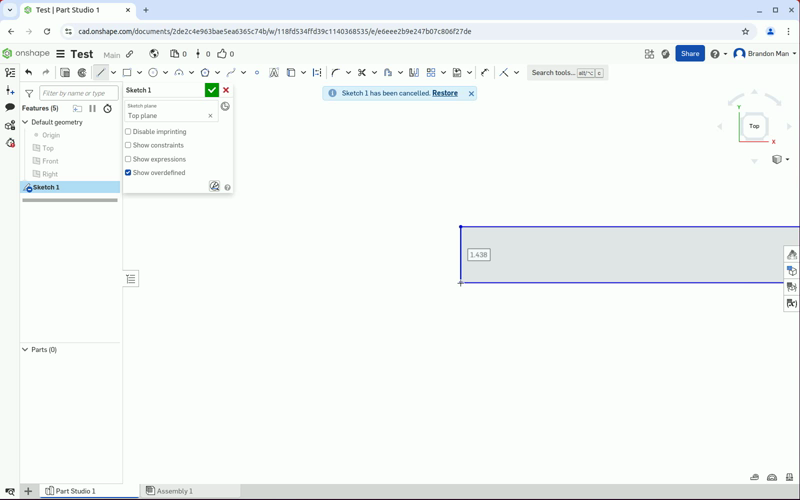
scroll(-6)
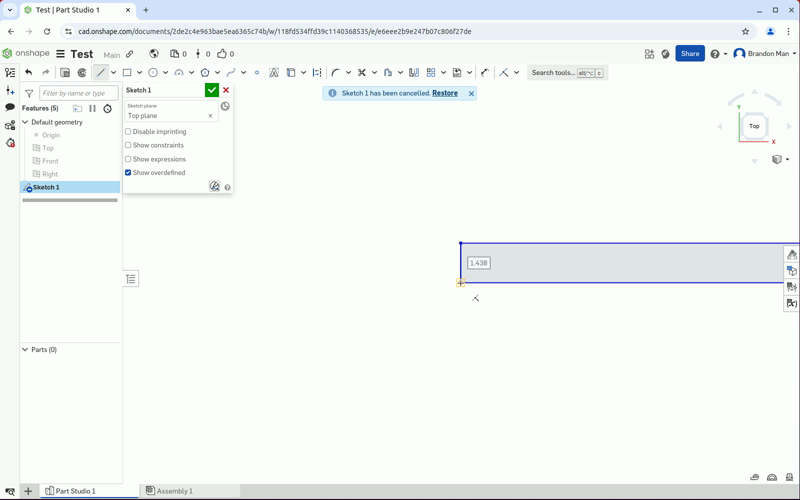
scroll(-6)
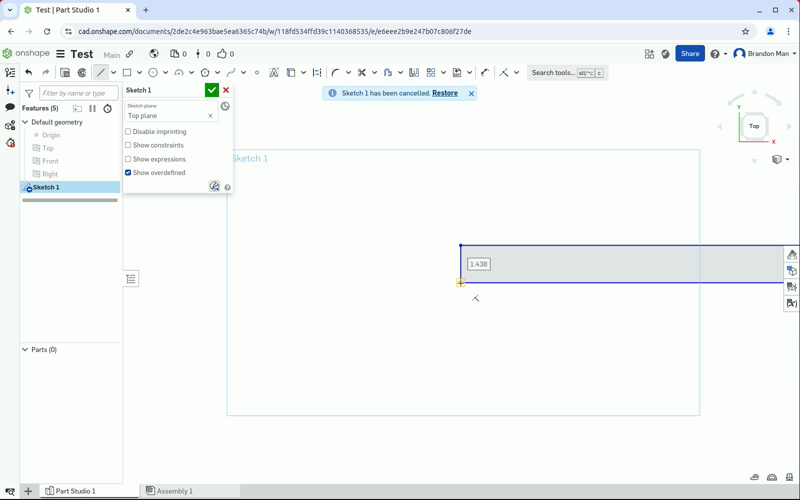
scroll(-6)
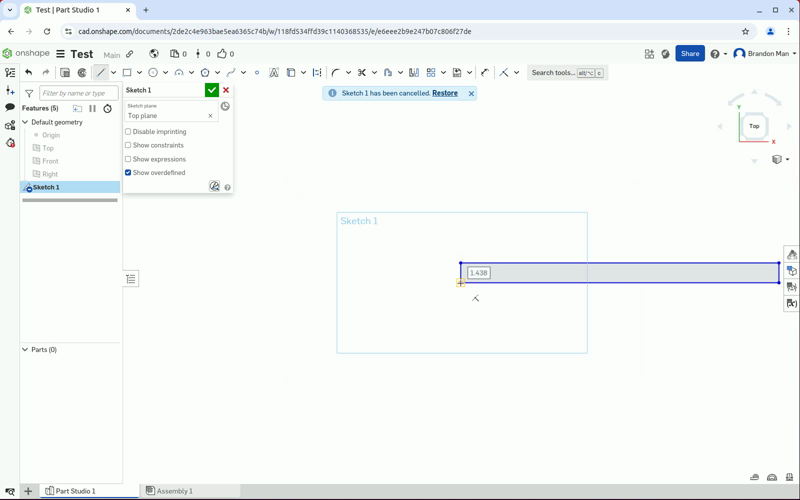
scroll(-6)
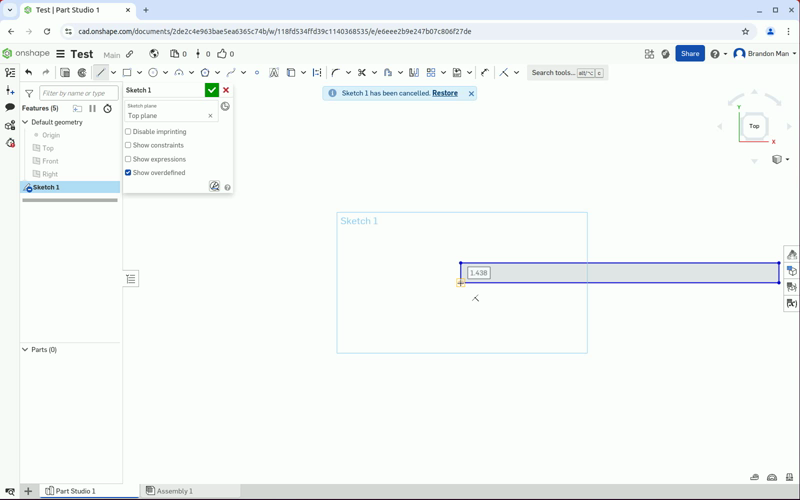
scroll(-6)
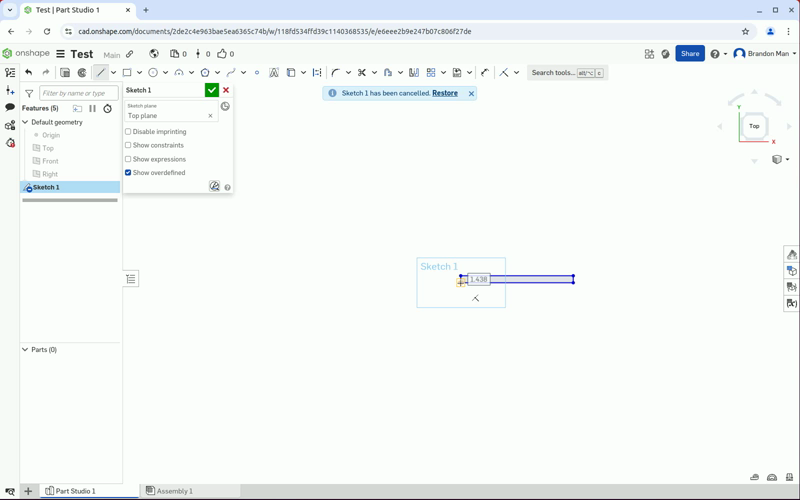
key(esc)
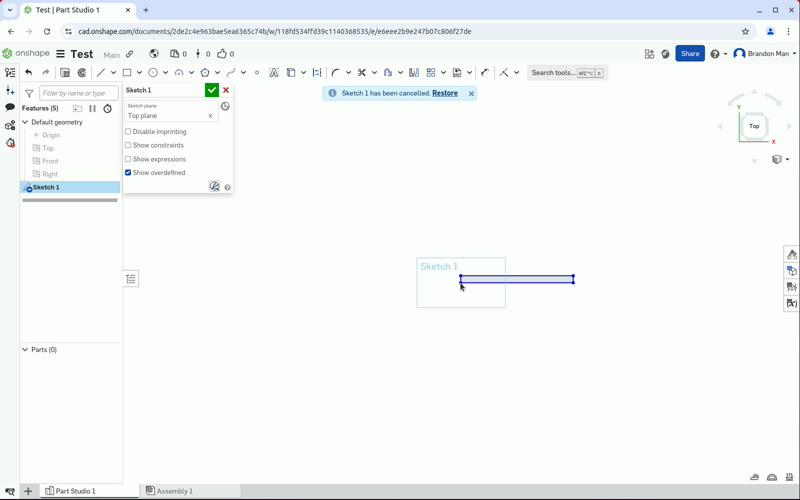
mouse_move(521, 281)
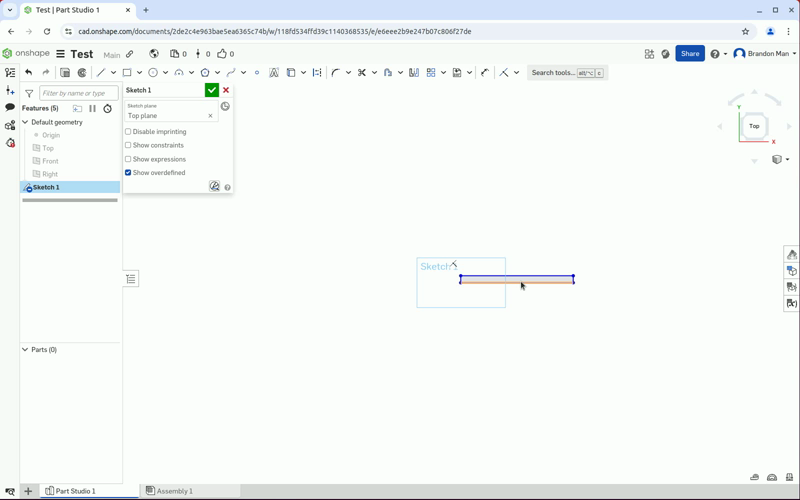
scroll(6)
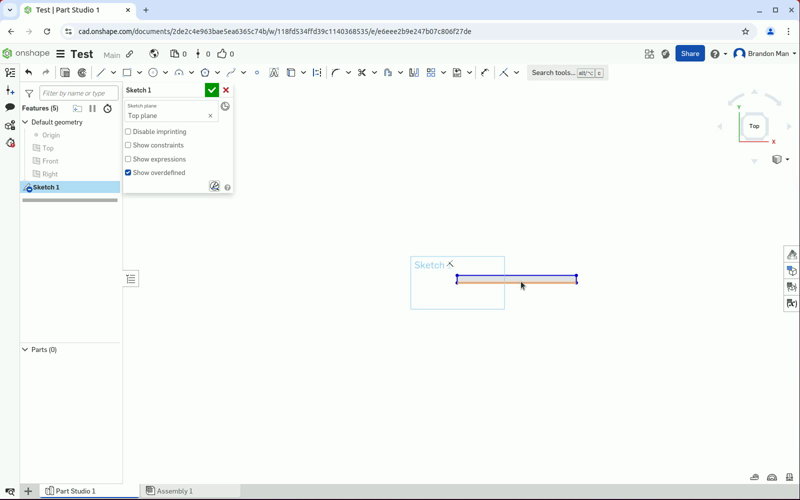
scroll(6)
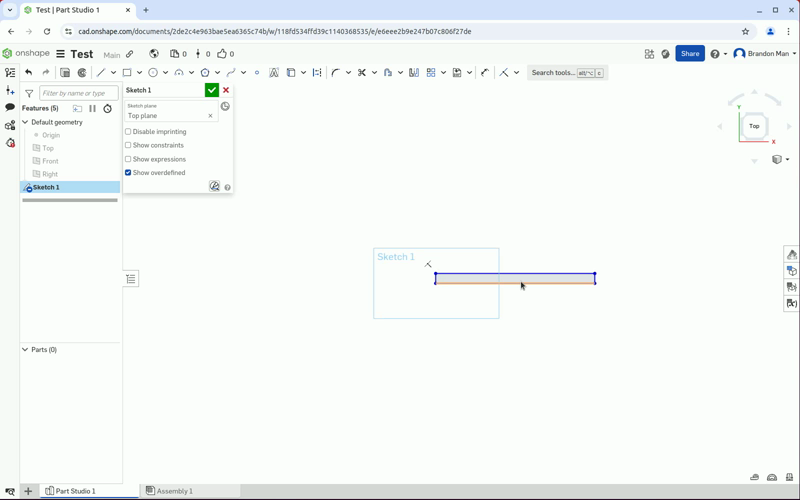
scroll(6)
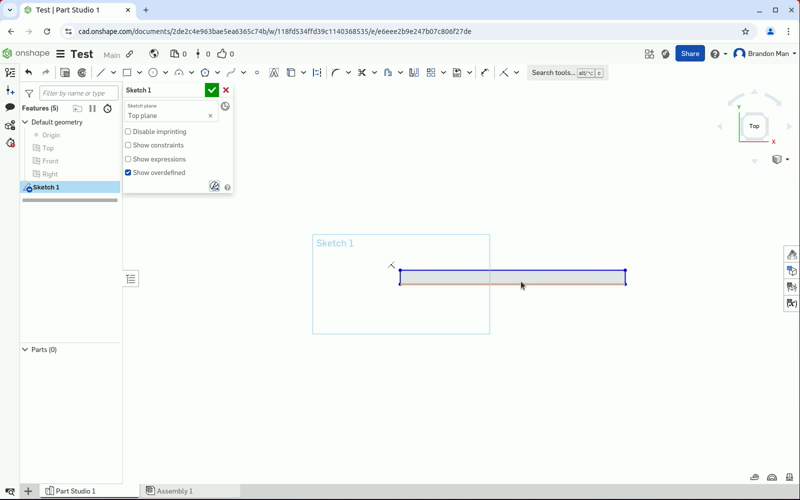
scroll(6)
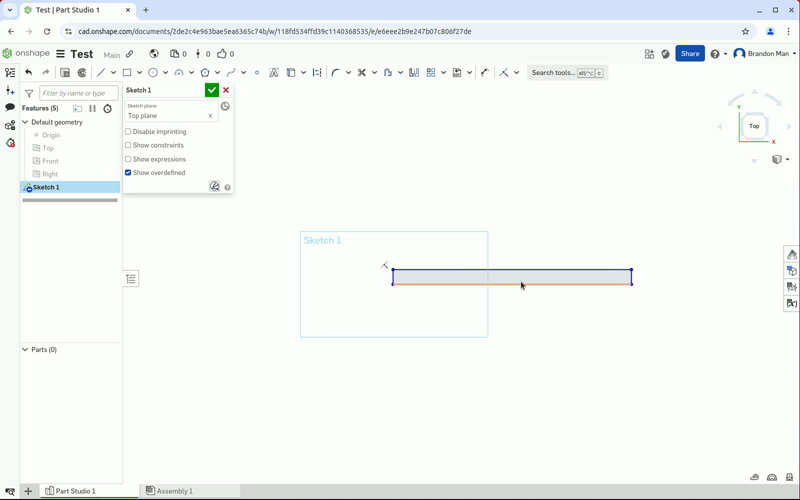
scroll(6)
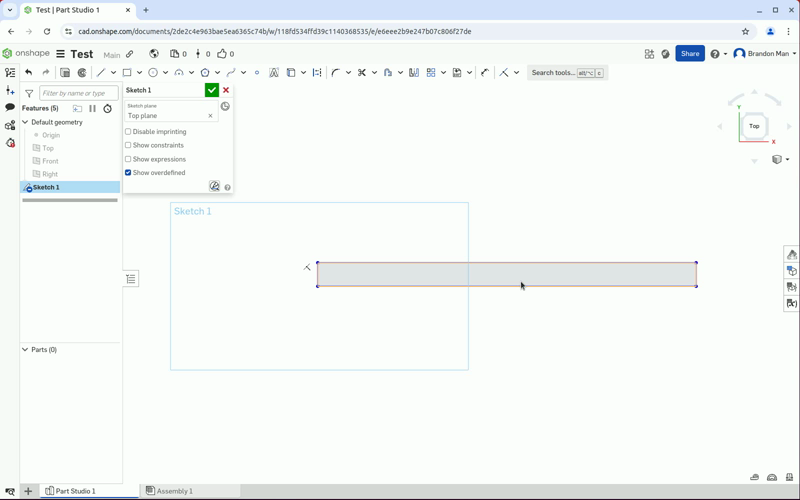
scroll(6)
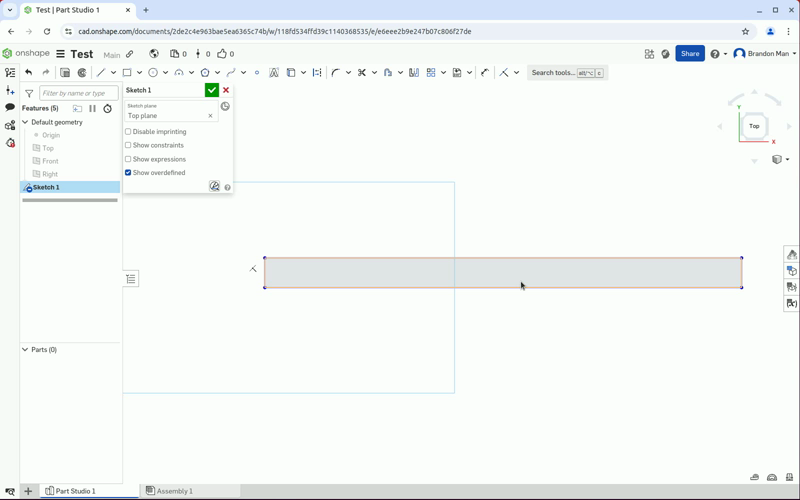
scroll(6)
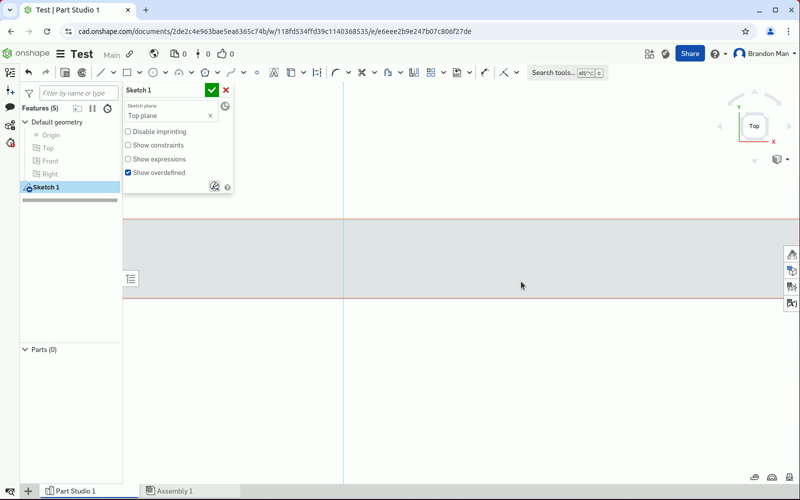
click(521, 281)
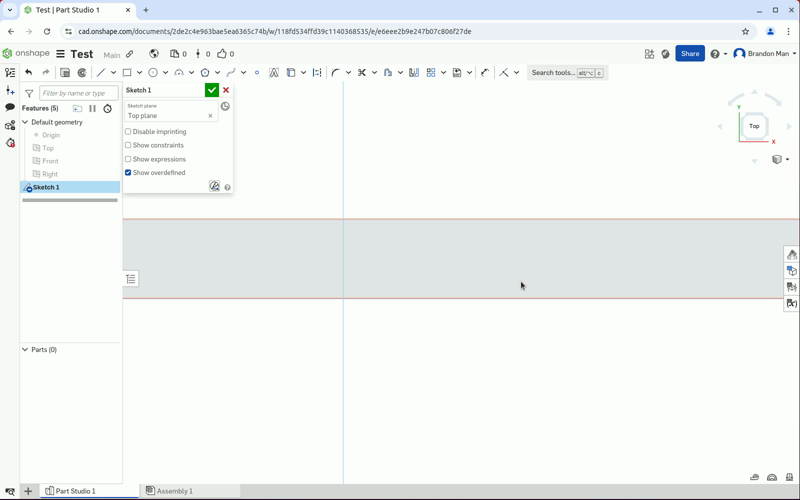
scroll(-6)
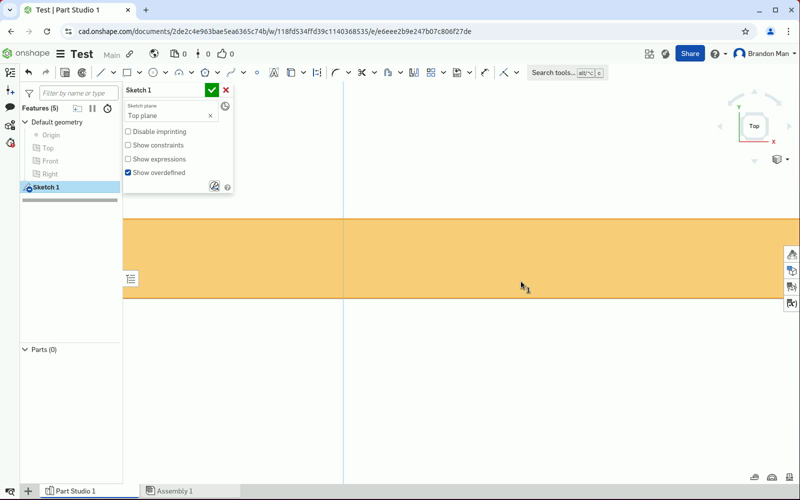
scroll(-6)
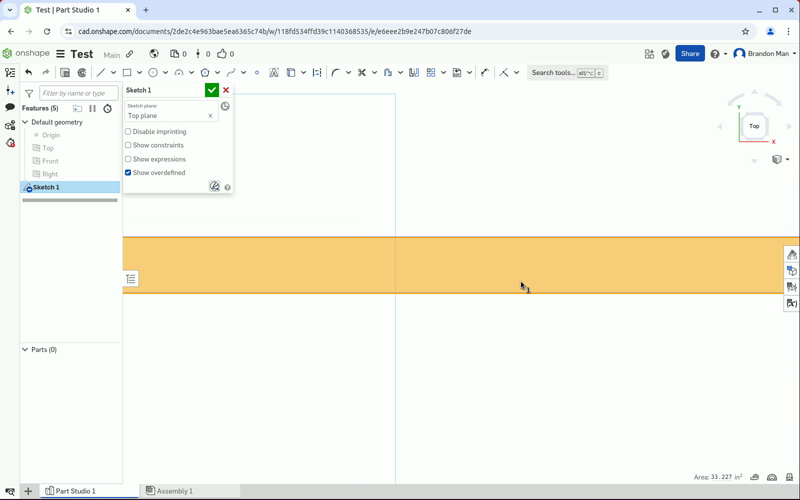
scroll(-6)
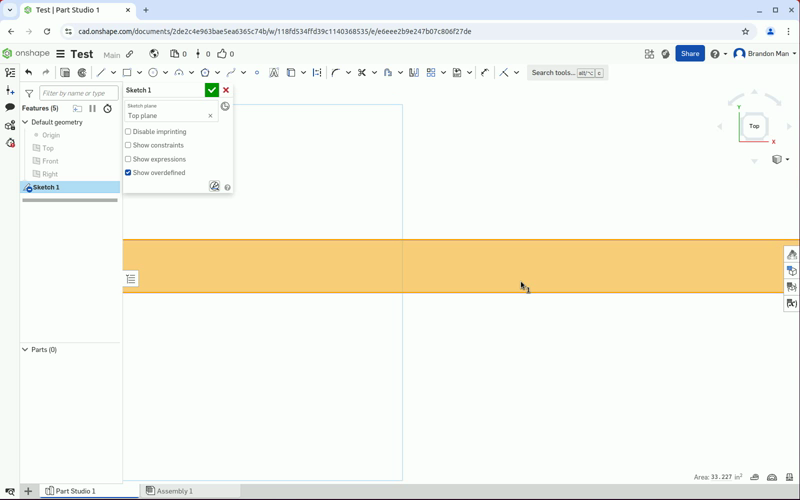
scroll(-6)
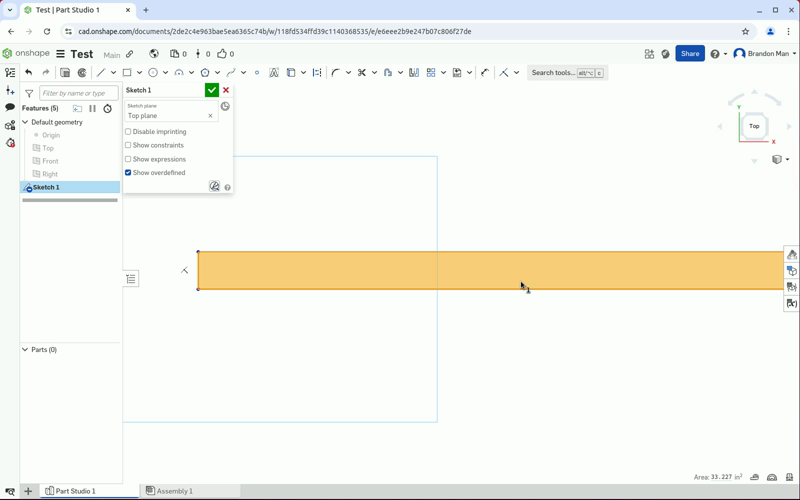
scroll(-6)
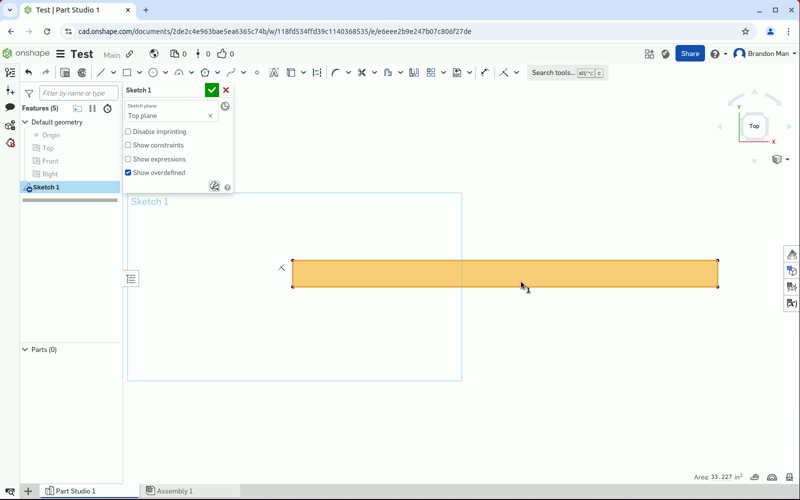
scroll(-6)
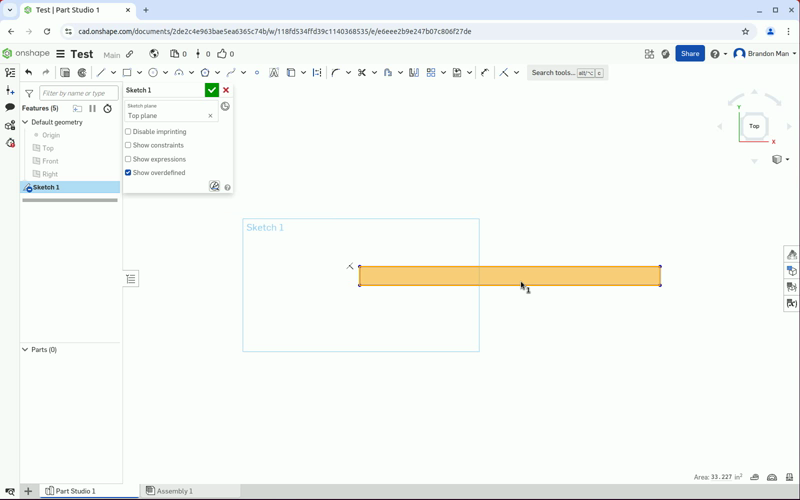
scroll(-6)
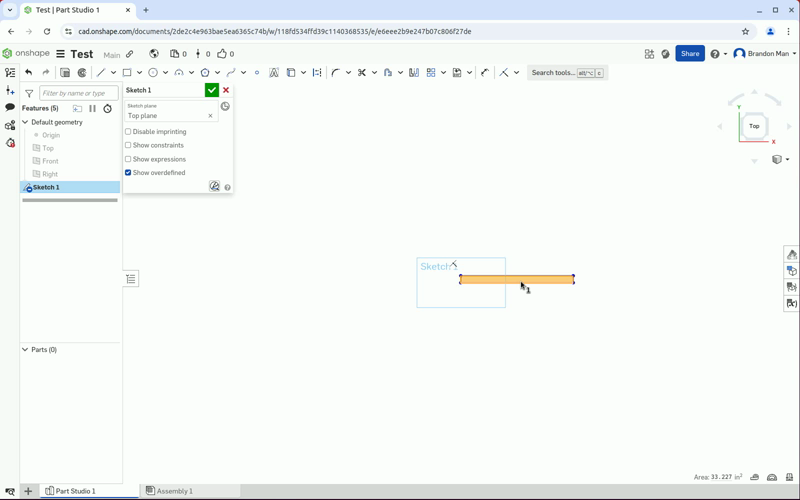
mouse_move(73, 352)
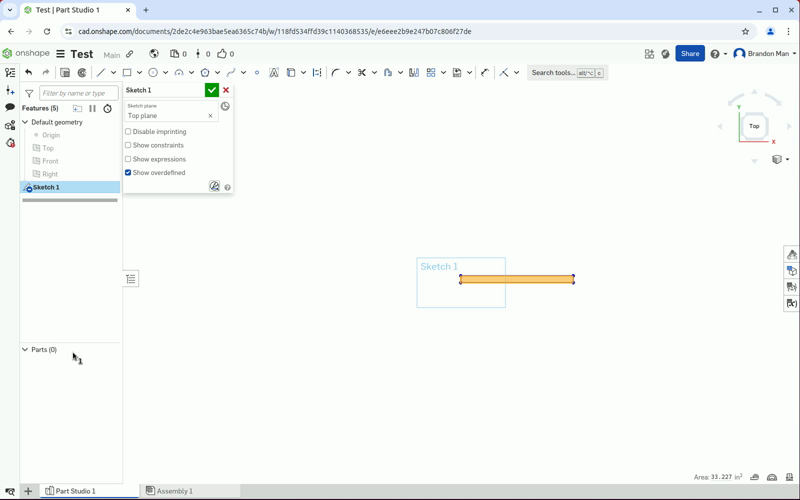
key(shift+y)
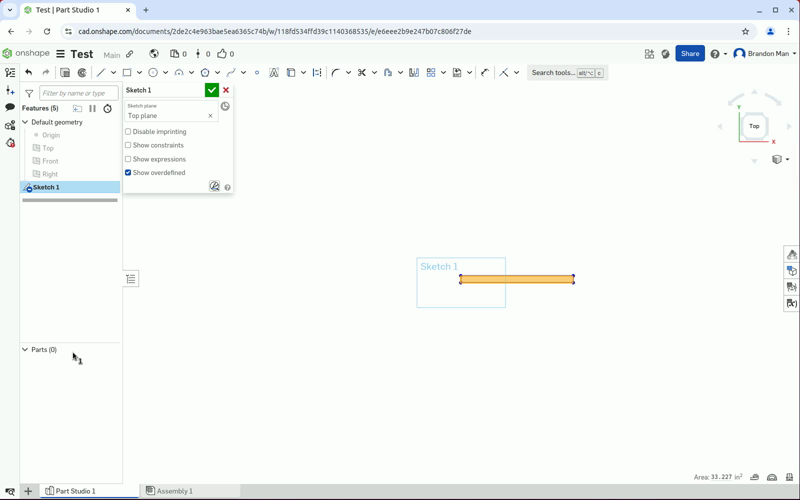
key(shift+e)
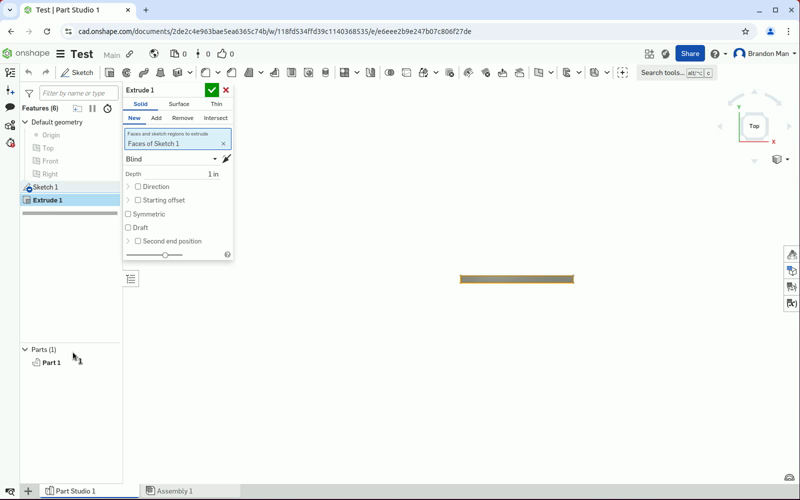
mouse_move(143, 106)
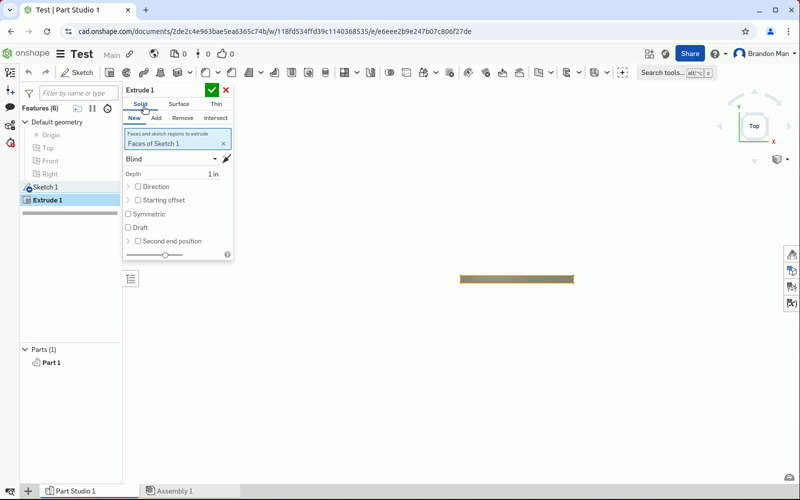
click(143, 106)
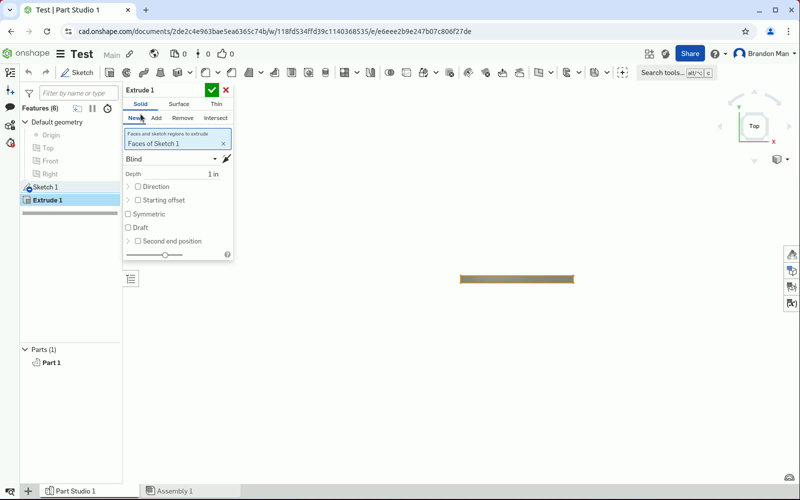
mouse_move(137, 120)
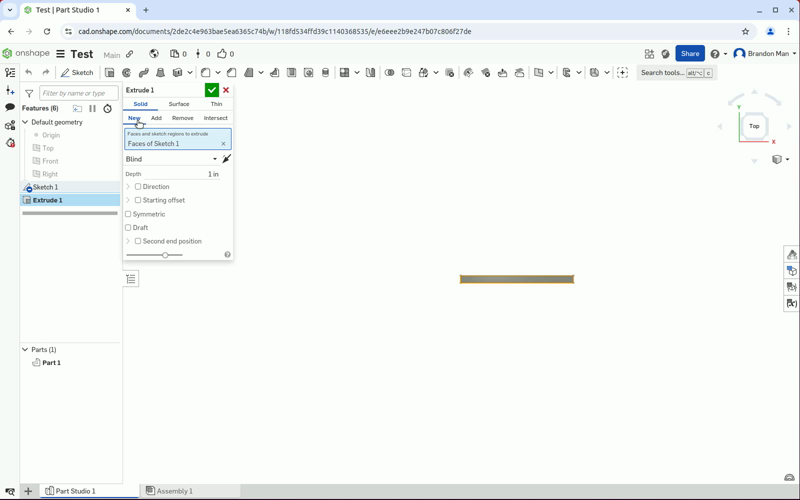
click(137, 120)
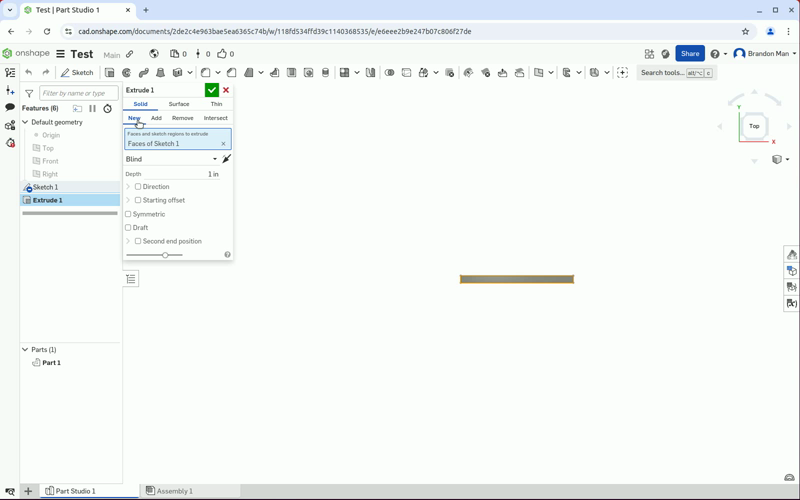
key(tab, 4)
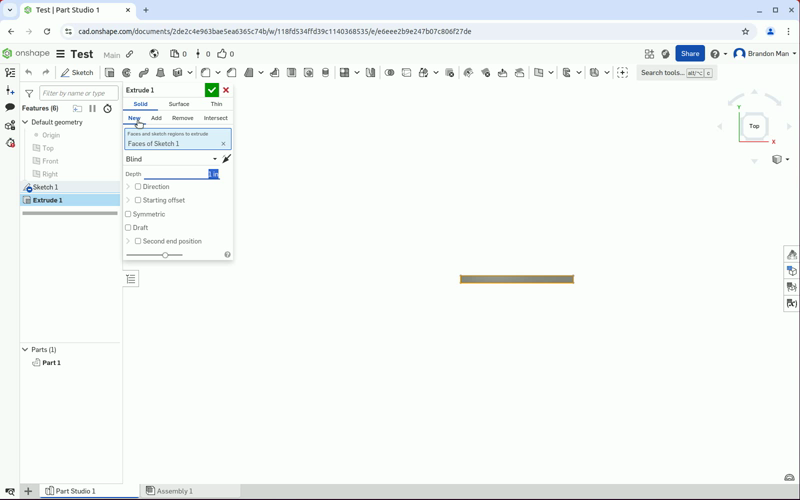
text(0.481)
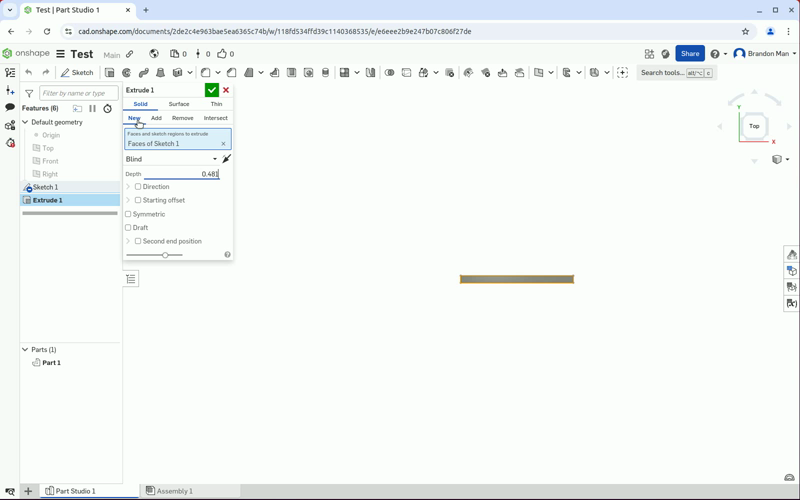
key(enter)
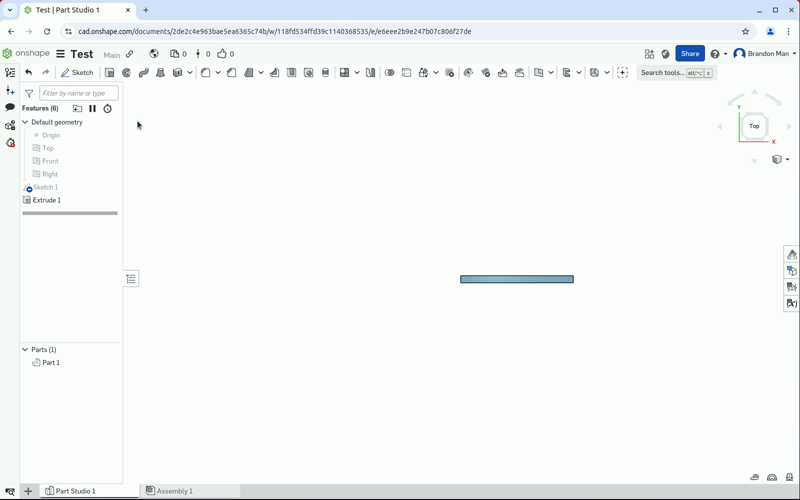
key(shift+h)
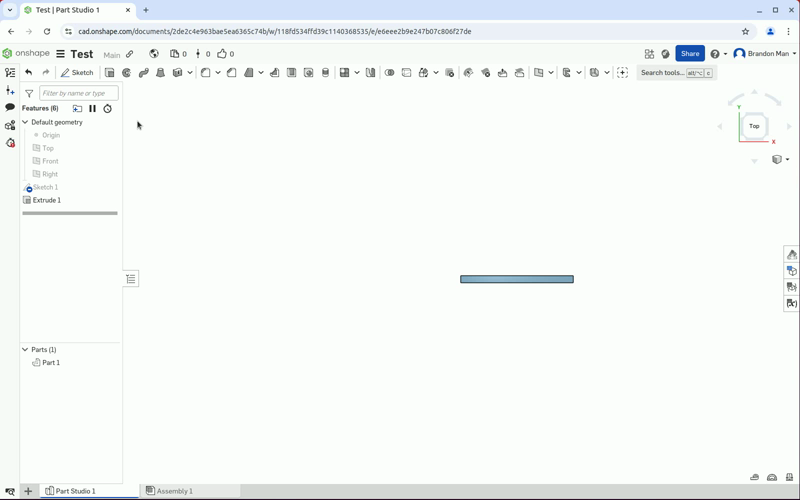
key(shift+h)
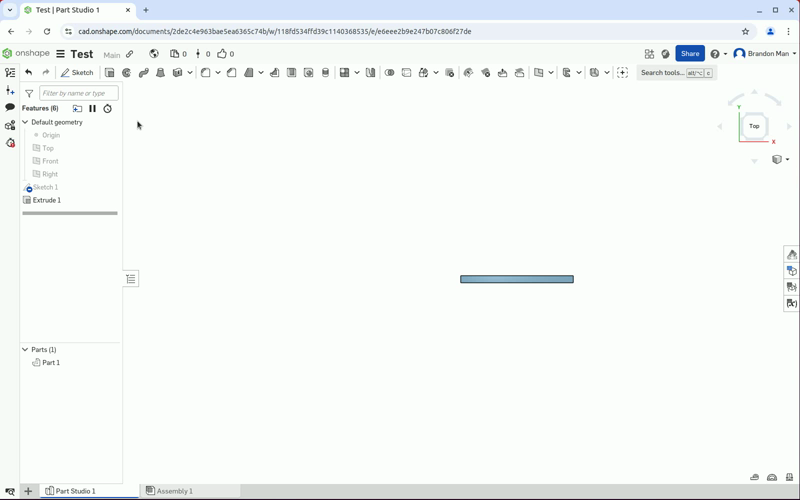
mouse_move(73, 189)
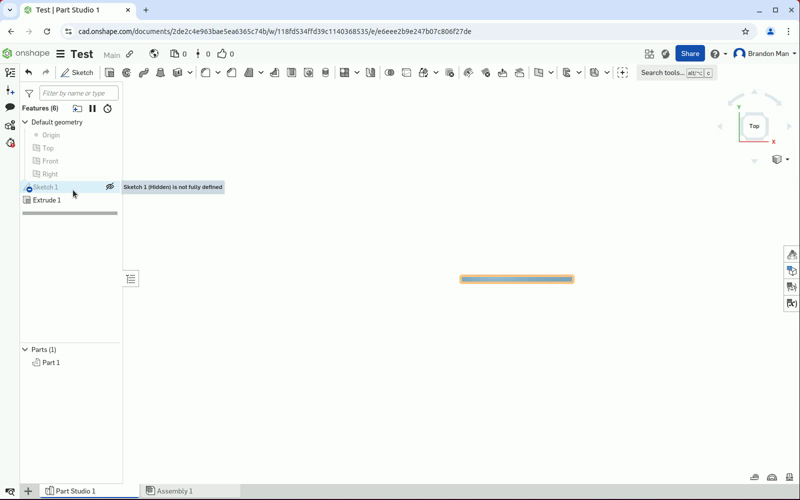
click(73, 189)
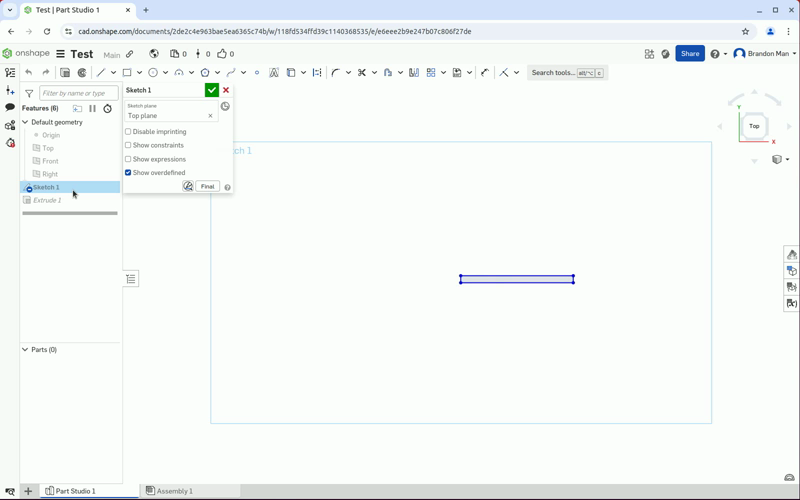
mouse_move(229, 92)
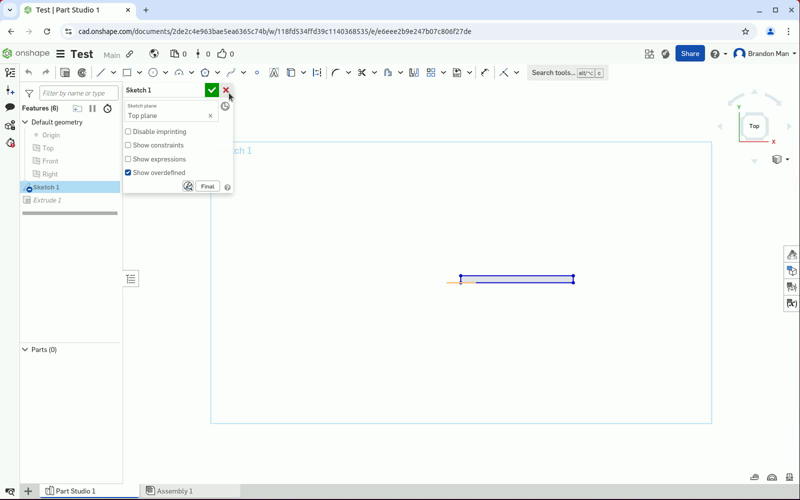
click(229, 92)
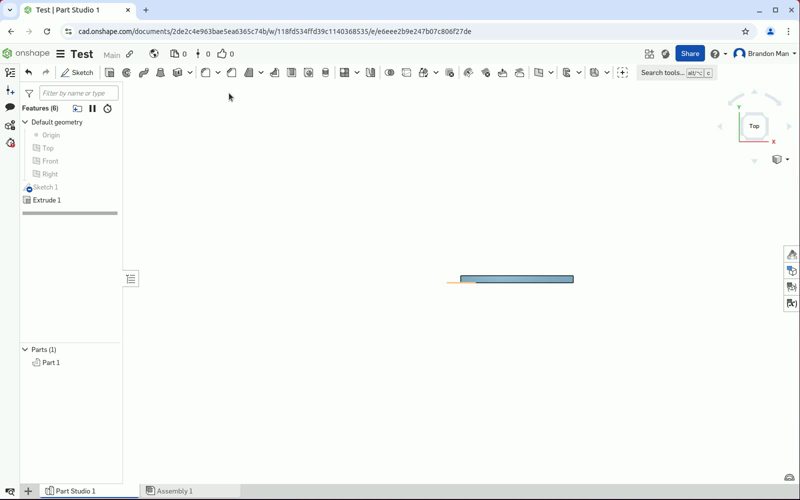
mouse_move(73, 352)
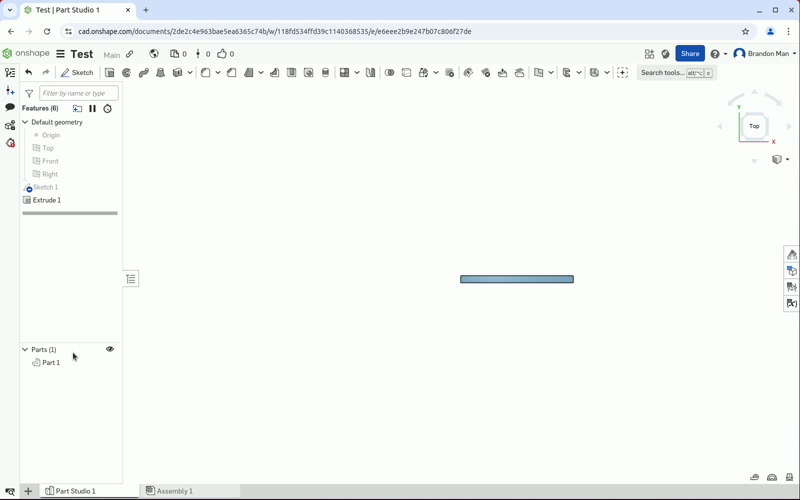
key(y)
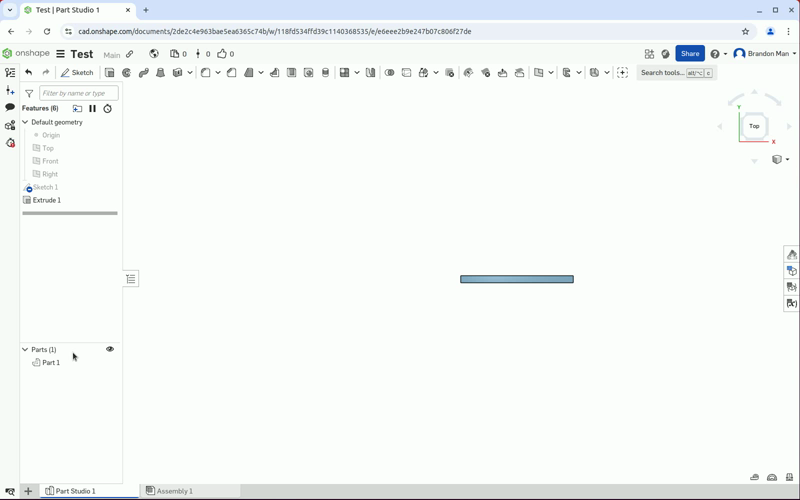
key(shift+p)
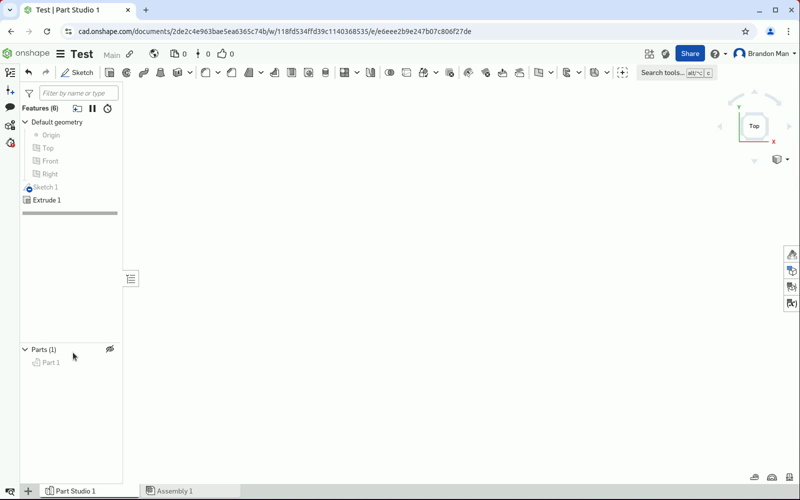
key(space)
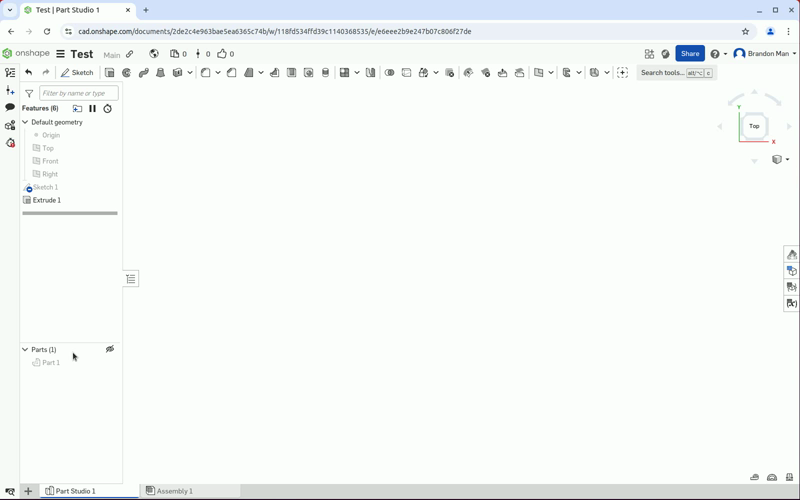
key_down(shift)
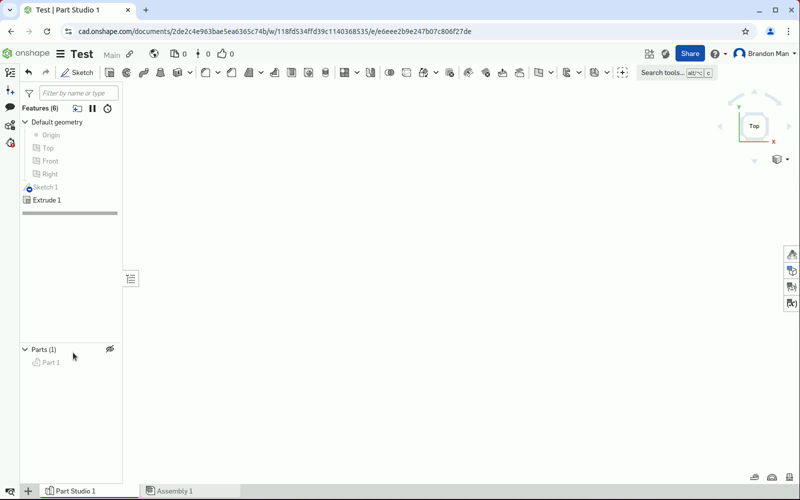
key(up)
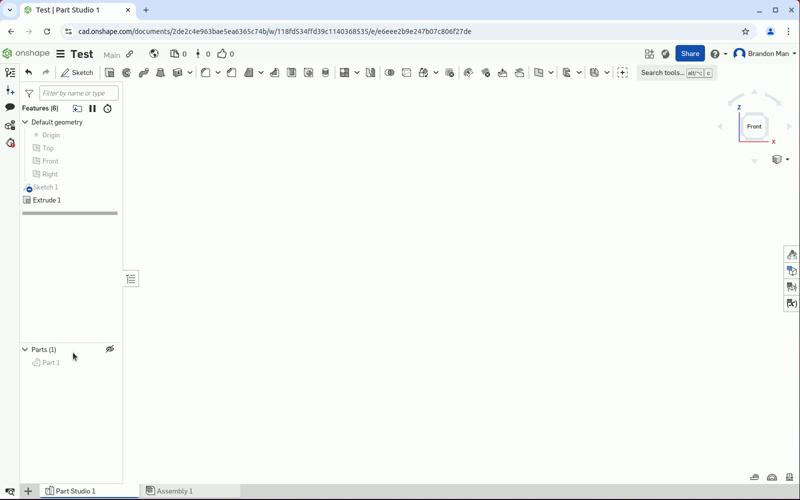
key_up(shift)
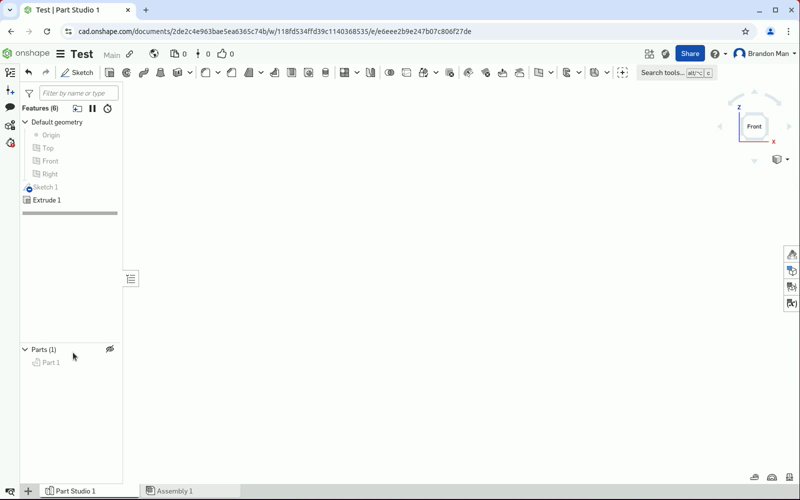
key(space)
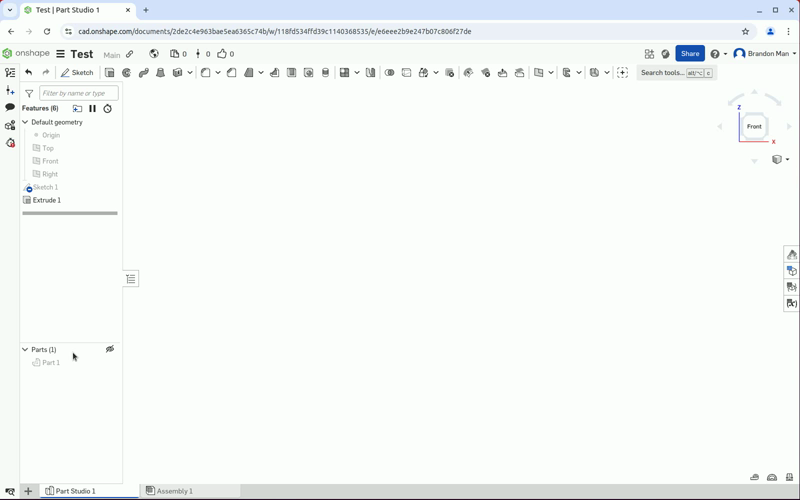
key_down(shift)
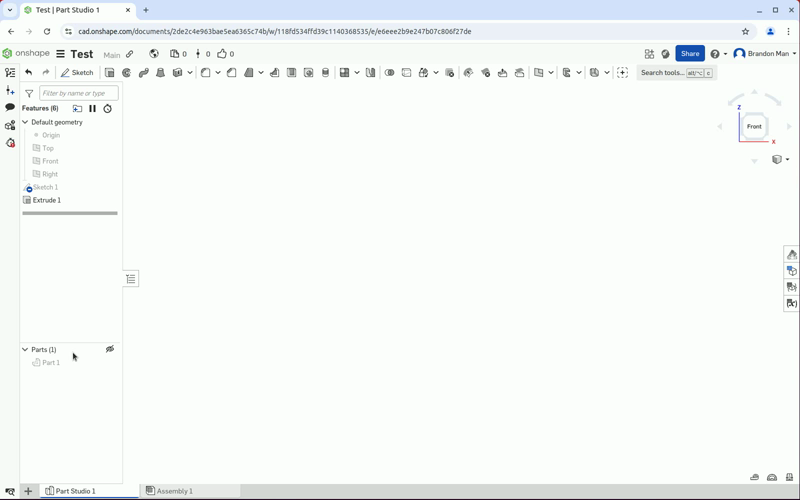
key(left)
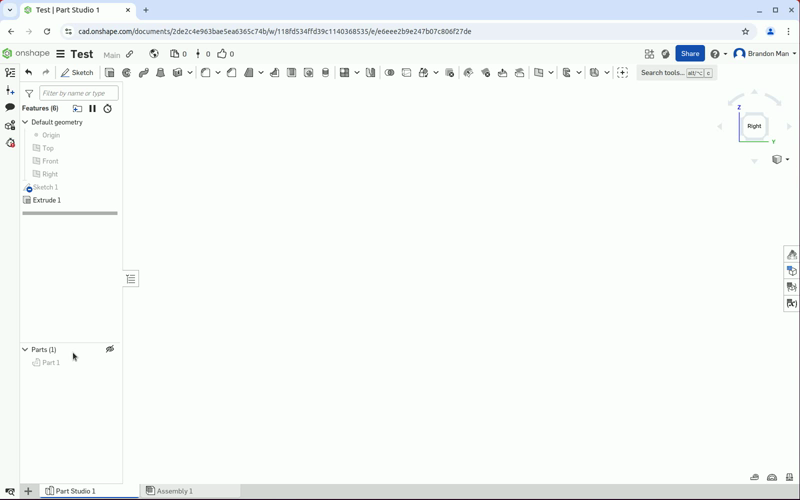
key_up(shift)
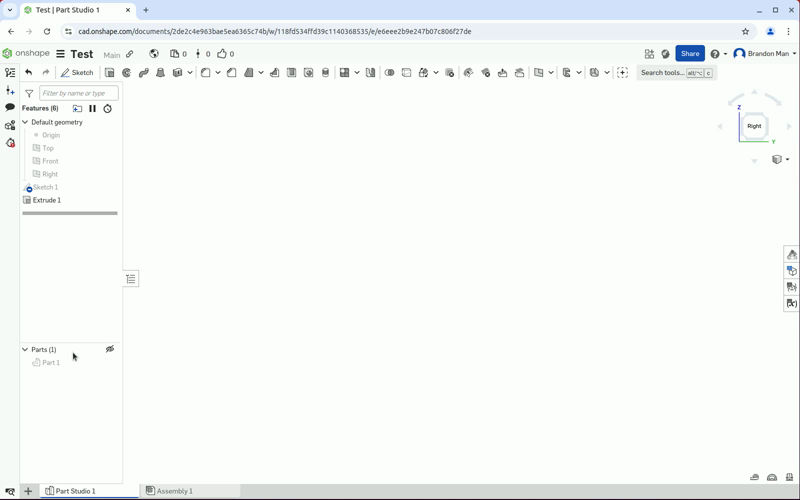
mouse_move(73, 352)
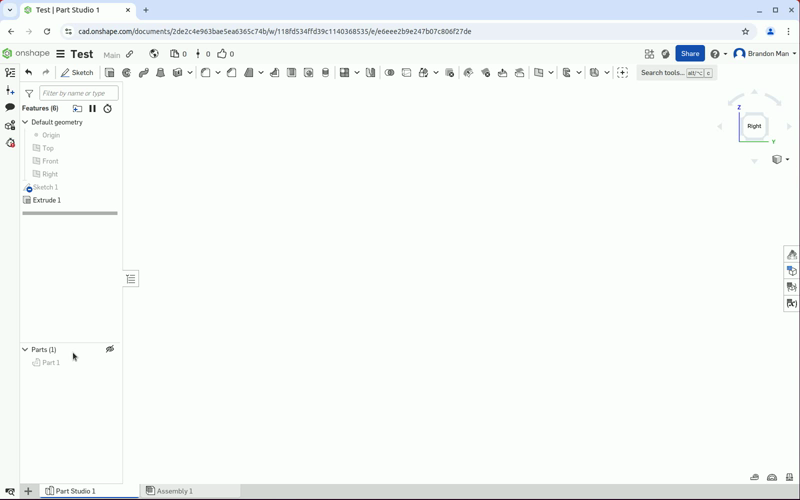
key(shift+y)
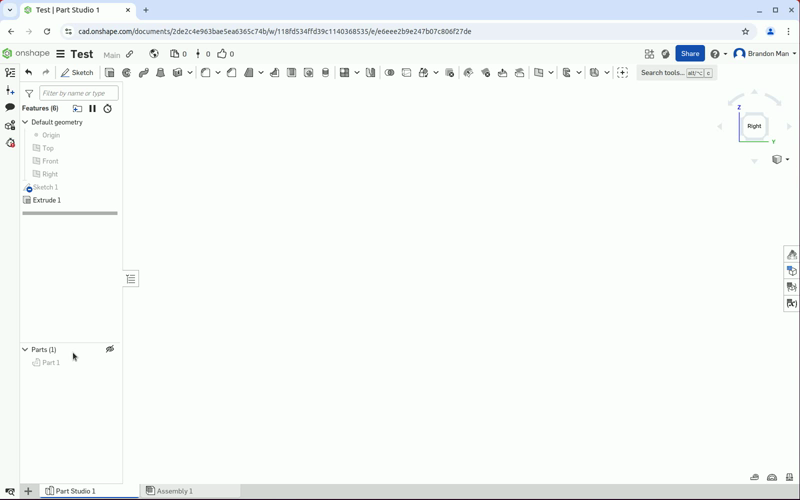
key(shift+s)
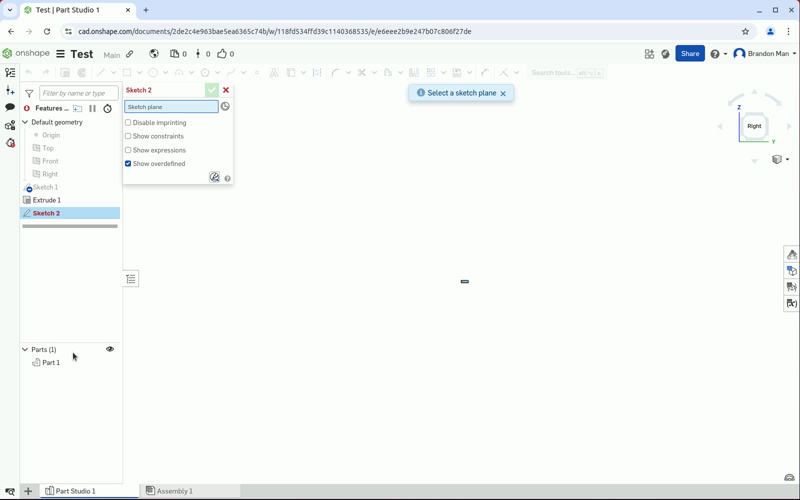
mouse_move(73, 176)
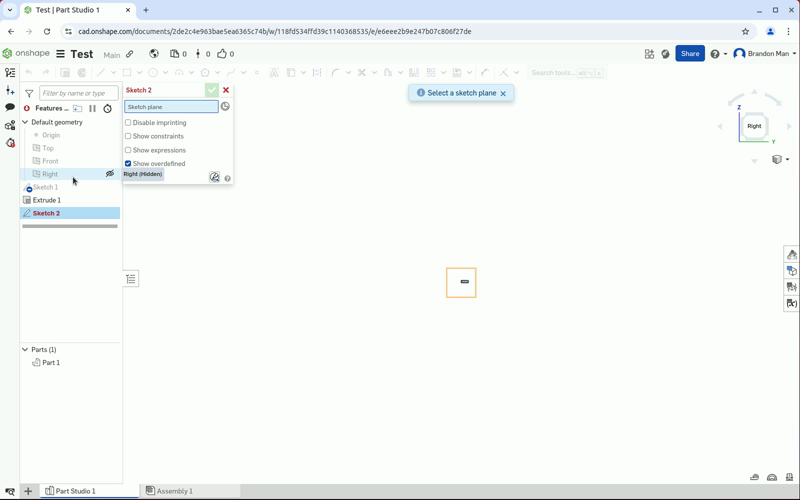
click(73, 176)
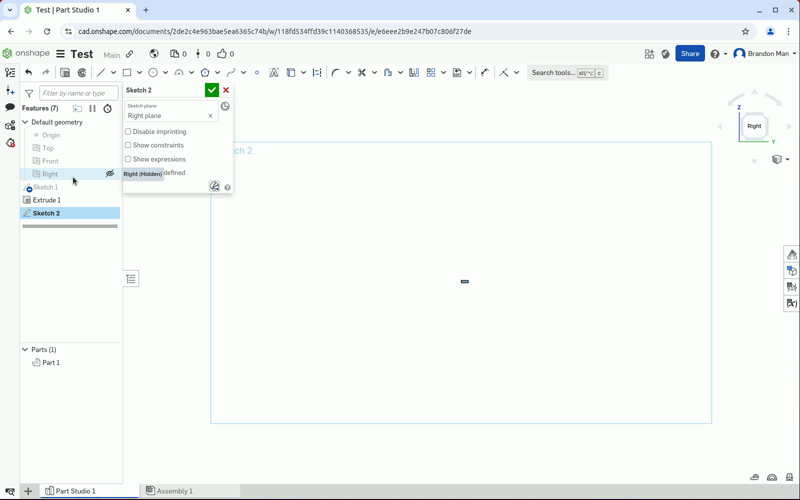
mouse_move(73, 352)
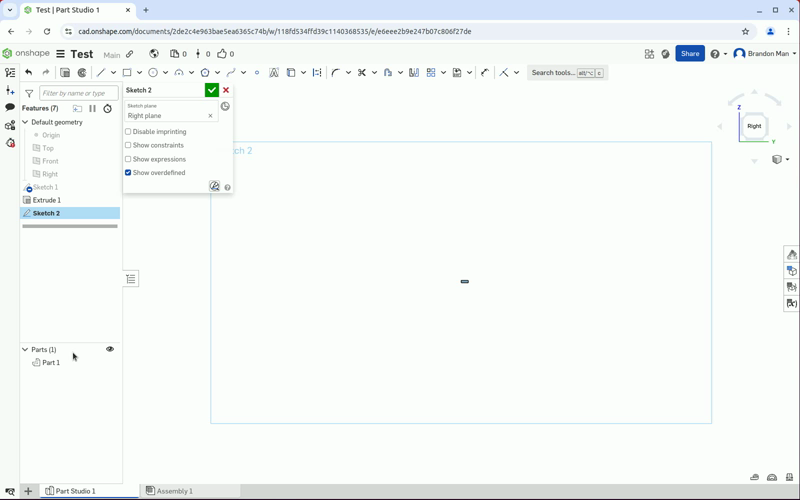
key(y)
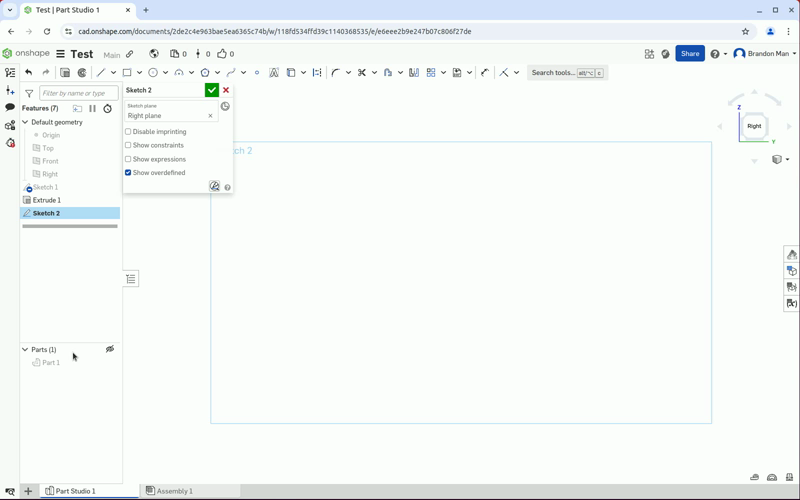
key(l)
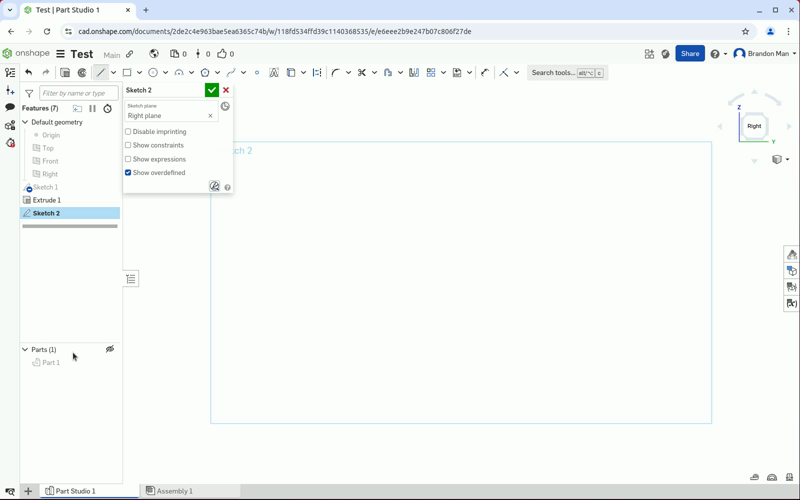
key_down(shift)
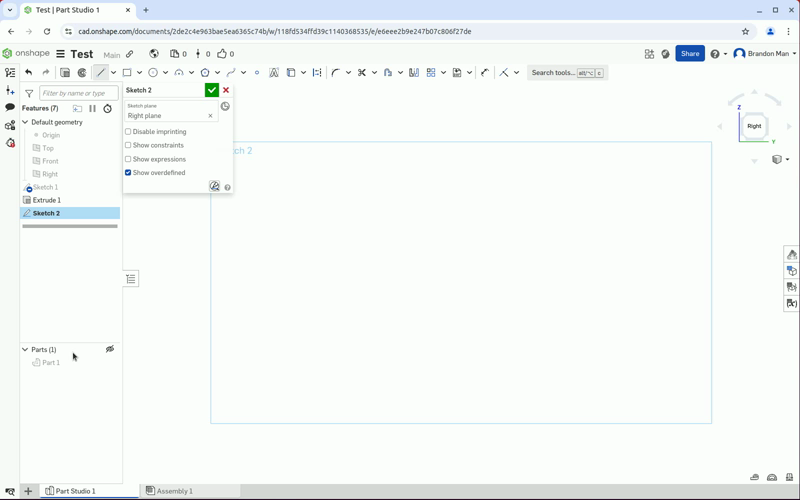
mouse_move(453, 335)
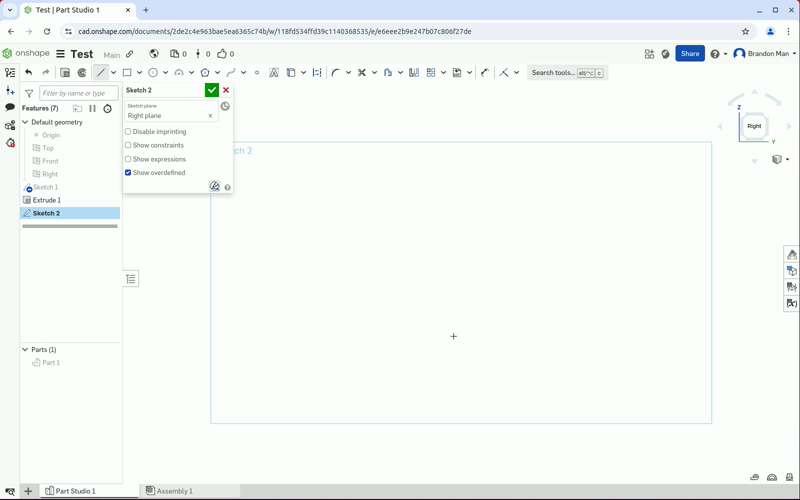
click(453, 335)
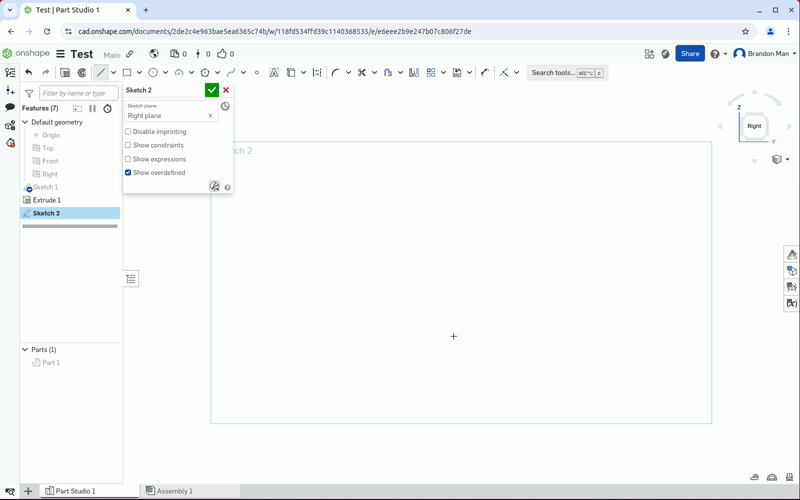
key_up(shift)
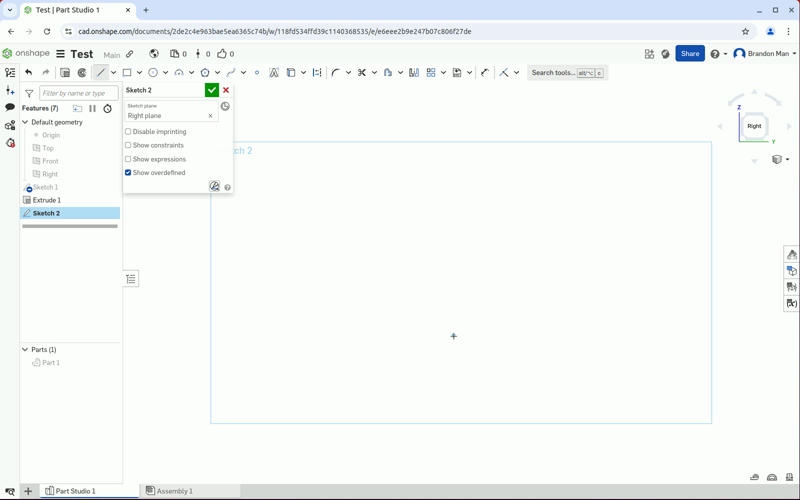
key_down(shift)
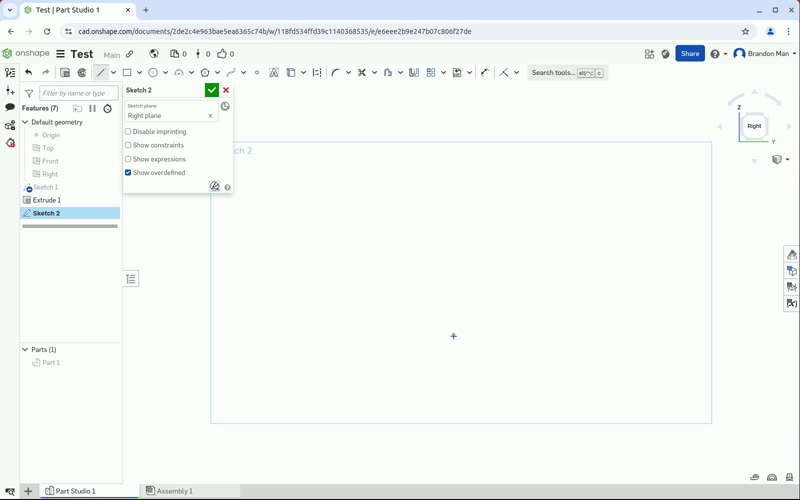
mouse_move(483, 335)
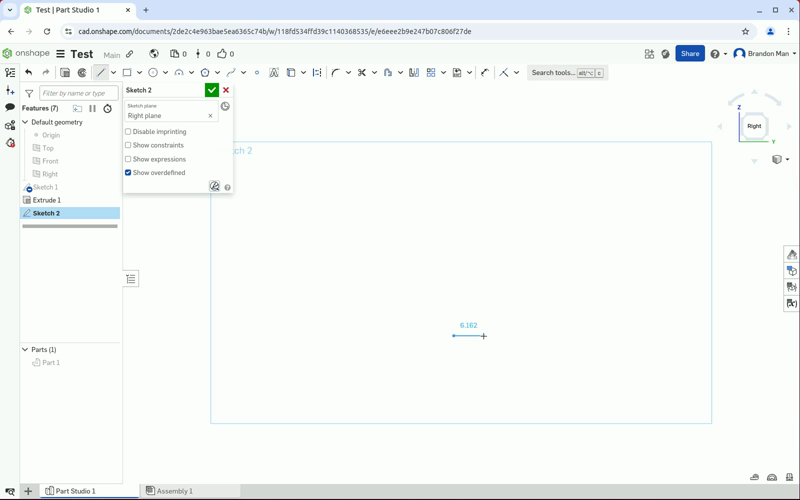
mouse_move(461, 335)
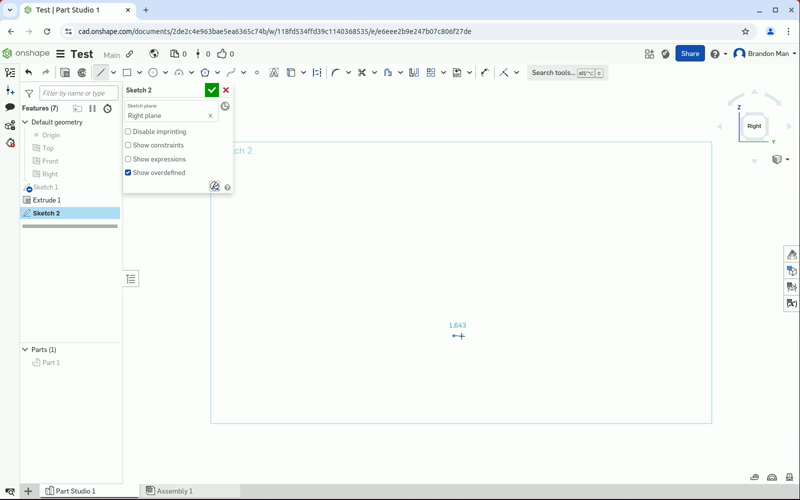
click(461, 335)
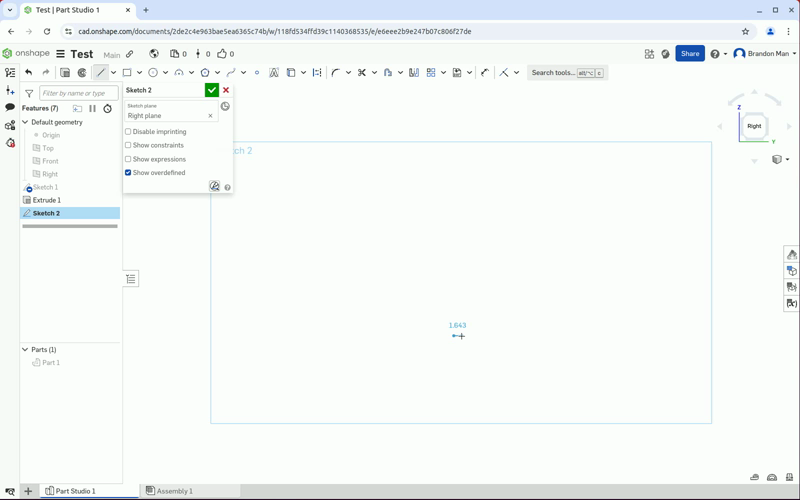
key_up(shift)
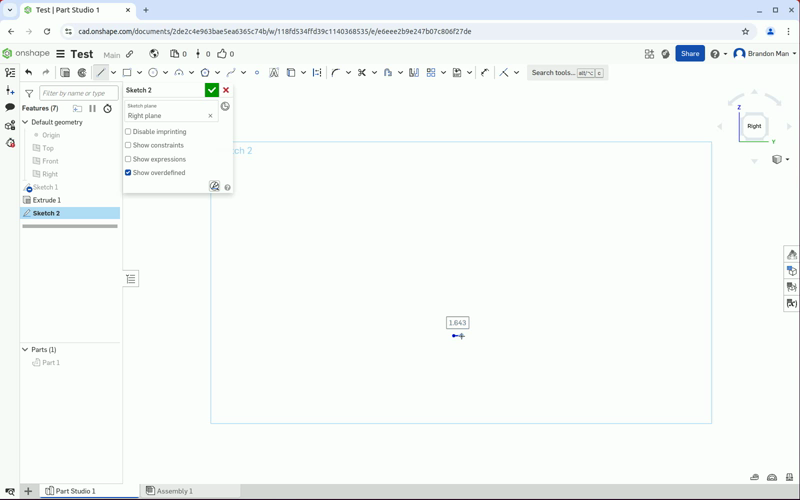
key_down(shift)
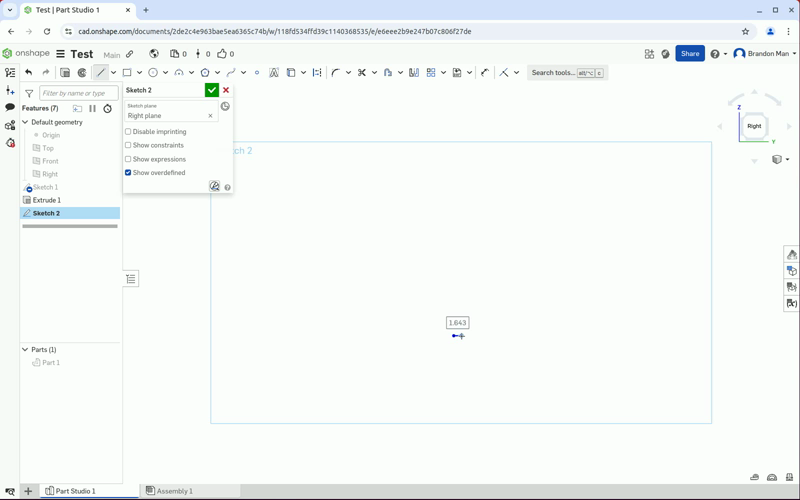
mouse_move(491, 335)
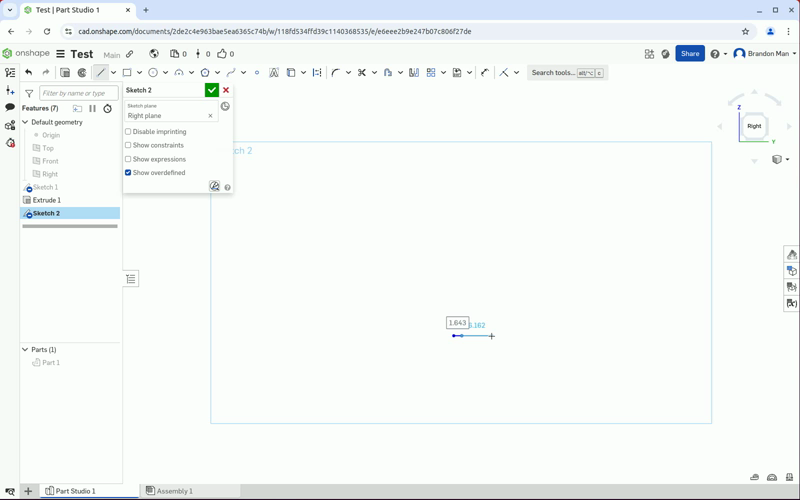
mouse_move(461, 282)
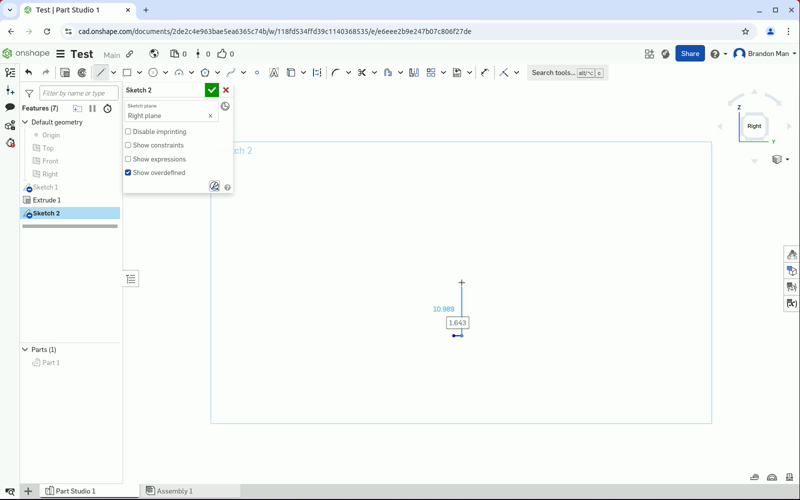
click(461, 282)
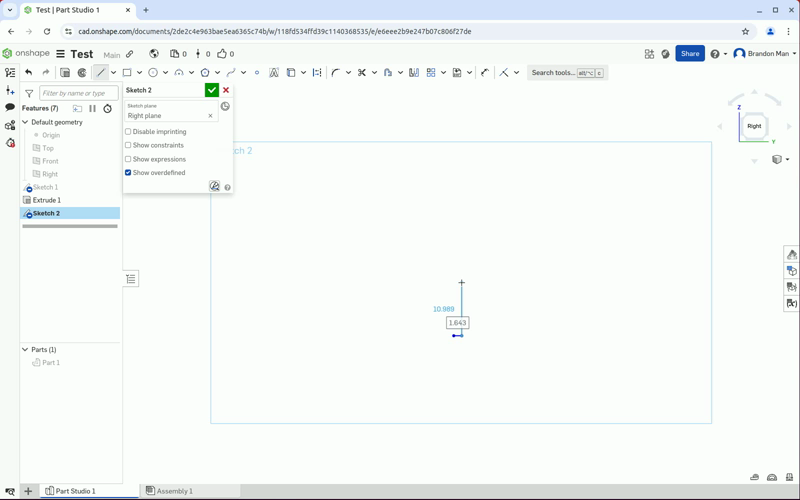
key_up(shift)
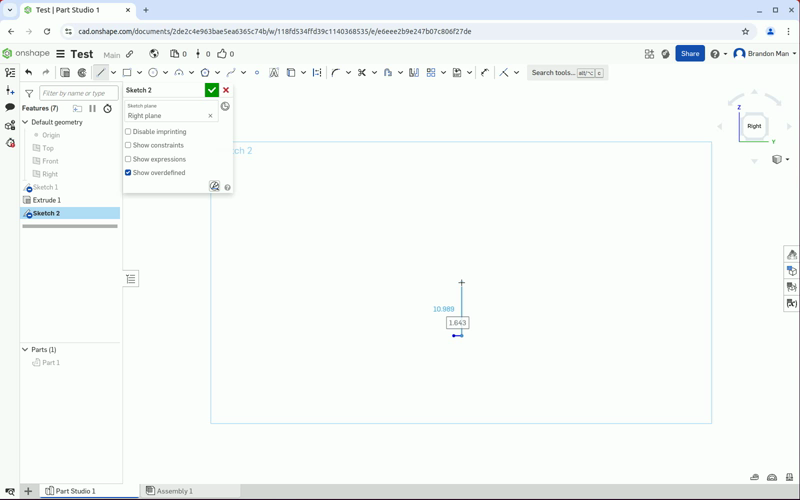
key_down(shift)
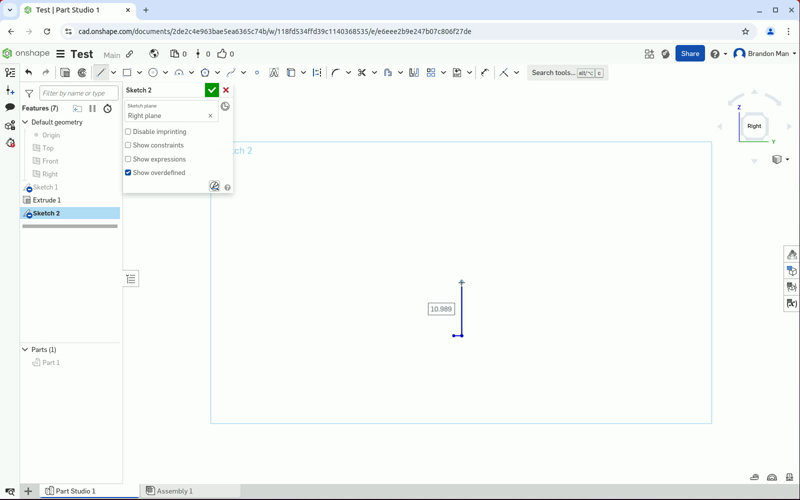
mouse_move(491, 282)
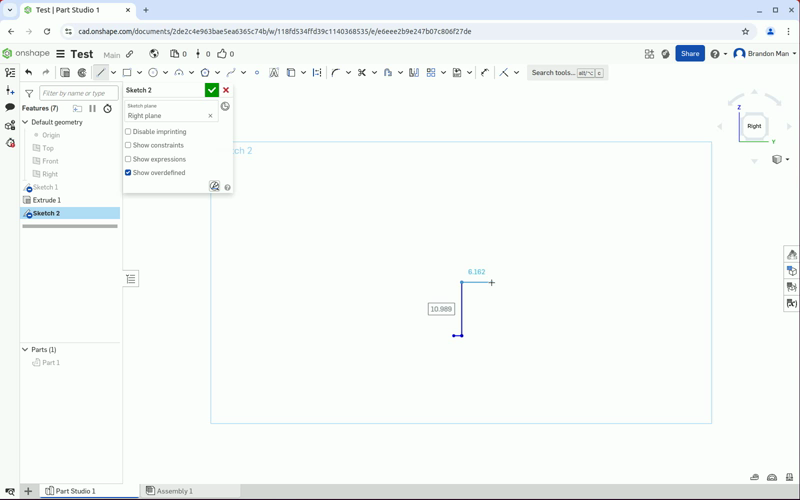
mouse_move(453, 282)
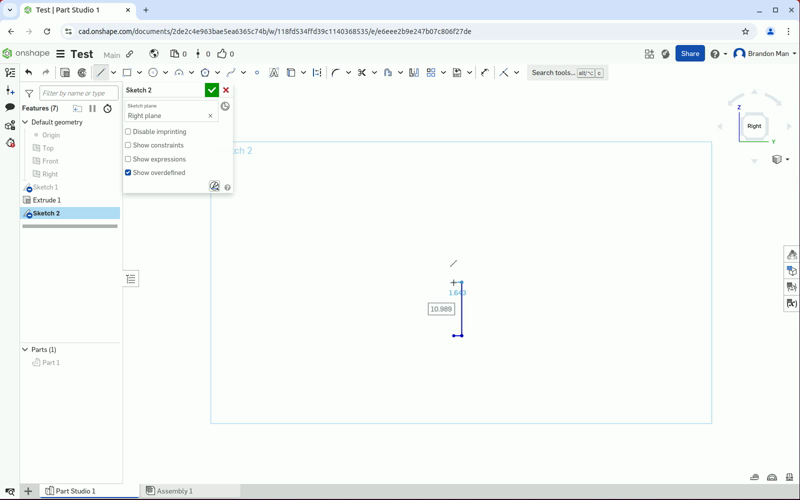
click(453, 282)
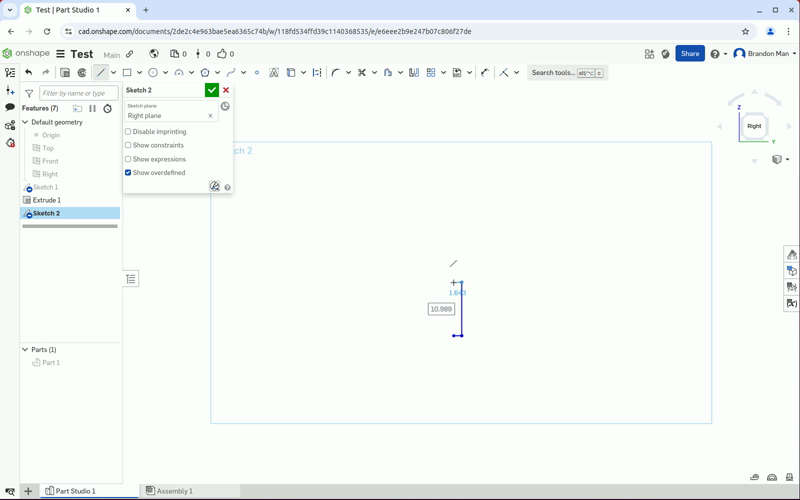
key_up(shift)
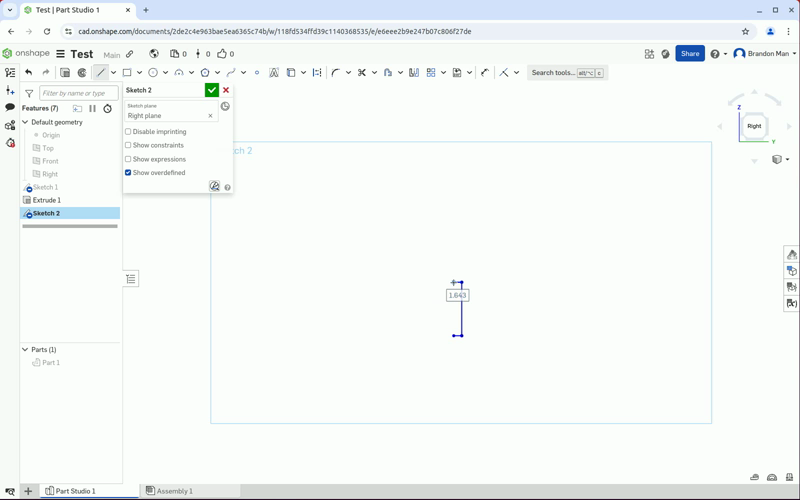
mouse_move(483, 282)
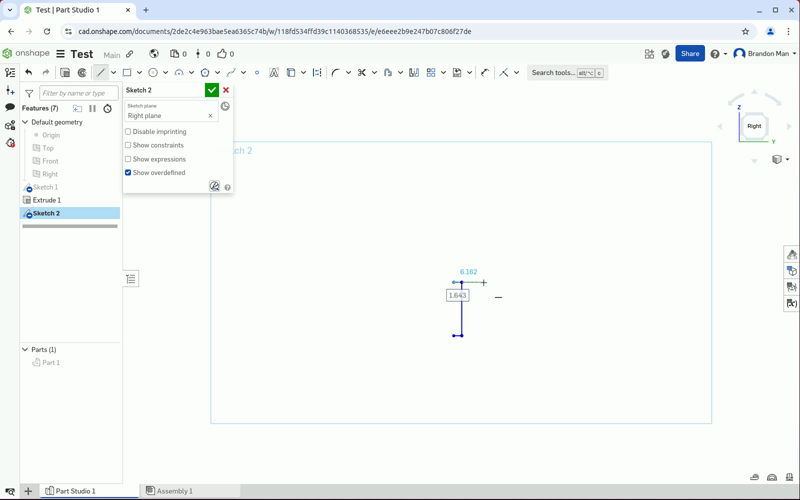
key_down(shift)
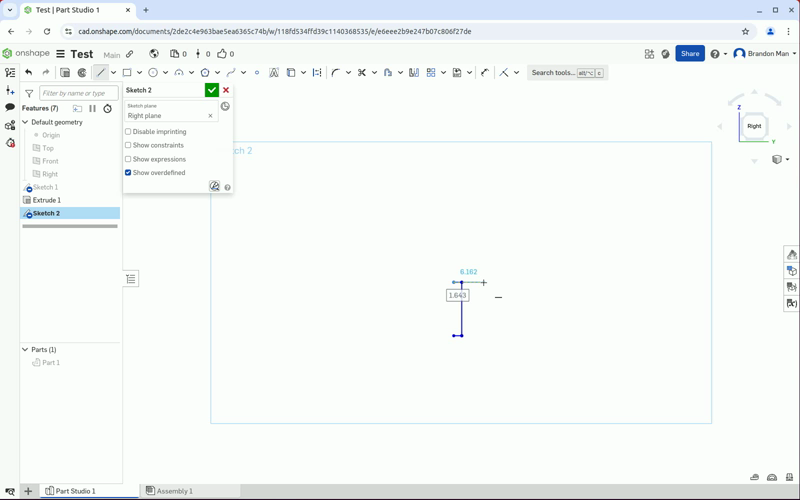
mouse_move(453, 335)
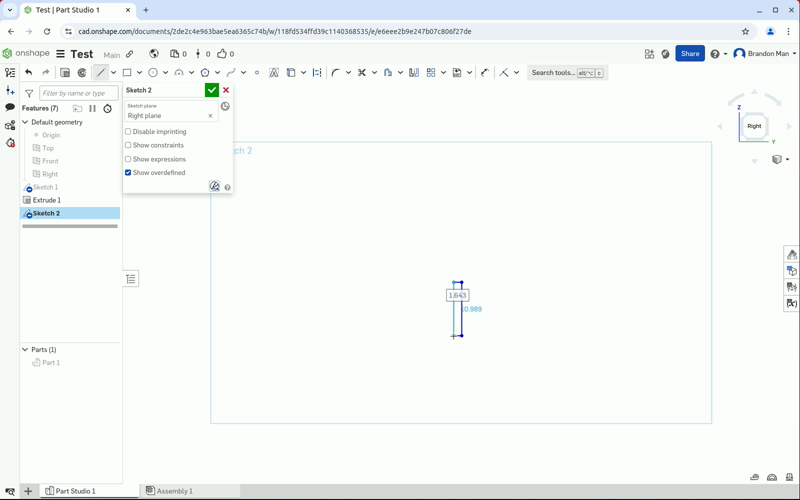
key_up(shift)
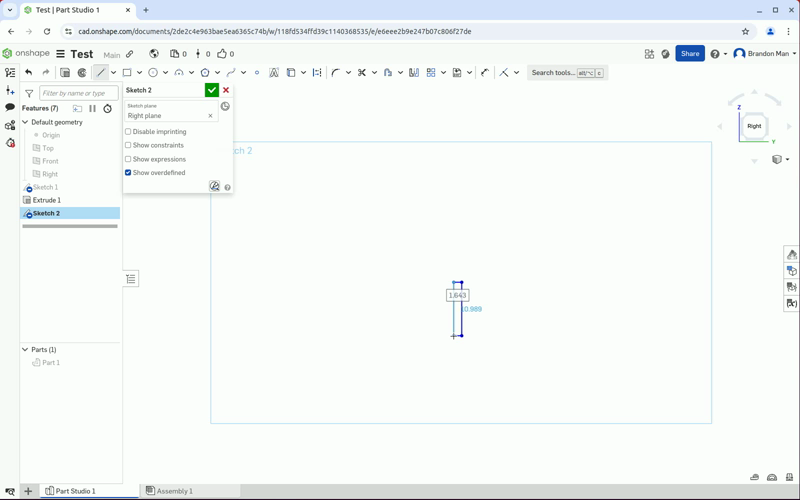
click(453, 335)
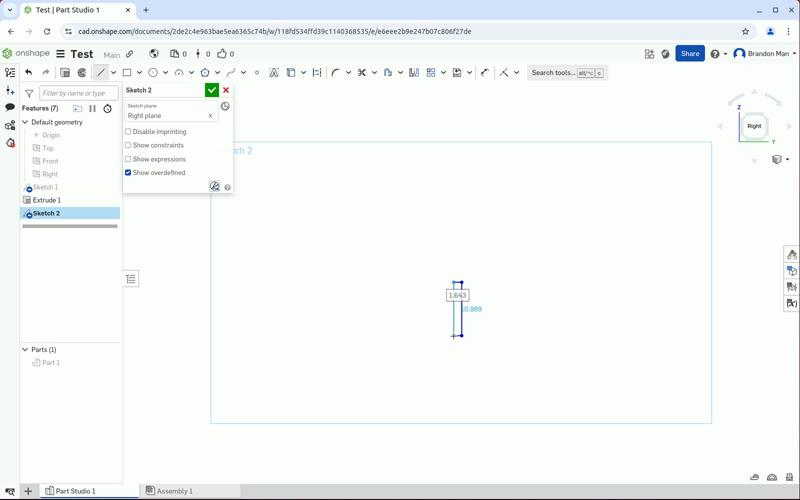
key(esc)
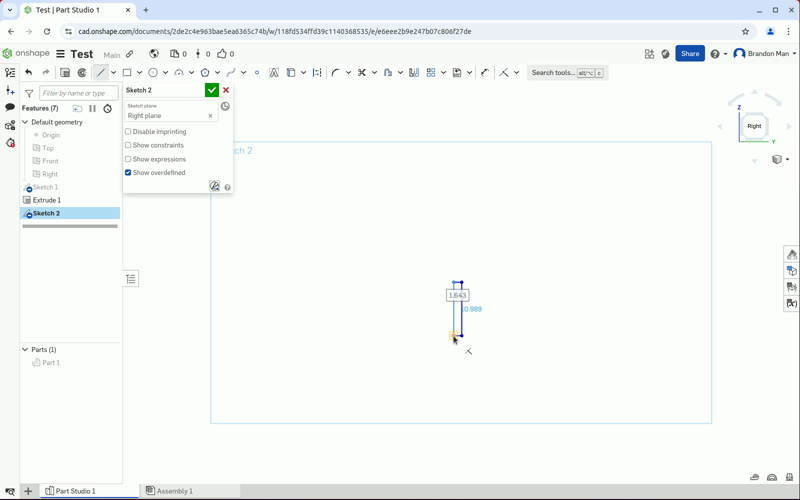
mouse_move(455, 300)
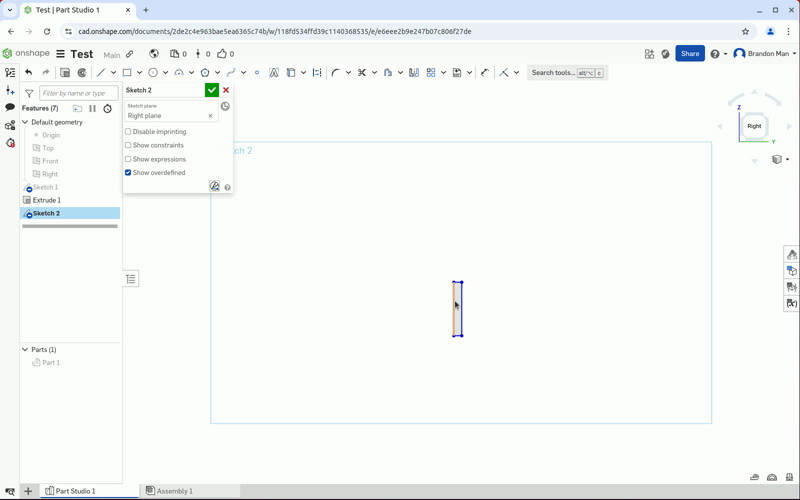
scroll(6)
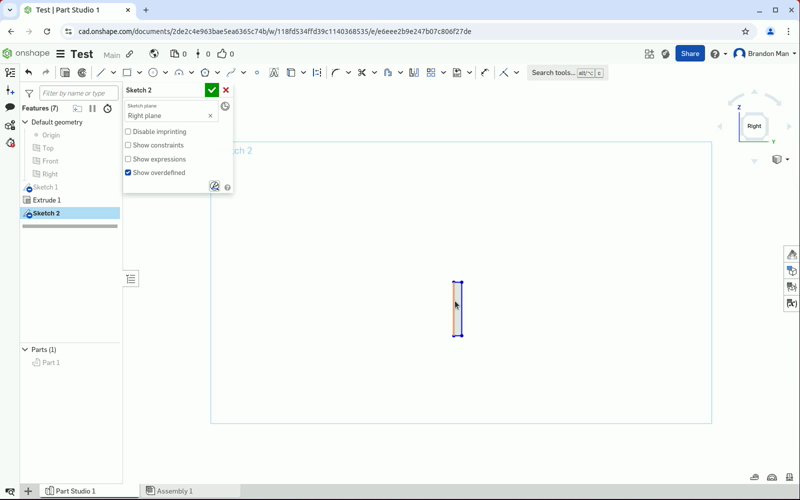
scroll(6)
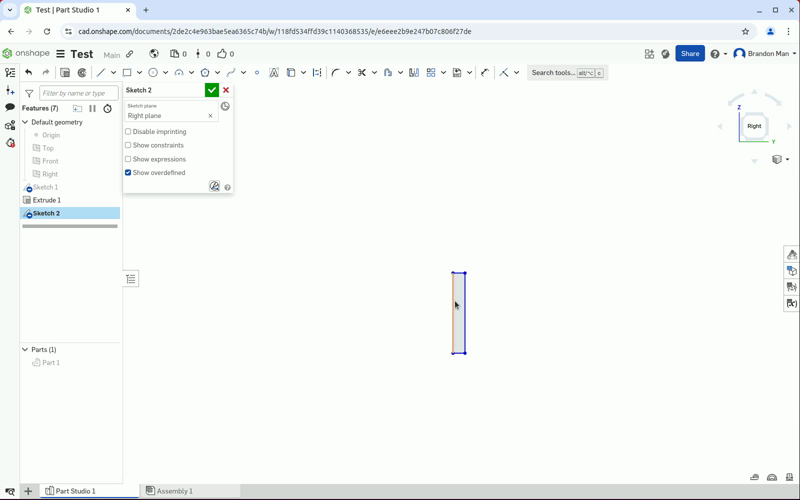
scroll(6)
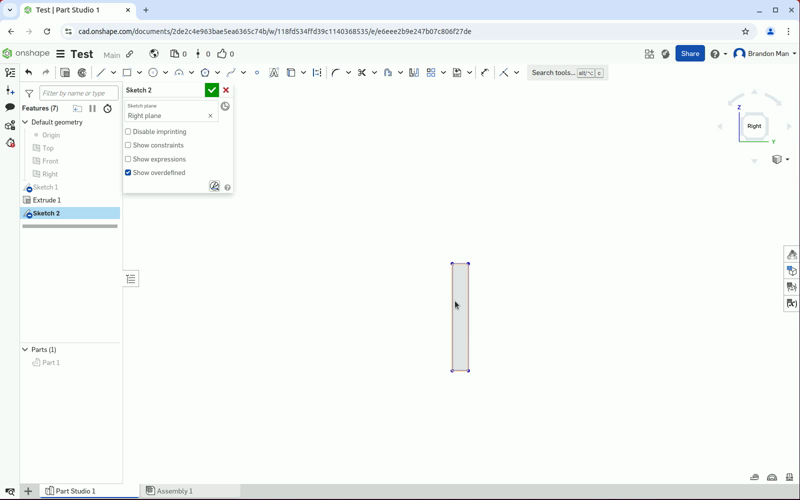
scroll(6)
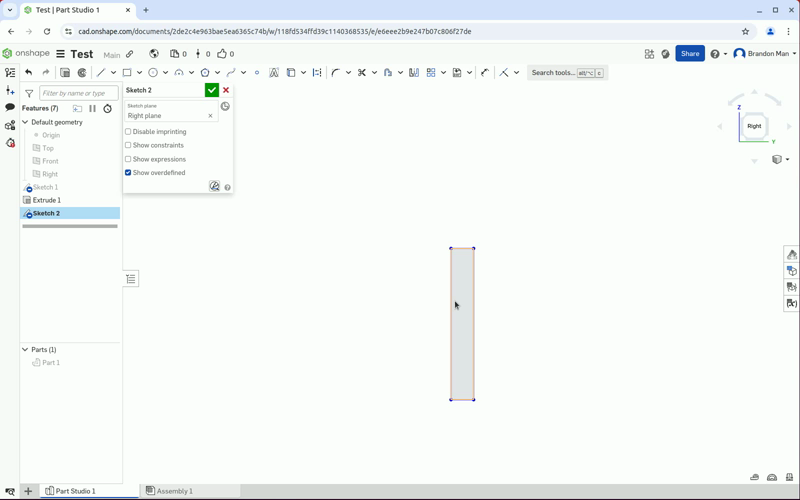
scroll(6)
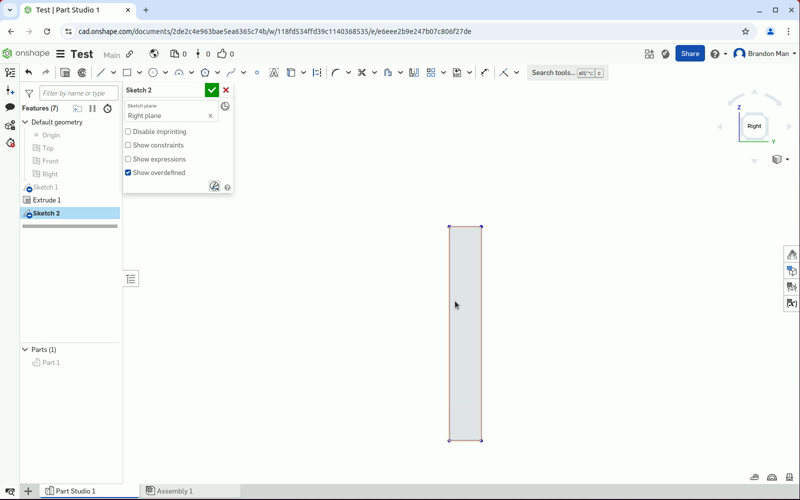
scroll(6)
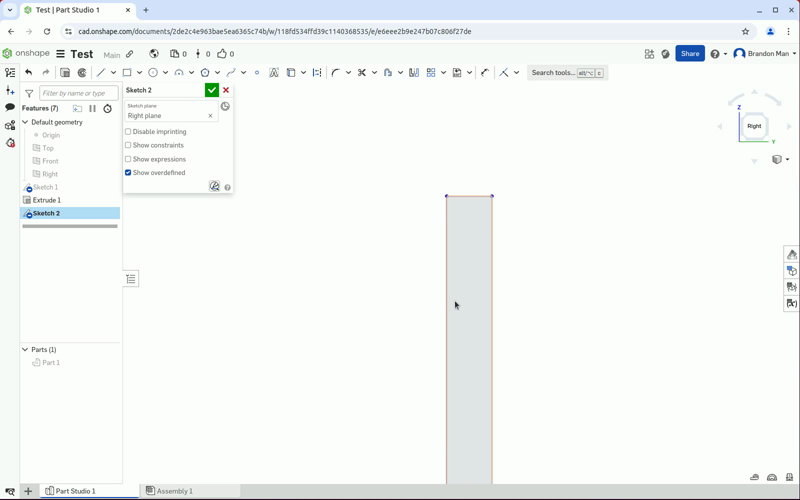
scroll(6)
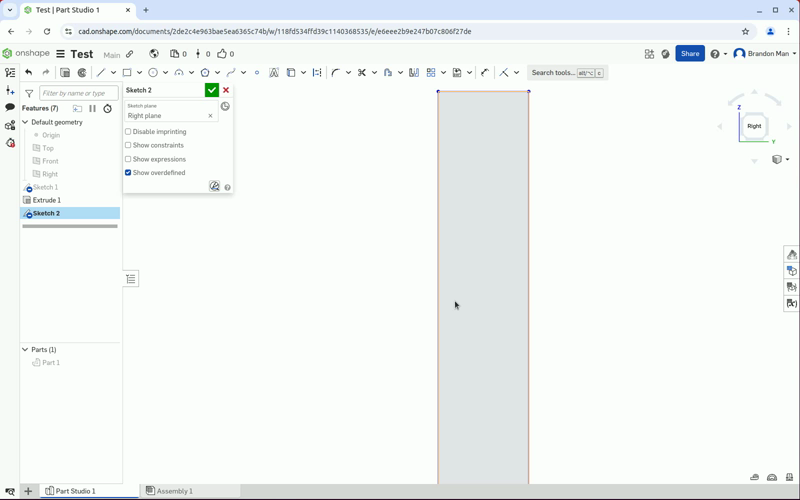
click(455, 300)
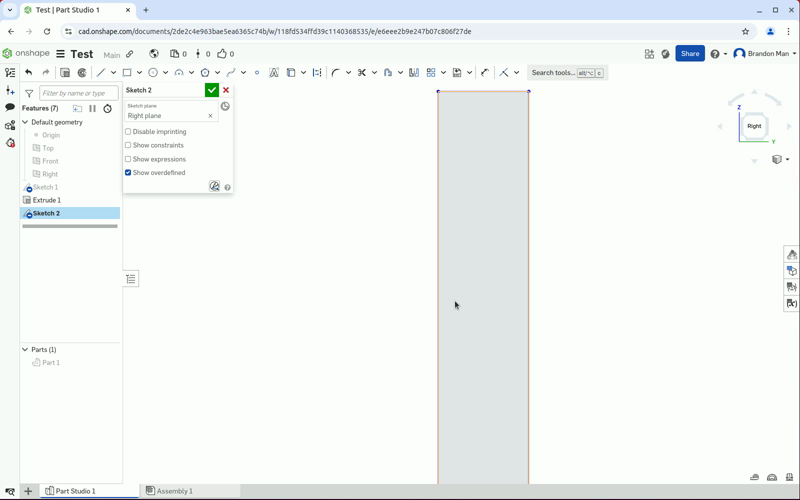
scroll(-6)
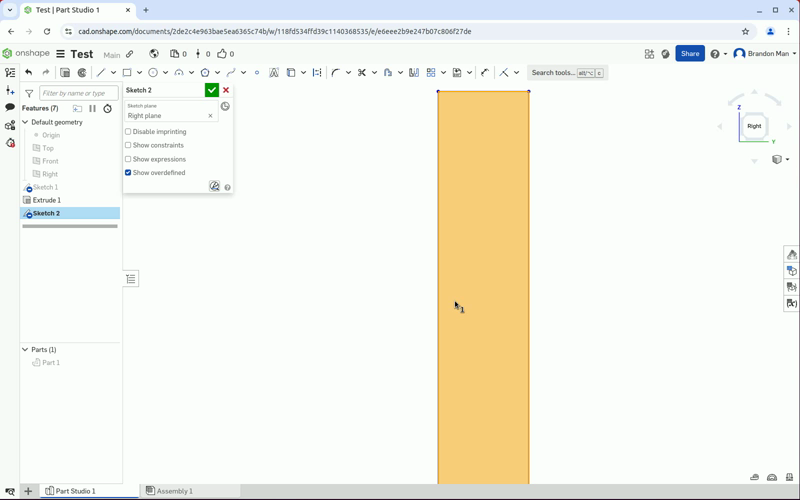
scroll(-6)
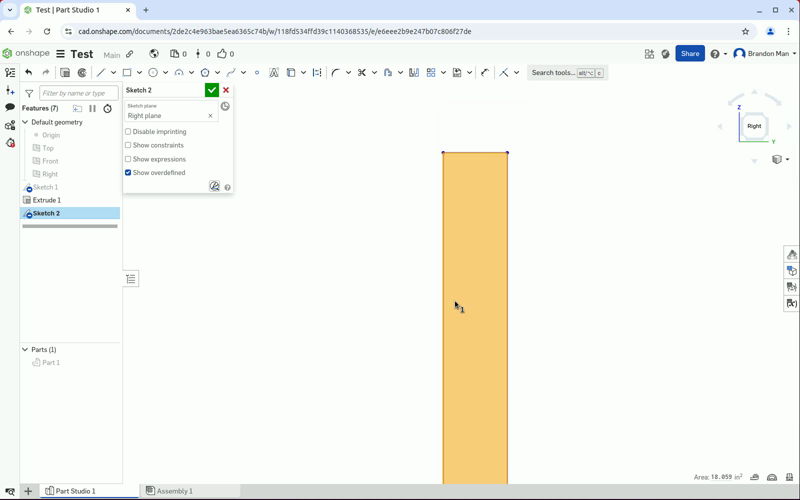
scroll(-6)
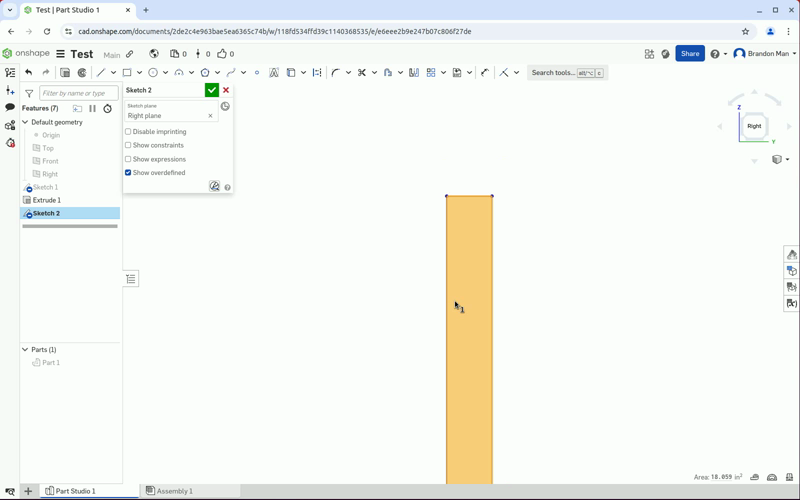
scroll(-6)
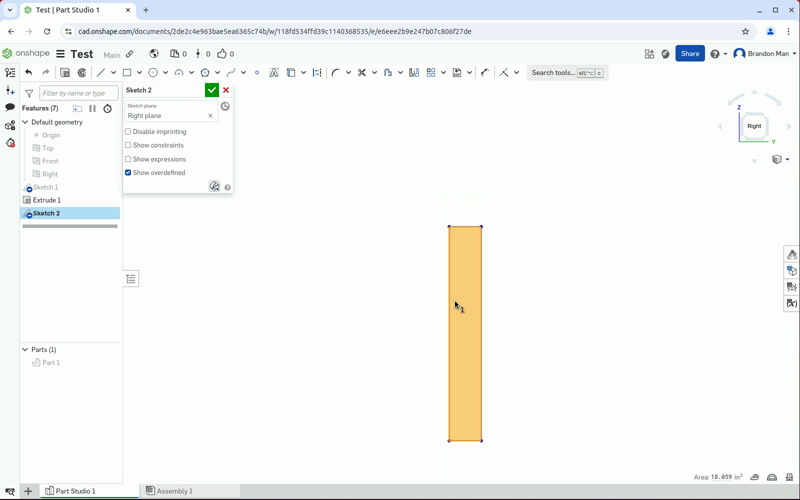
scroll(-6)
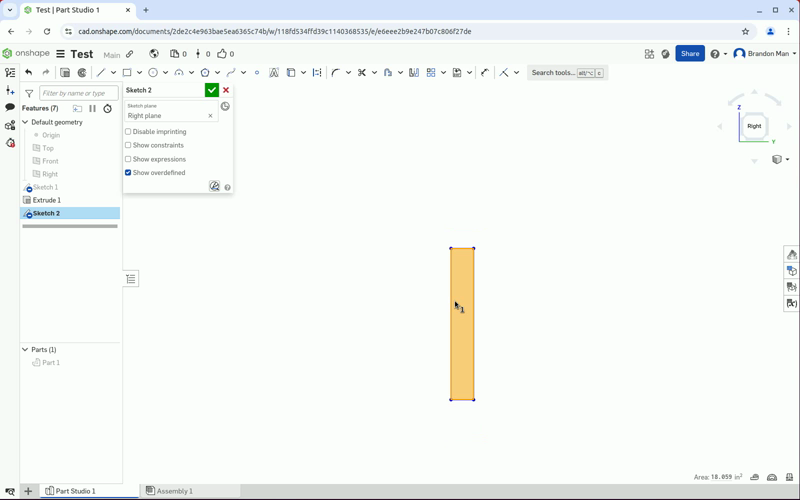
scroll(-6)
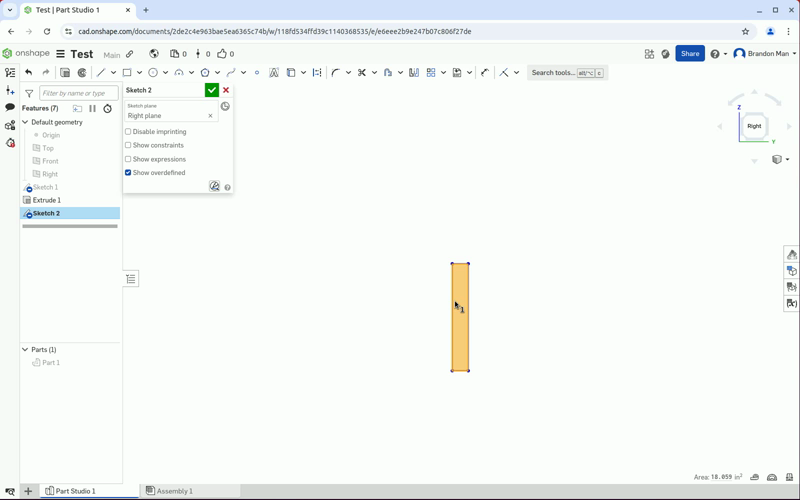
scroll(-6)
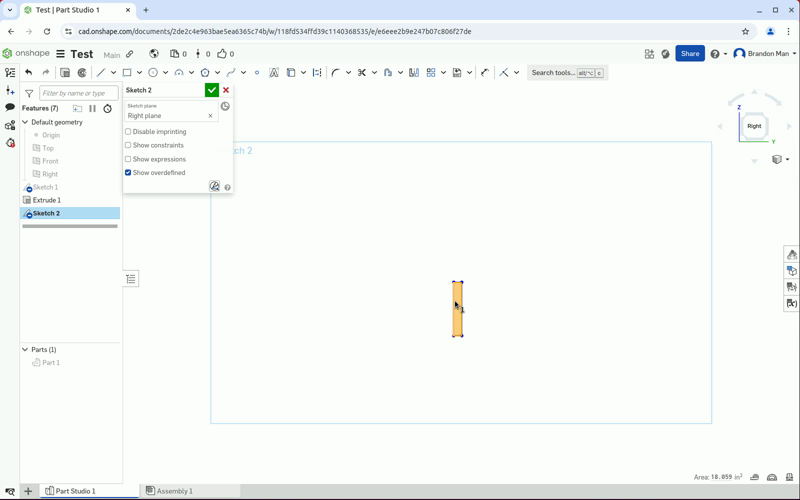
mouse_move(73, 352)
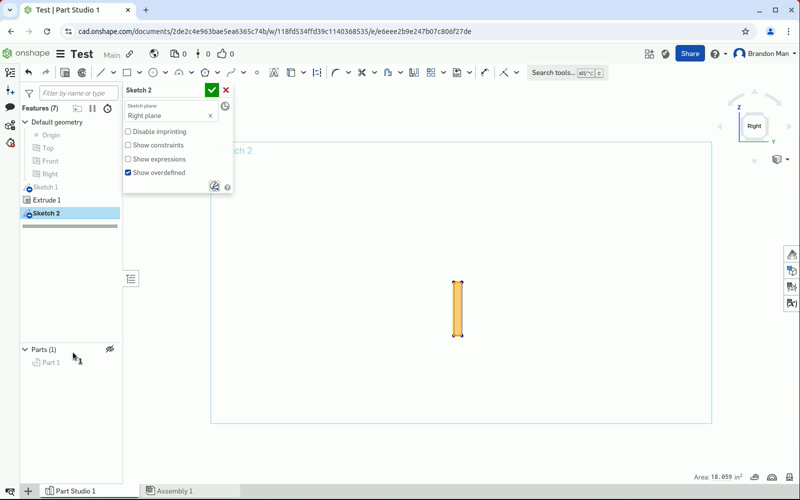
key(shift+y)
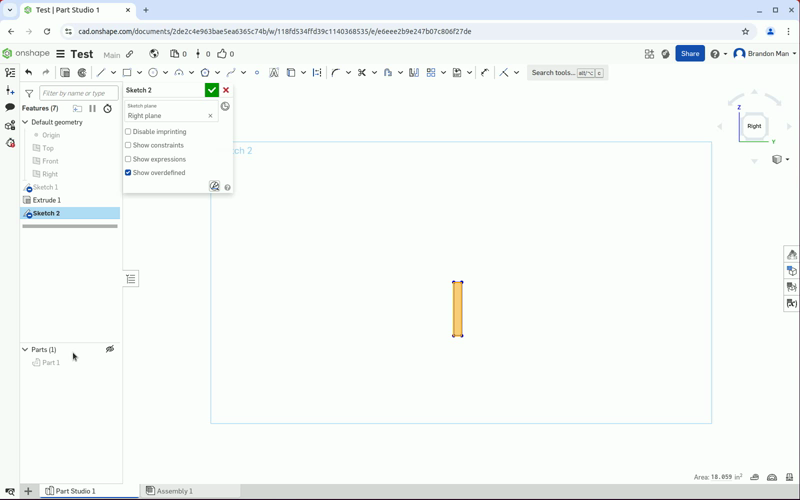
key(shift+e)
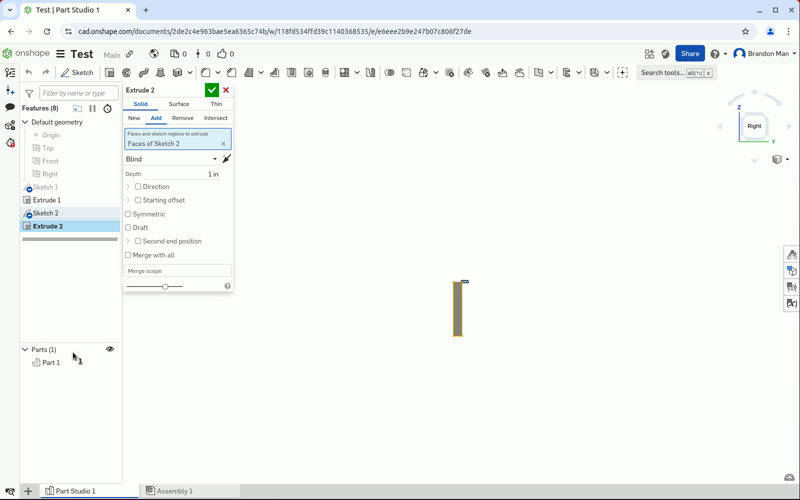
mouse_move(143, 106)
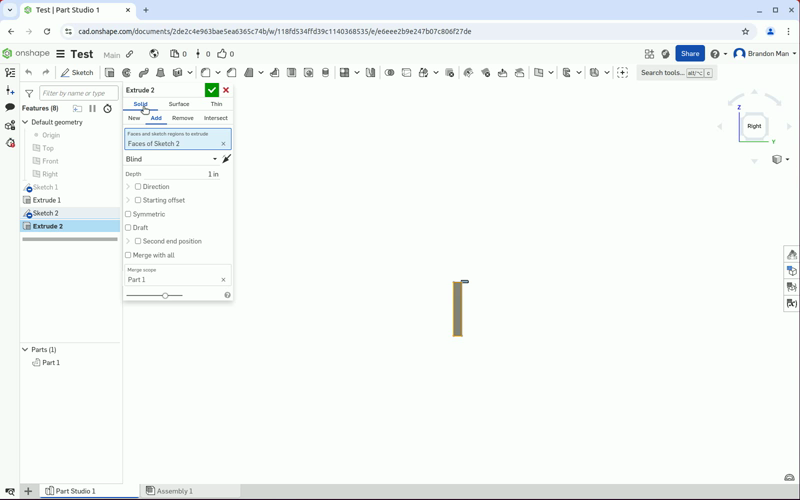
click(143, 106)
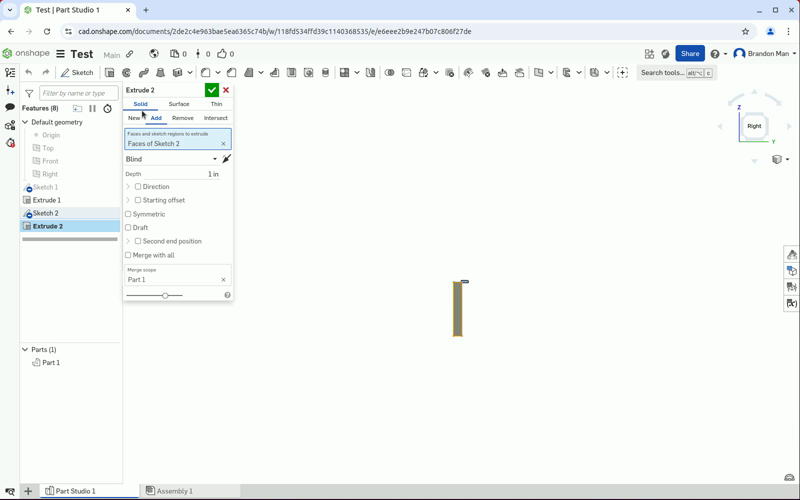
mouse_move(137, 120)
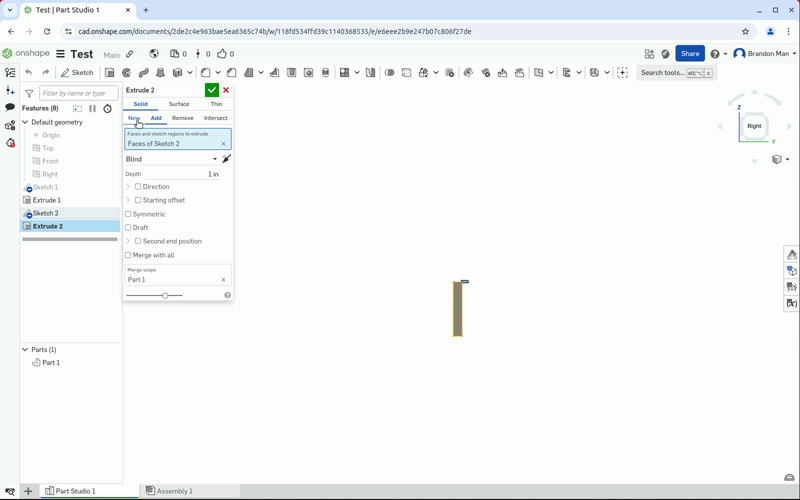
click(137, 120)
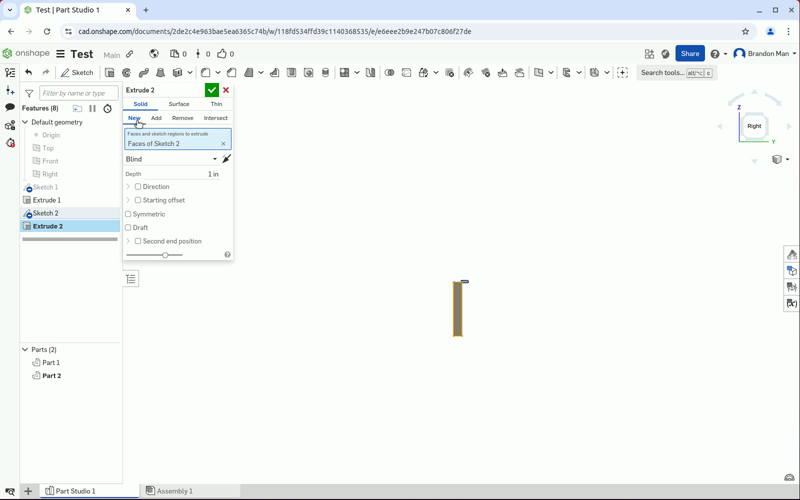
key(tab, 4)
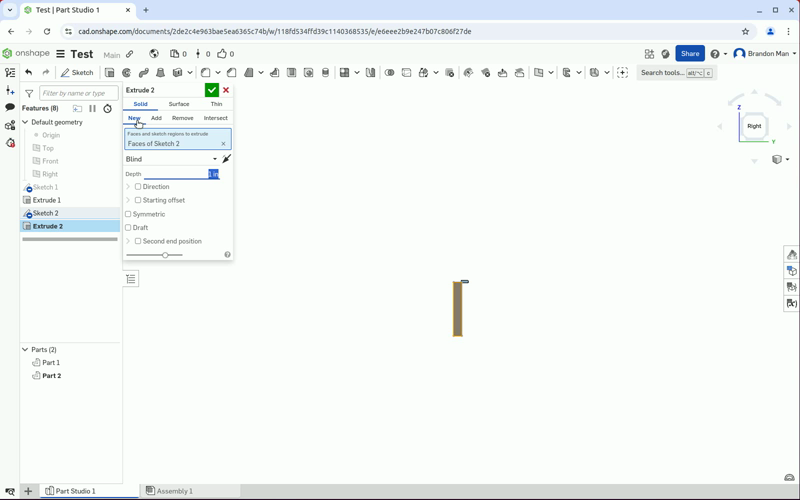
text(0.481)
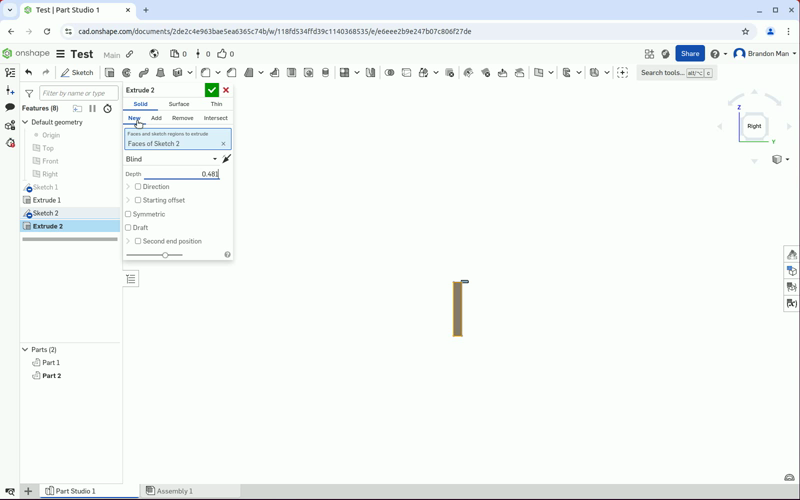
key(enter)
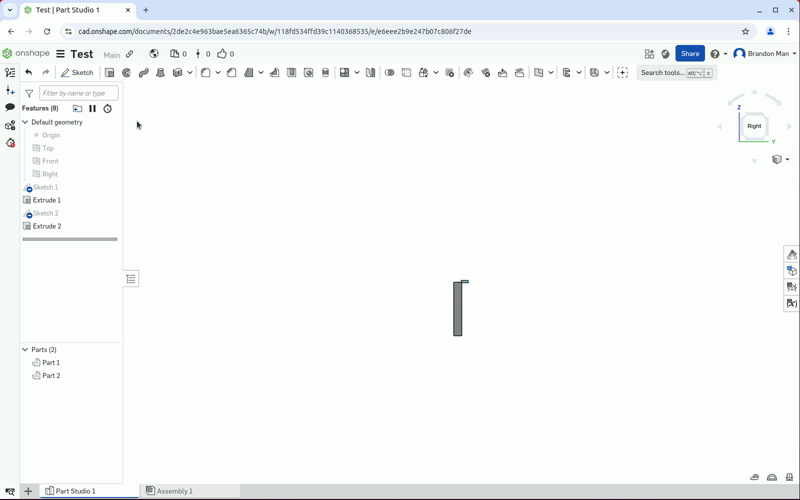
key(shift+h)
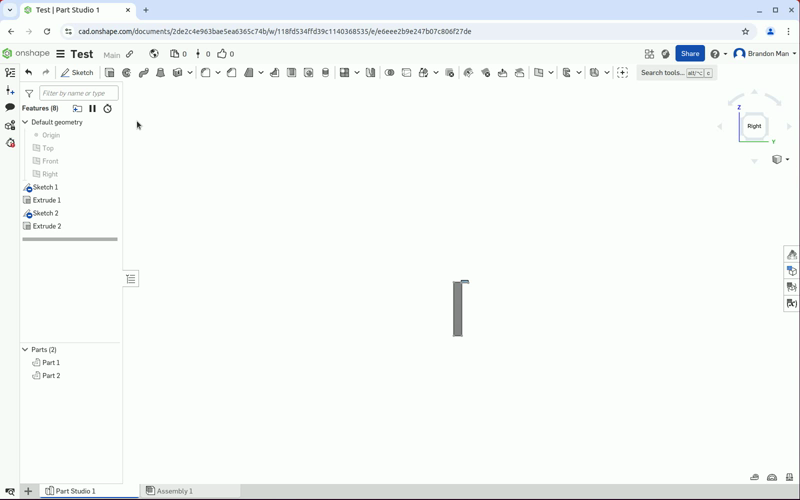
key(shift+h)
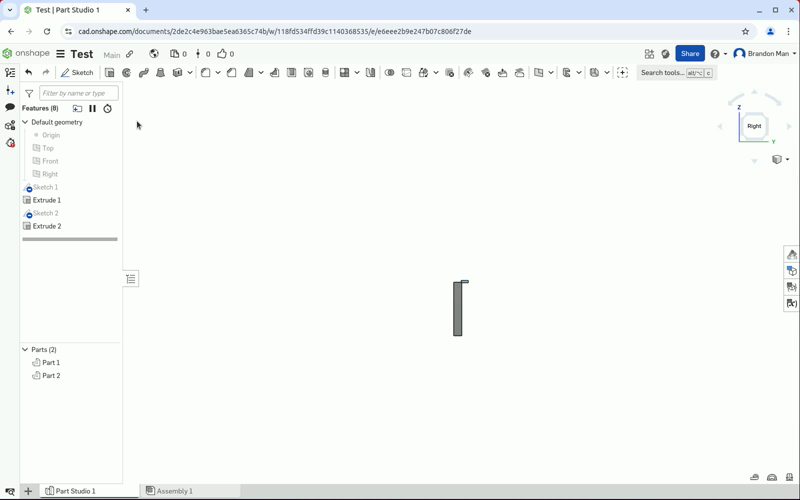
mouse_move(73, 189)
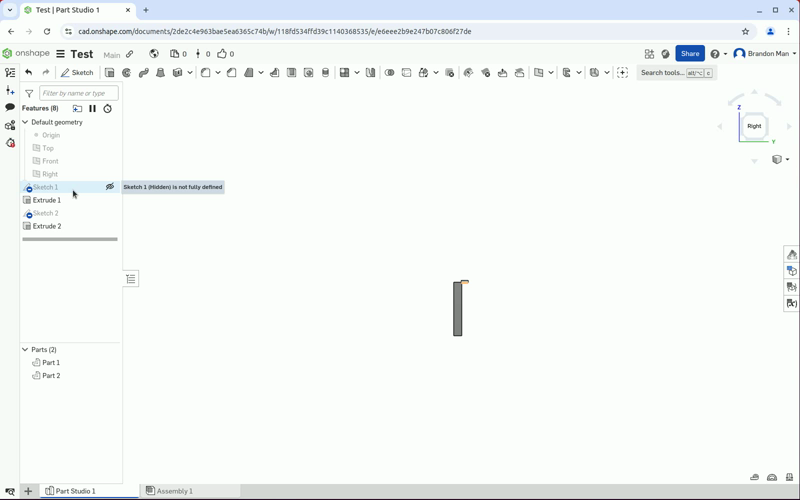
click(73, 189)
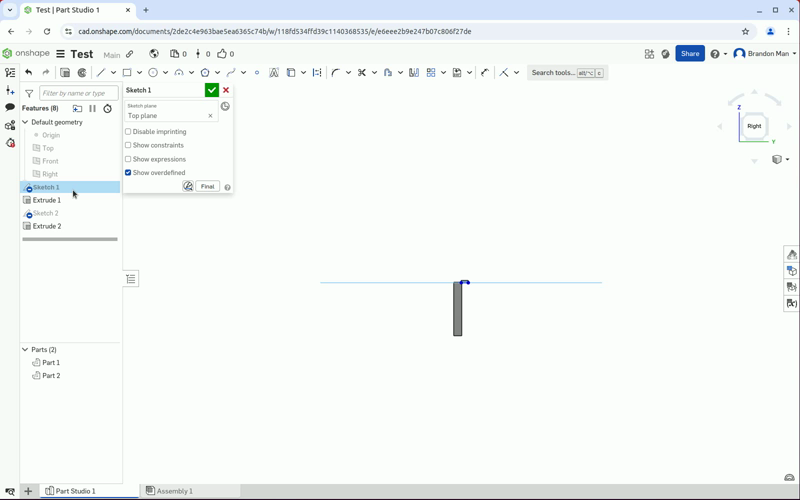
mouse_move(229, 92)
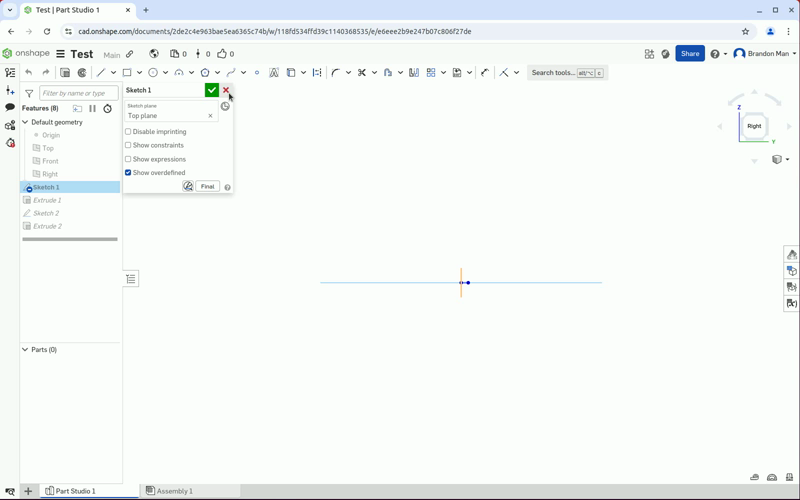
click(229, 92)
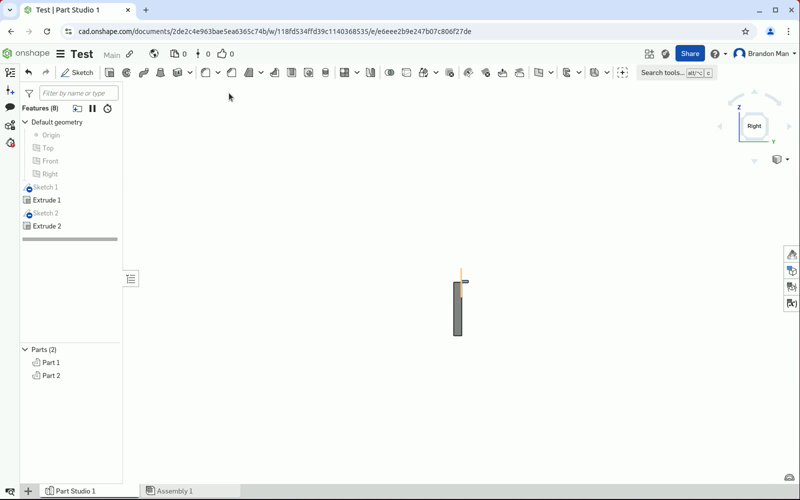
mouse_move(73, 352)
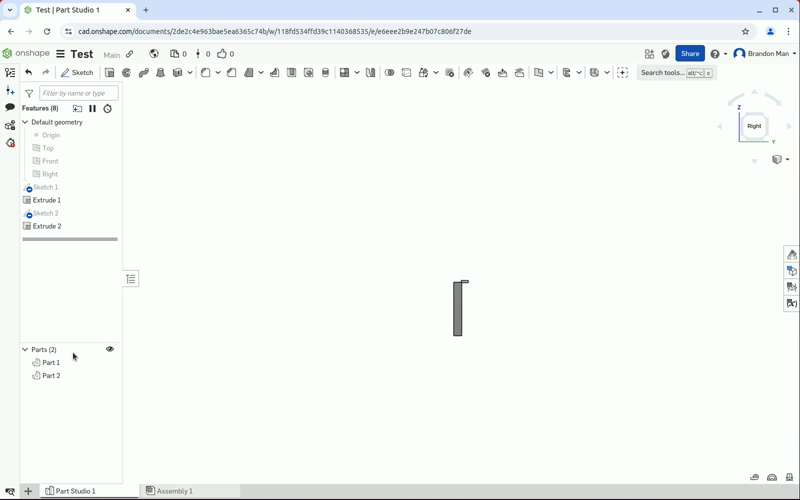
key(y)
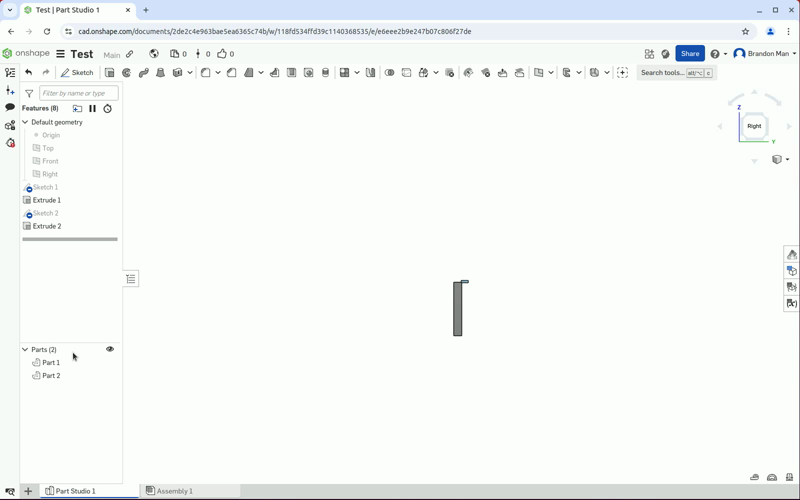
key(shift+p)
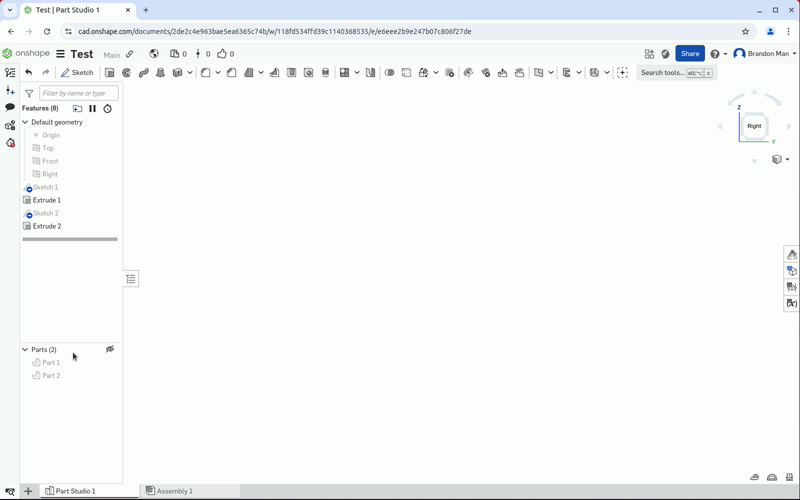
key(space)
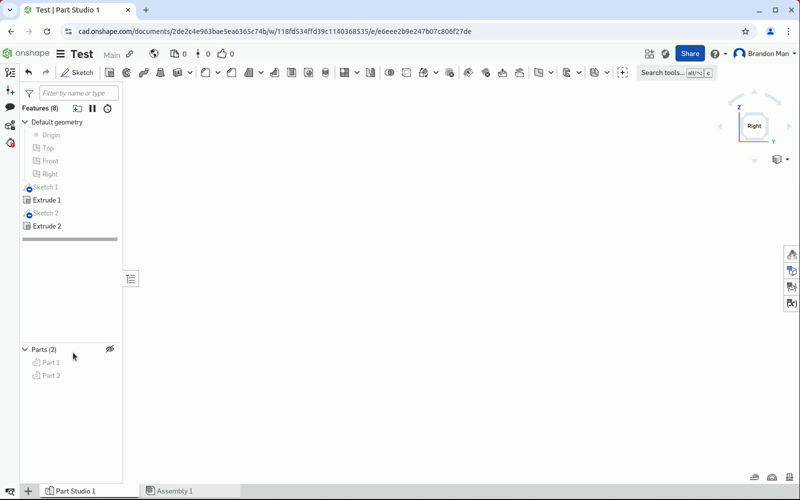
key_down(shift)
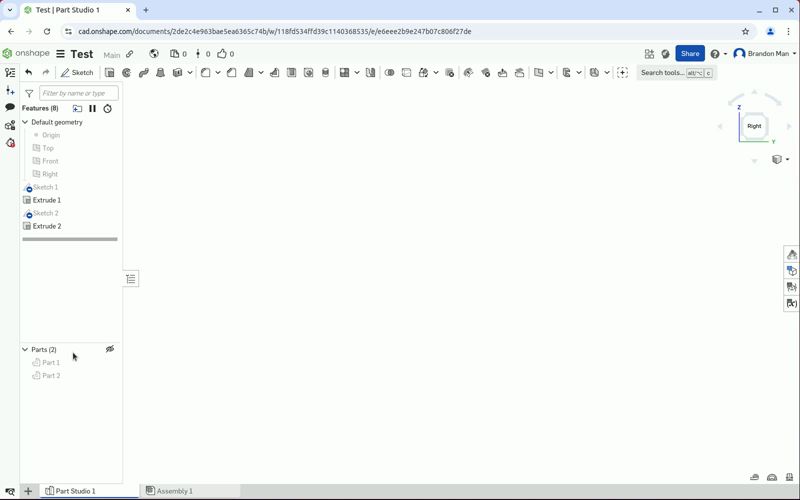
key(right)
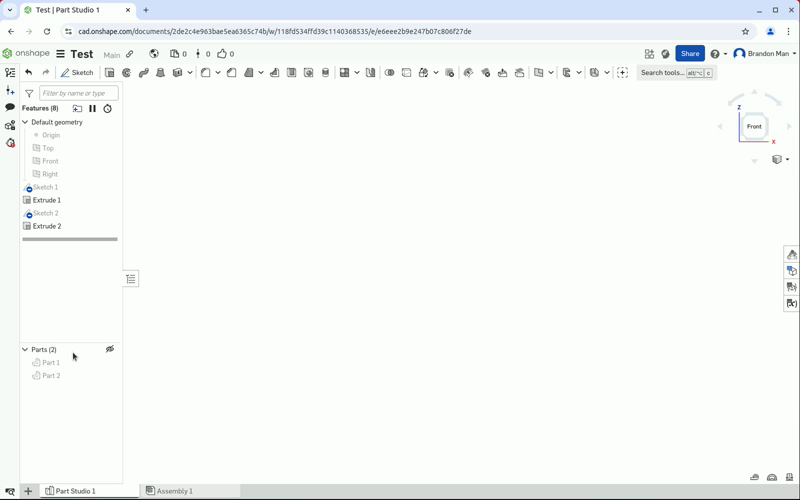
key_up(shift)
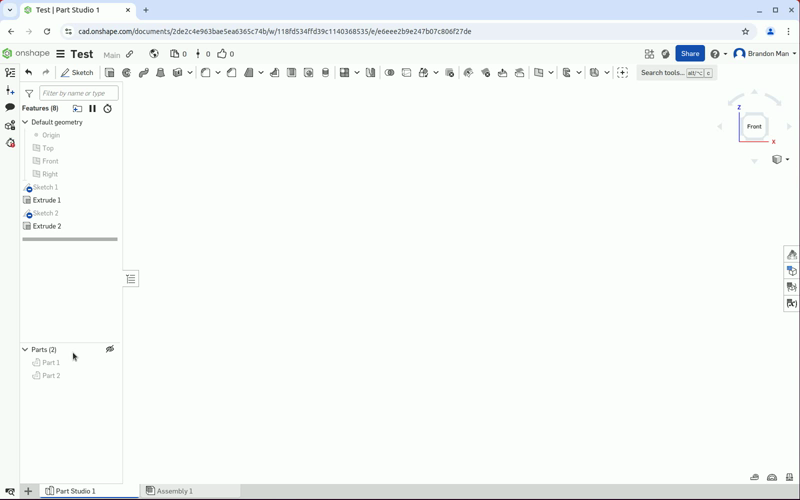
key(space)
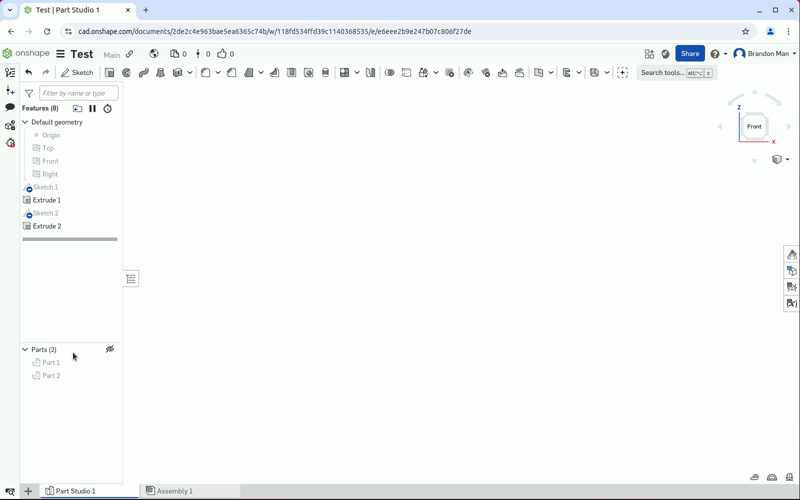
key_down(shift)
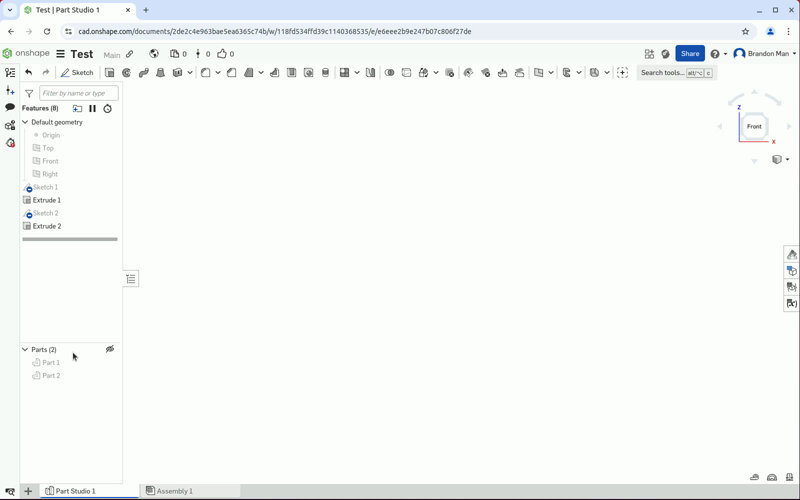
key(down)
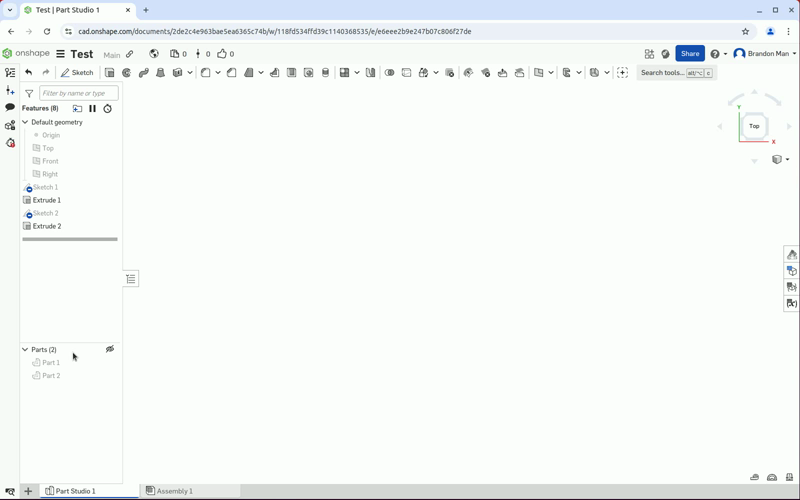
key_up(shift)
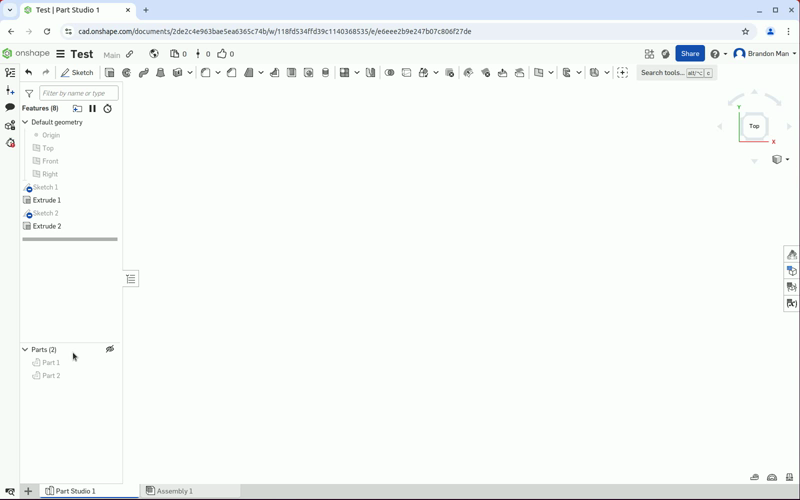
mouse_move(73, 352)
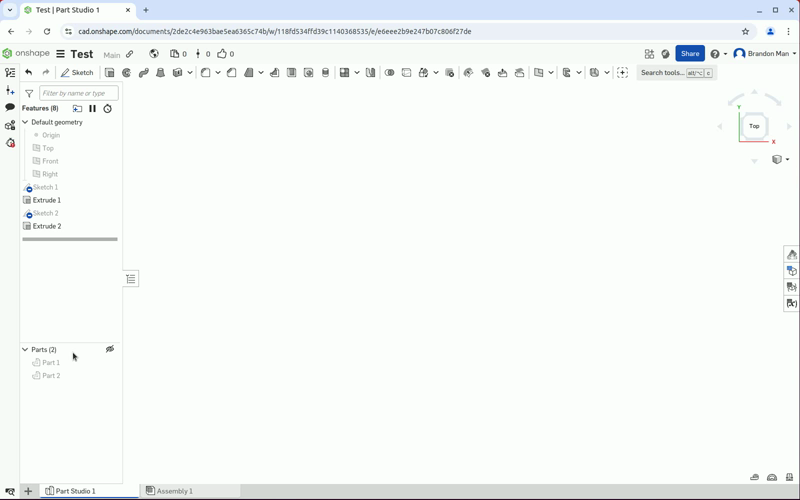
key(shift+y)
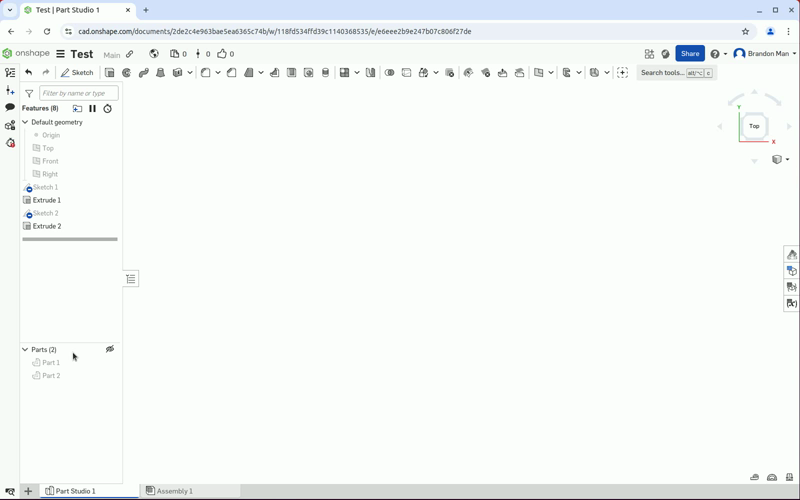
key(shift+s)
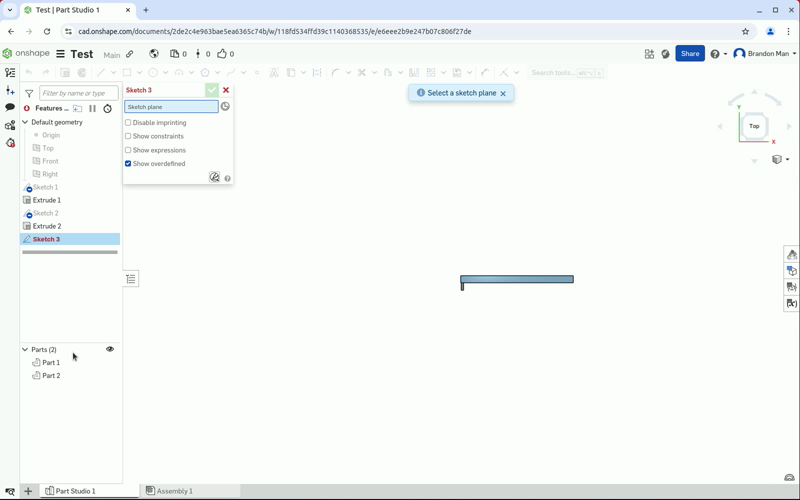
mouse_move(73, 150)
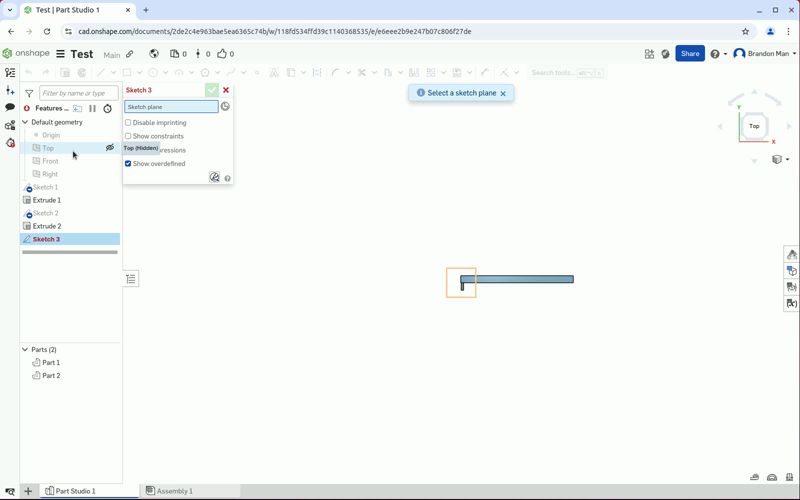
click(73, 150)
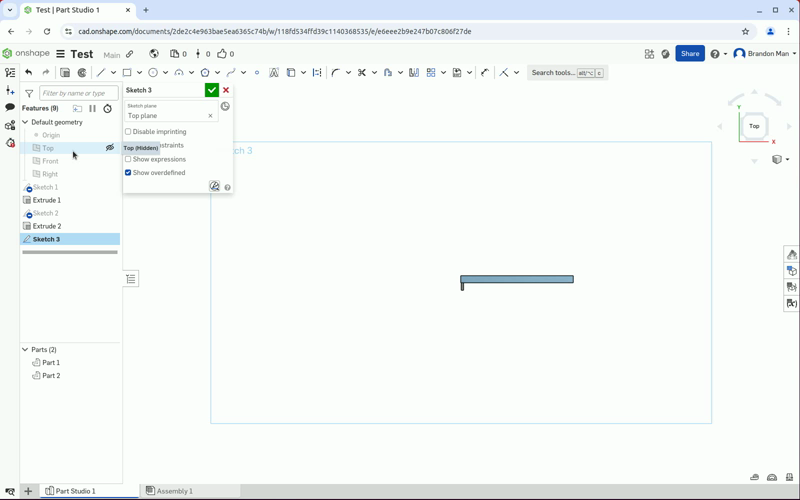
mouse_move(73, 352)
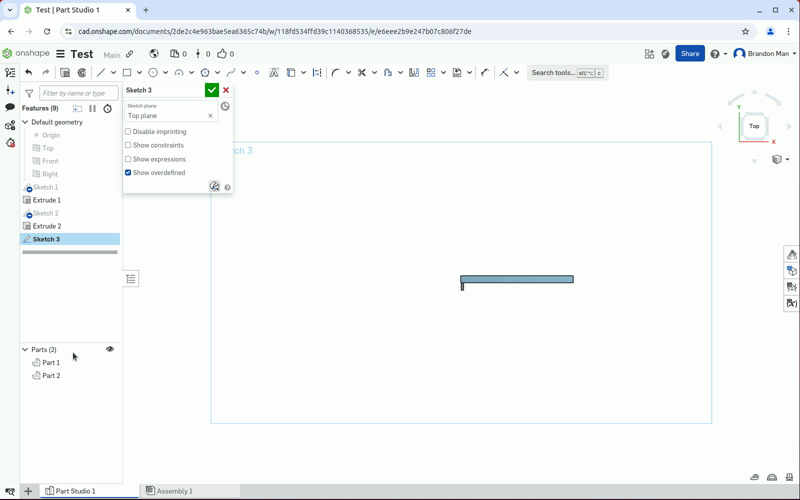
key(y)
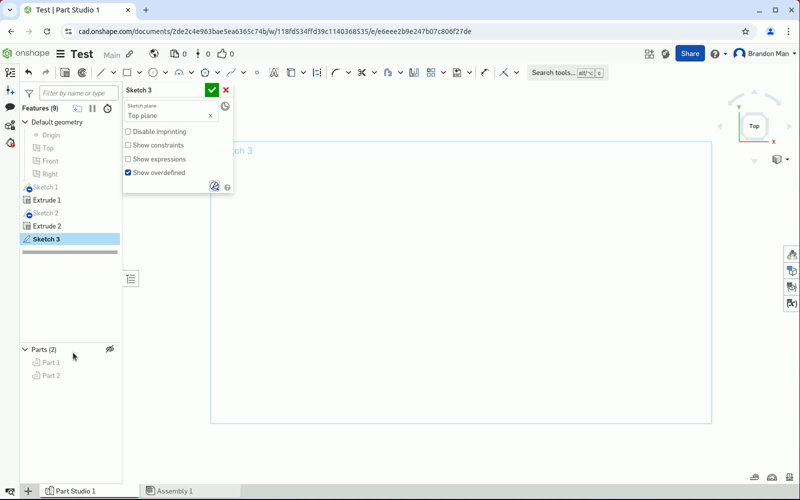
key(l)
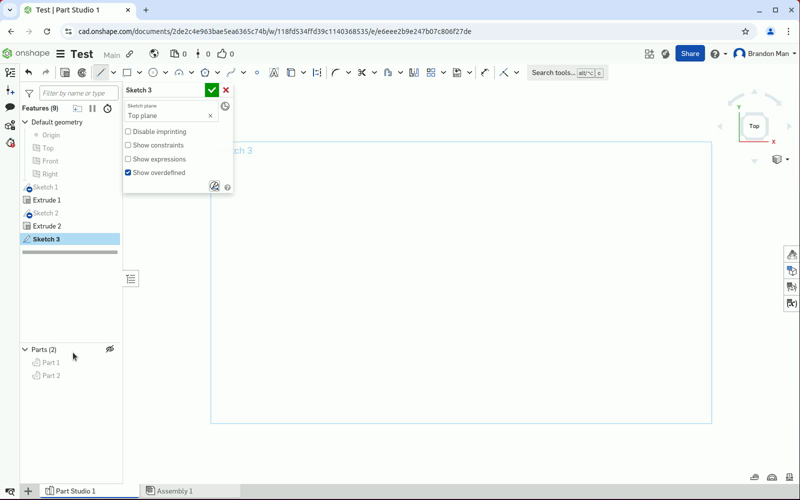
key_down(shift)
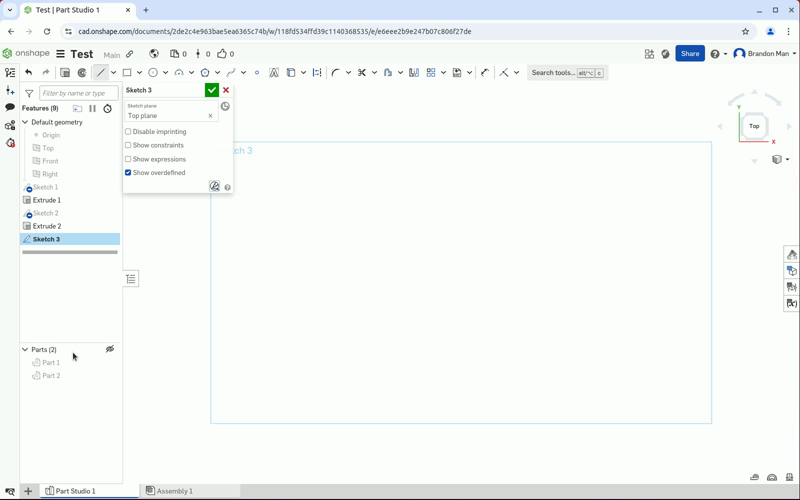
mouse_move(481, 262)
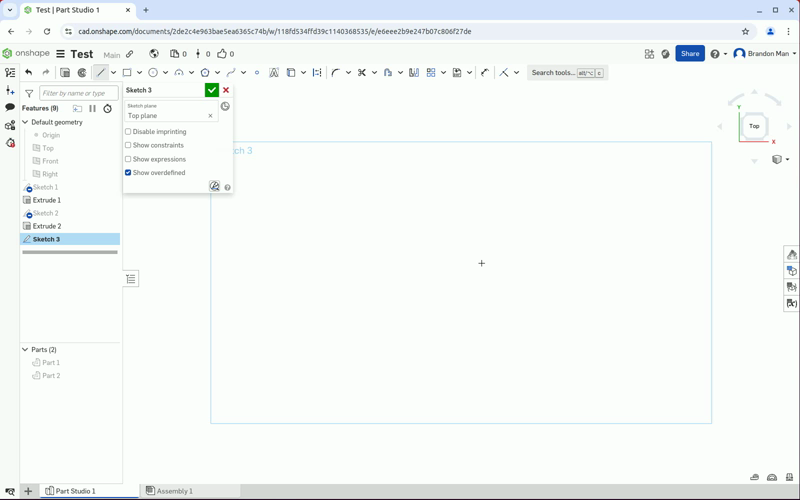
click(481, 262)
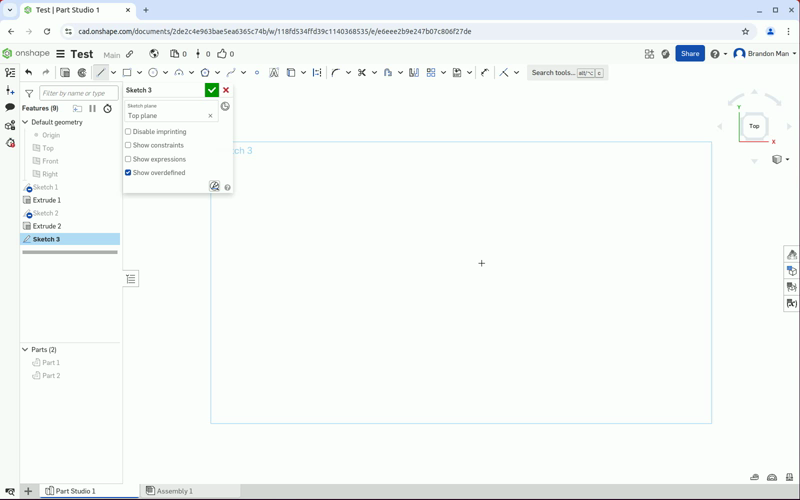
key_up(shift)
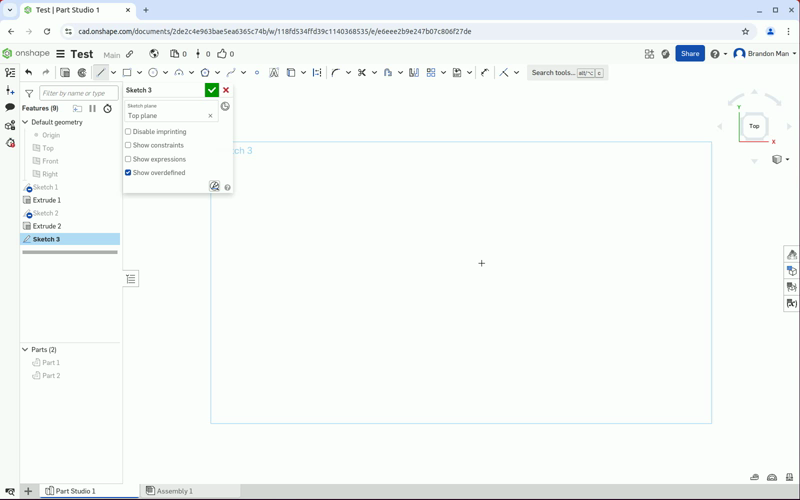
key_down(shift)
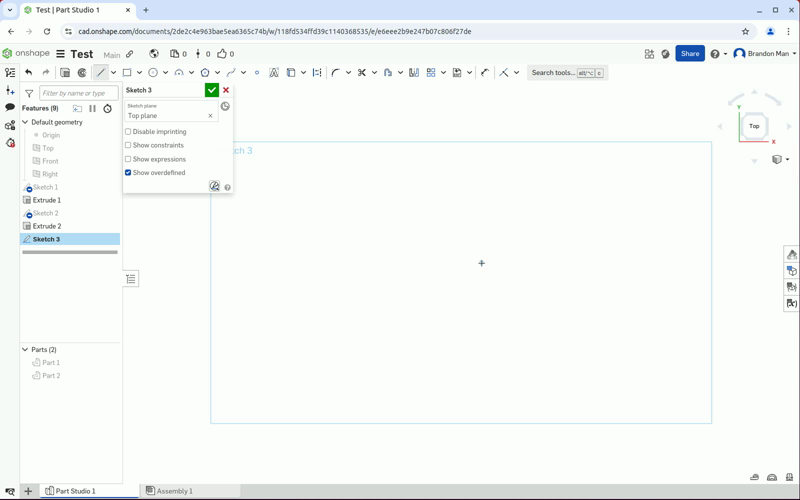
mouse_move(550, 262)
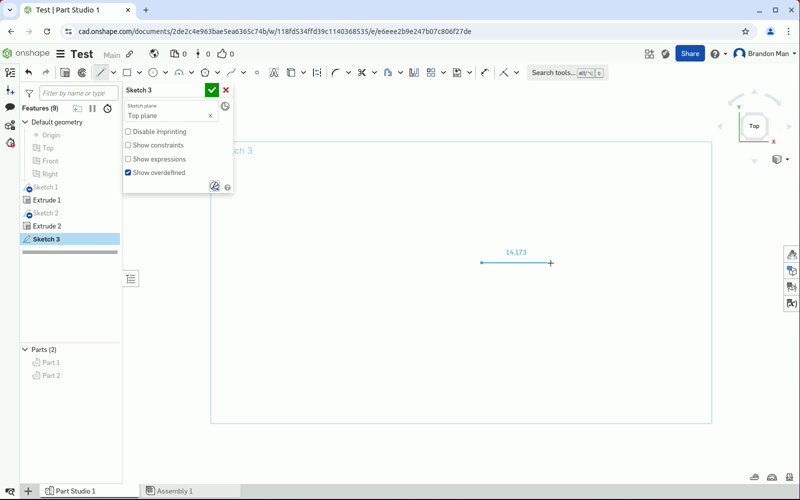
click(550, 262)
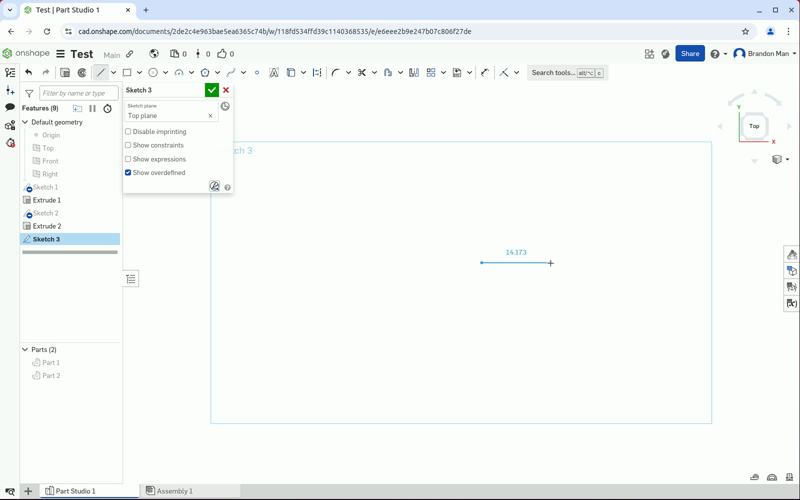
key_up(shift)
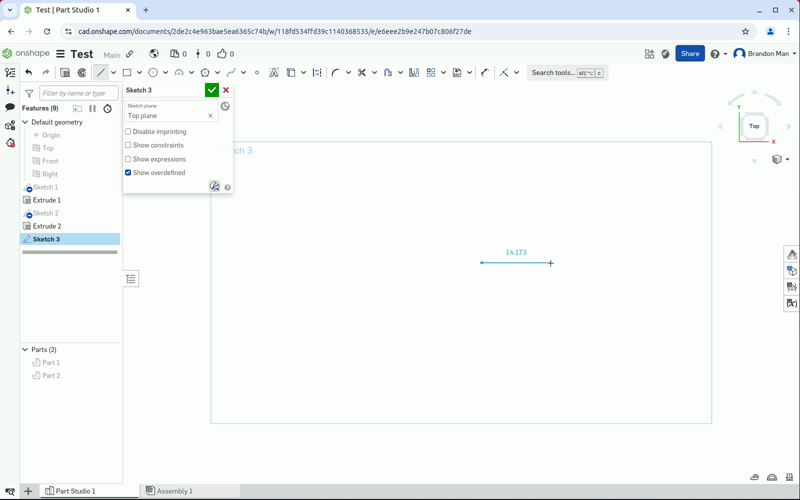
key_down(shift)
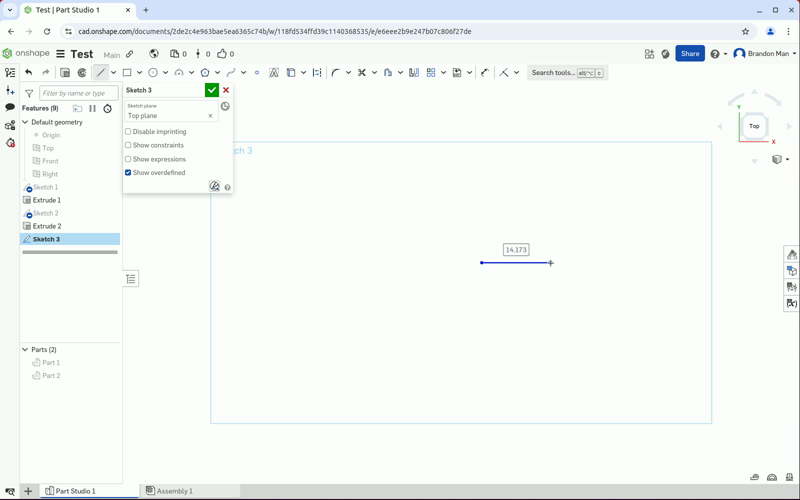
mouse_move(580, 262)
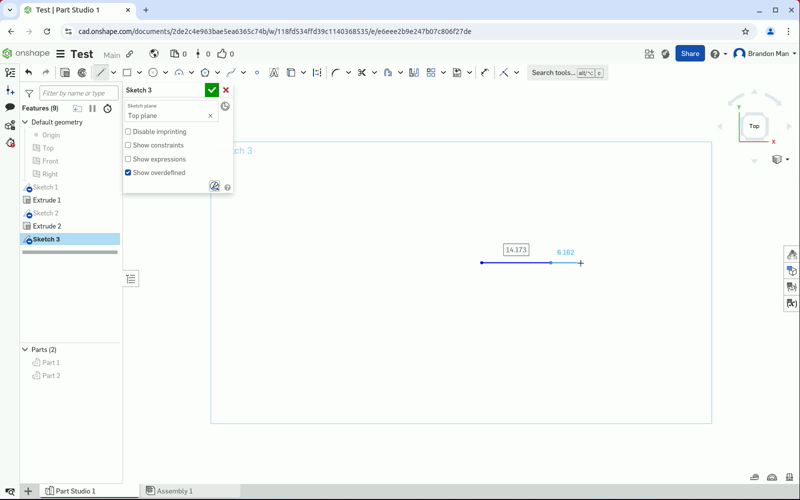
mouse_move(550, 255)
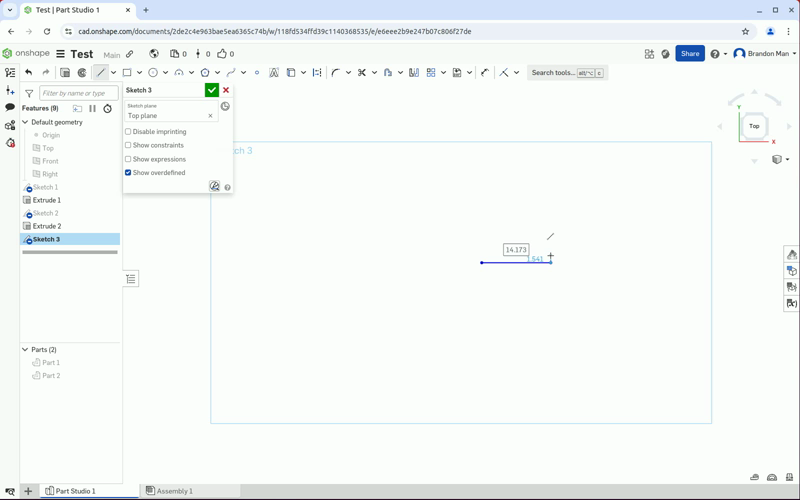
click(550, 255)
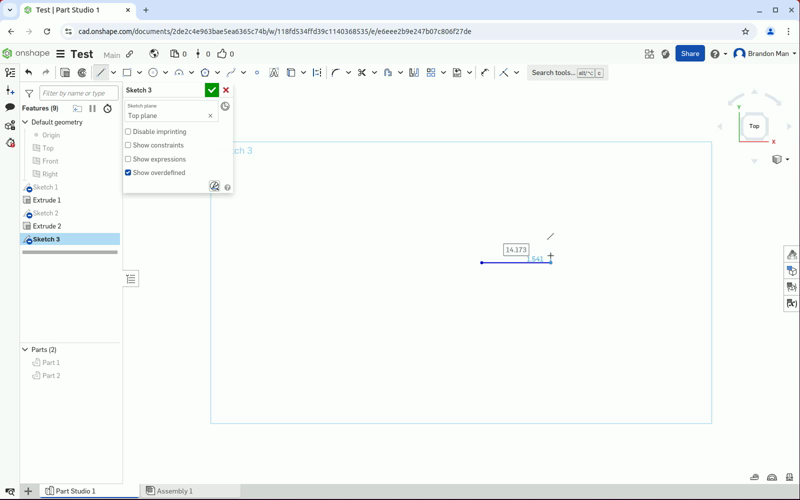
key_up(shift)
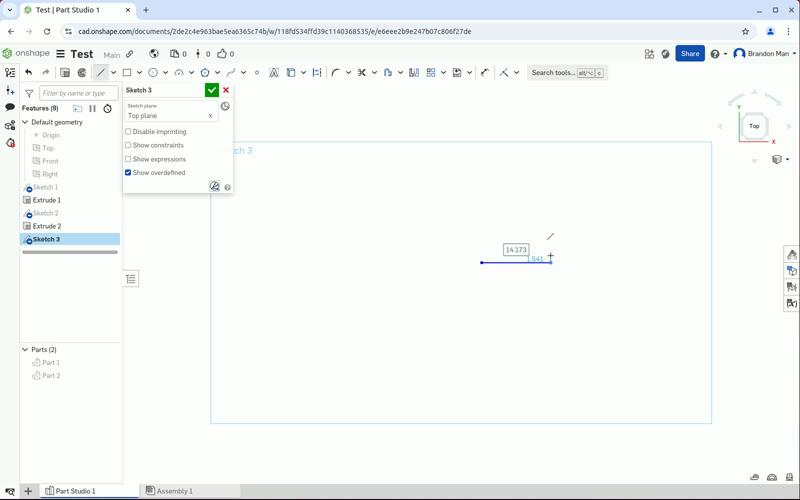
key_down(shift)
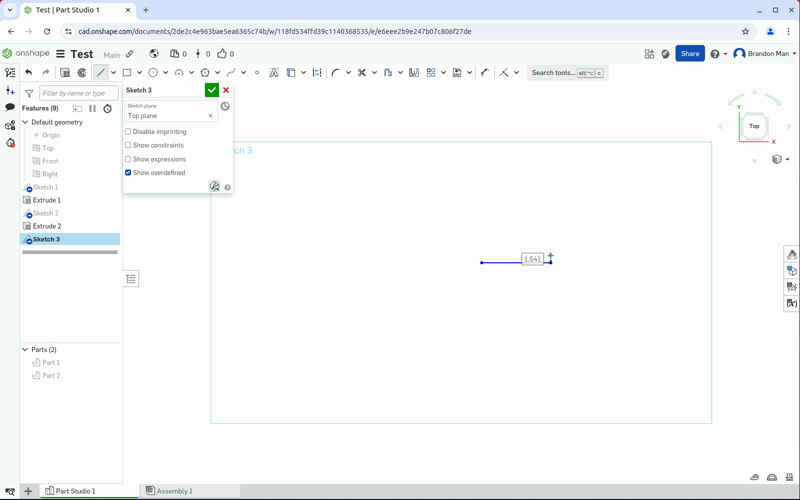
mouse_move(481, 255)
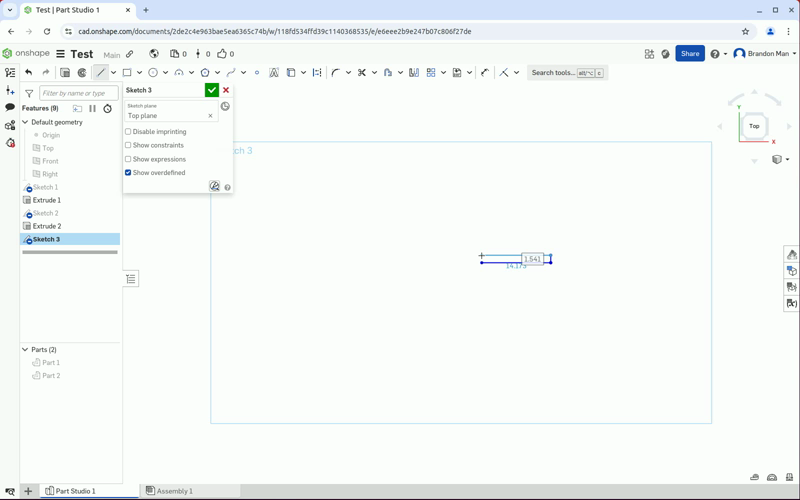
click(481, 255)
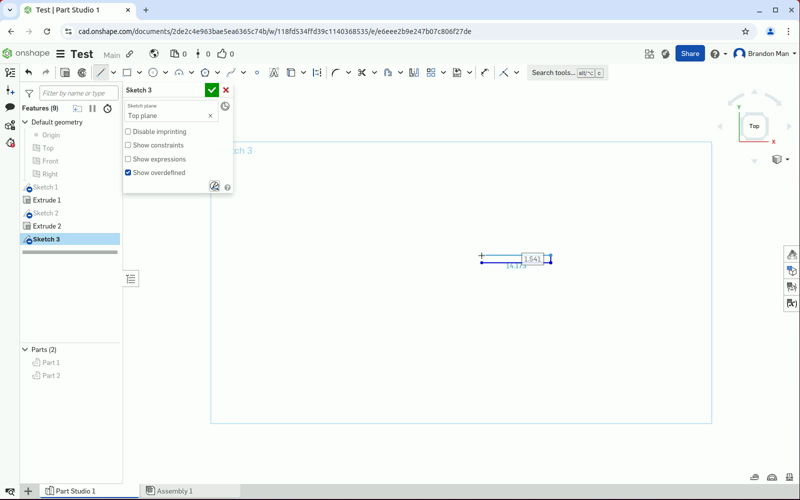
key_up(shift)
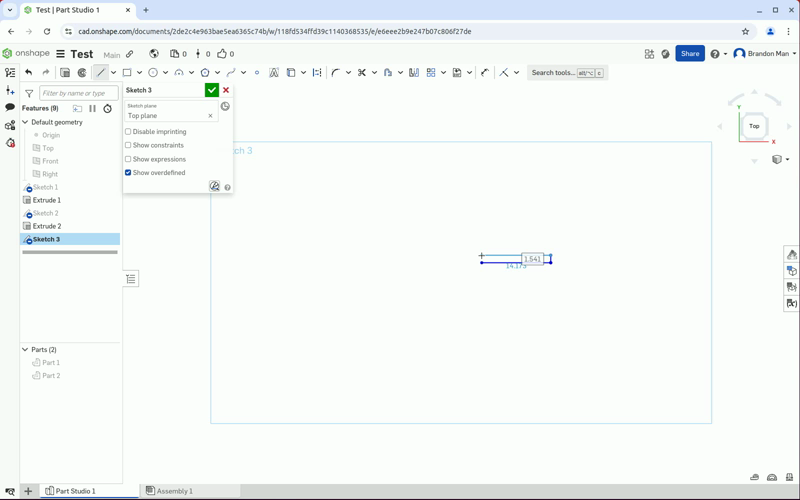
mouse_move(511, 255)
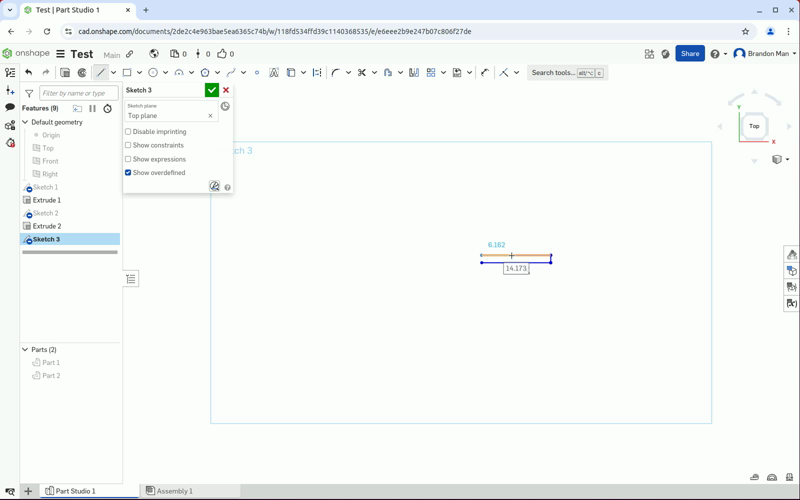
key_down(shift)
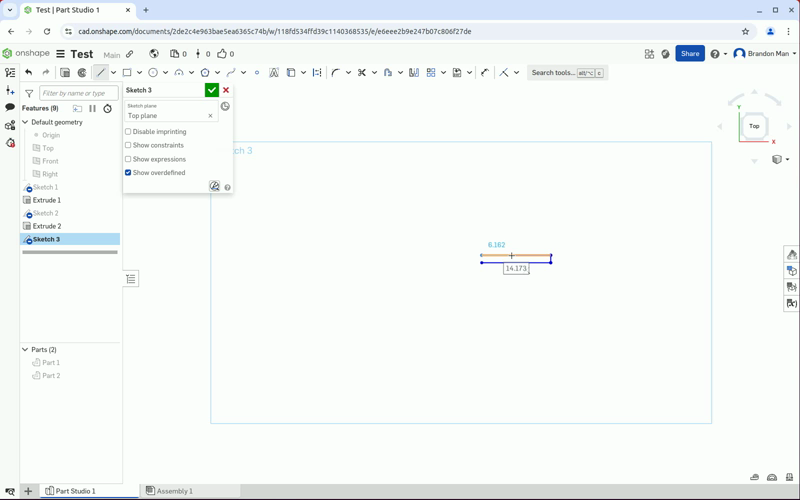
mouse_move(481, 262)
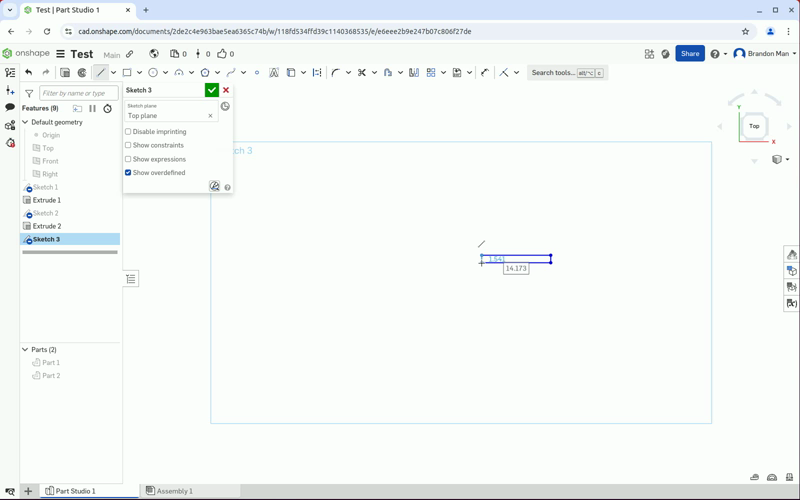
key_up(shift)
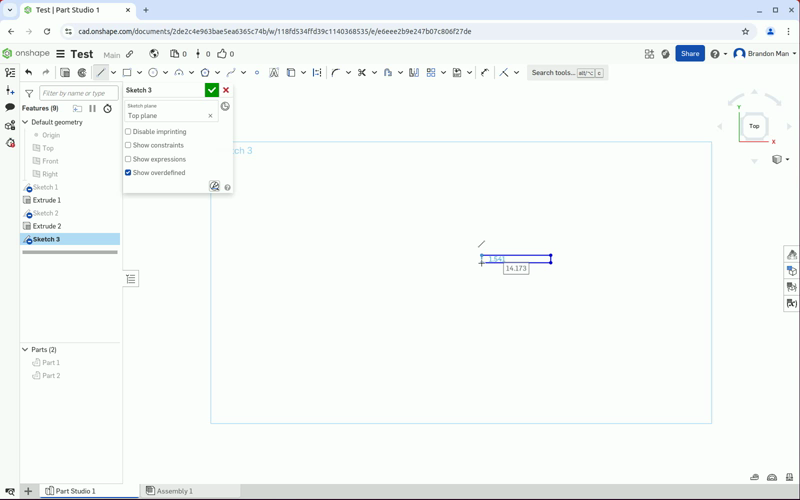
click(481, 262)
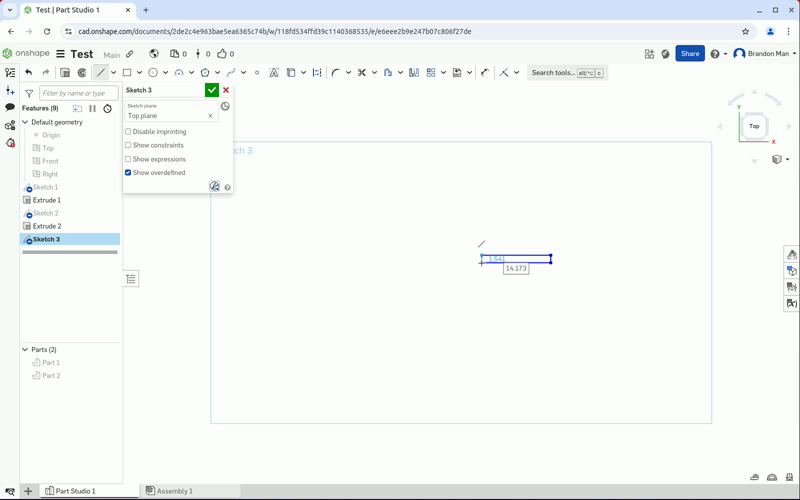
key(esc)
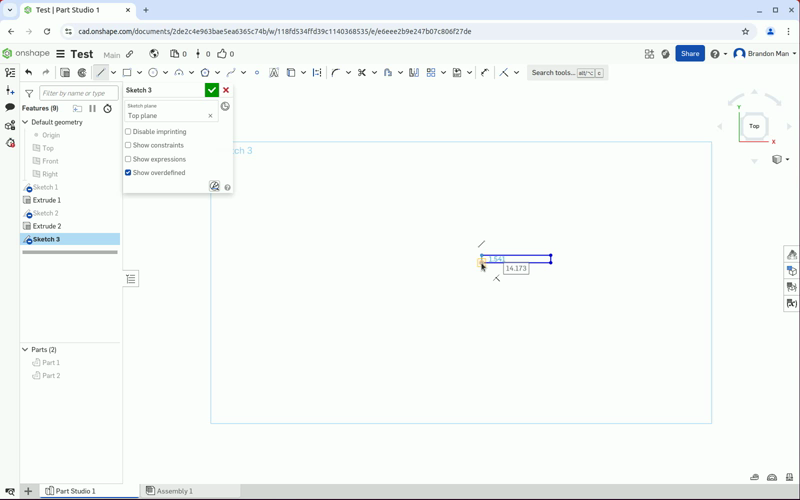
mouse_move(522, 258)
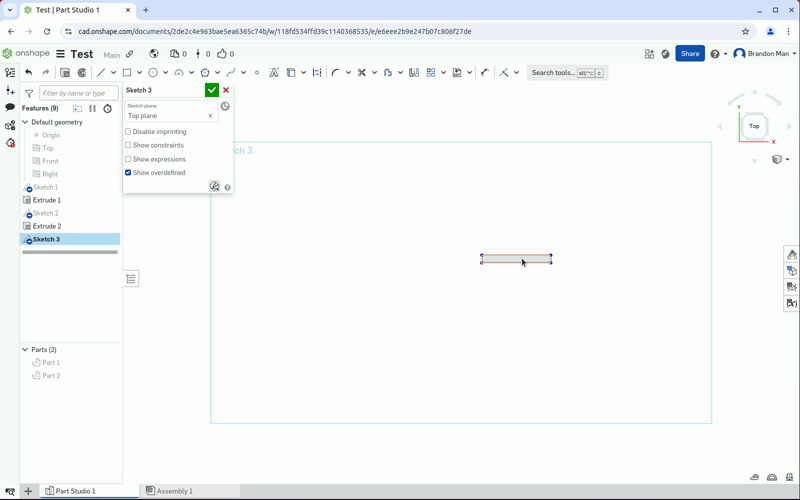
scroll(6)
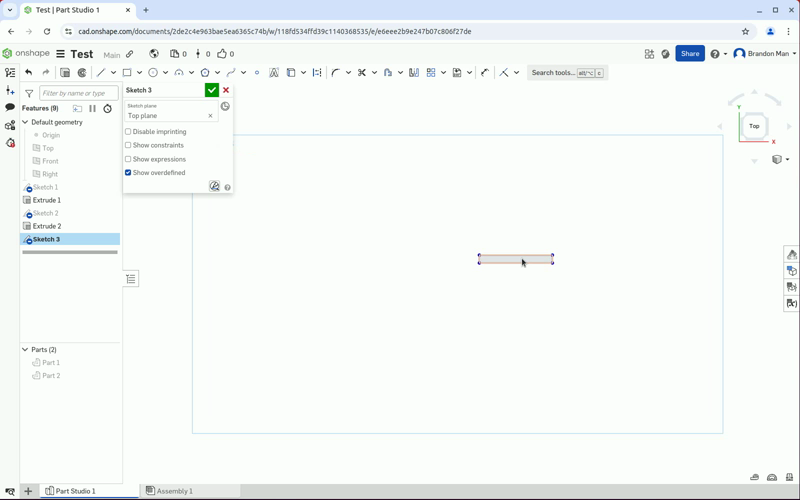
scroll(6)
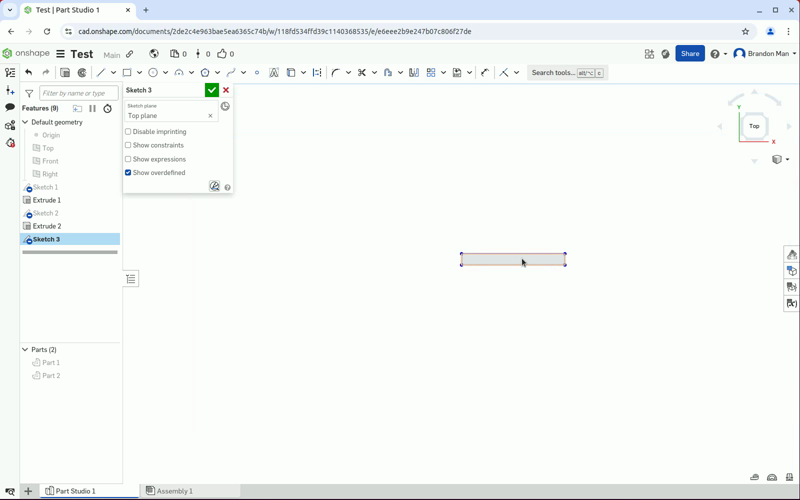
scroll(6)
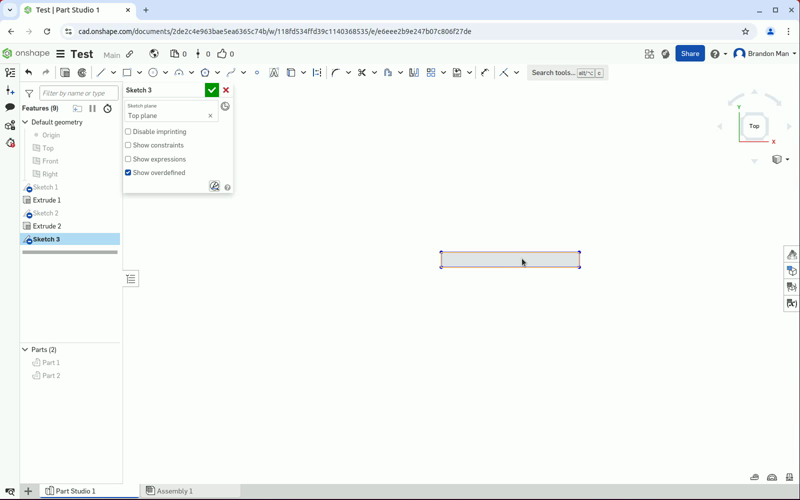
scroll(6)
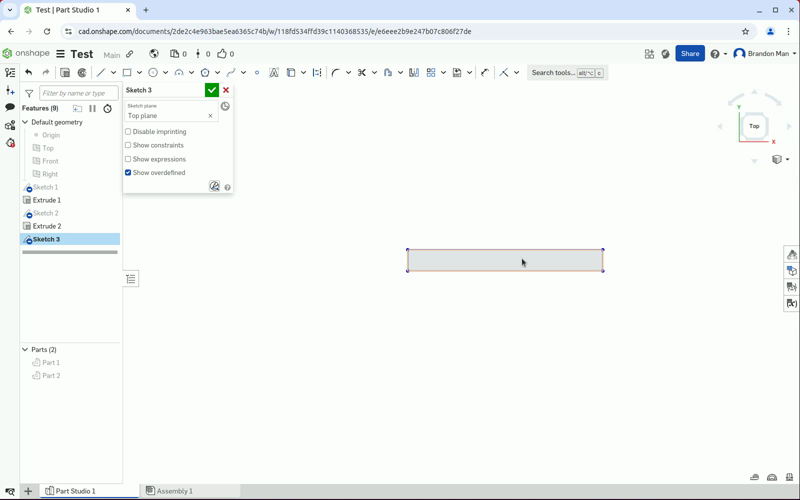
scroll(6)
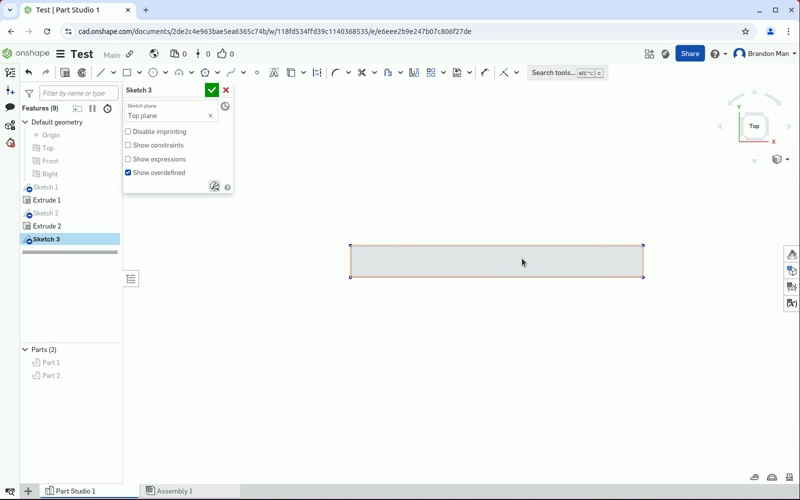
scroll(6)
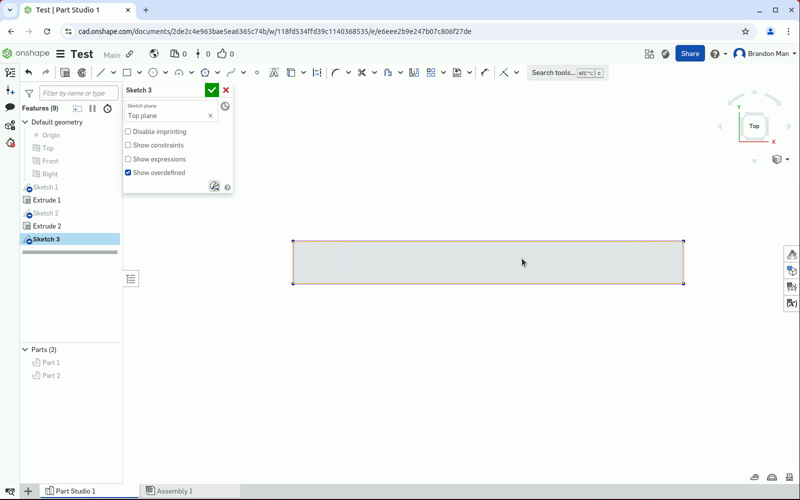
scroll(6)
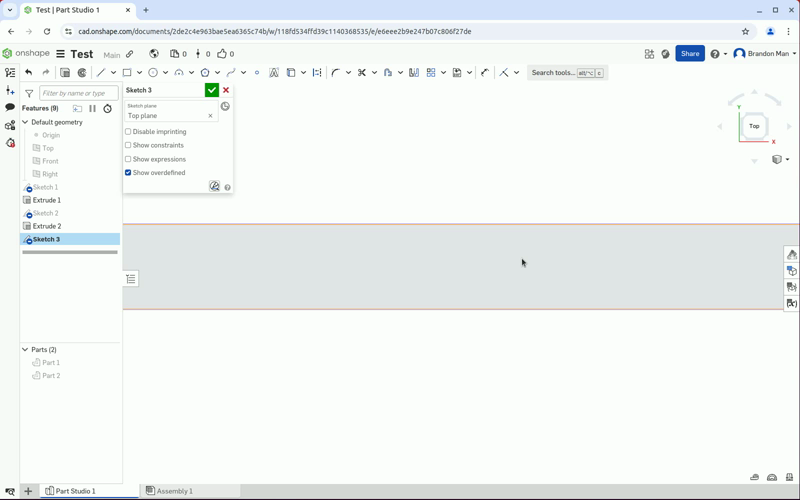
click(522, 258)
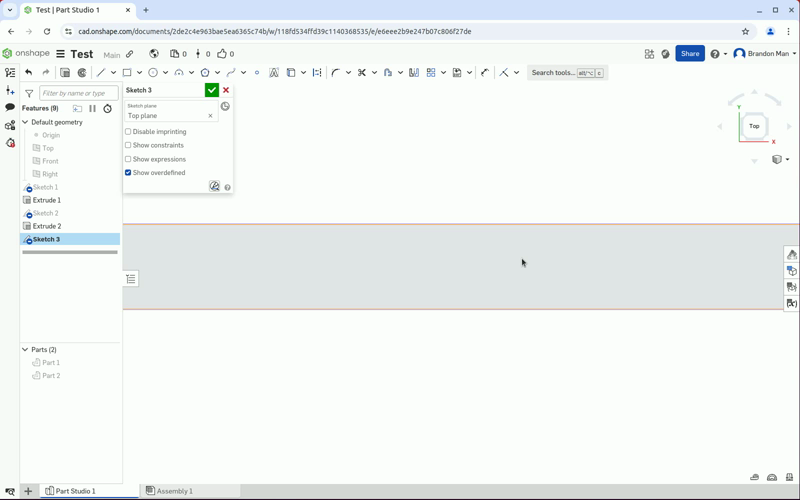
scroll(-6)
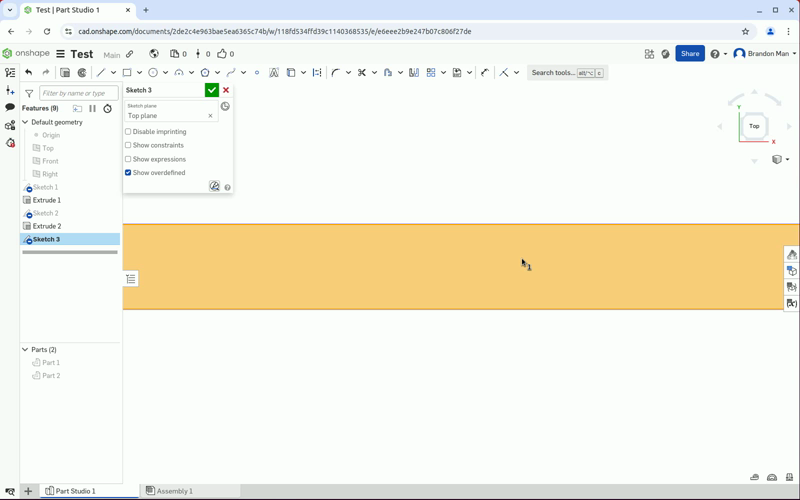
scroll(-6)
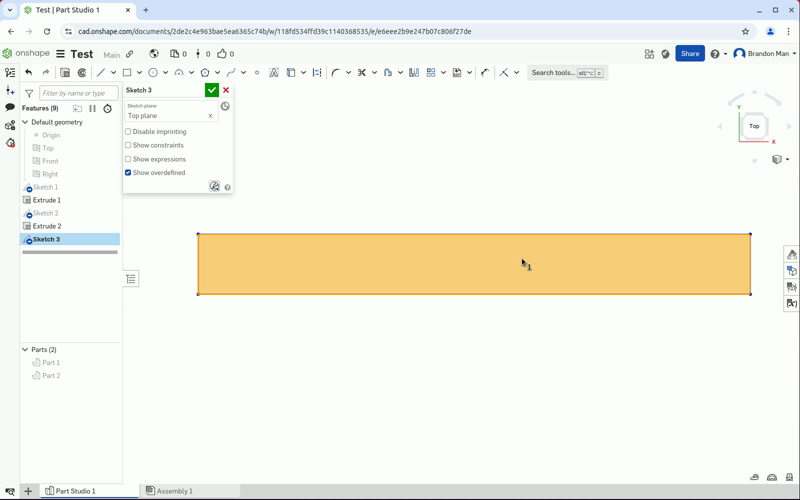
scroll(-6)
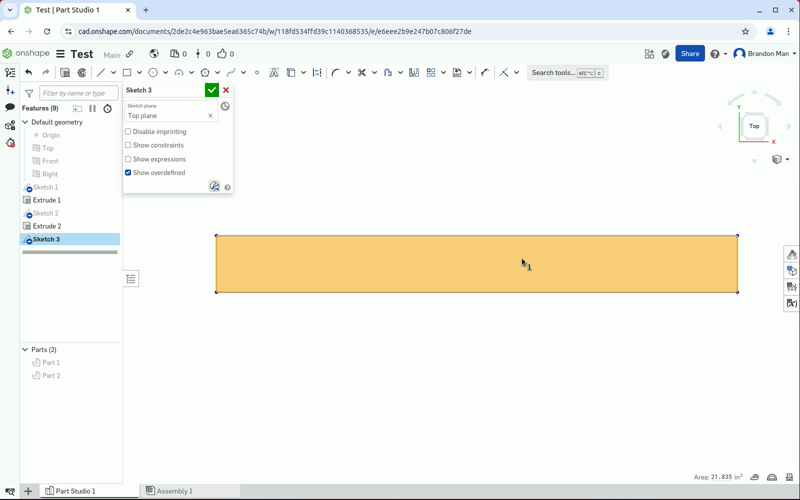
scroll(-6)
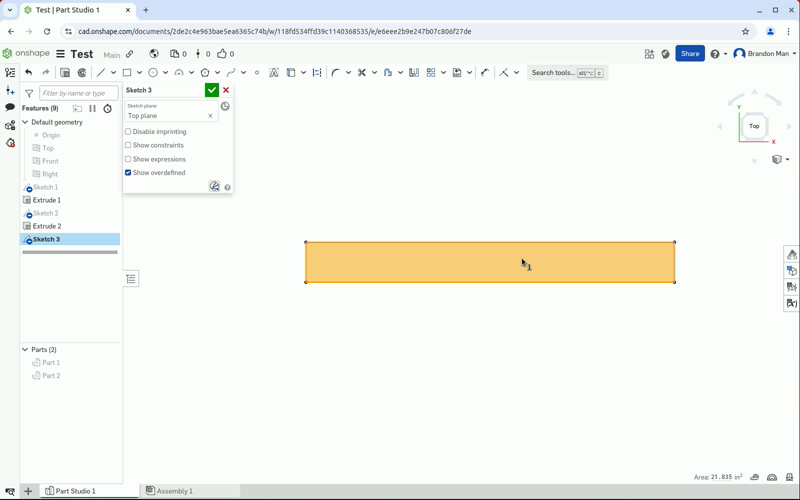
scroll(-6)
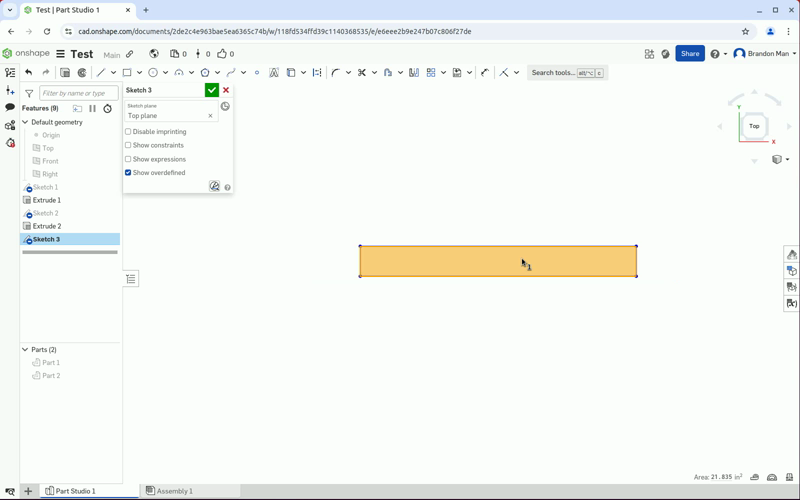
scroll(-6)
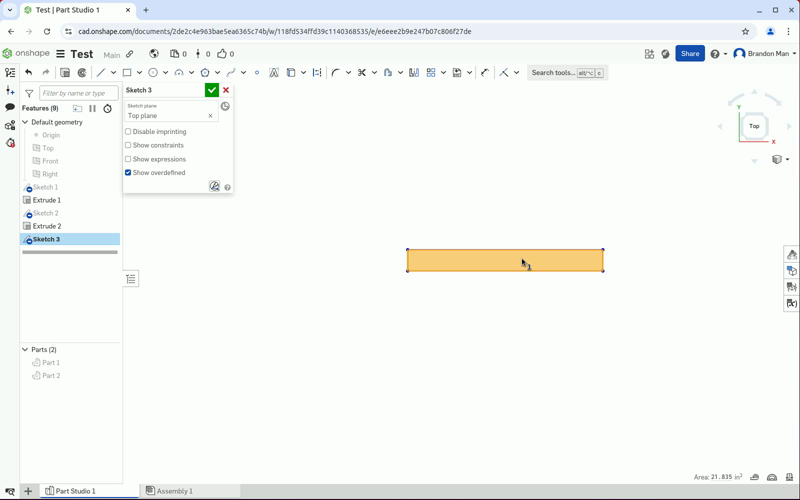
scroll(-6)
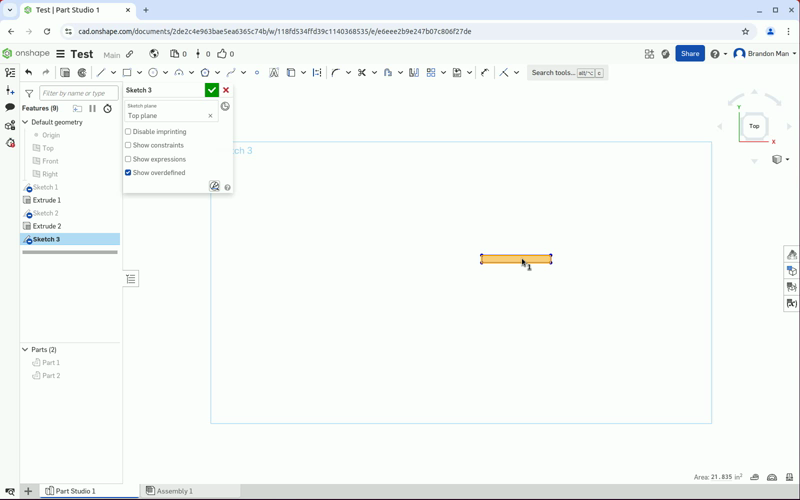
mouse_move(73, 352)
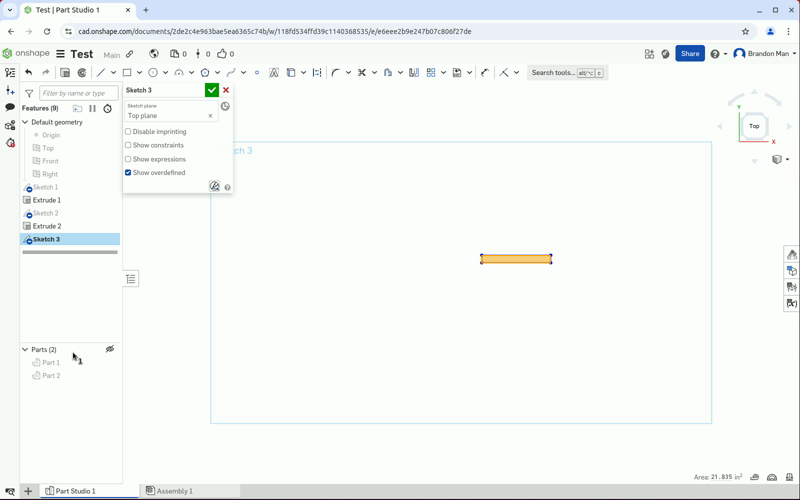
key(shift+y)
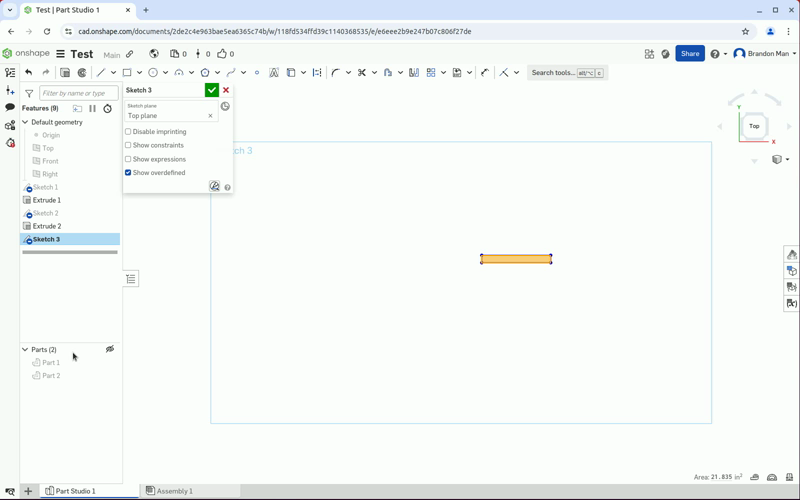
key(shift+e)
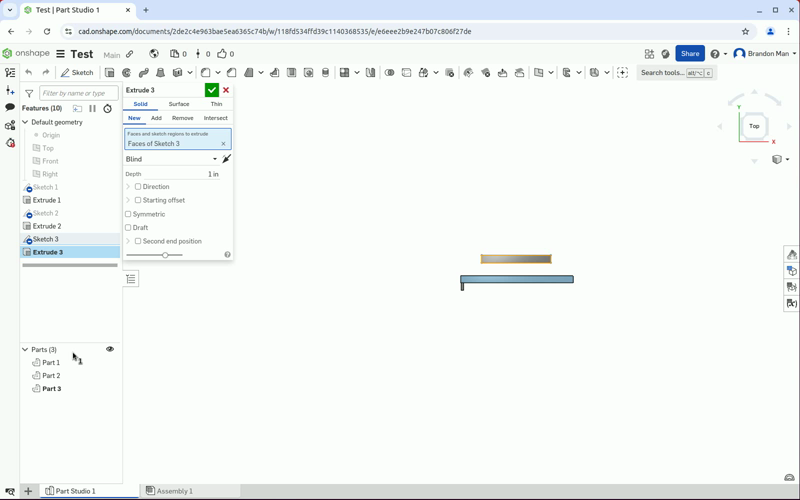
mouse_move(143, 106)
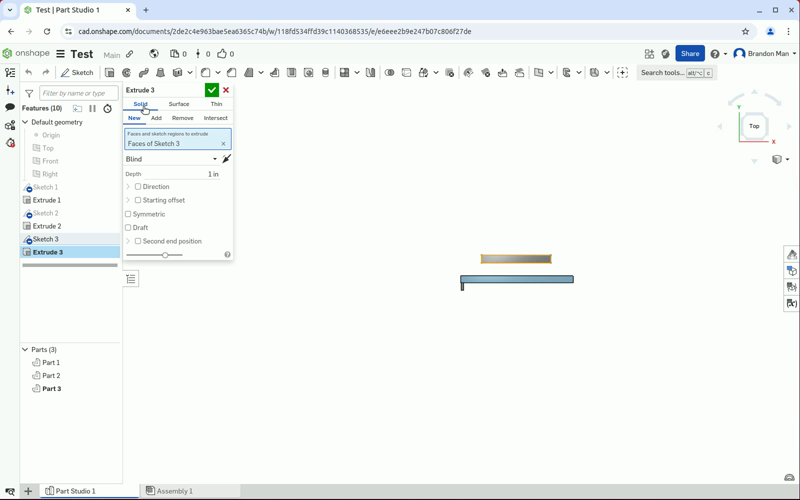
click(143, 106)
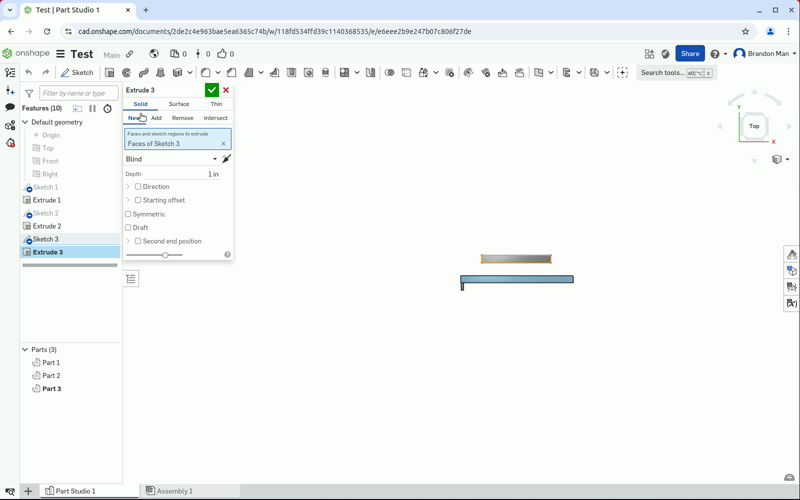
mouse_move(137, 120)
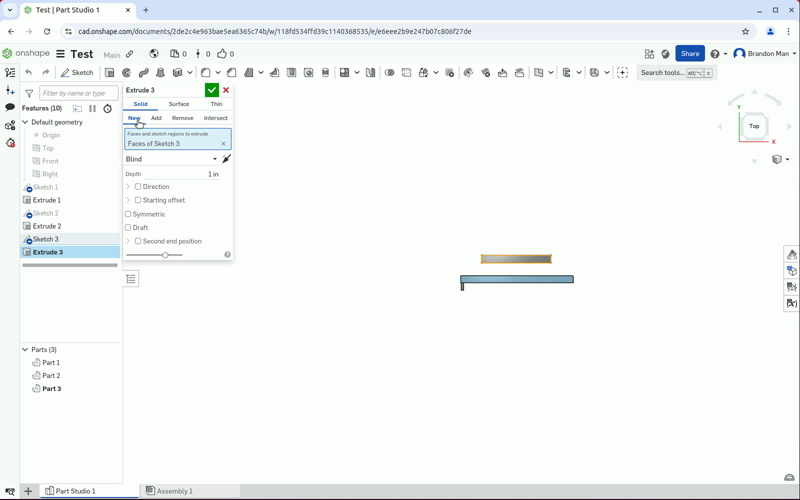
click(137, 120)
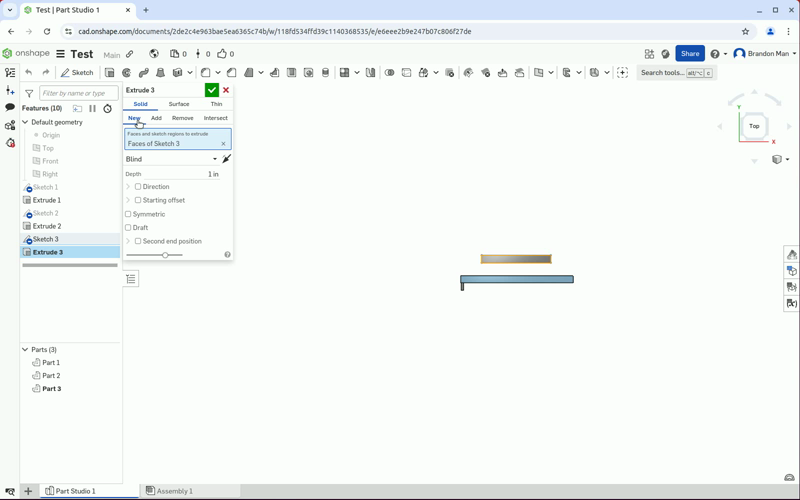
key(tab, 4)
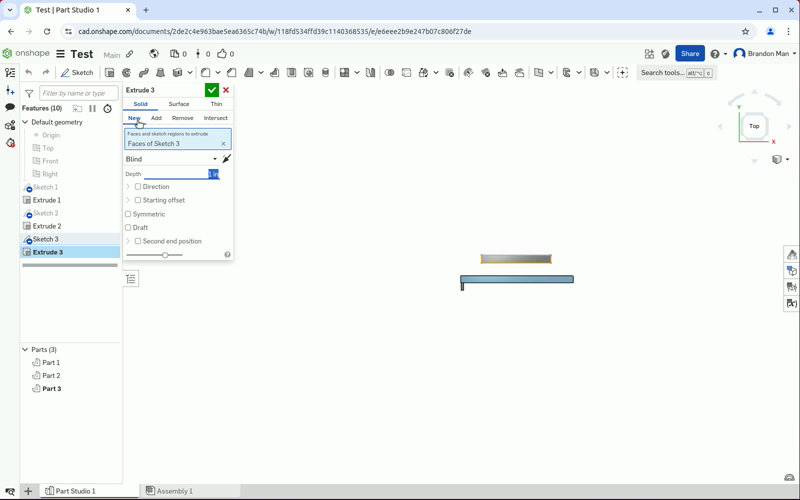
text(0.481)
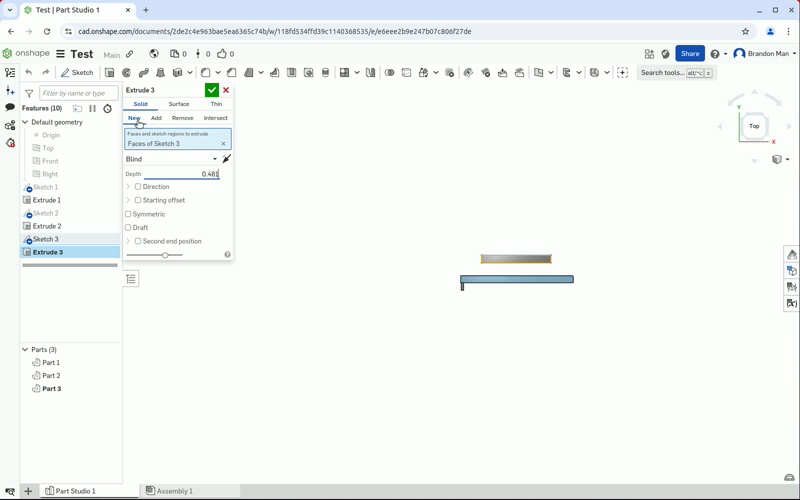
key(enter)
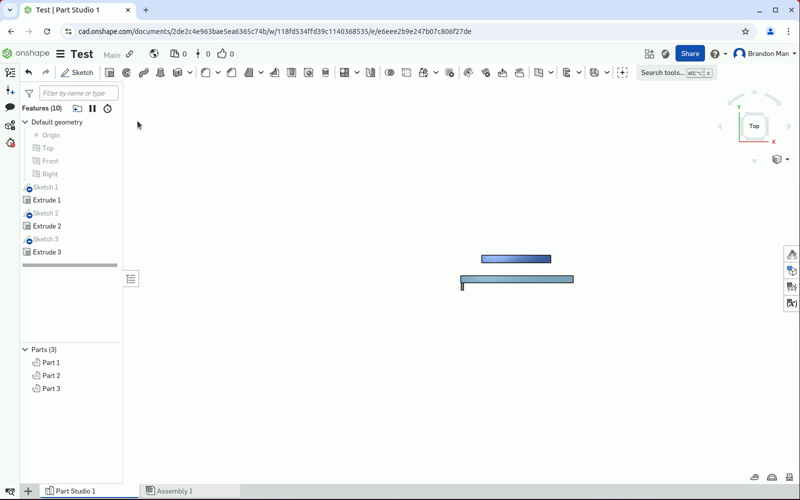
key(shift+h)
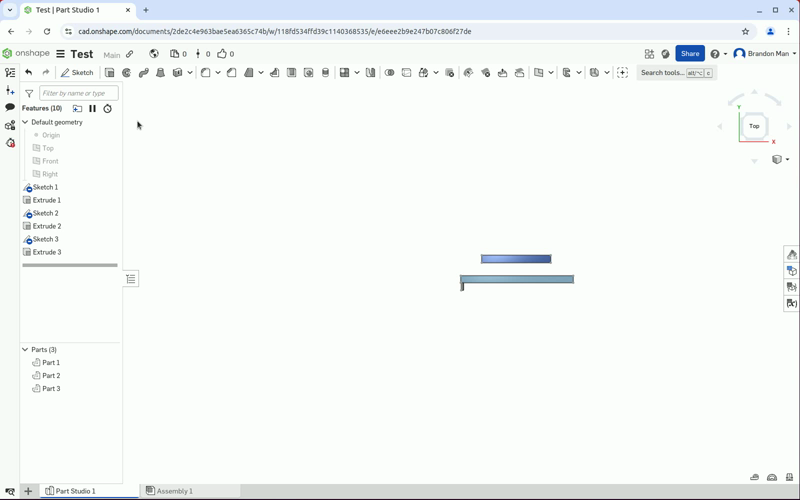
key(shift+h)
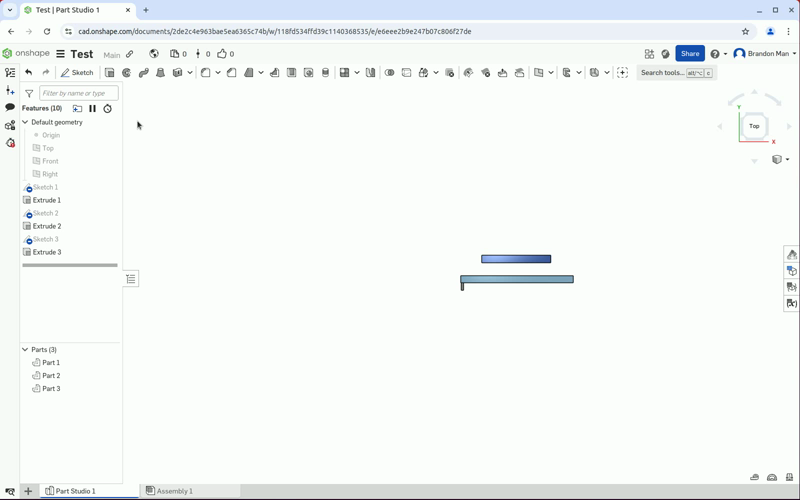
mouse_move(73, 189)
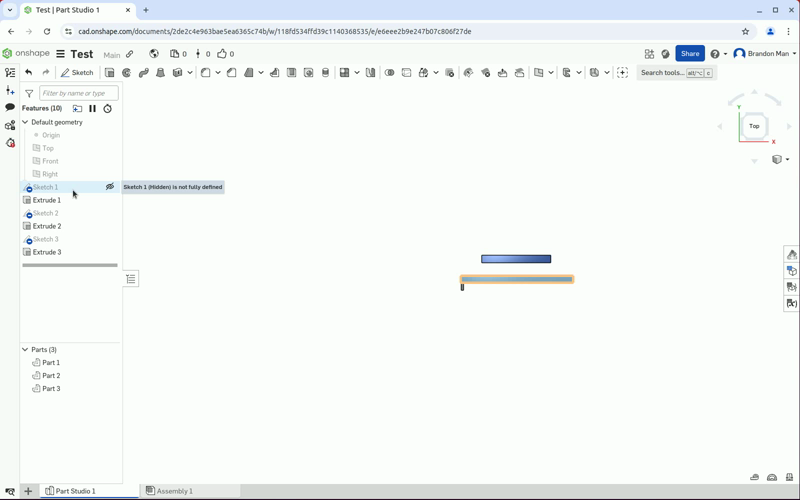
click(73, 189)
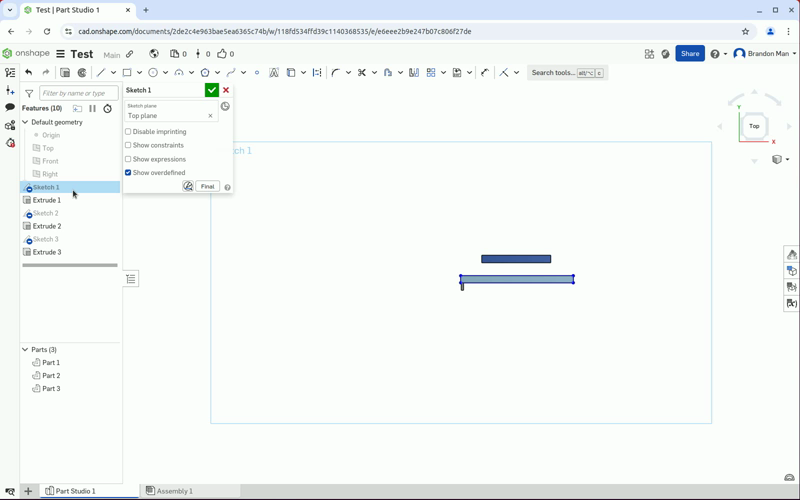
mouse_move(229, 92)
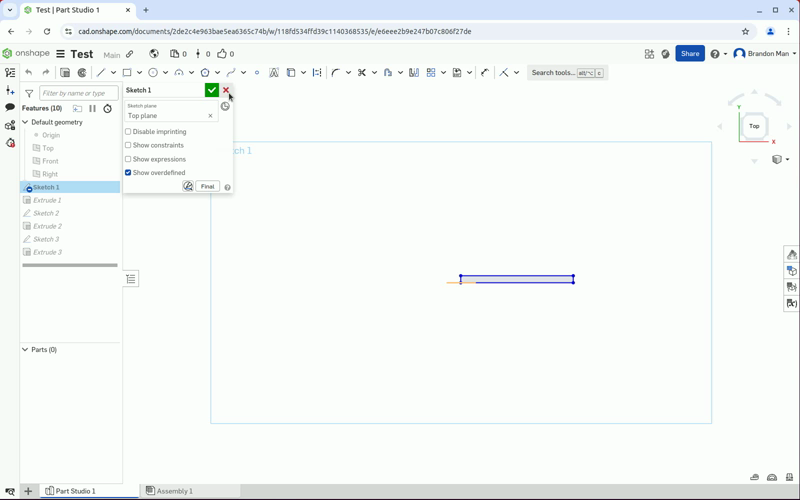
click(229, 92)
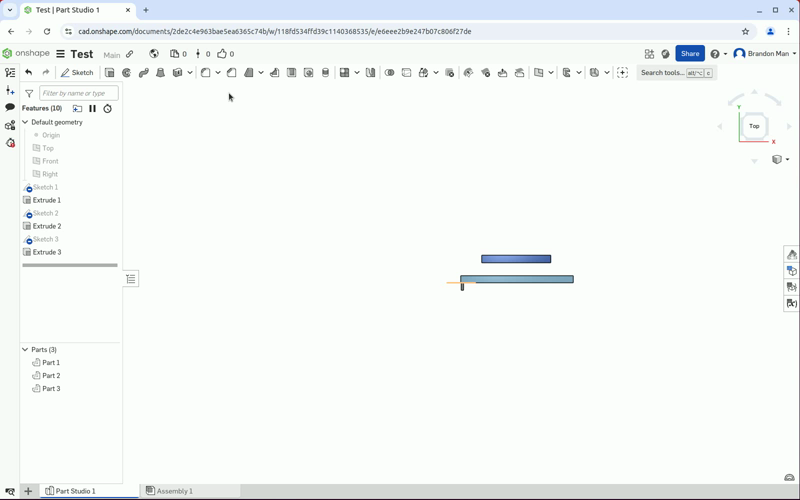
mouse_move(73, 352)
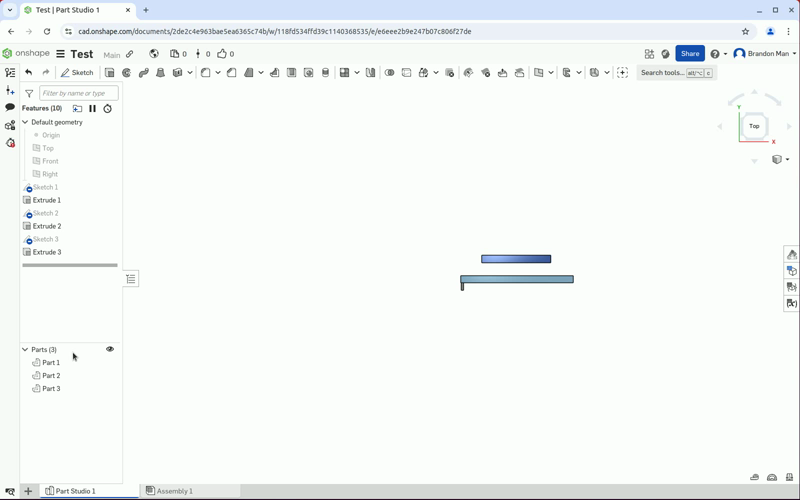
key(y)
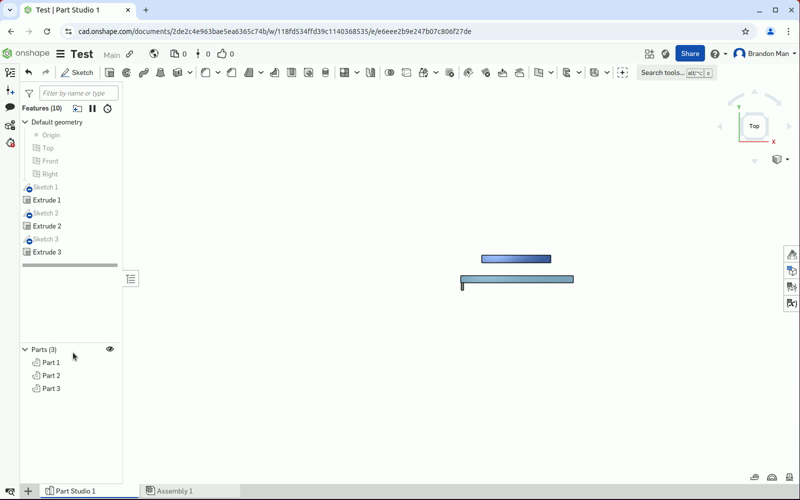
key(shift+p)
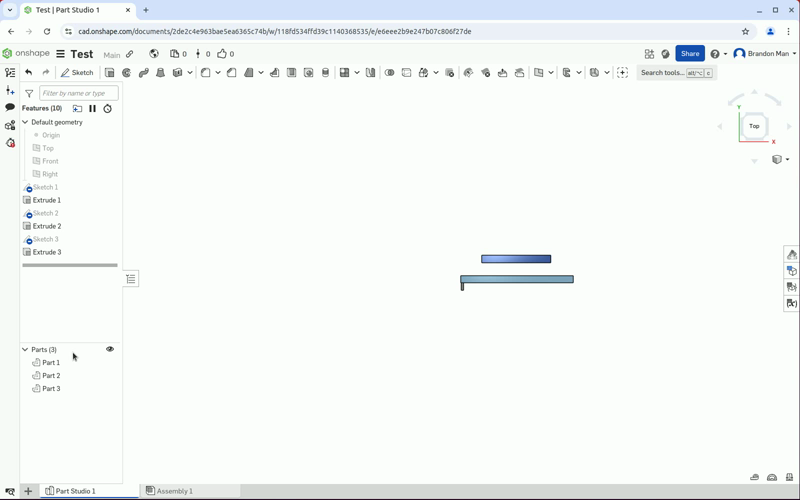
key(space)
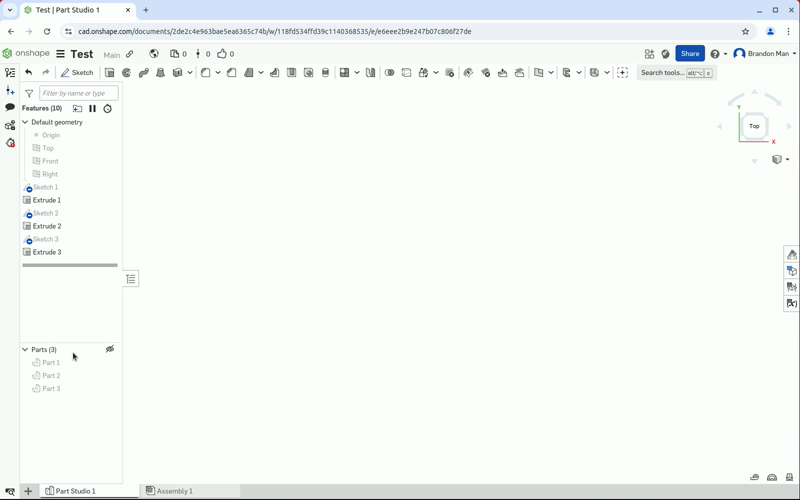
key_down(shift)
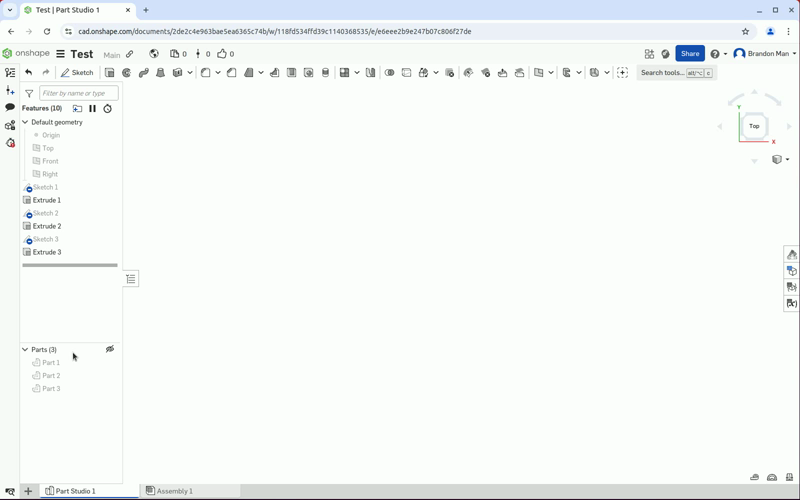
key(up)
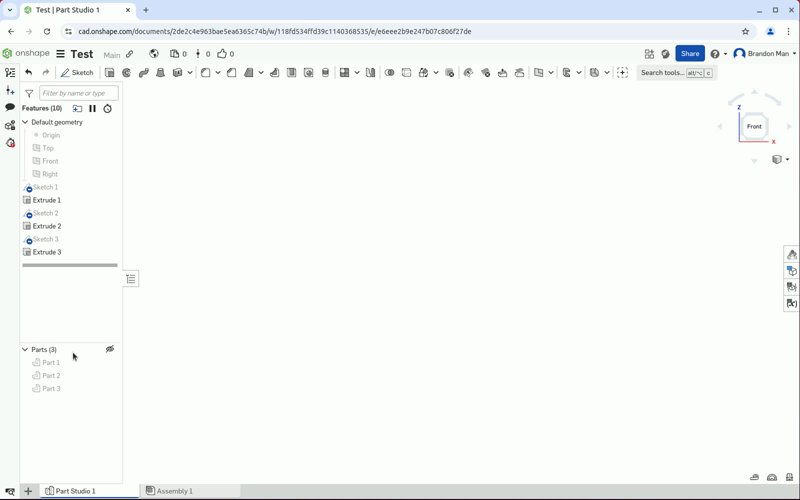
key_up(shift)
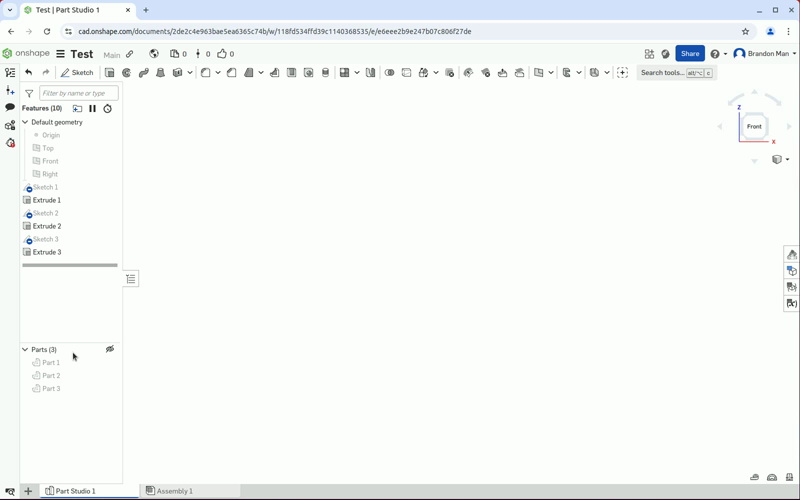
key(space)
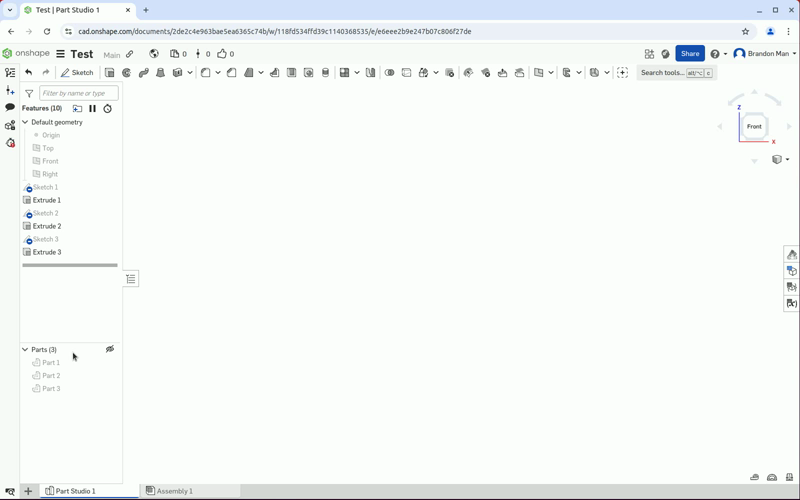
key_down(shift)
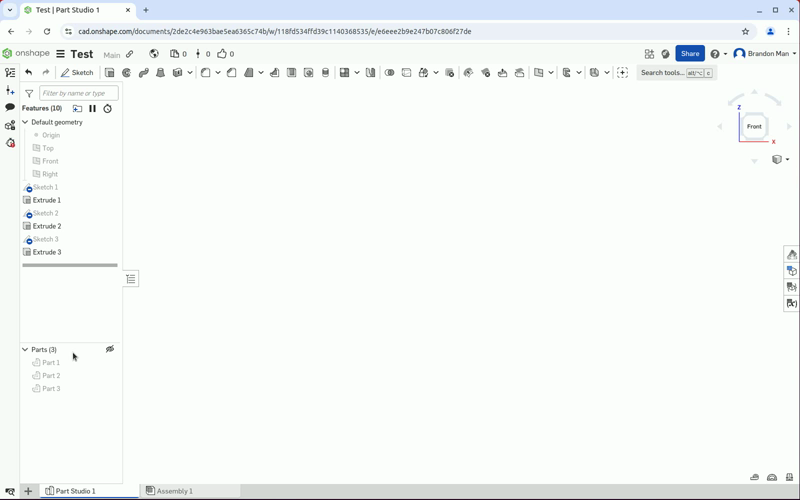
key(left)
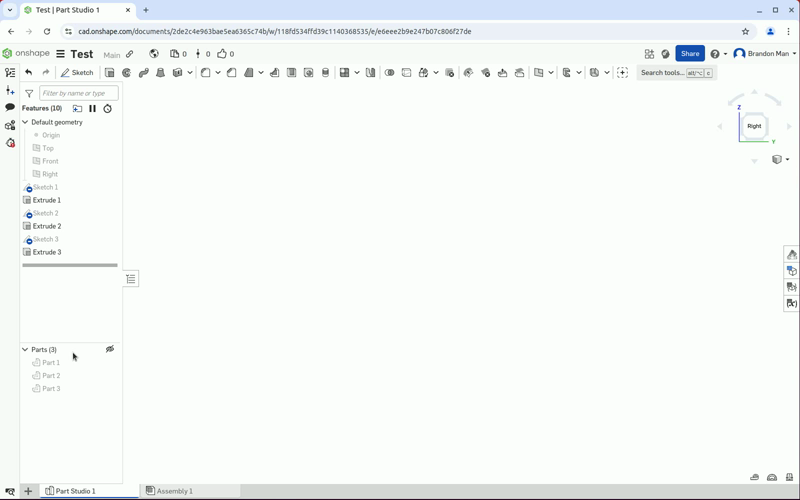
key_up(shift)
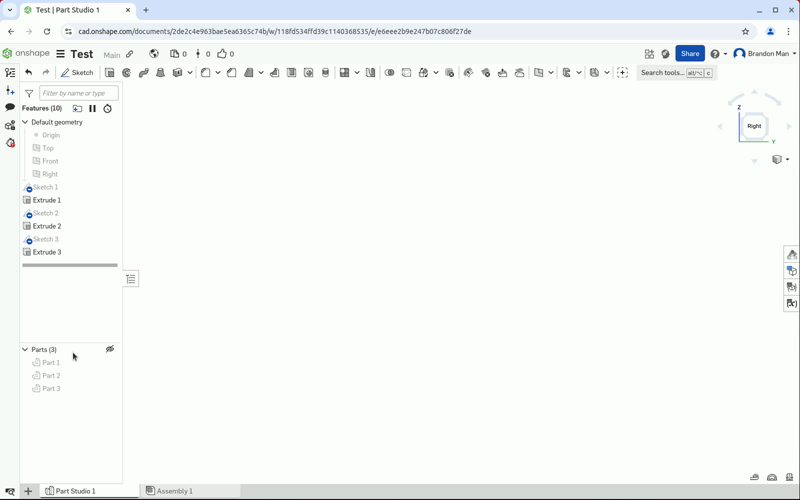
mouse_move(73, 352)
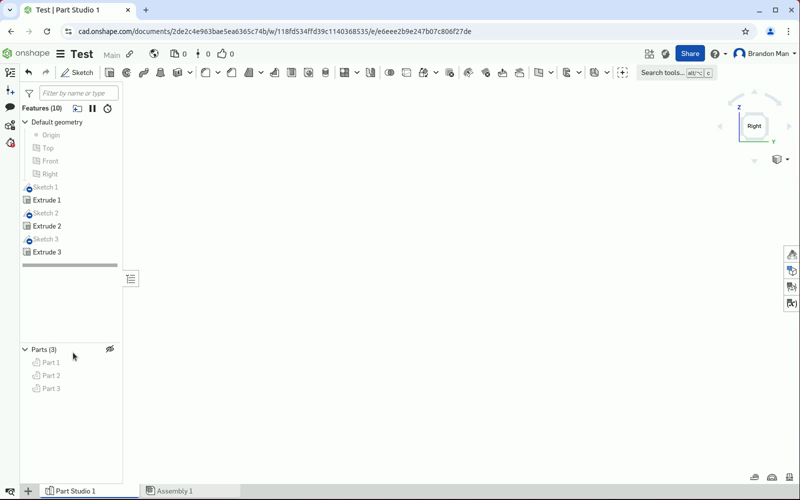
key(shift+y)
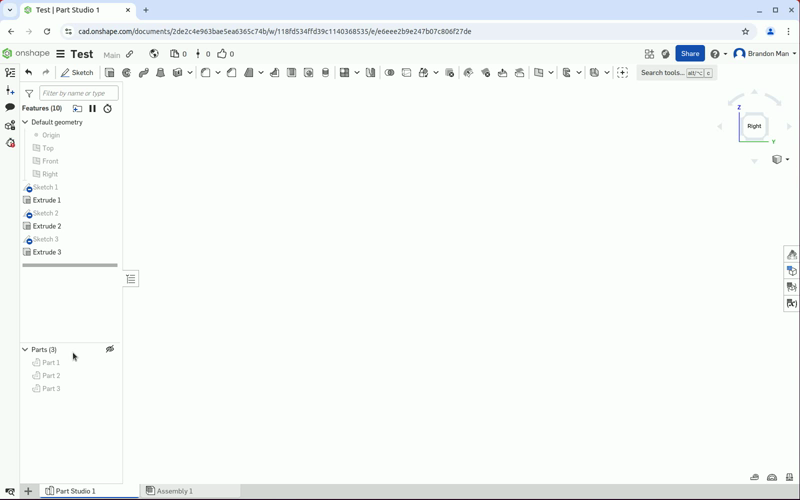
key(shift+s)
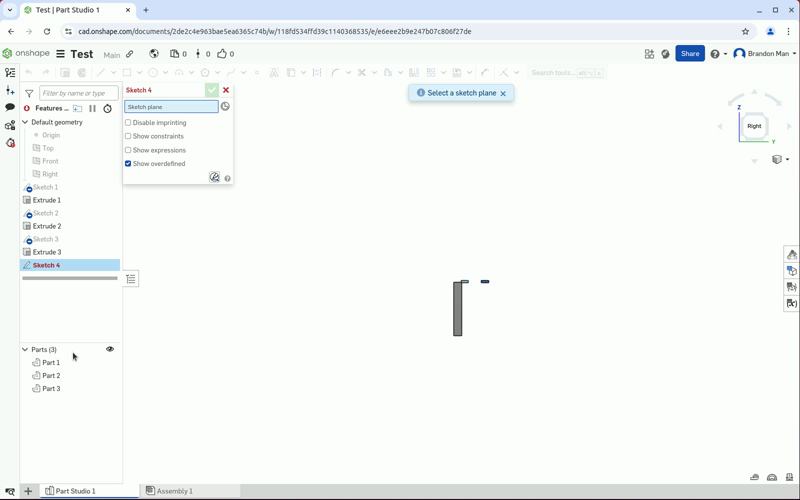
mouse_move(73, 176)
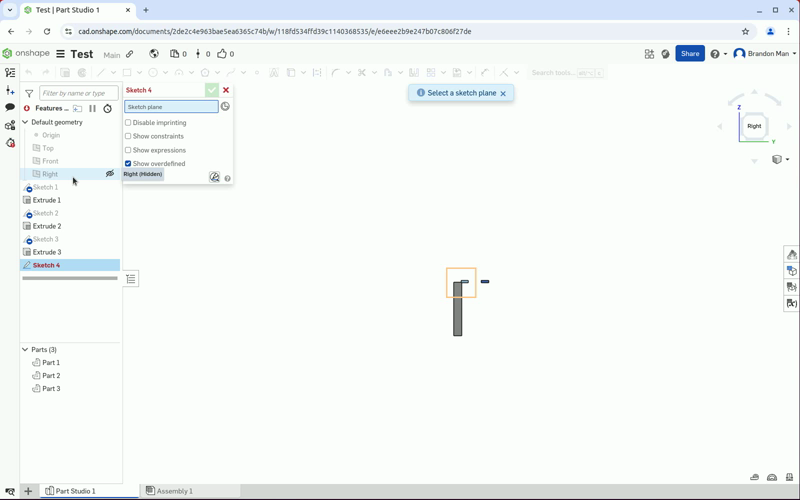
click(73, 176)
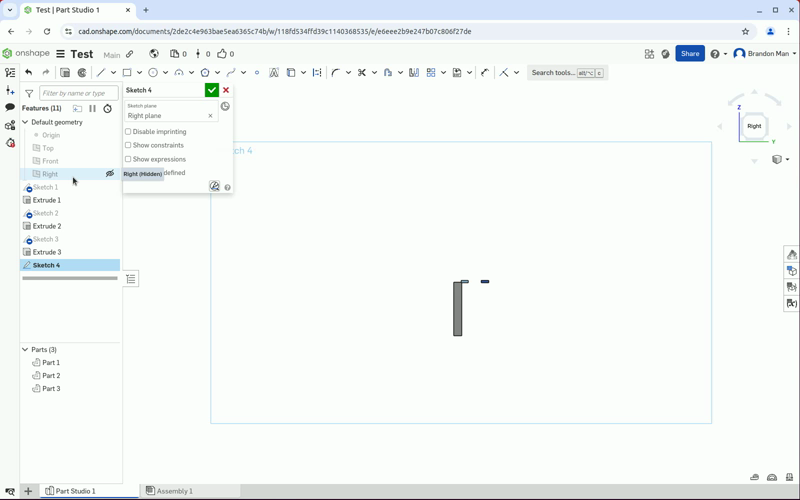
mouse_move(73, 352)
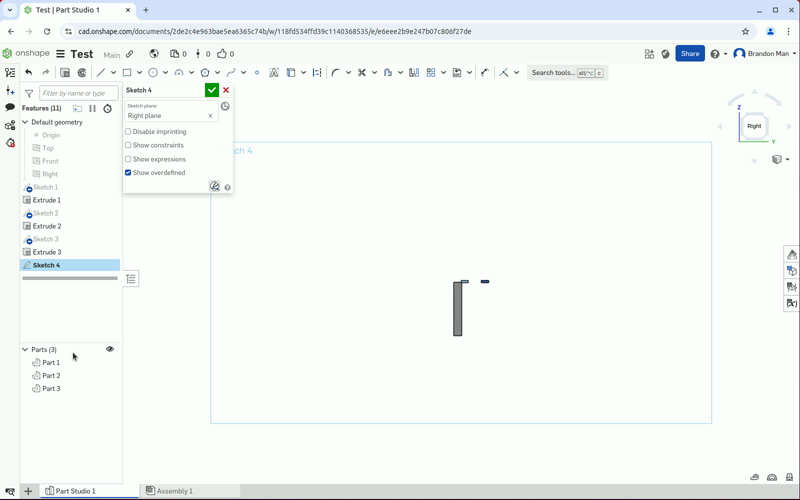
key(y)
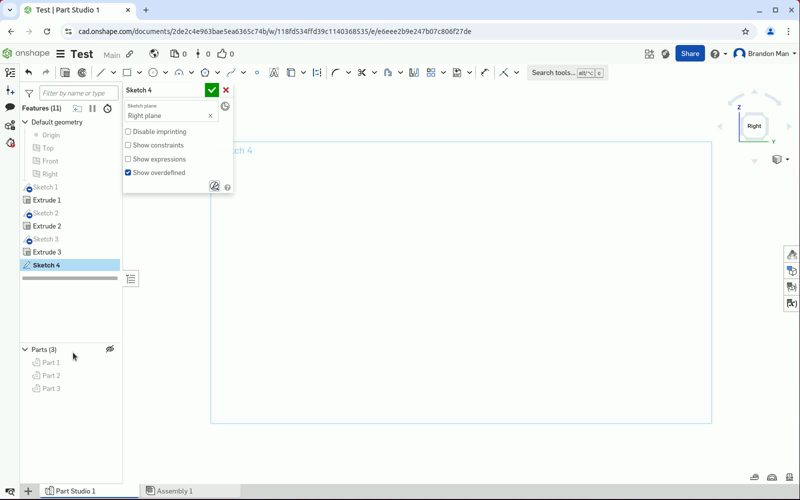
key(l)
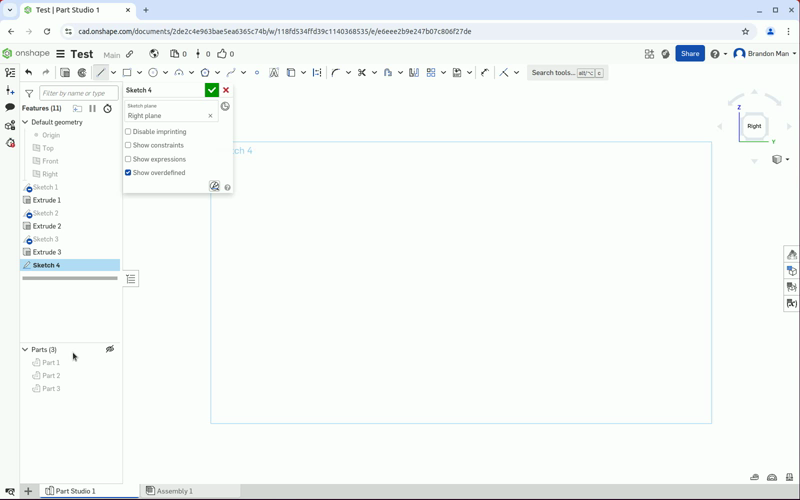
key_down(shift)
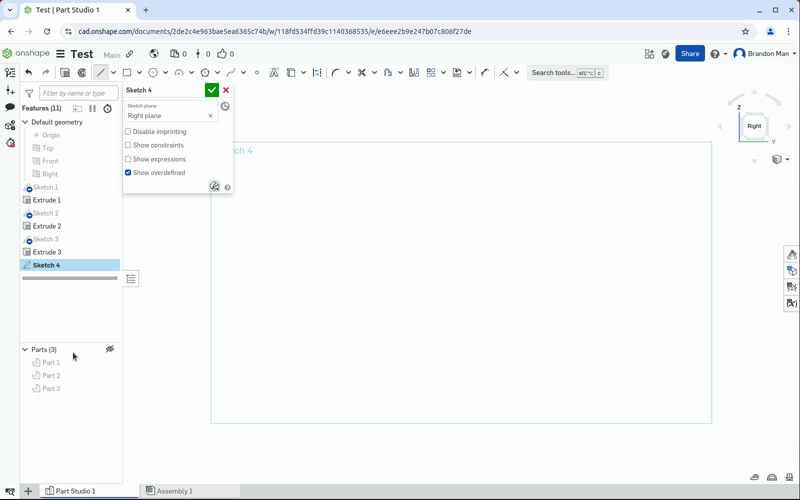
mouse_move(524, 357)
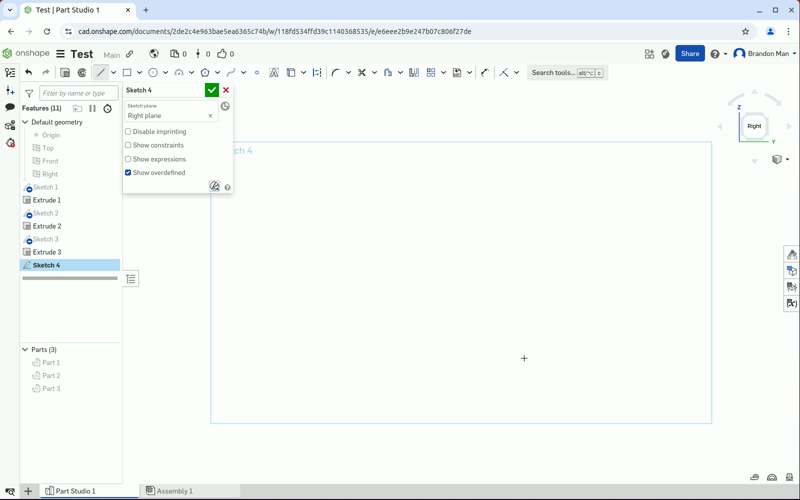
click(524, 357)
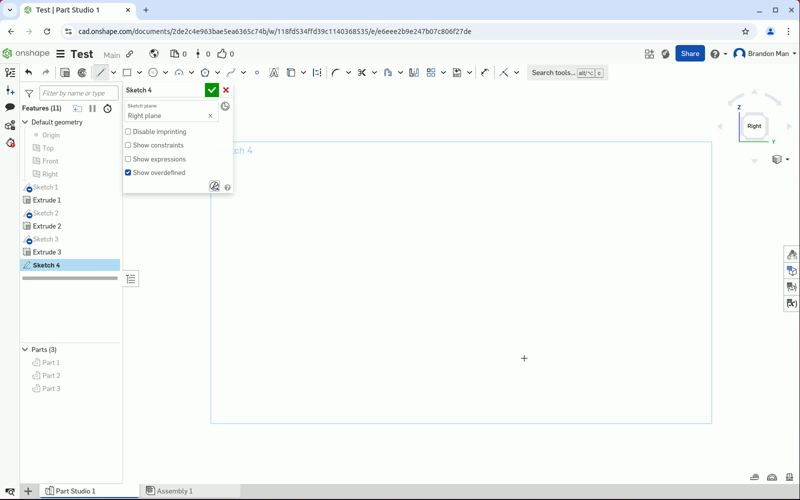
key_up(shift)
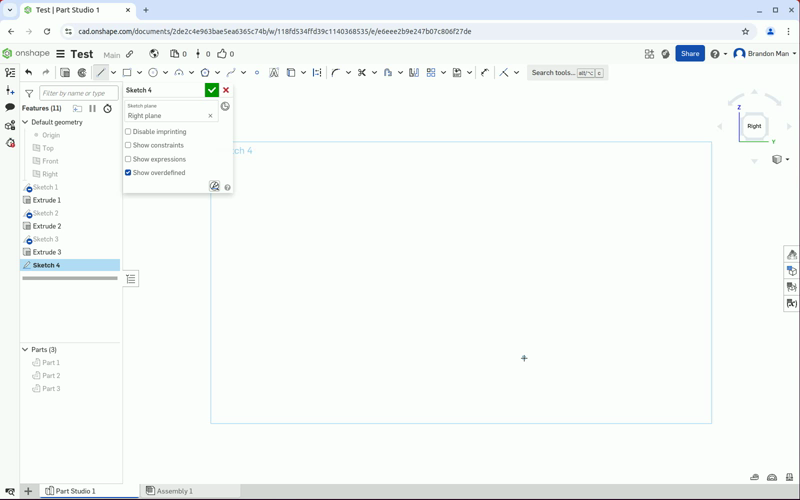
key_down(shift)
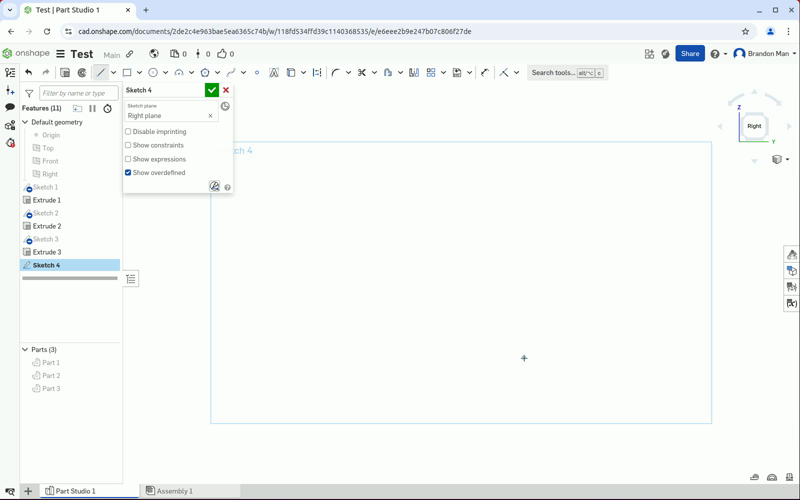
mouse_move(554, 357)
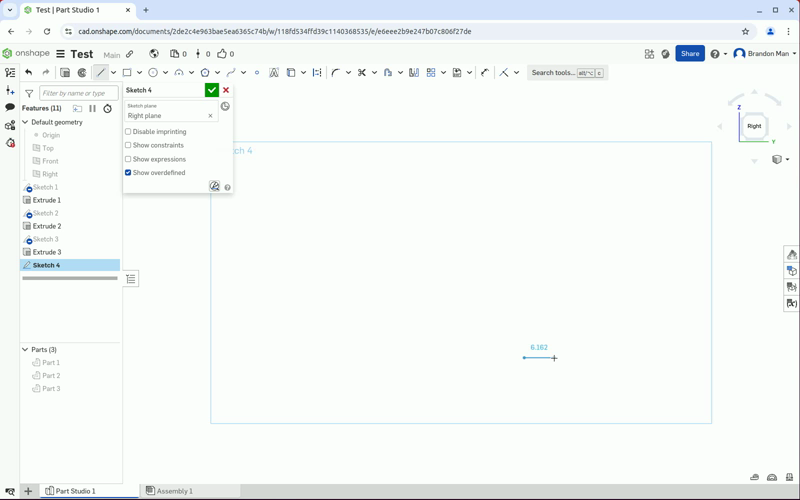
mouse_move(562, 357)
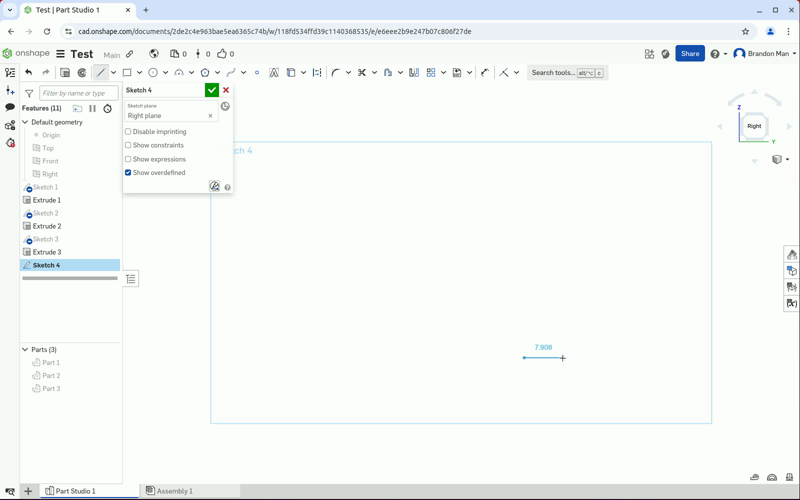
click(562, 357)
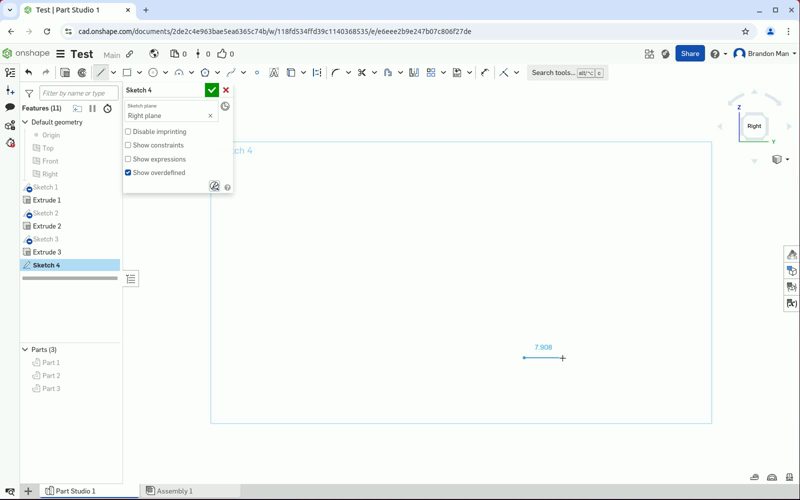
key_up(shift)
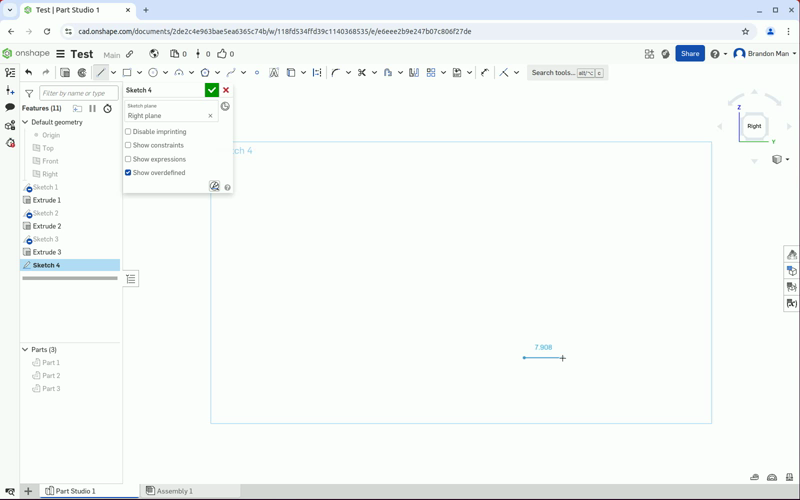
key_down(shift)
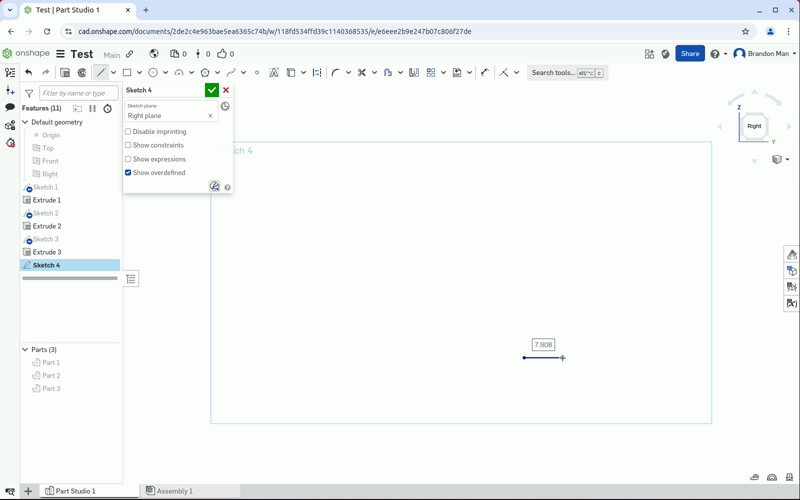
mouse_move(589, 357)
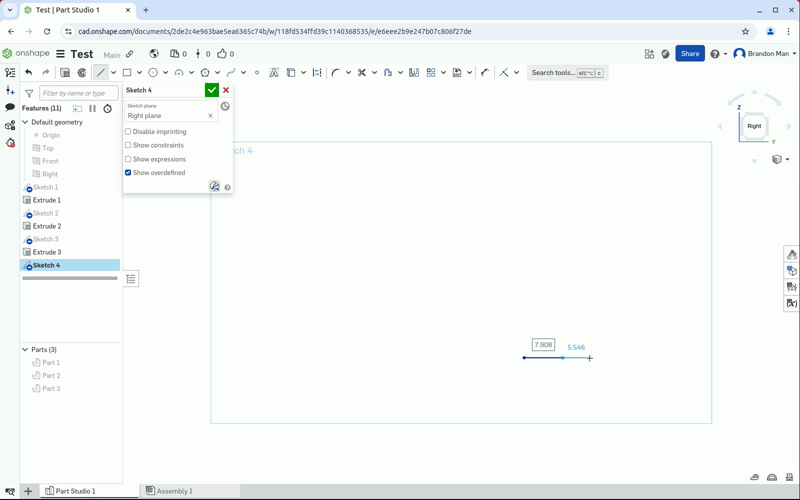
mouse_move(562, 350)
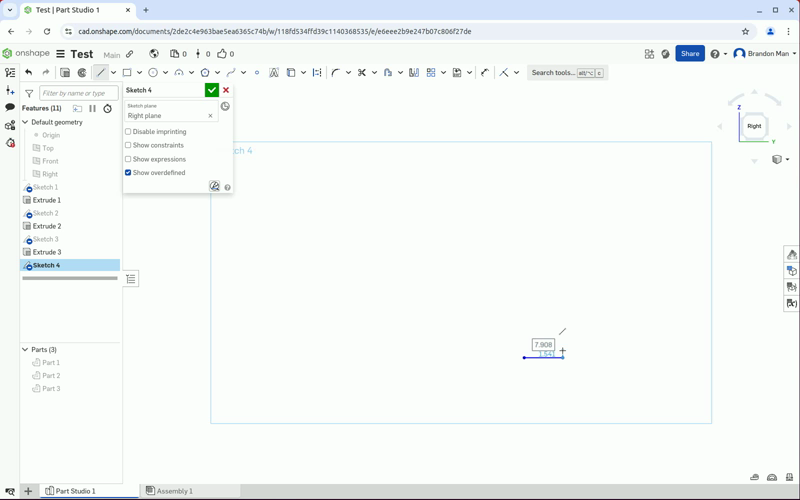
click(562, 350)
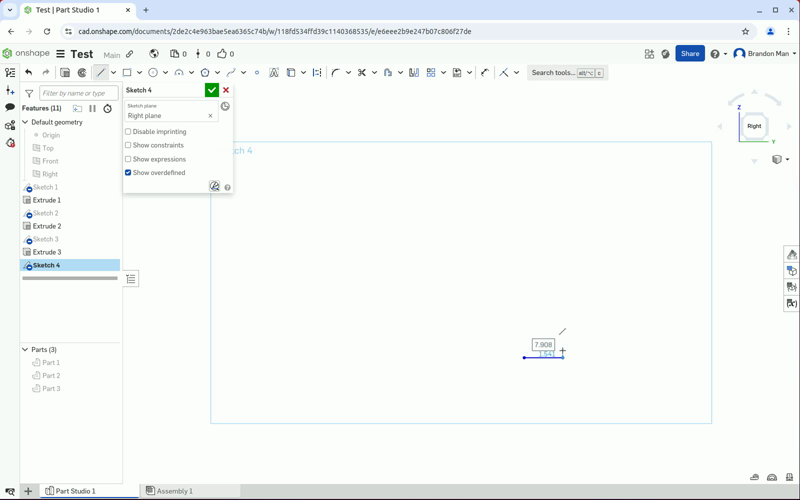
key_up(shift)
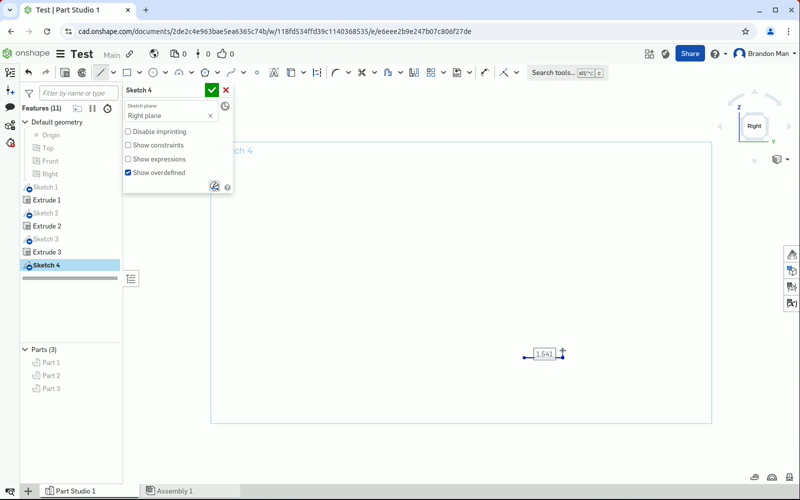
key_down(shift)
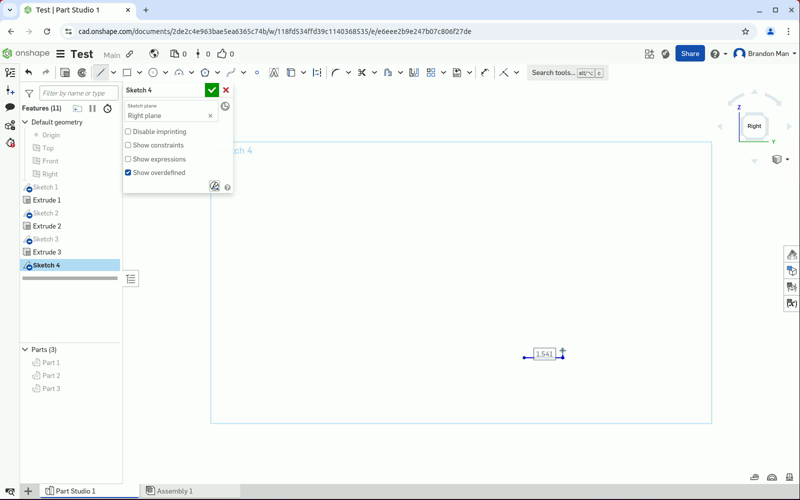
mouse_move(589, 350)
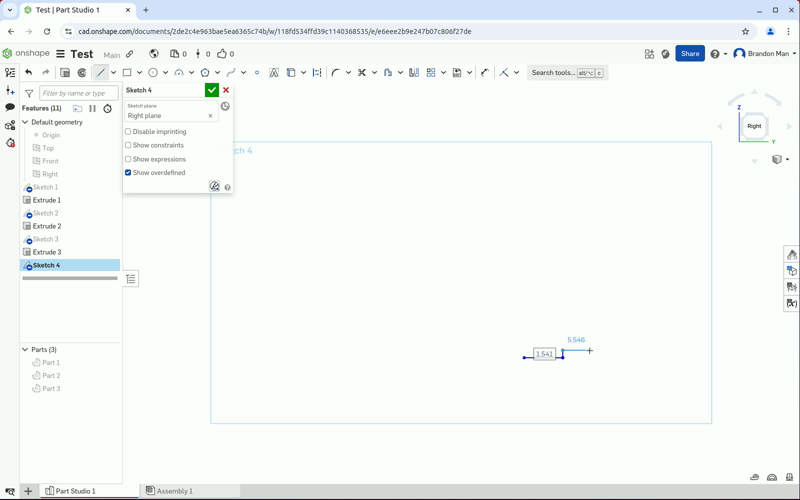
mouse_move(524, 350)
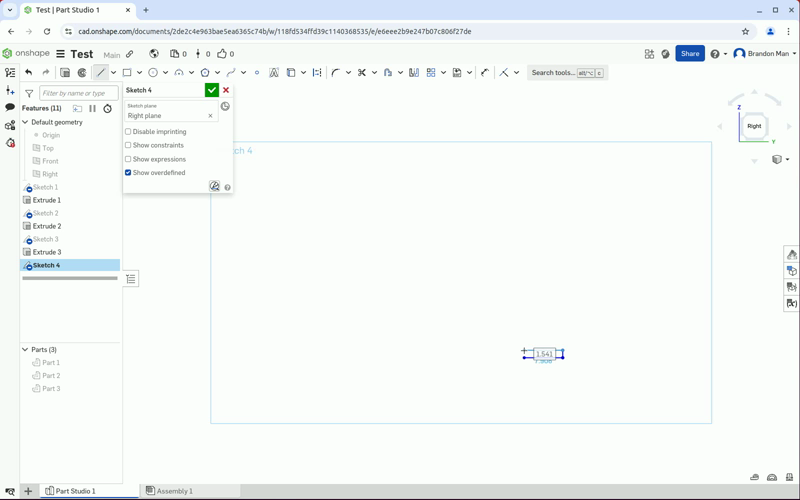
click(524, 350)
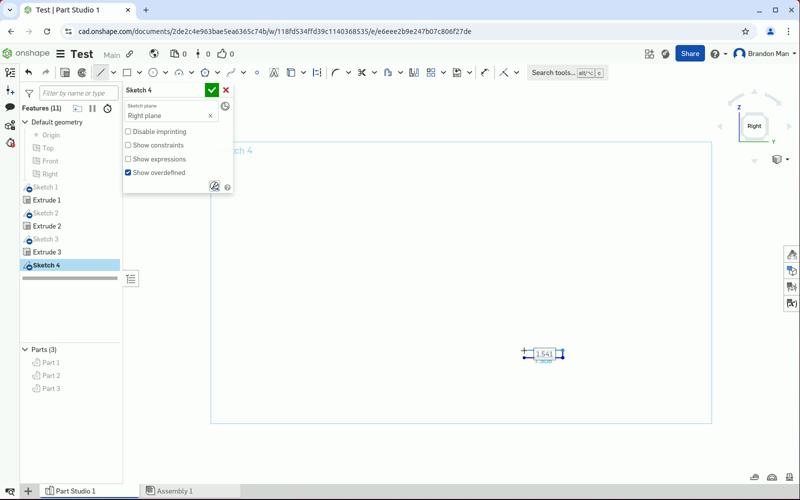
key_up(shift)
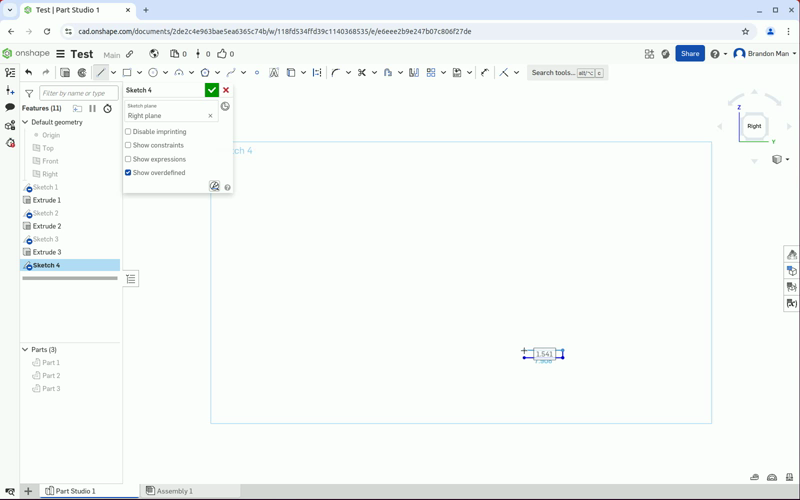
mouse_move(554, 350)
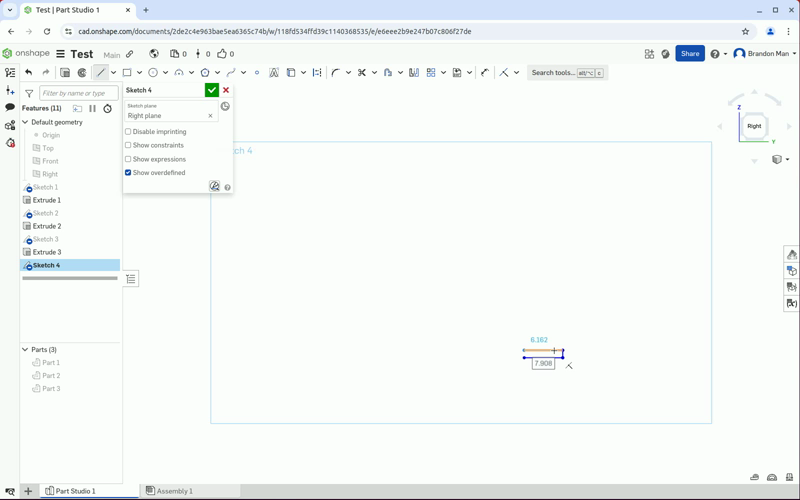
key_down(shift)
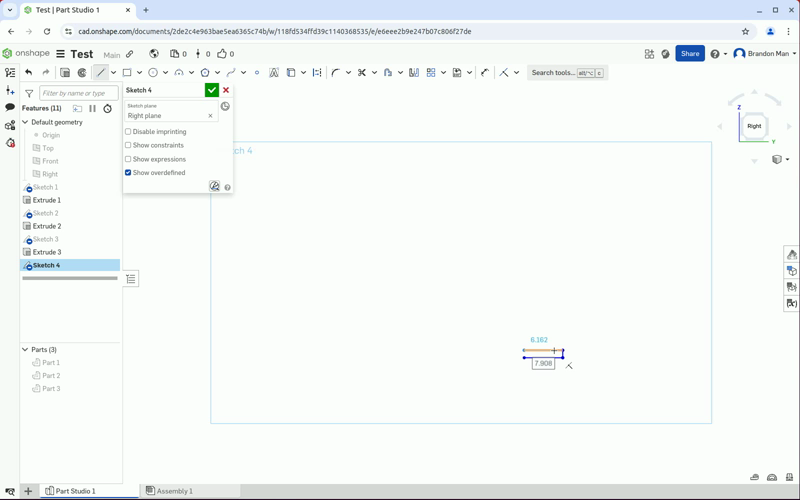
mouse_move(524, 357)
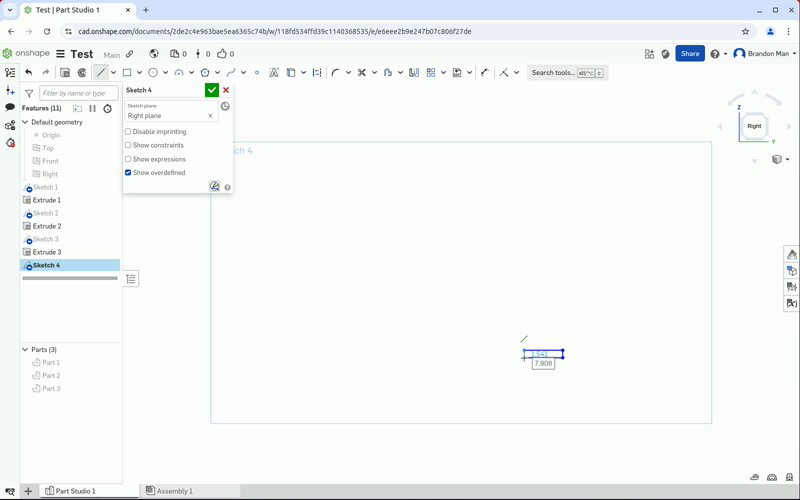
key_up(shift)
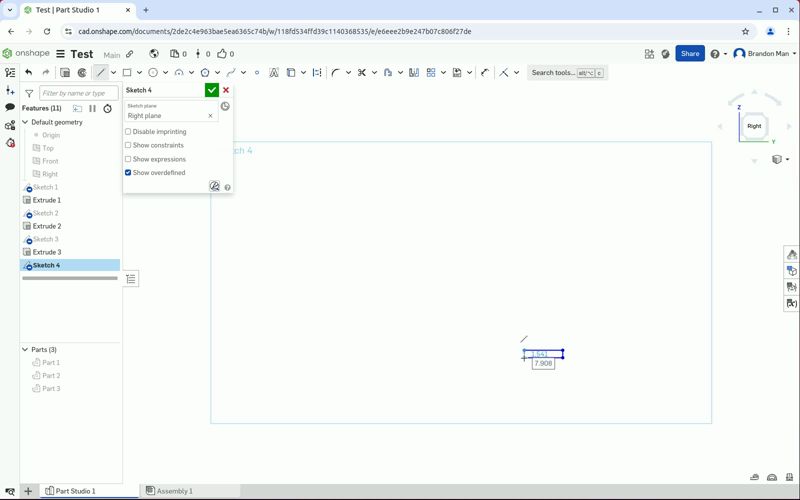
click(524, 357)
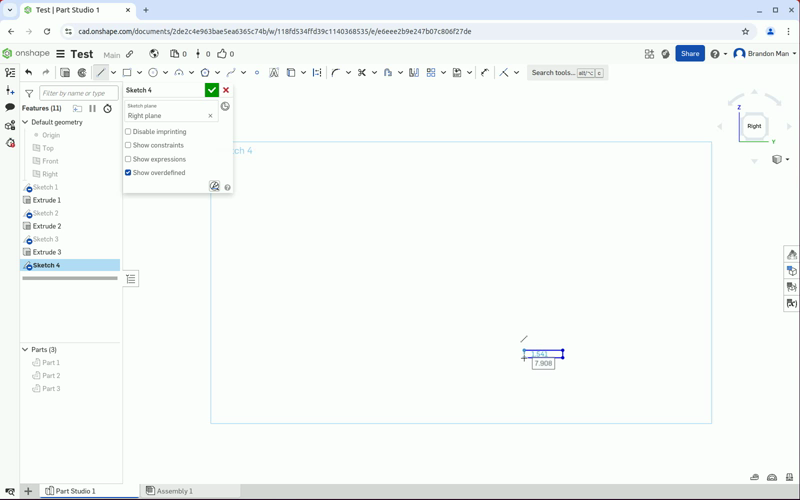
key(esc)
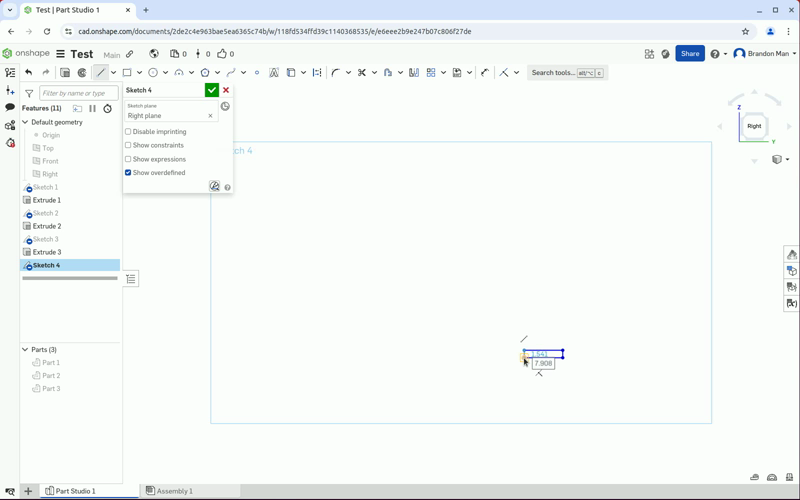
mouse_move(542, 356)
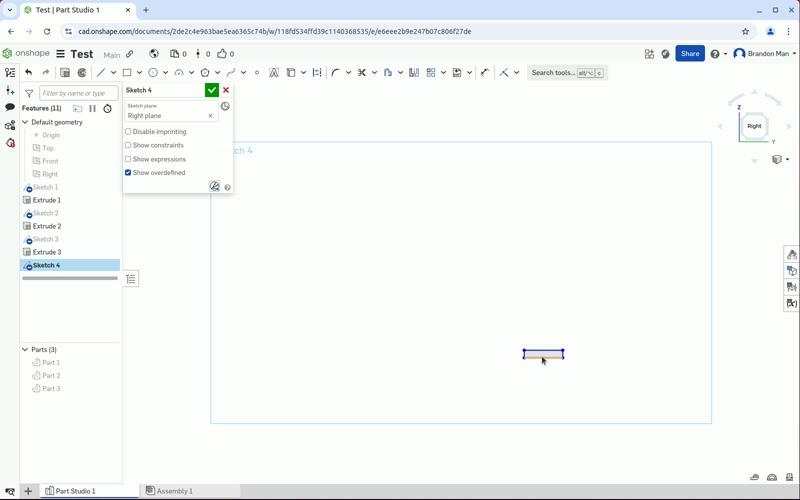
scroll(6)
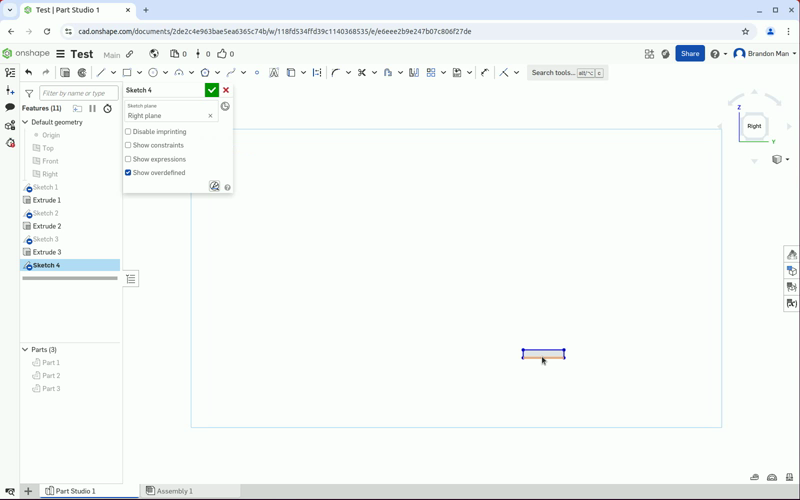
scroll(6)
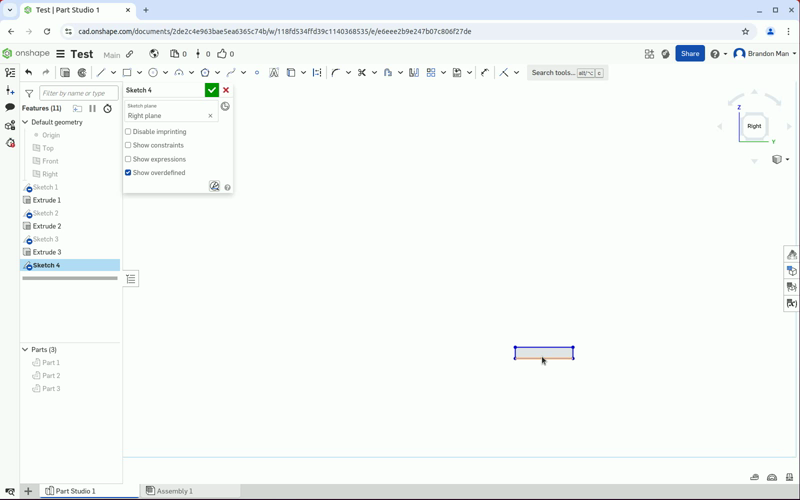
scroll(6)
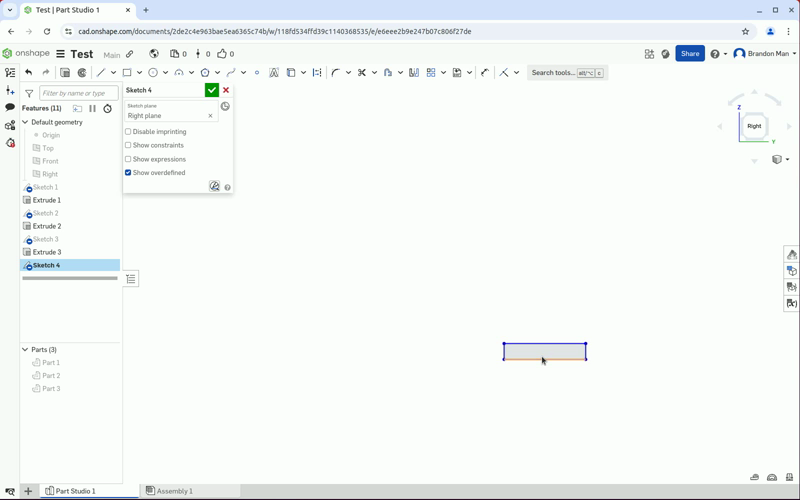
scroll(6)
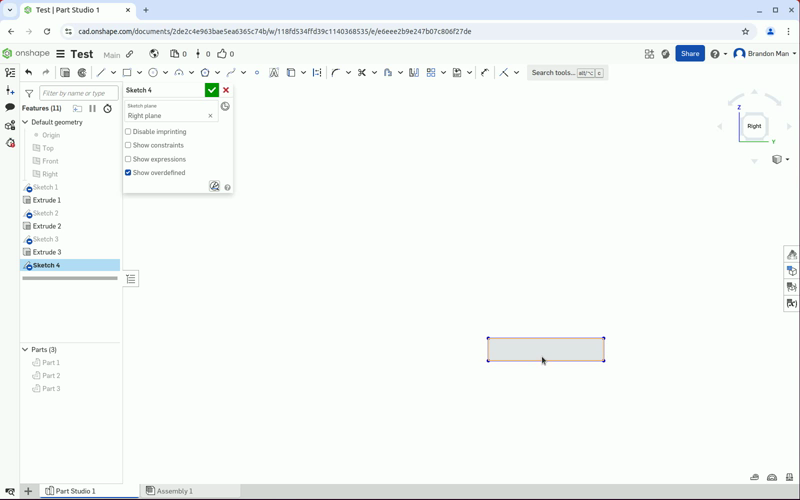
scroll(6)
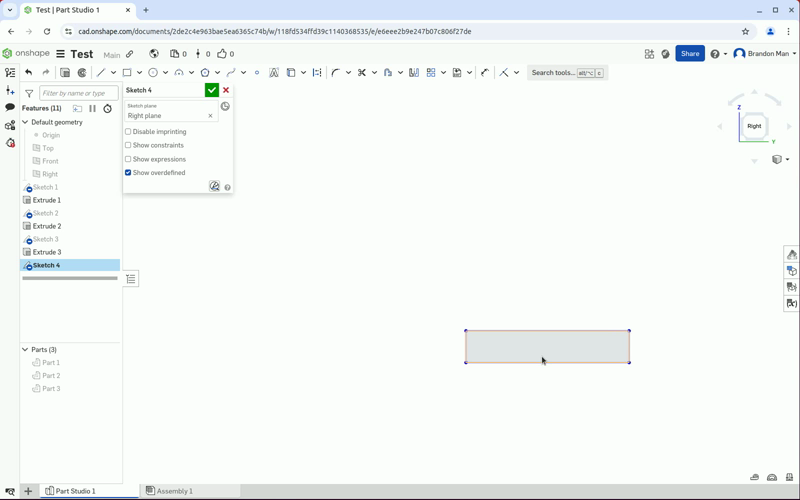
scroll(6)
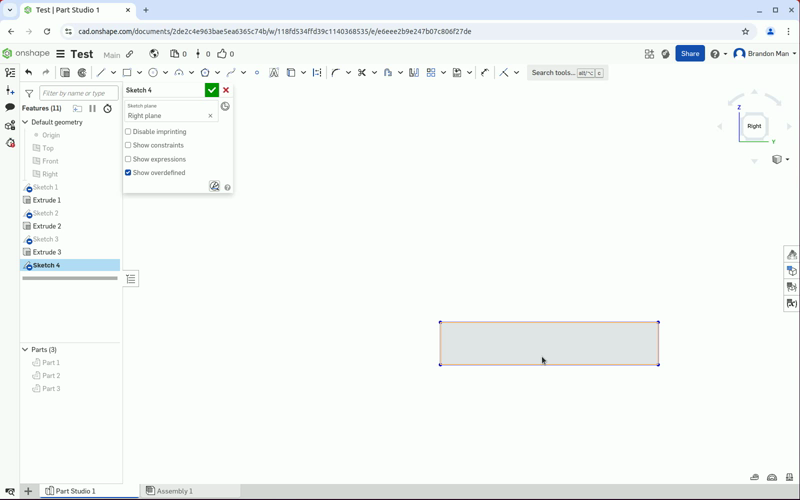
scroll(6)
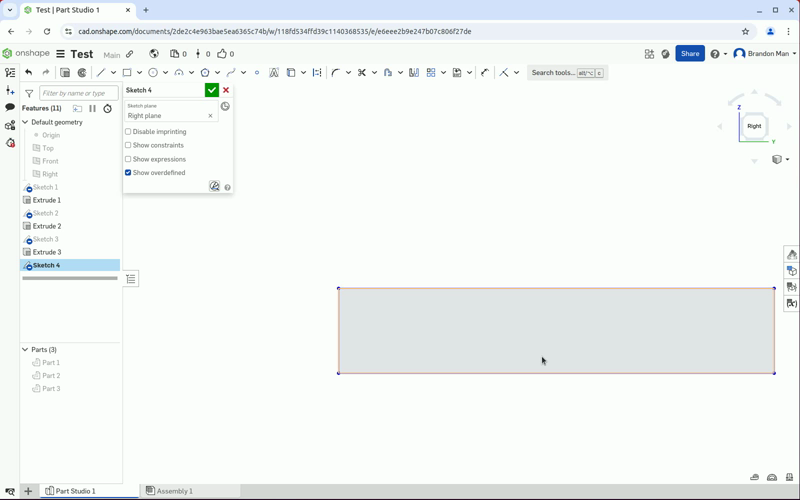
click(542, 356)
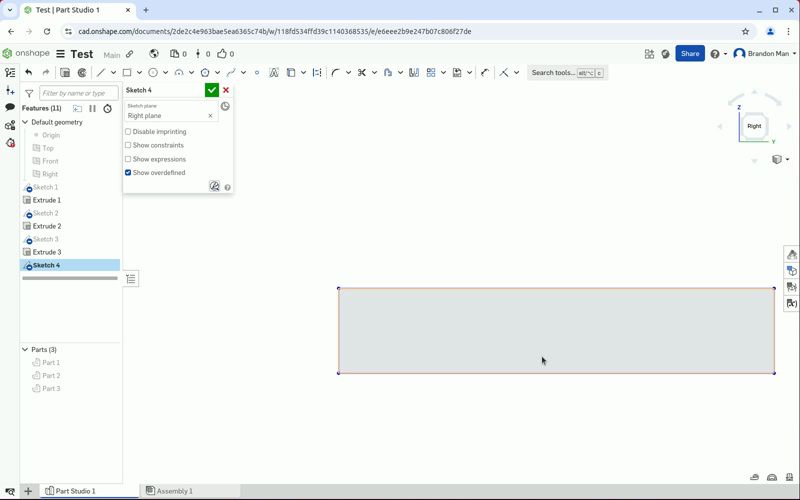
scroll(-6)
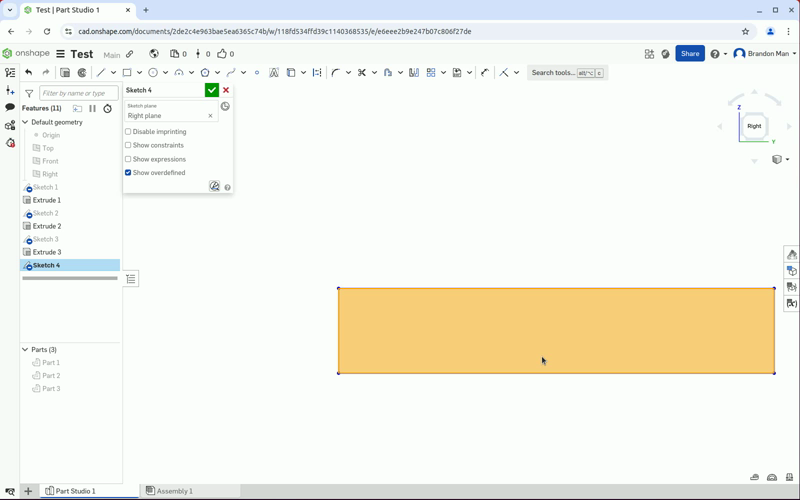
scroll(-6)
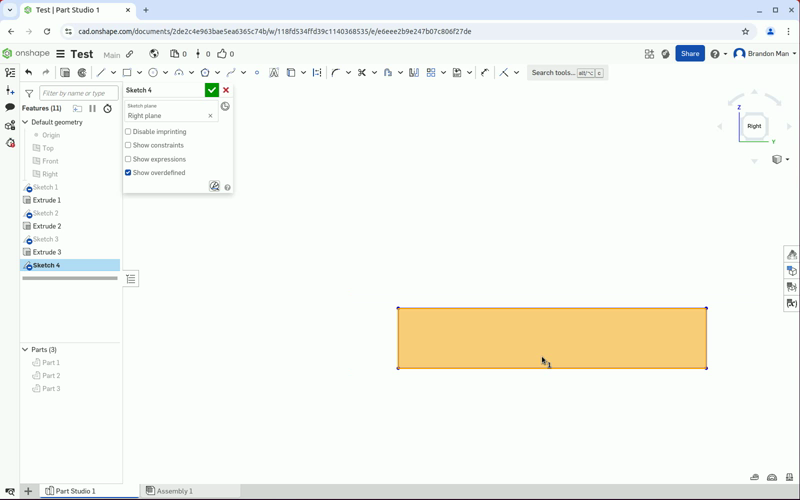
scroll(-6)
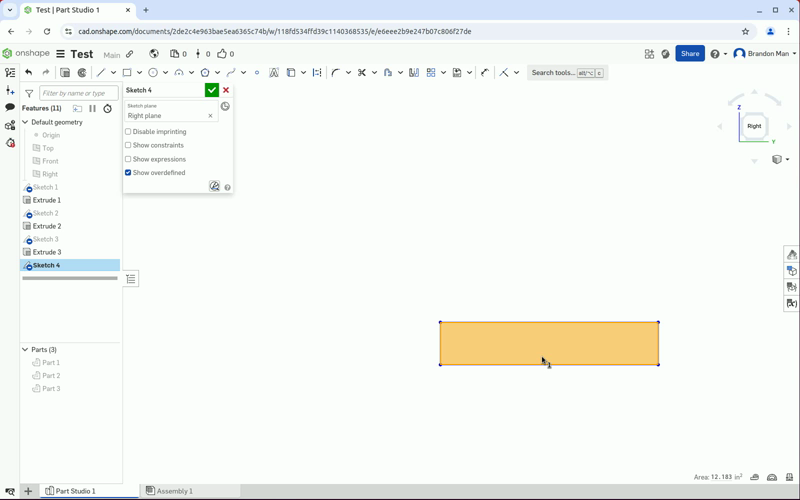
scroll(-6)
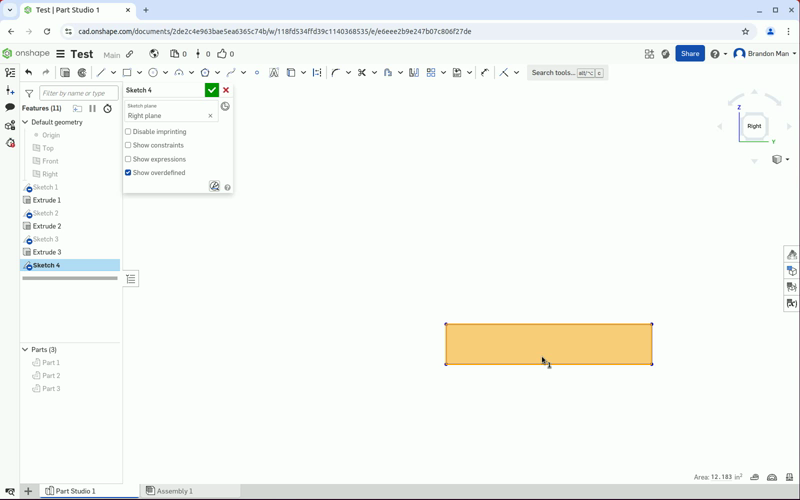
scroll(-6)
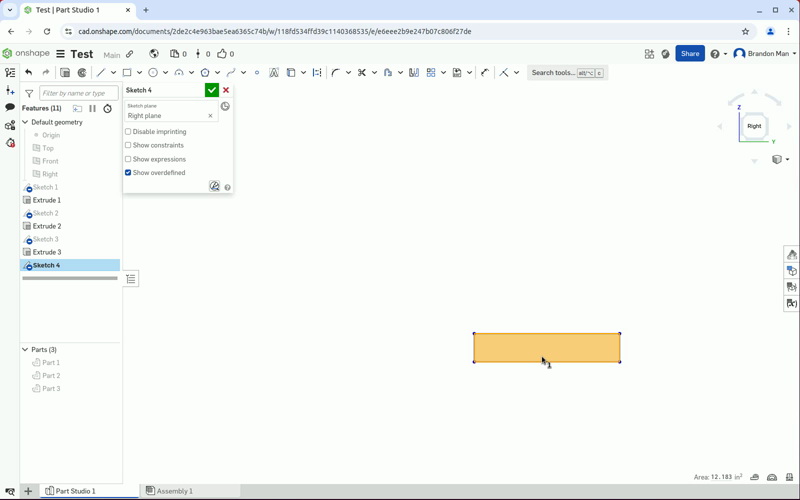
scroll(-6)
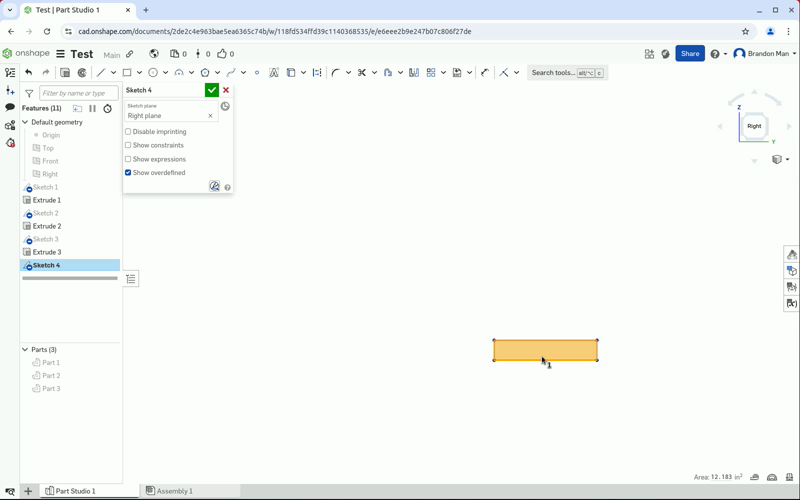
scroll(-6)
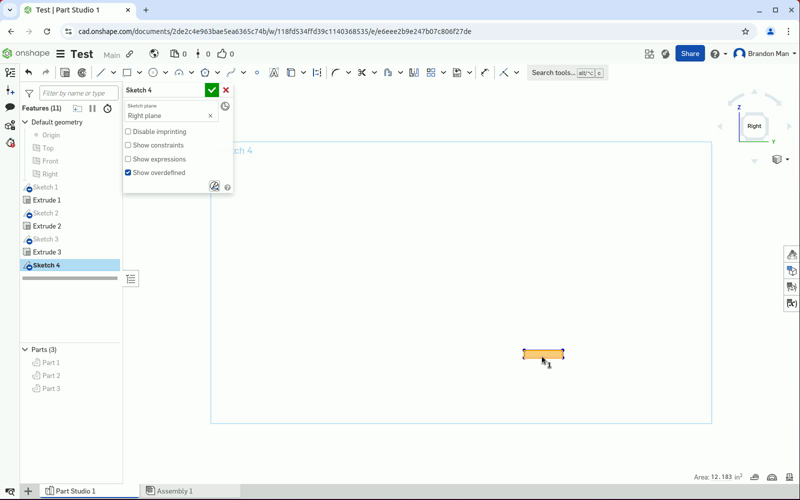
mouse_move(73, 352)
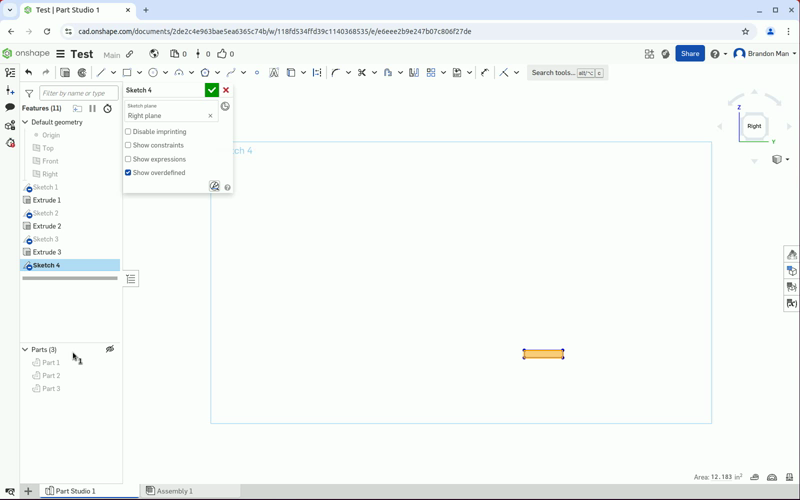
key(shift+y)
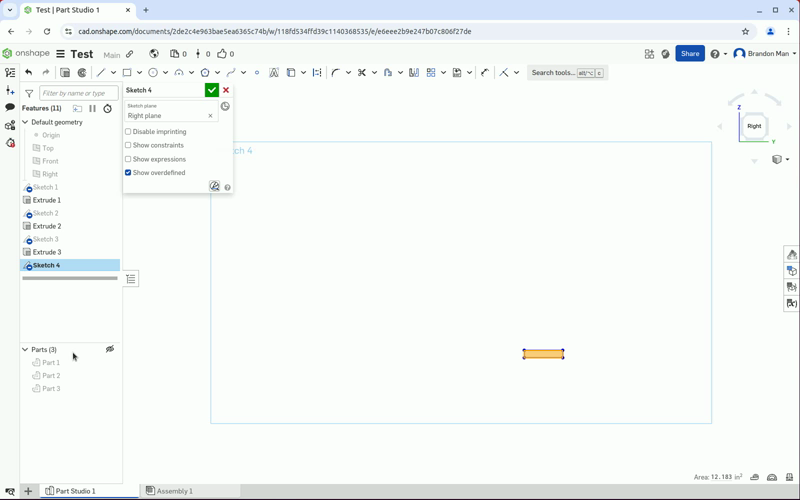
key(shift+e)
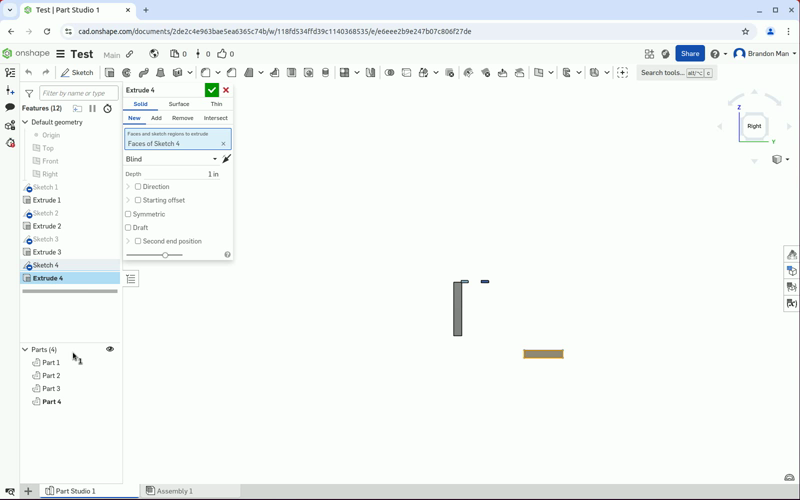
mouse_move(143, 106)
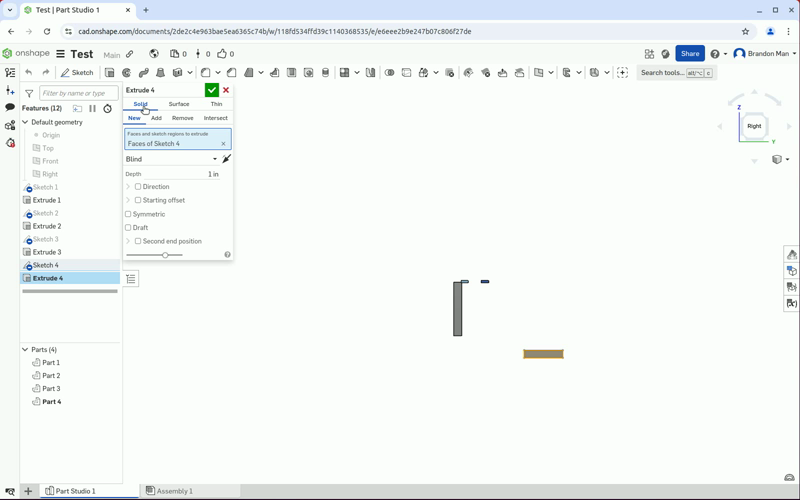
click(143, 106)
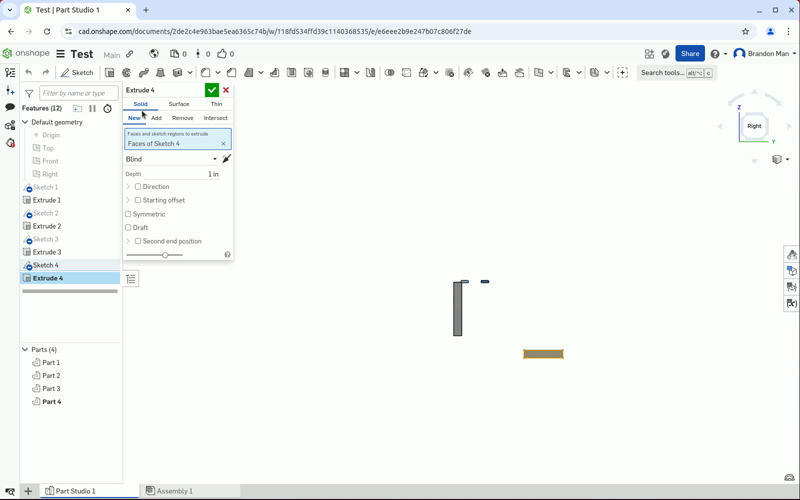
mouse_move(137, 120)
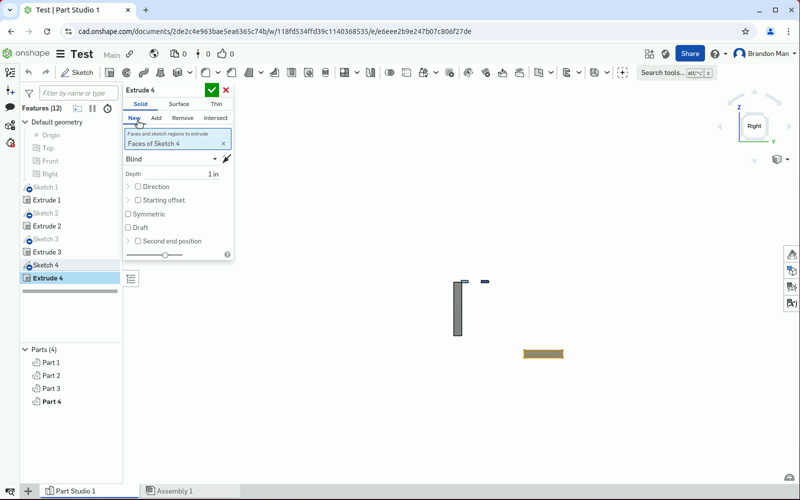
click(137, 120)
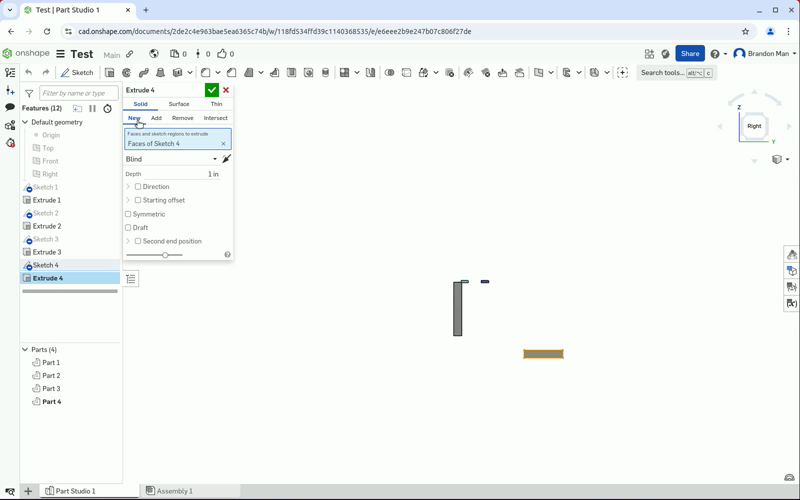
key(tab, 4)
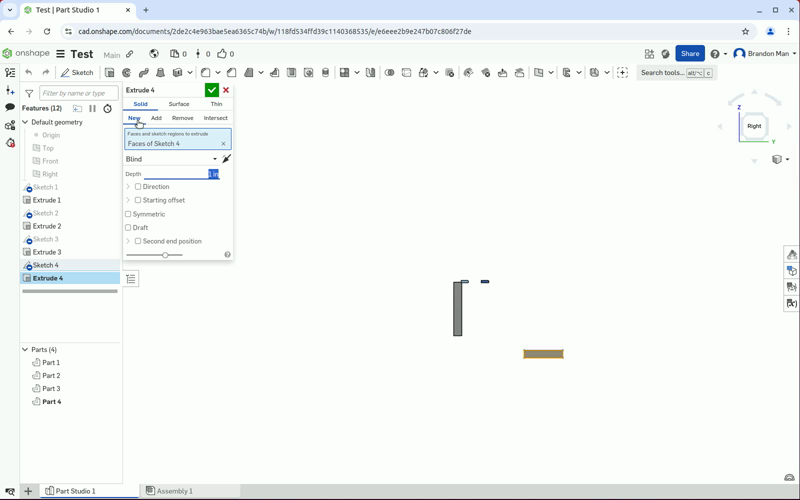
text(0.481)
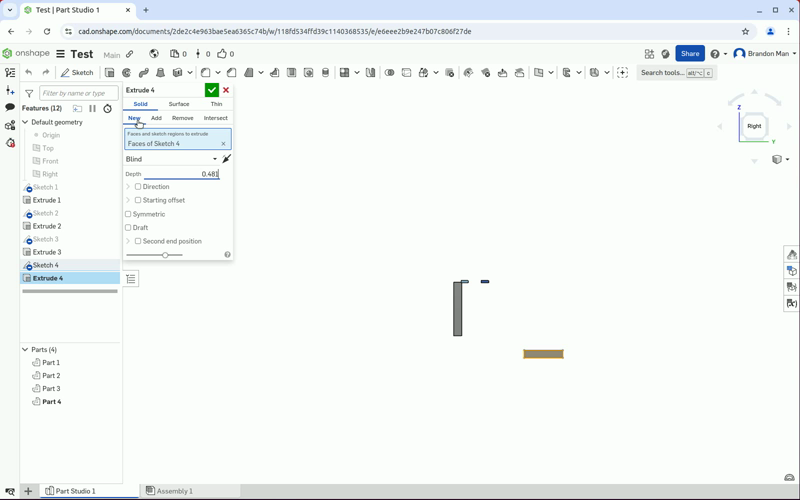
key(enter)
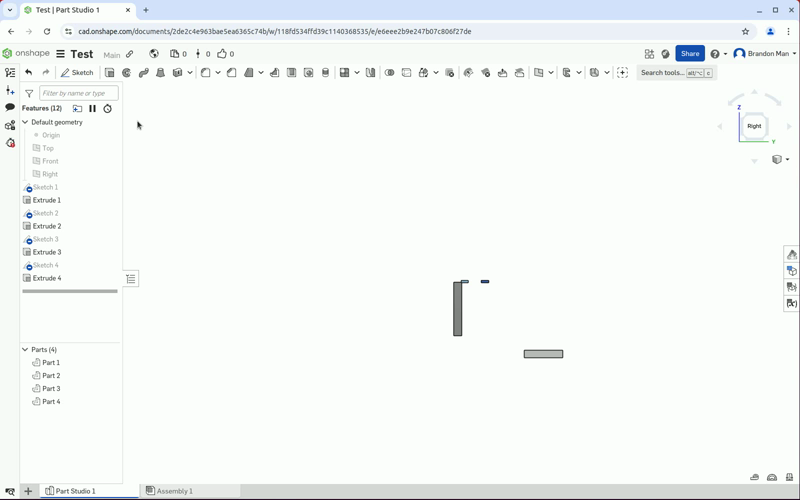
key(shift+h)
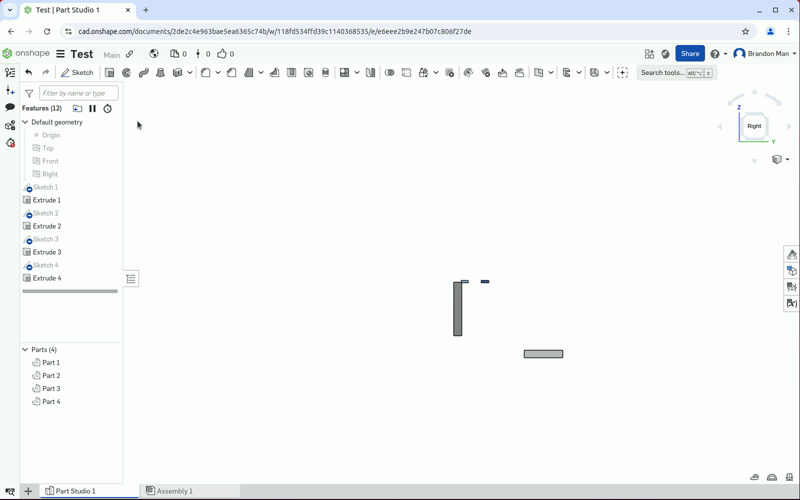
key(shift+h)
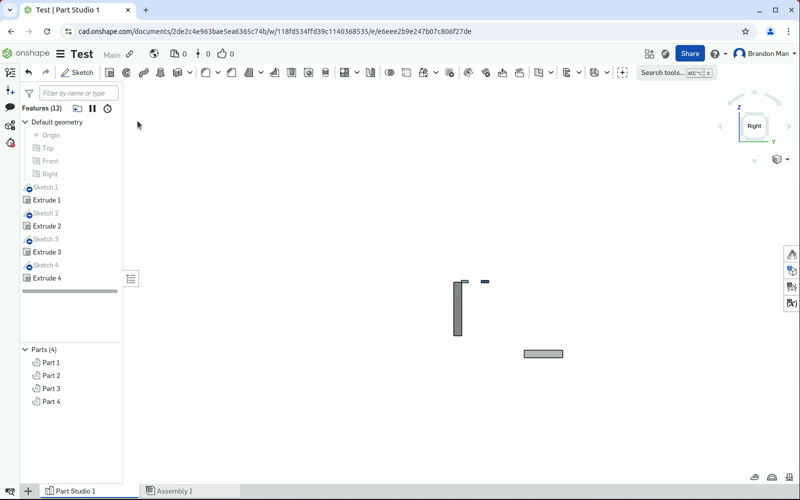
mouse_move(73, 189)
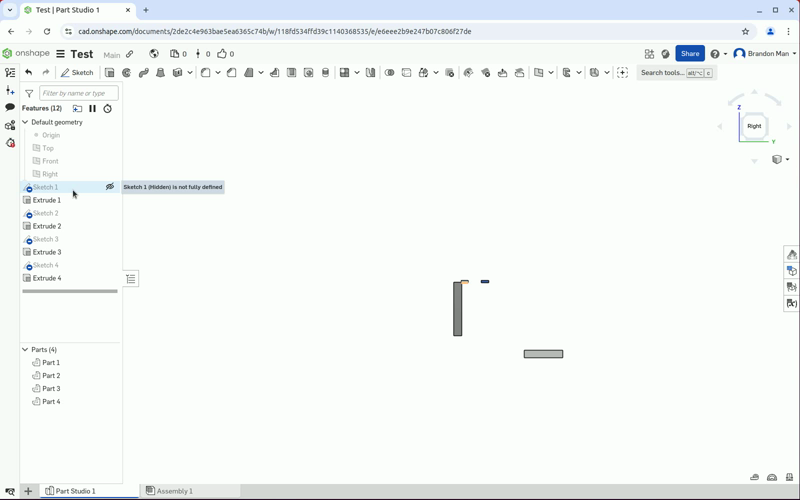
click(73, 189)
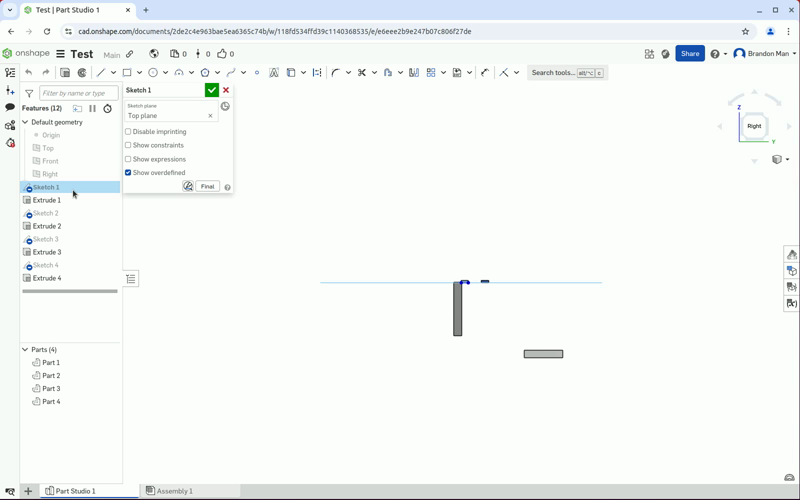
mouse_move(229, 92)
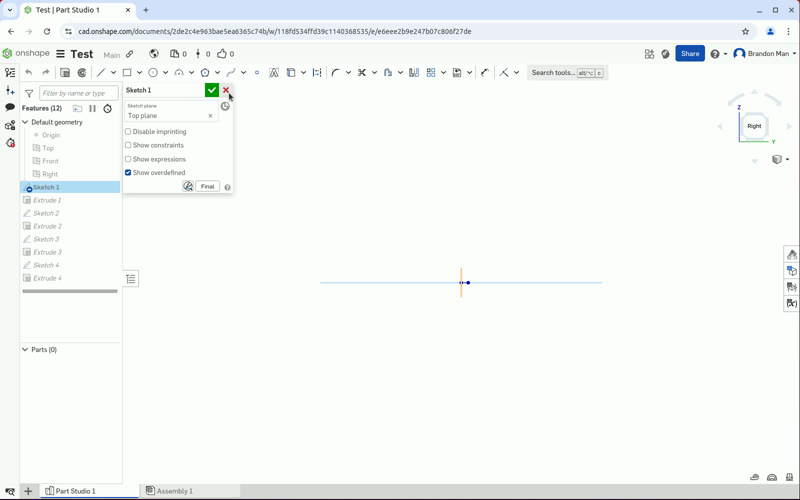
click(229, 92)
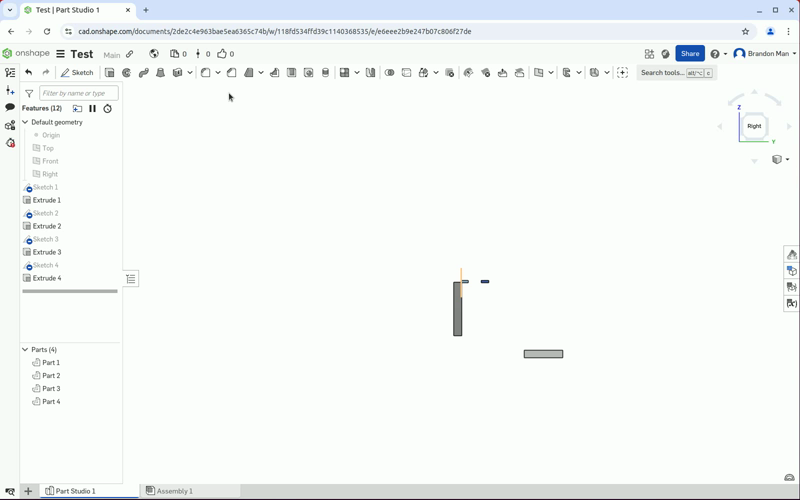
mouse_move(73, 352)
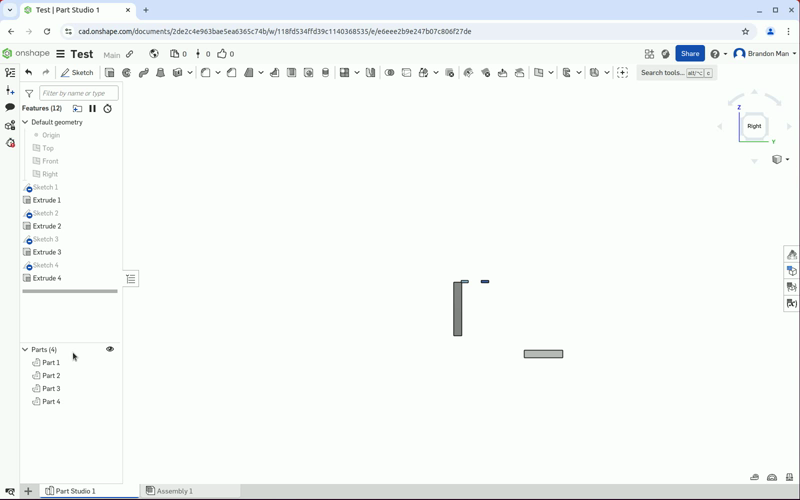
key(y)
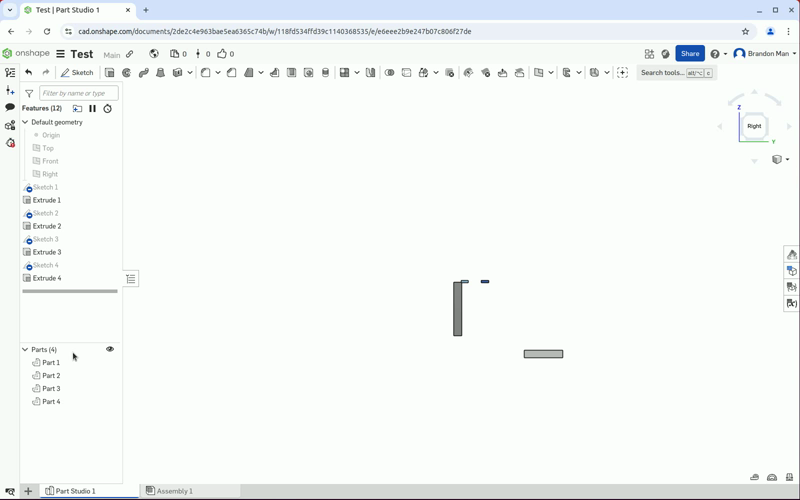
key(shift+p)
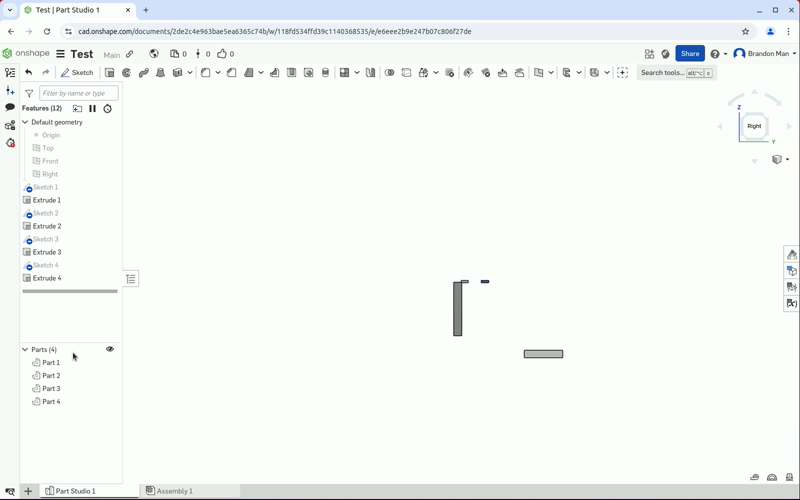
key(space)
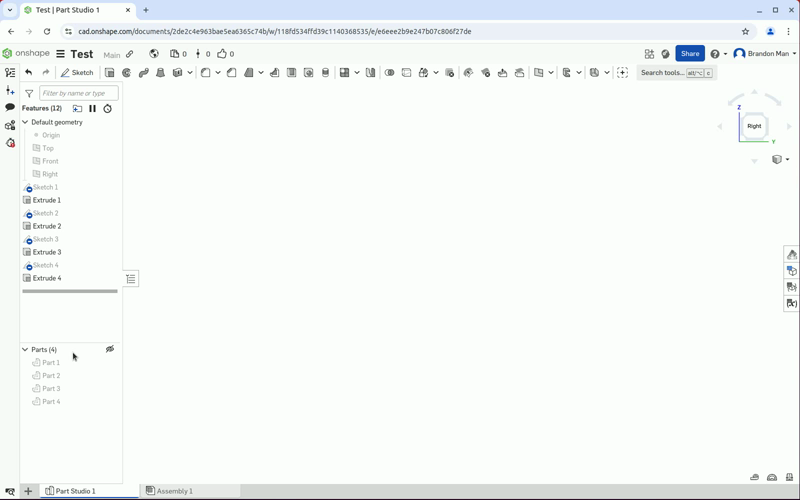
key_down(shift)
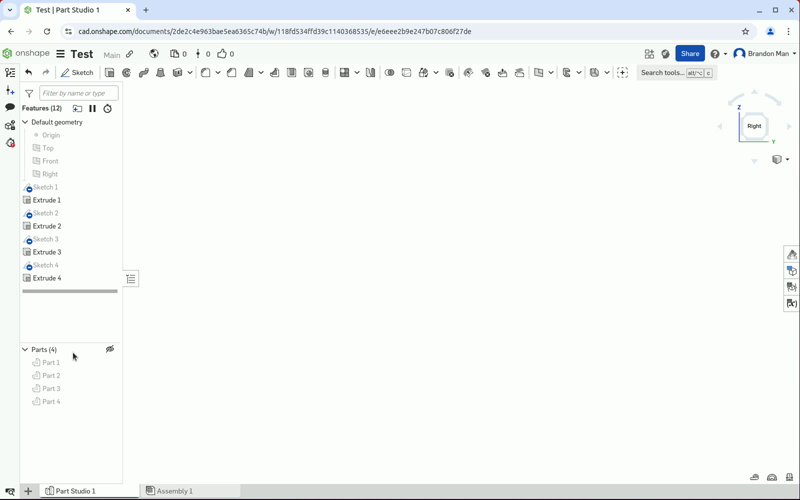
key(right)
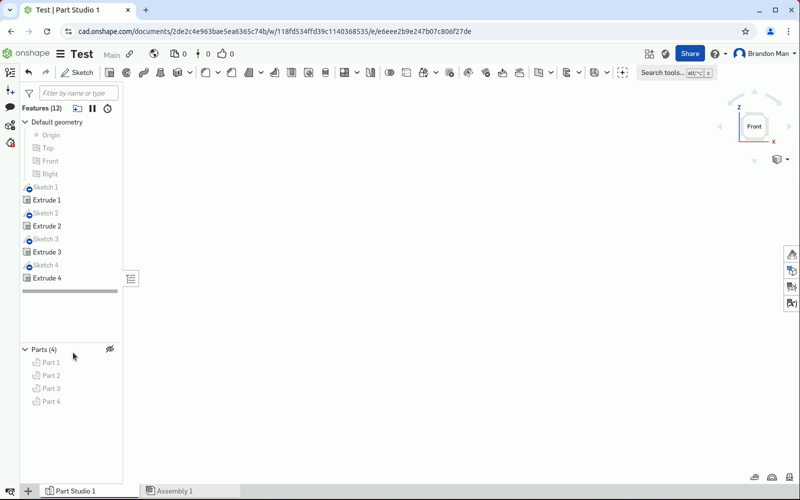
key_up(shift)
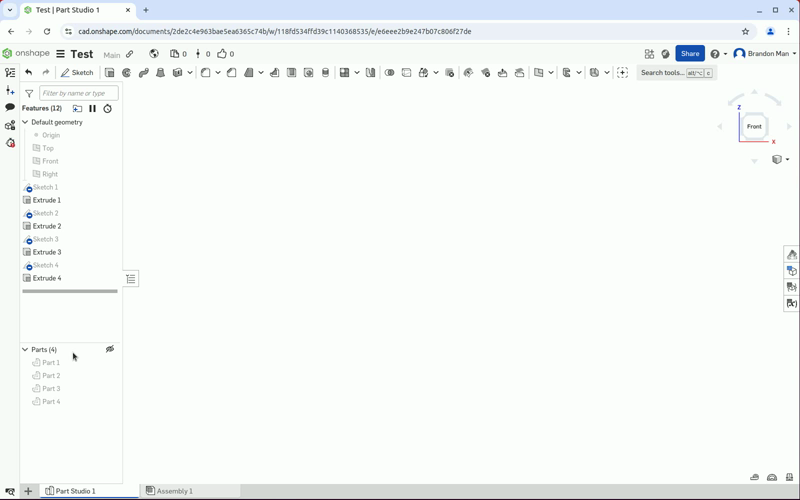
mouse_move(73, 352)
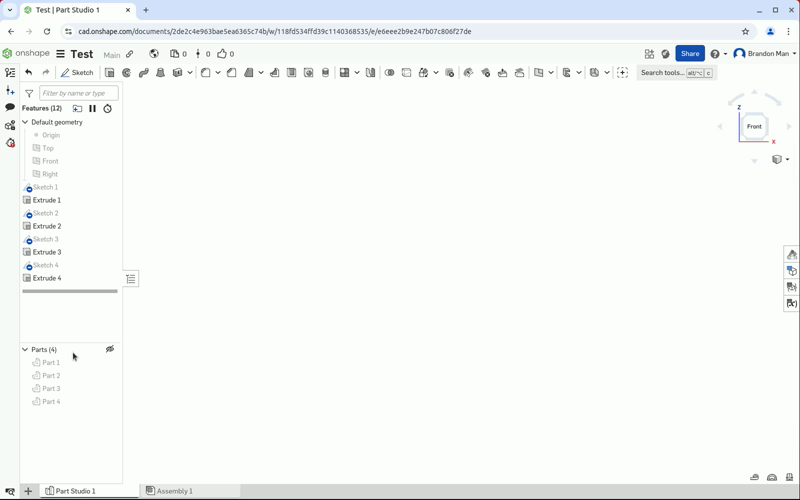
key(shift+y)
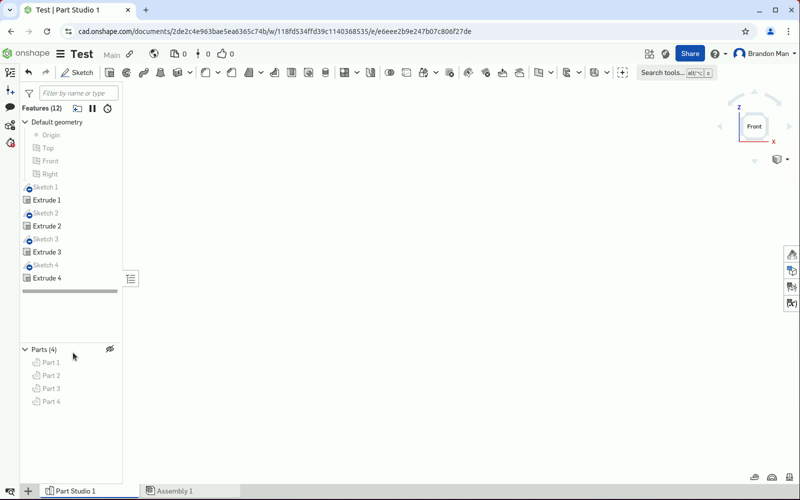
key(shift+s)
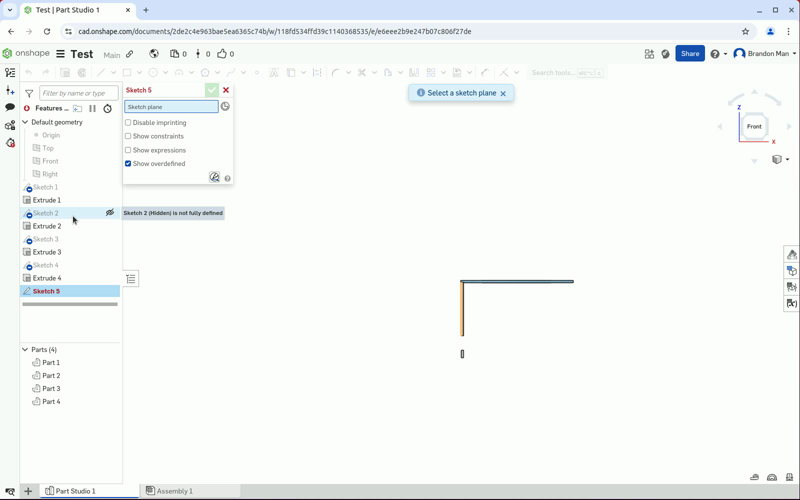
scroll(3)
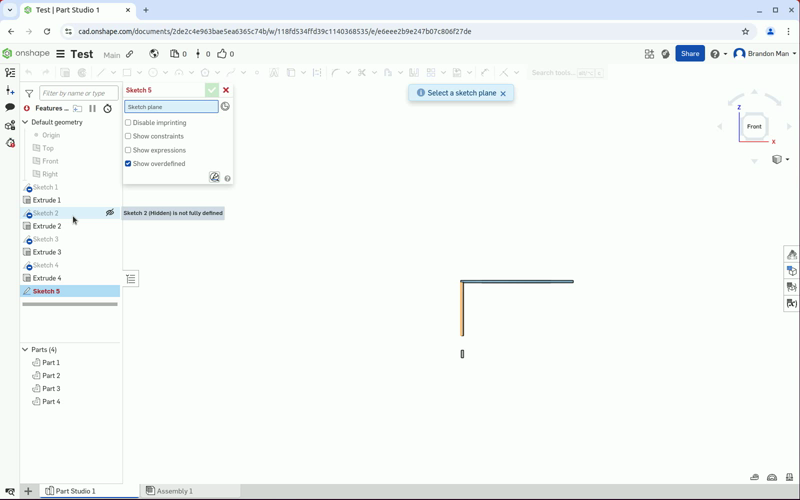
mouse_move(73, 163)
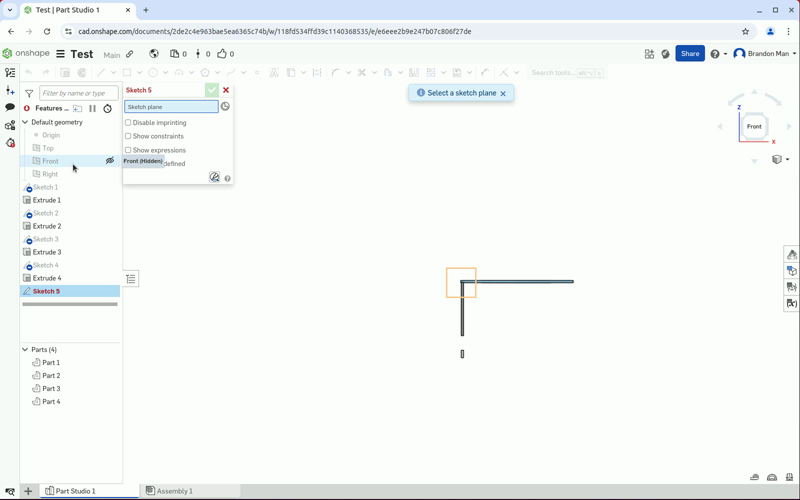
click(73, 163)
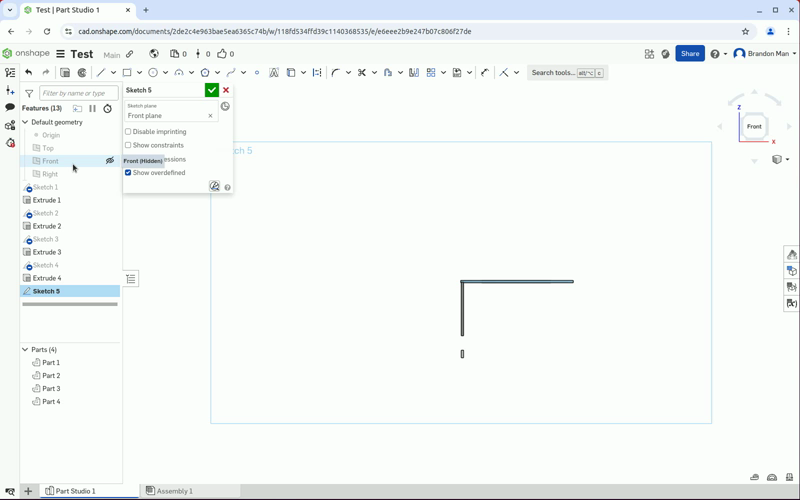
mouse_move(73, 352)
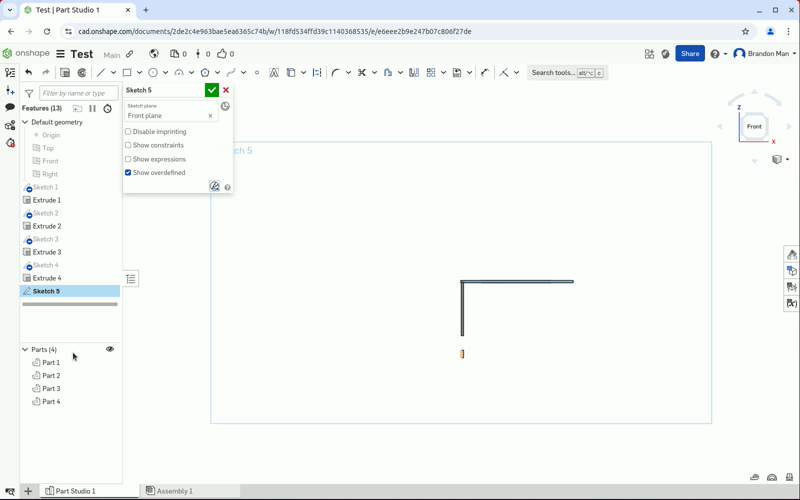
key(y)
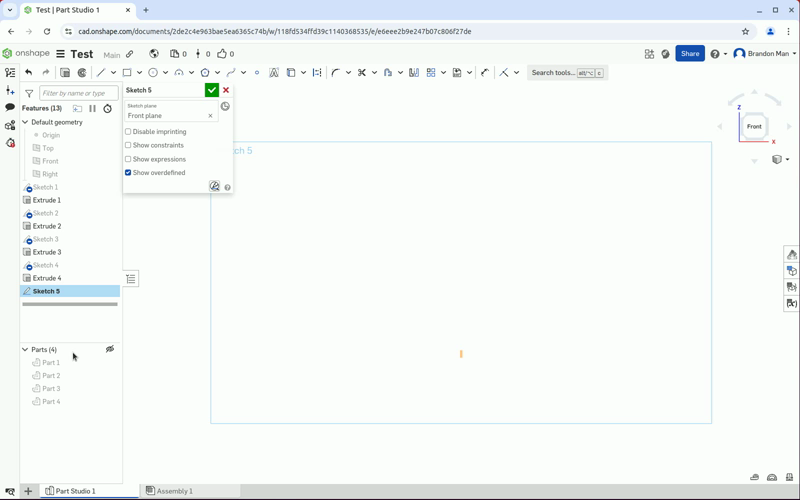
key(l)
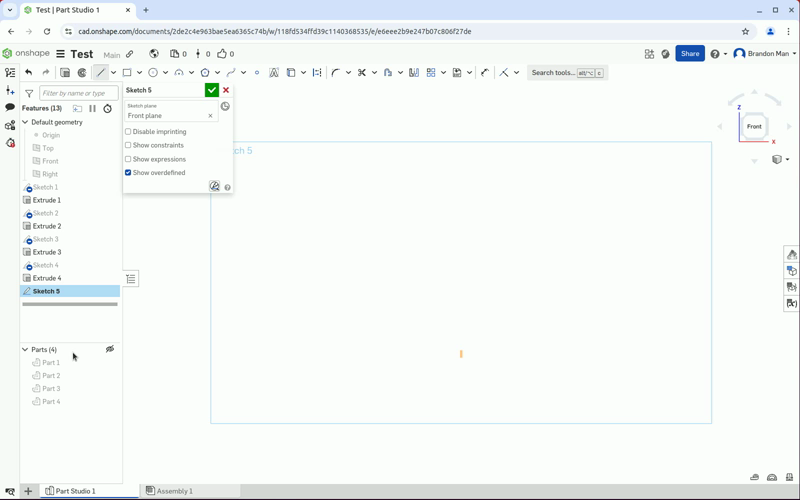
key_down(shift)
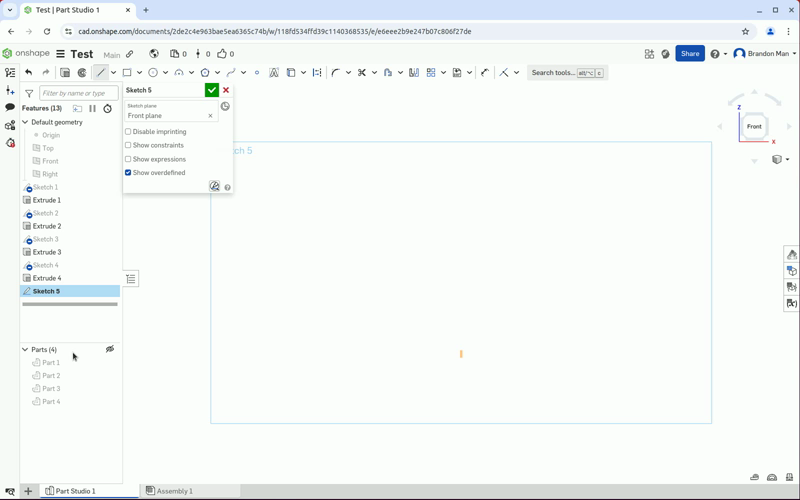
mouse_move(456, 351)
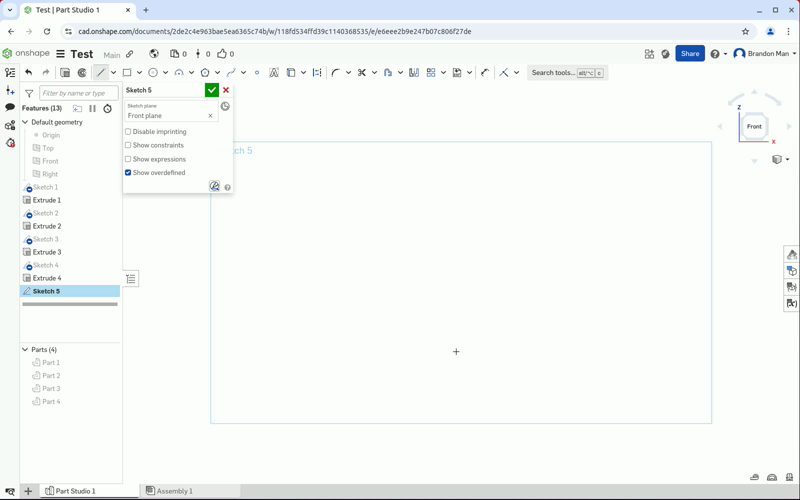
click(456, 351)
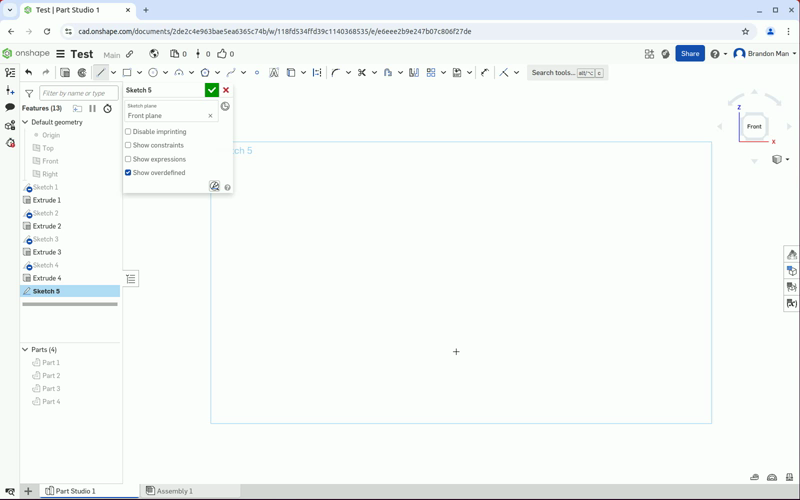
key_up(shift)
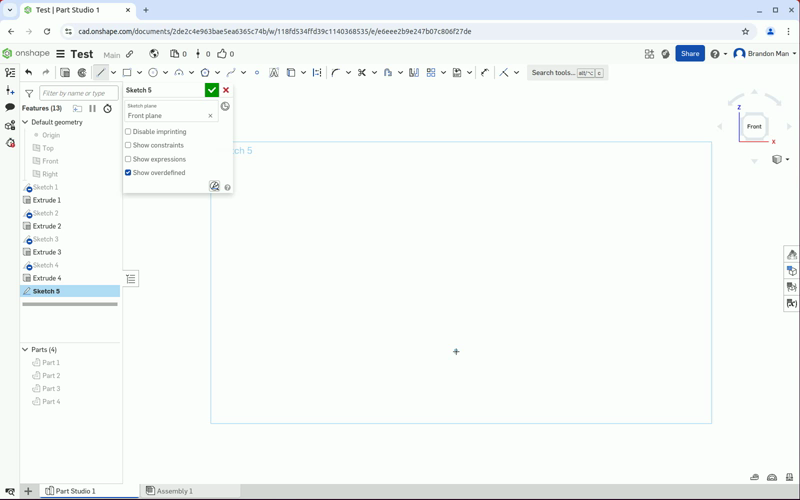
key_down(shift)
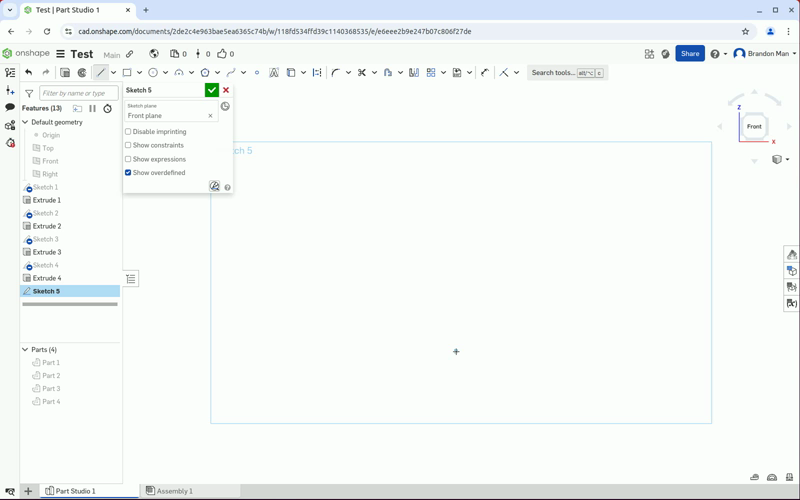
mouse_move(557, 351)
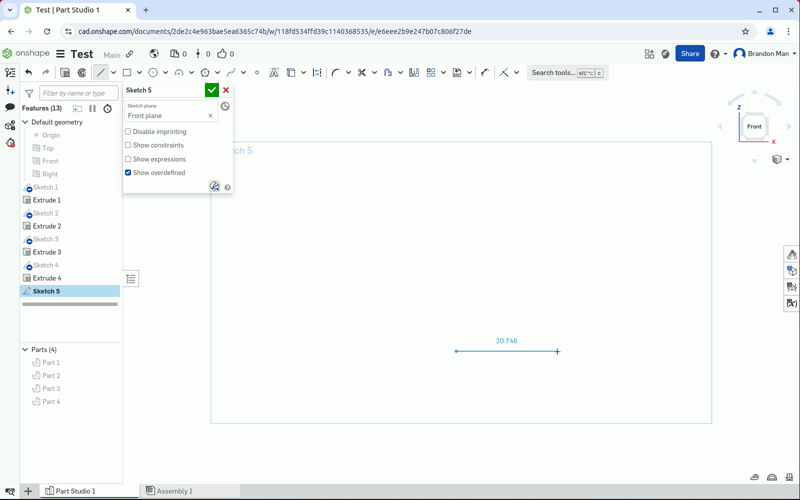
click(557, 351)
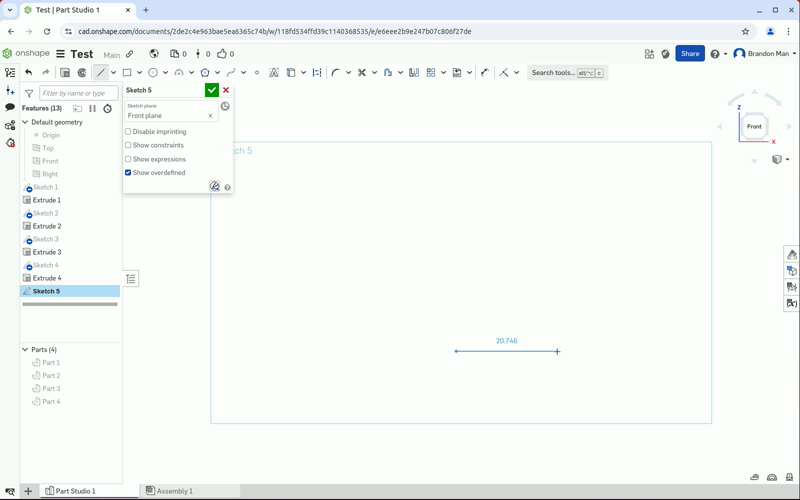
key_up(shift)
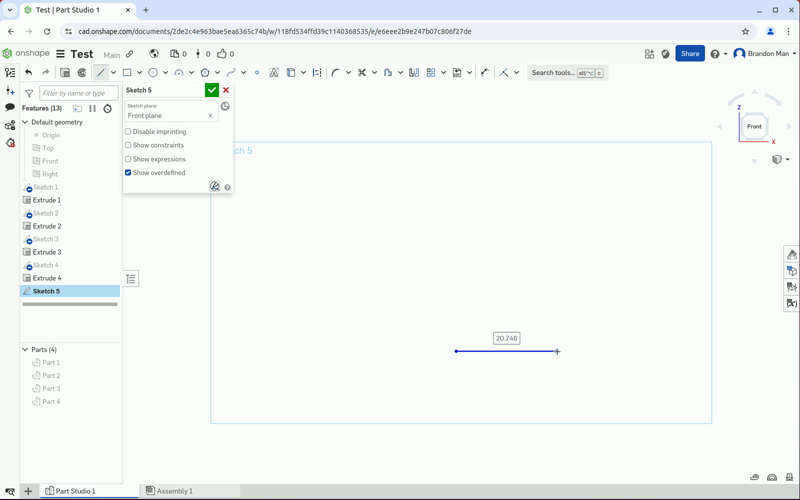
key_down(shift)
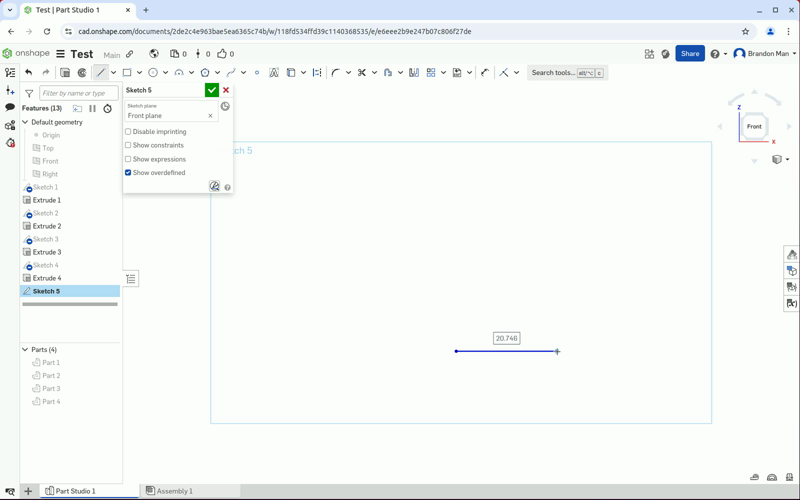
mouse_move(587, 351)
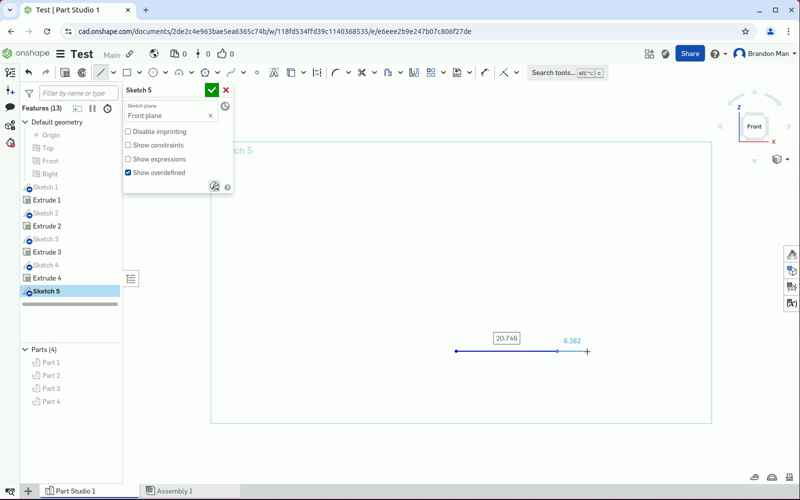
mouse_move(557, 343)
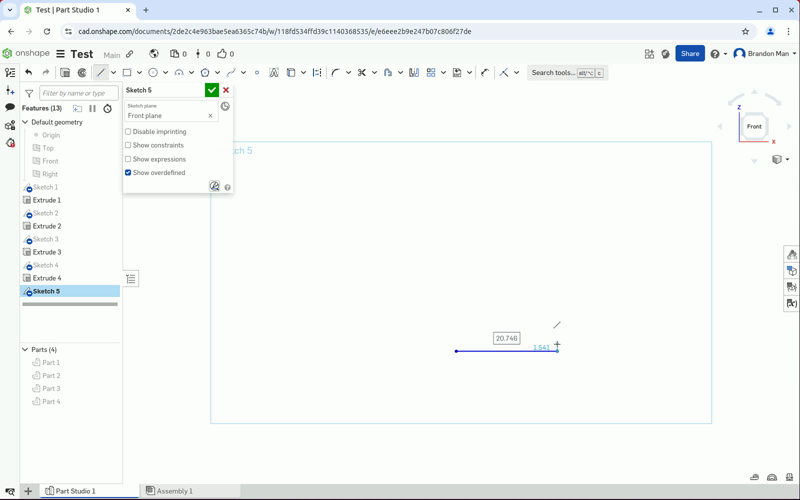
scroll(6)
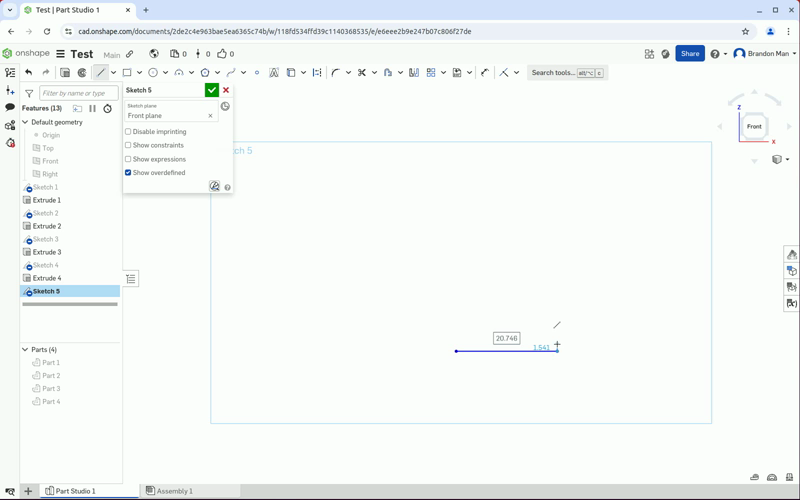
scroll(6)
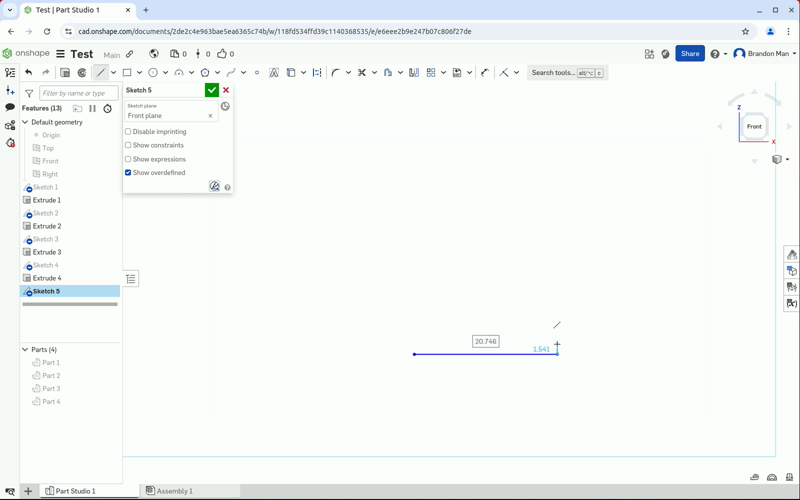
scroll(6)
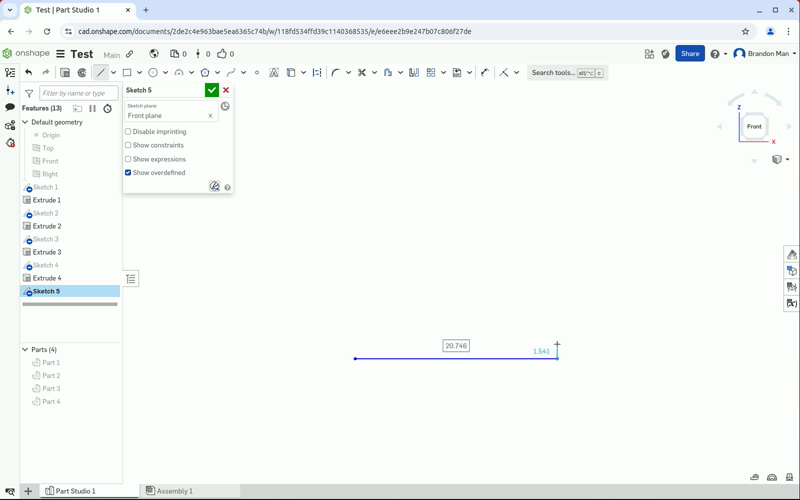
scroll(6)
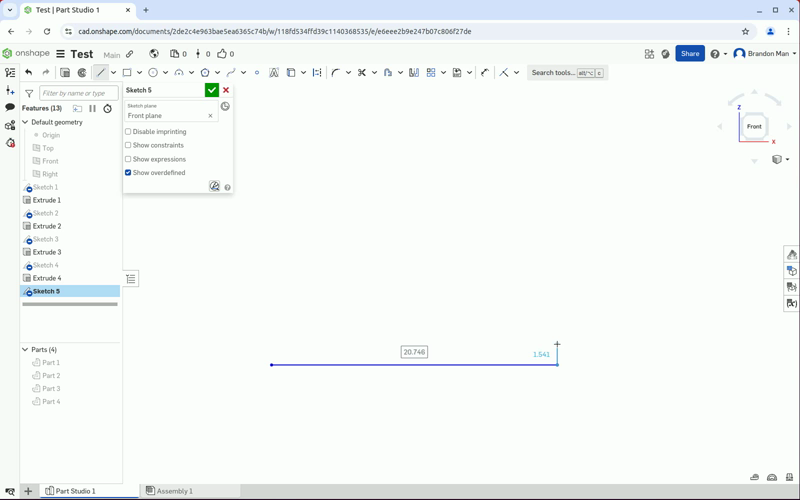
scroll(6)
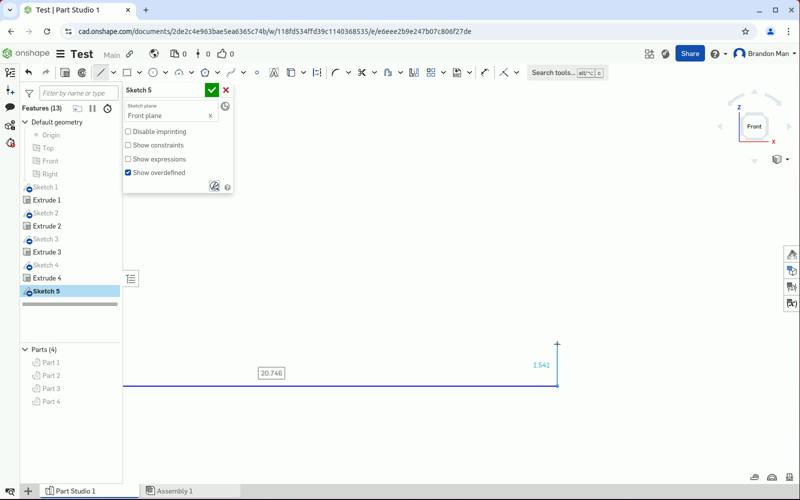
scroll(6)
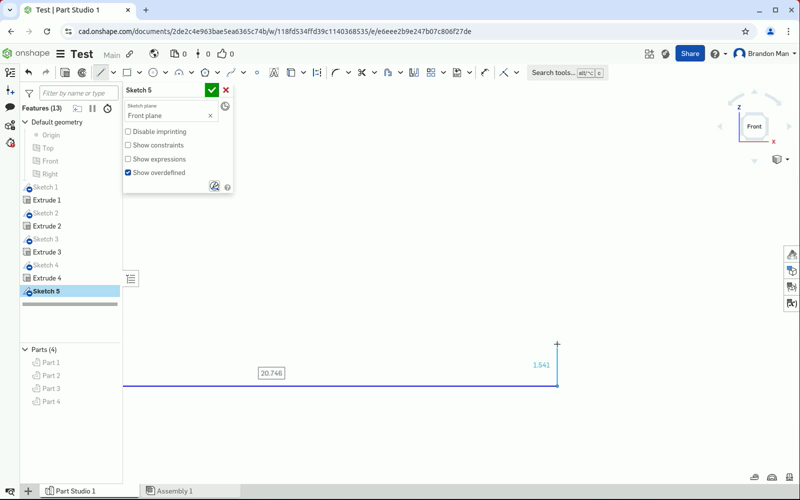
scroll(6)
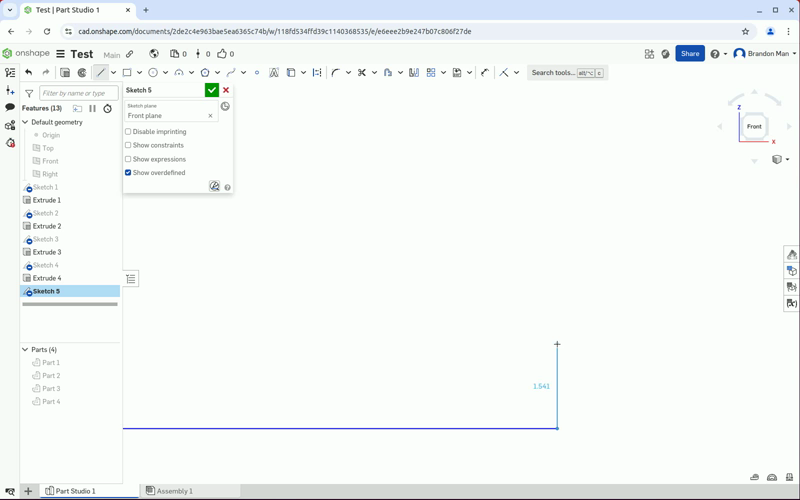
click(557, 343)
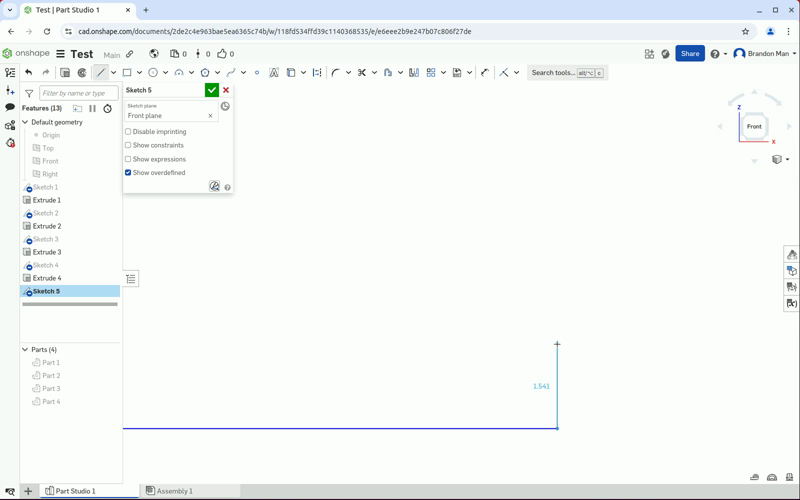
scroll(-6)
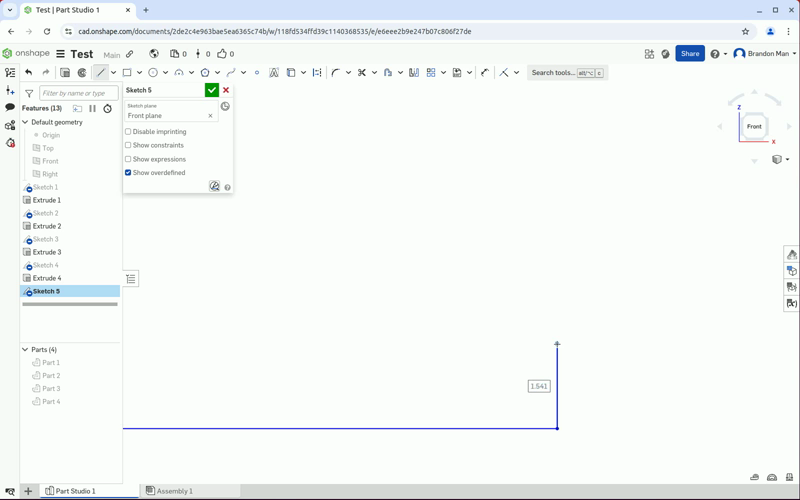
scroll(-6)
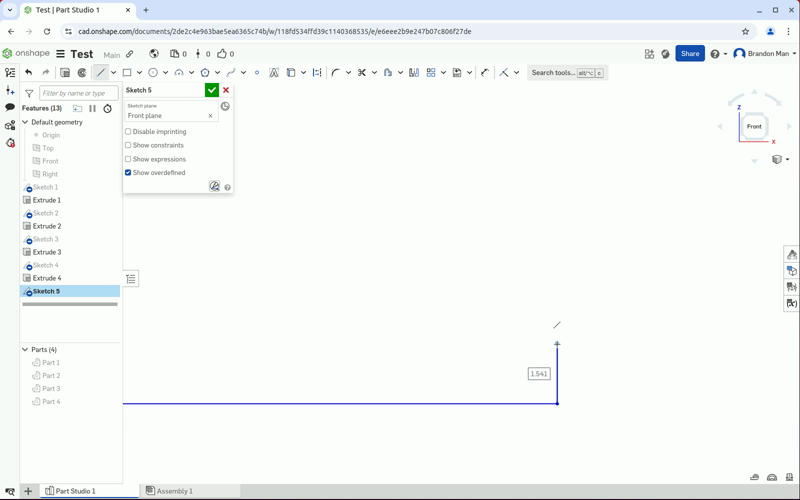
scroll(-6)
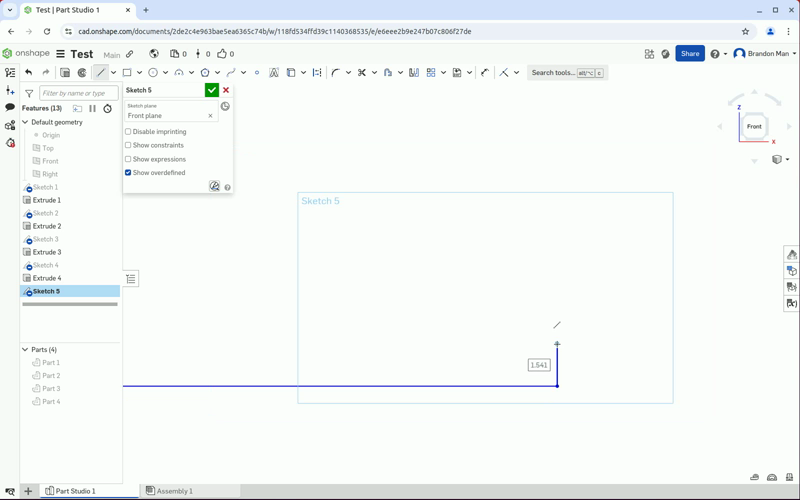
scroll(-6)
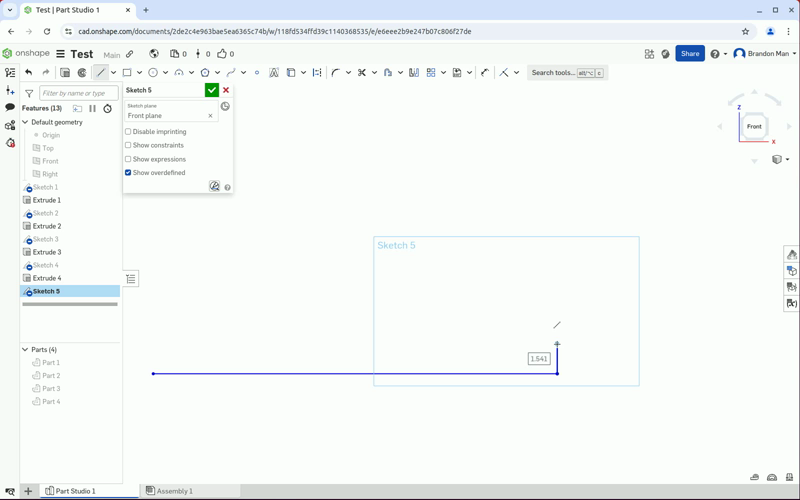
scroll(-6)
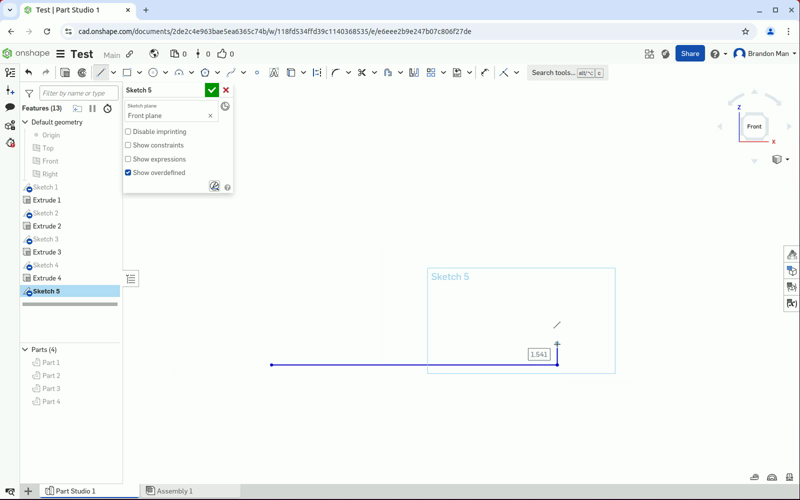
scroll(-6)
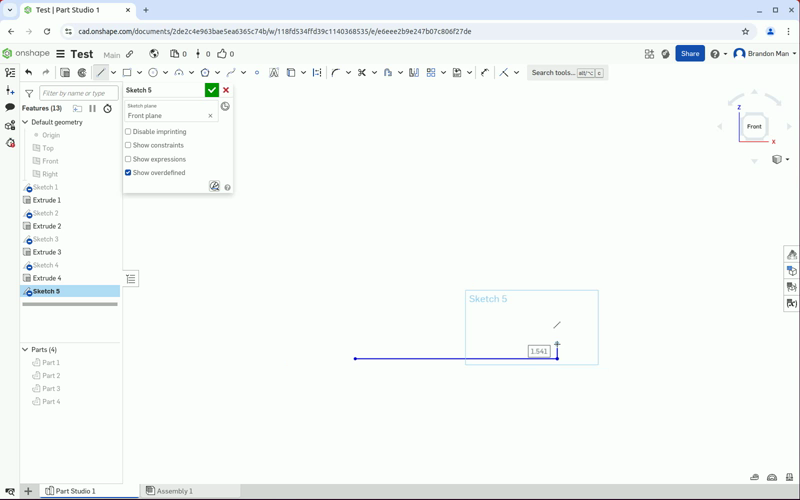
scroll(-6)
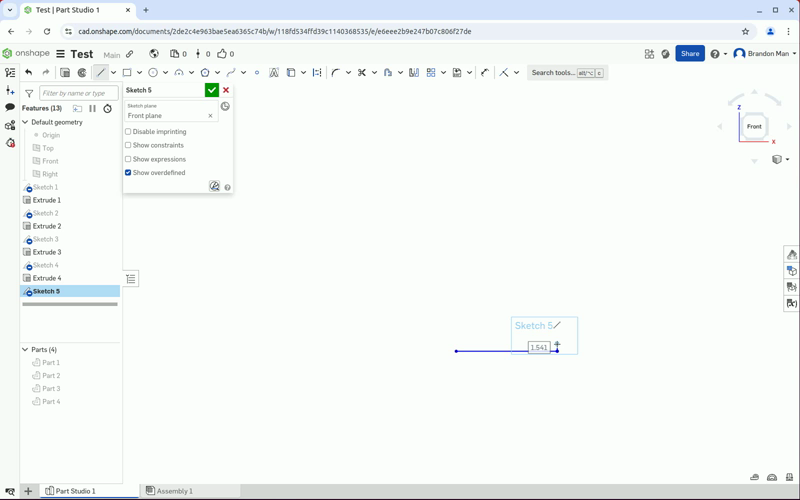
key_up(shift)
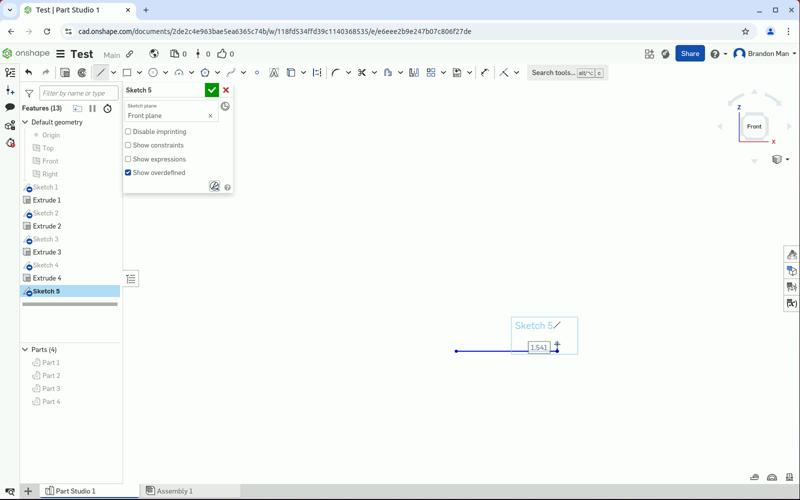
key_down(shift)
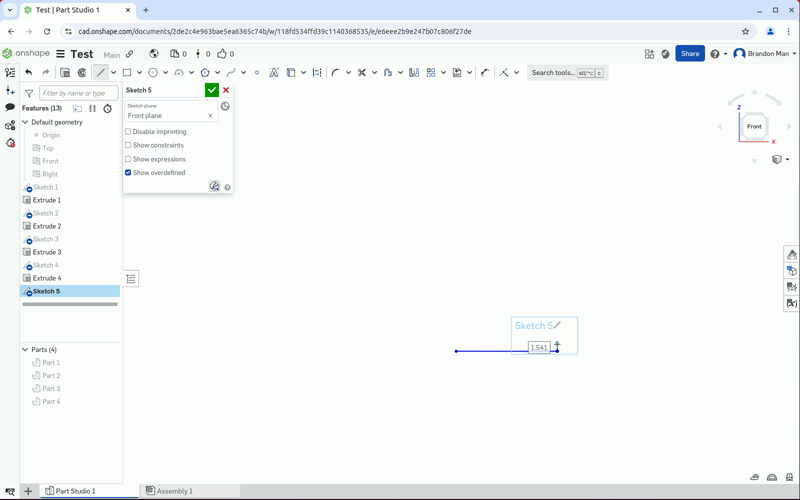
mouse_move(456, 343)
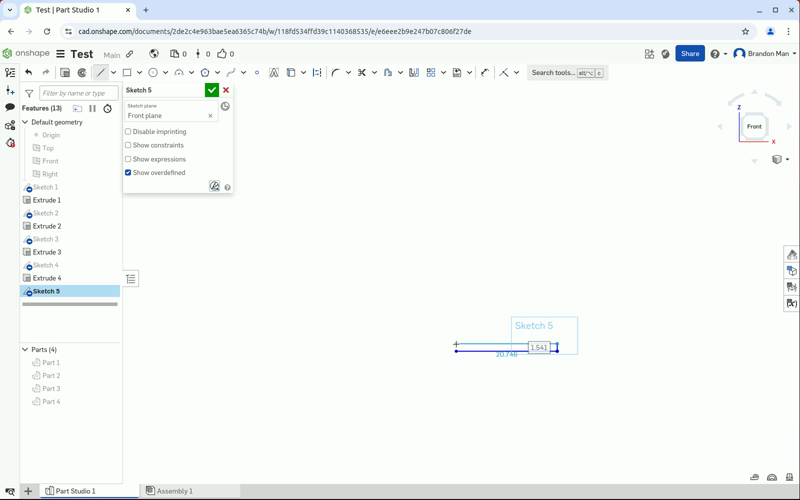
click(456, 343)
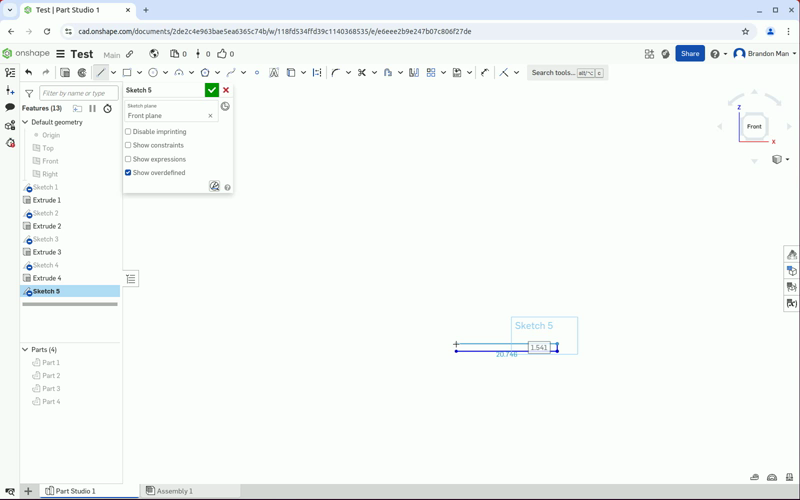
key_up(shift)
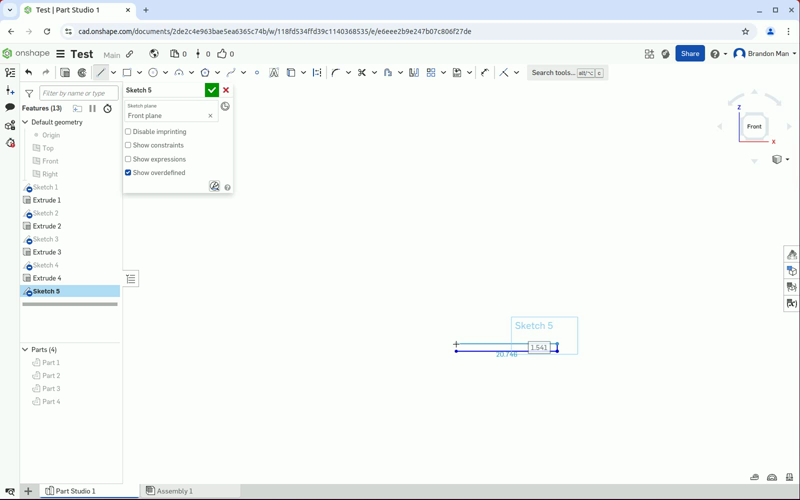
mouse_move(486, 343)
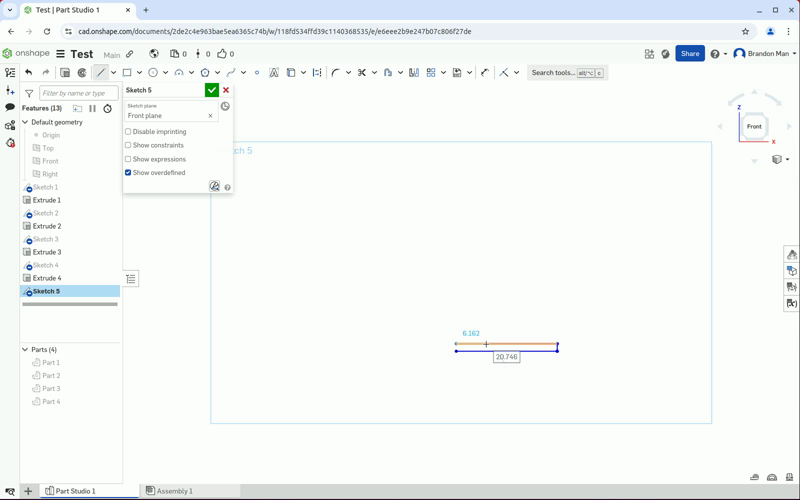
key_down(shift)
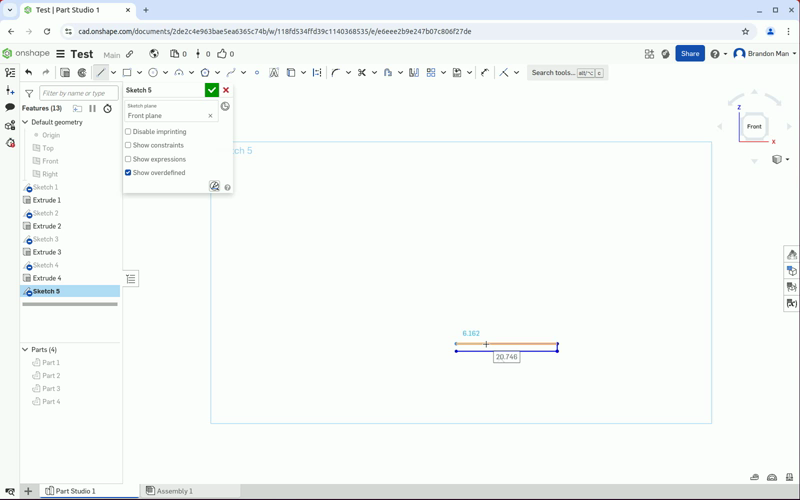
mouse_move(456, 351)
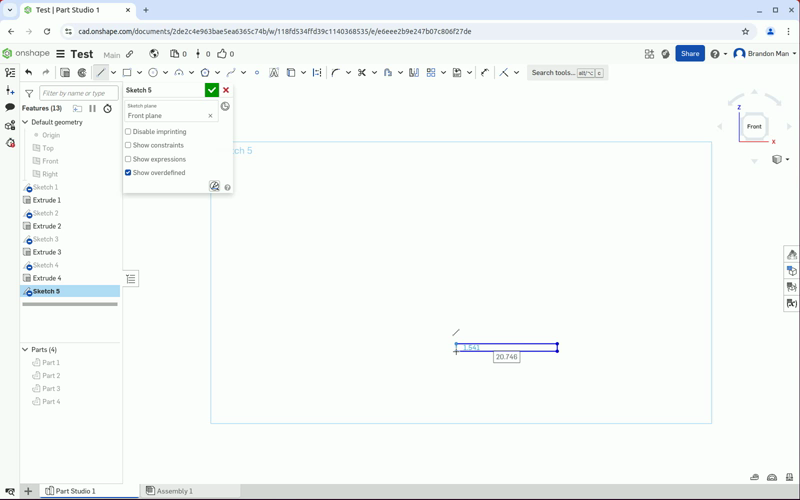
scroll(6)
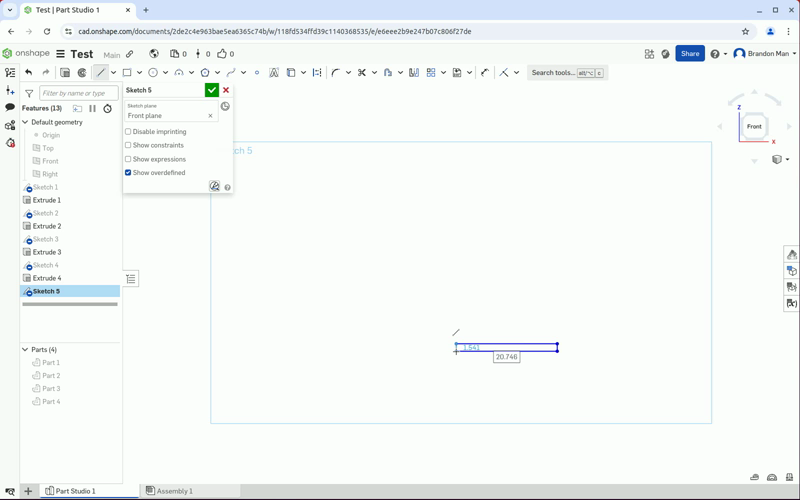
scroll(6)
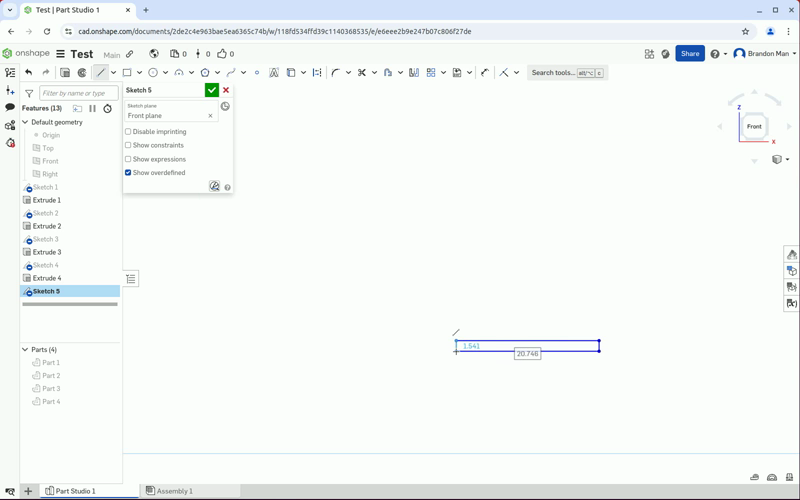
scroll(6)
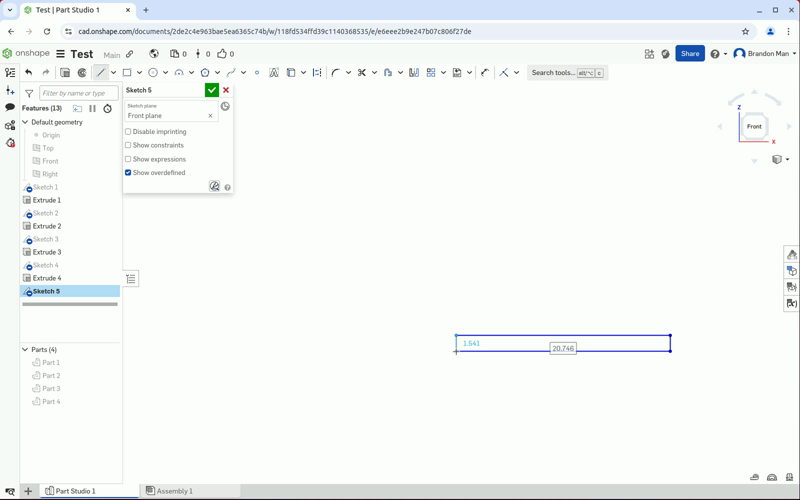
scroll(6)
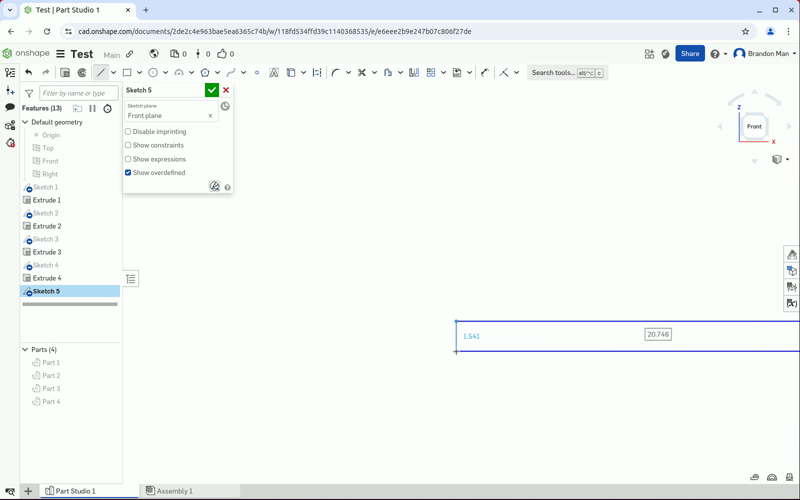
scroll(6)
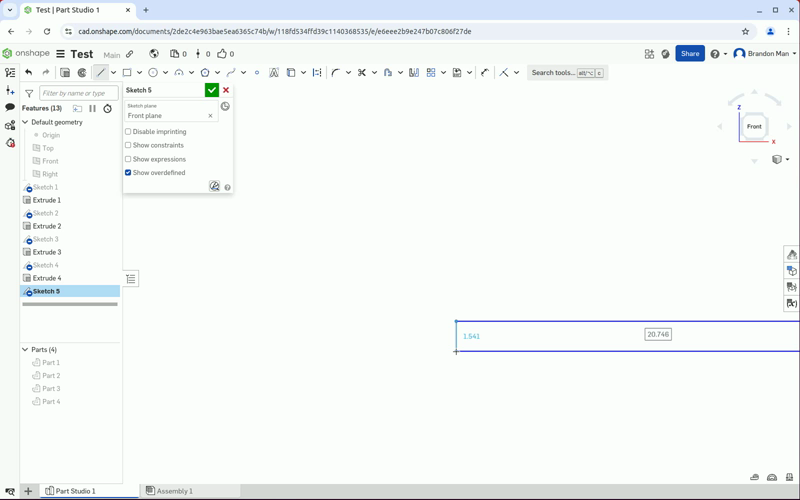
scroll(6)
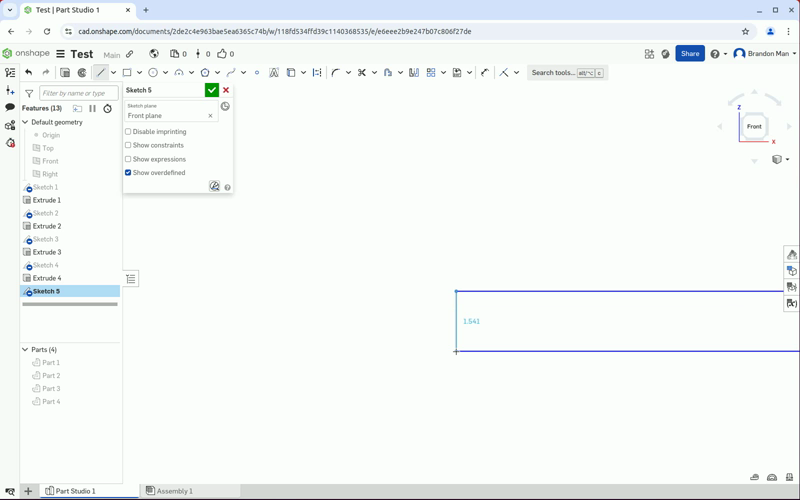
scroll(6)
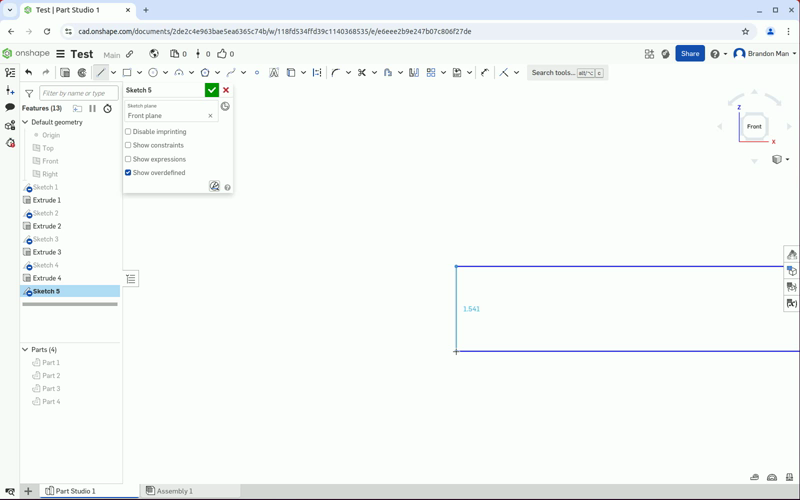
key_up(shift)
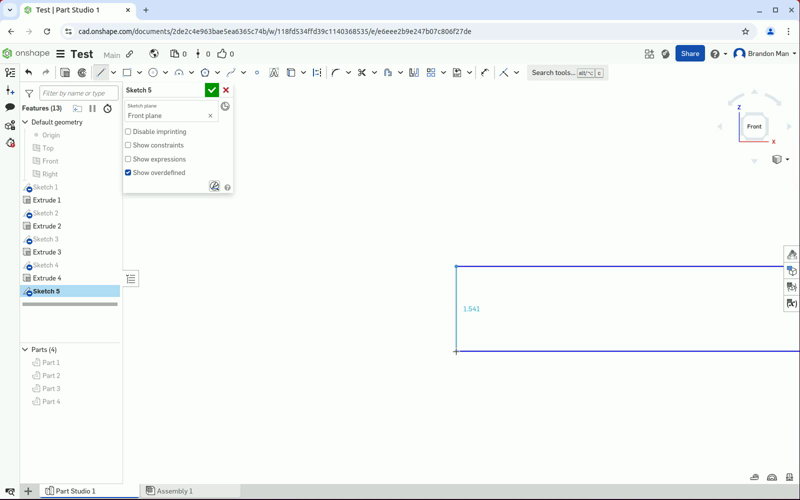
click(456, 351)
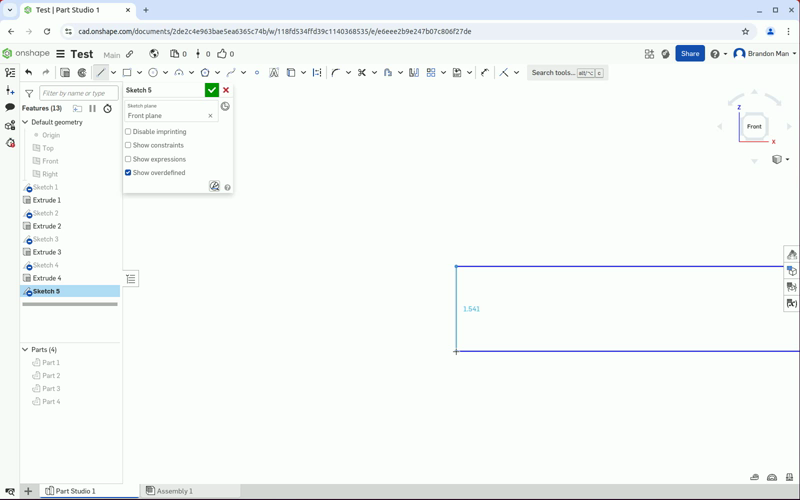
scroll(-6)
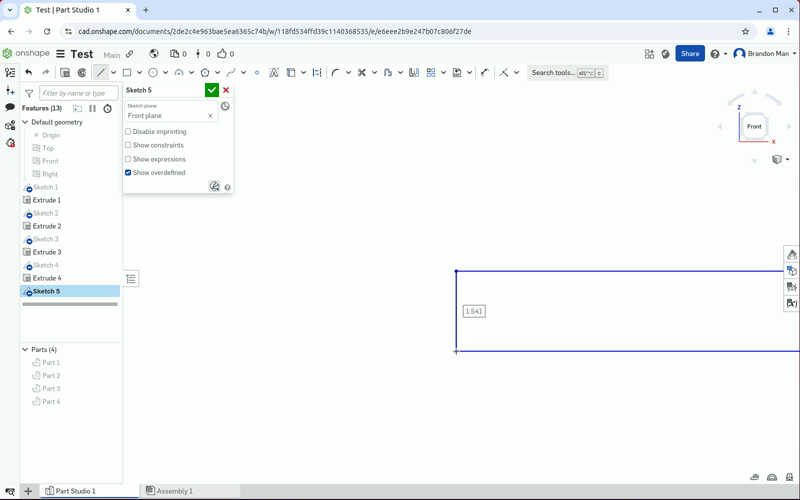
scroll(-6)
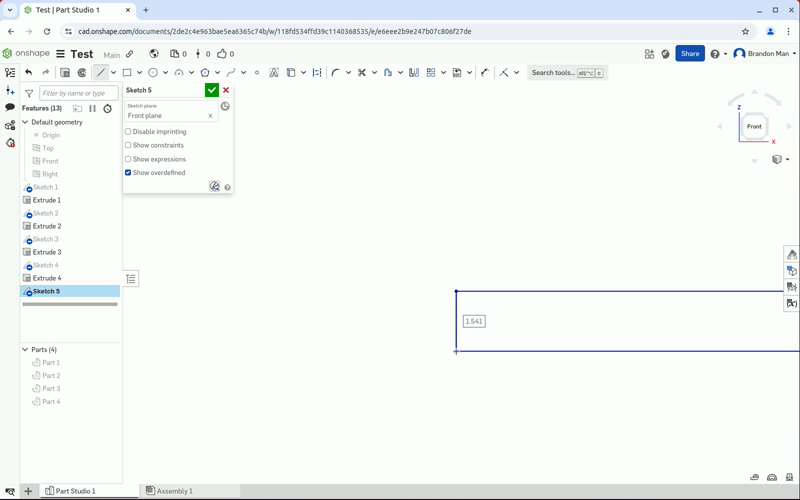
scroll(-6)
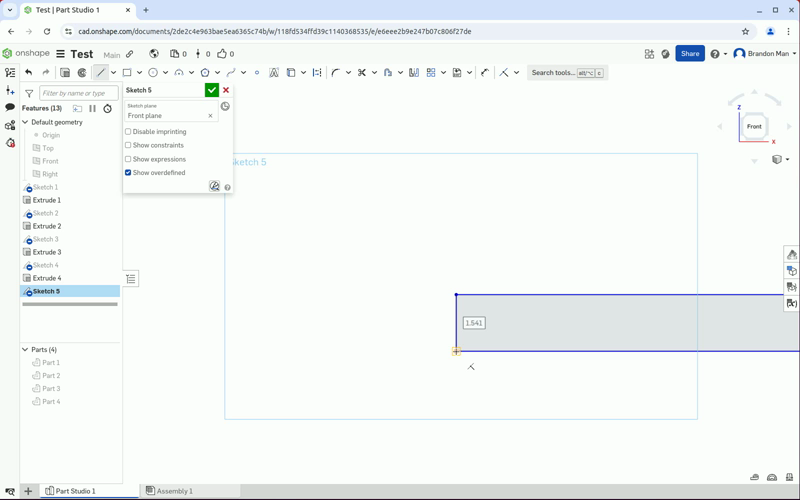
scroll(-6)
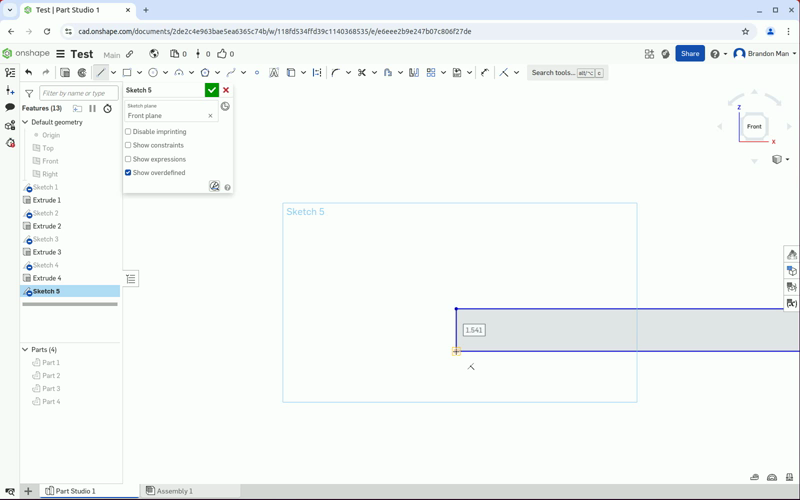
scroll(-6)
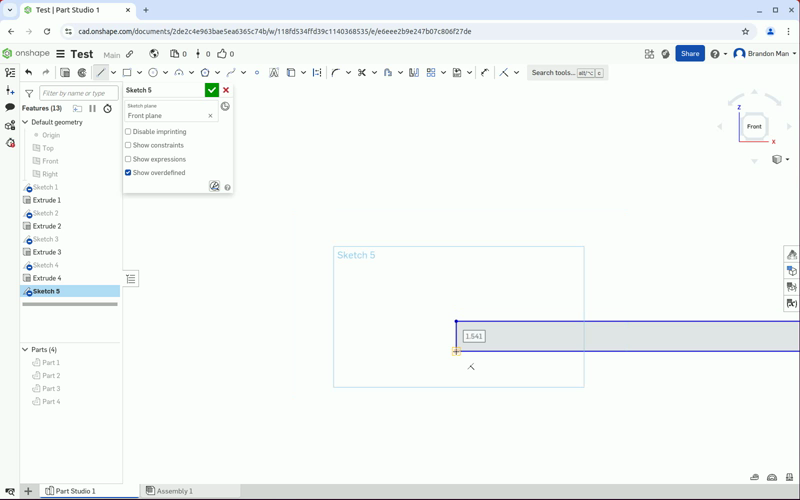
scroll(-6)
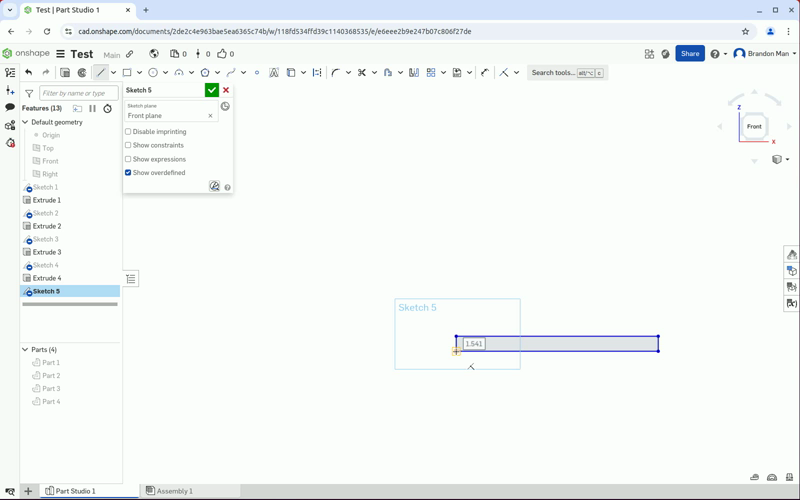
scroll(-6)
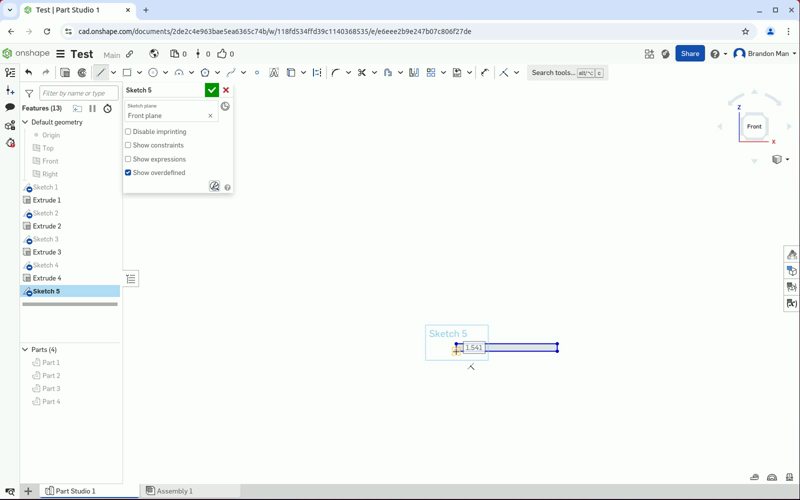
key(esc)
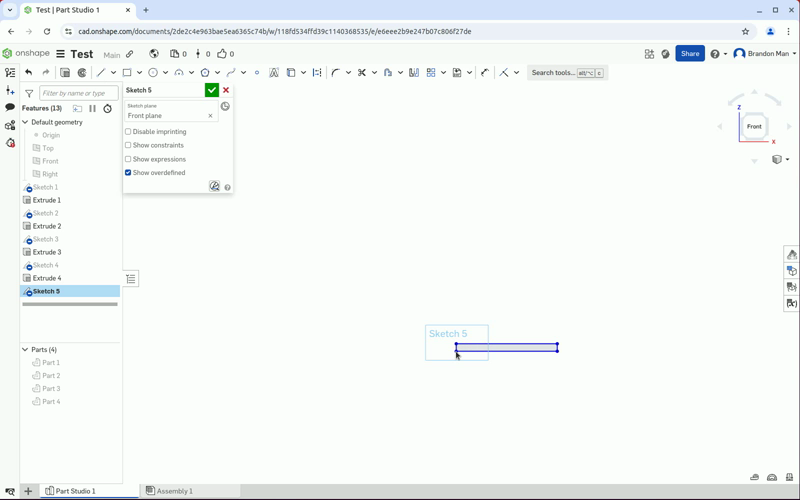
mouse_move(520, 346)
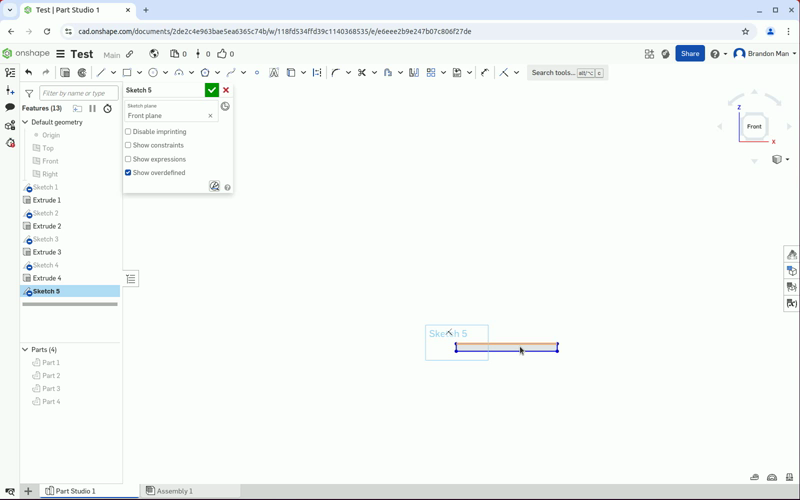
scroll(6)
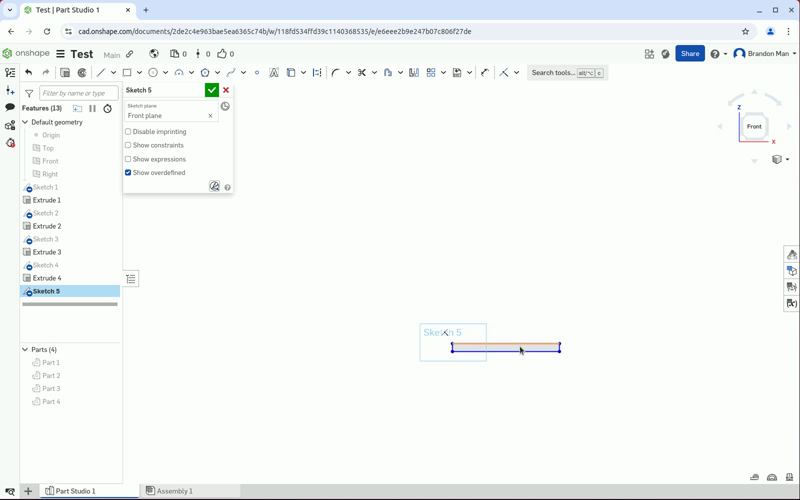
scroll(6)
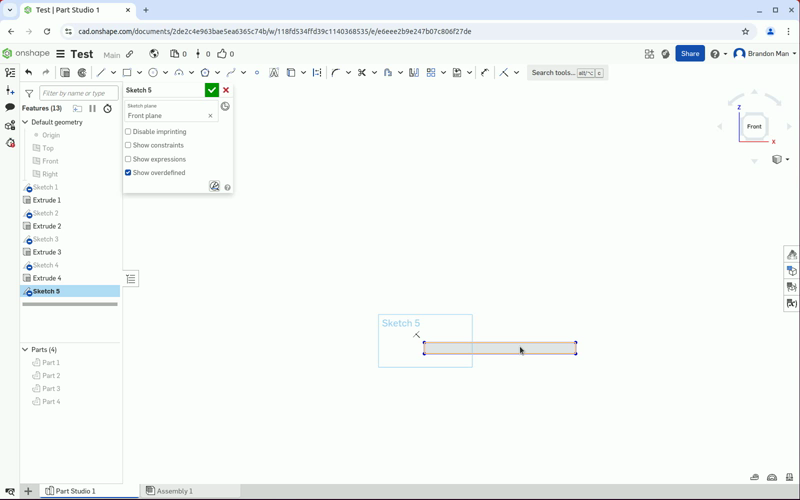
scroll(6)
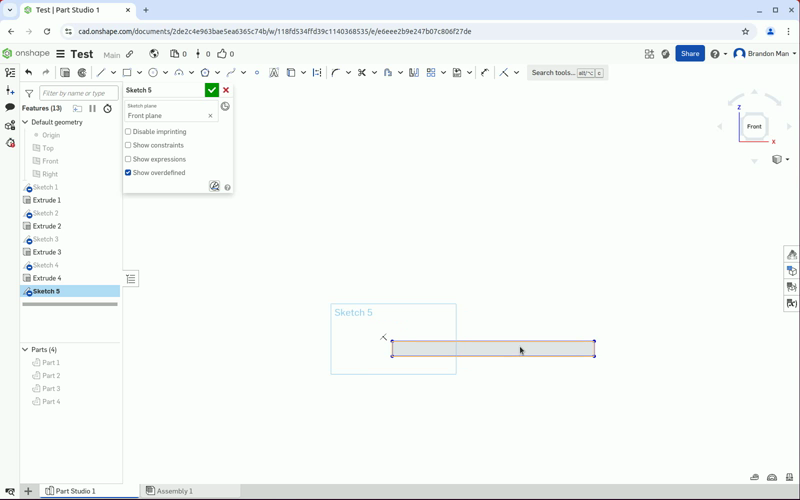
scroll(6)
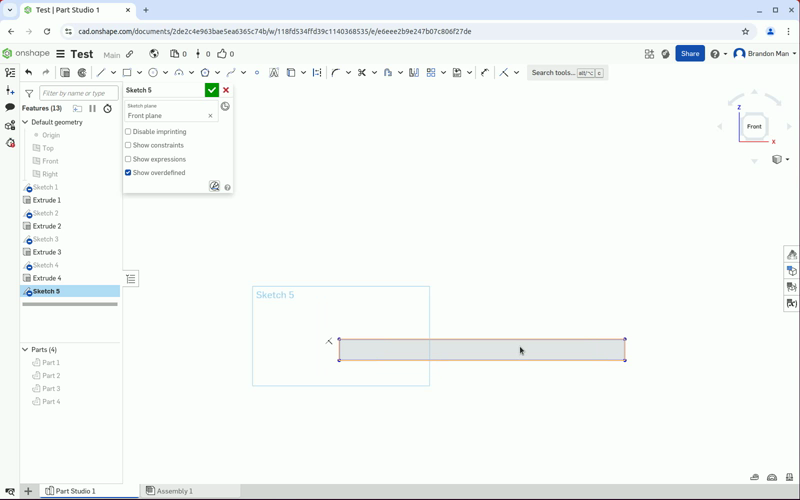
scroll(6)
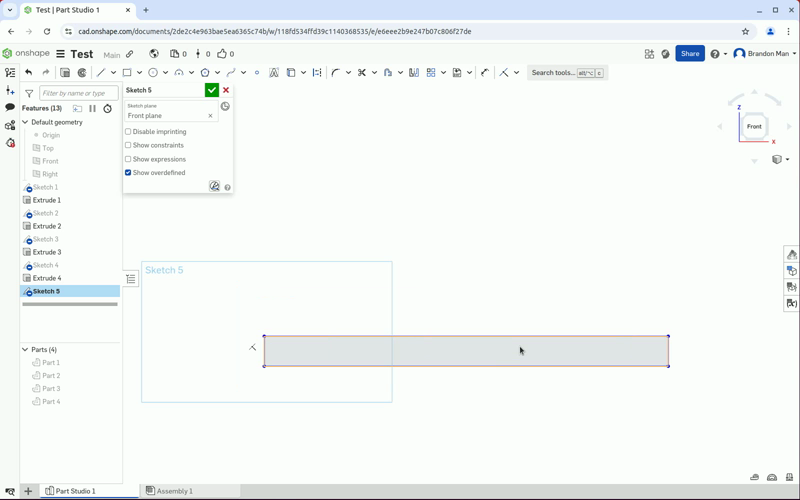
scroll(6)
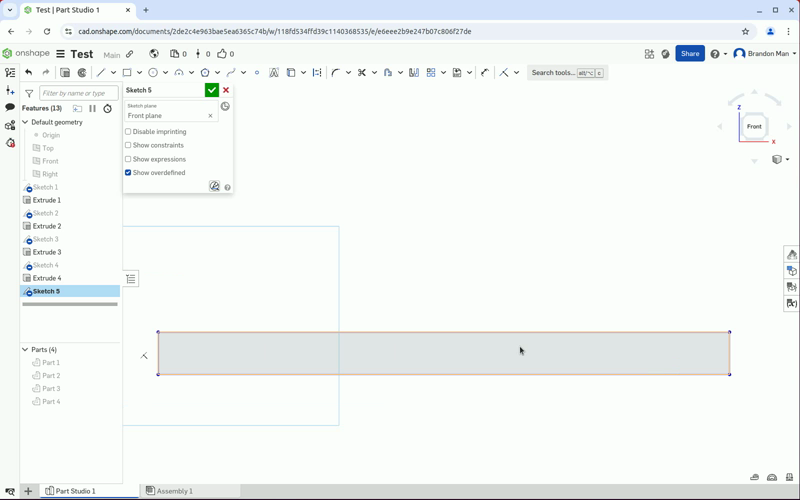
scroll(6)
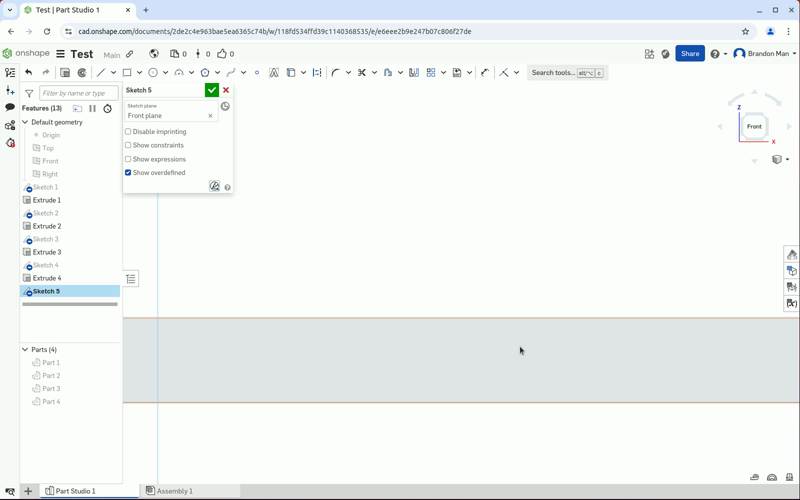
click(520, 346)
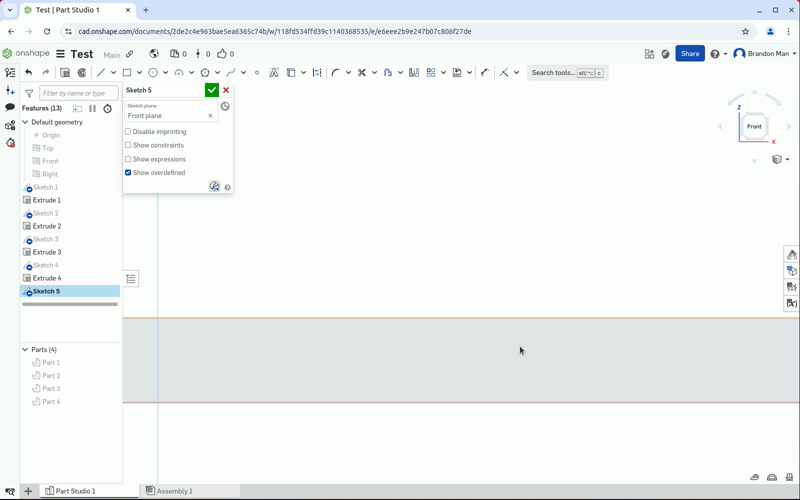
scroll(-6)
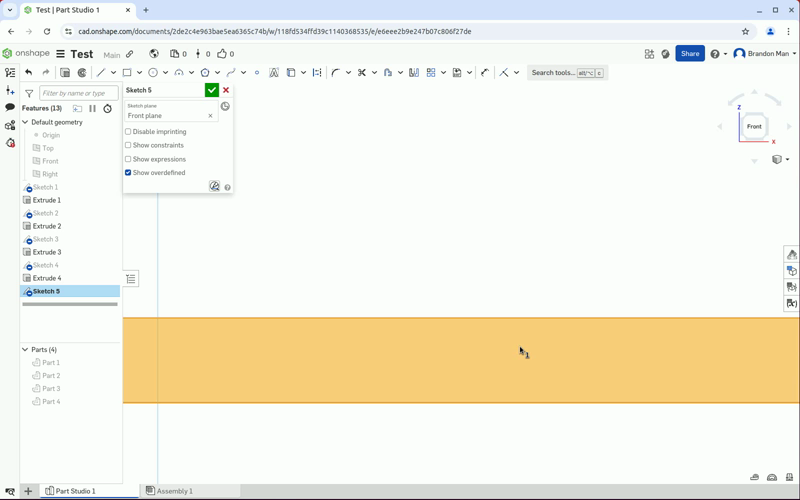
scroll(-6)
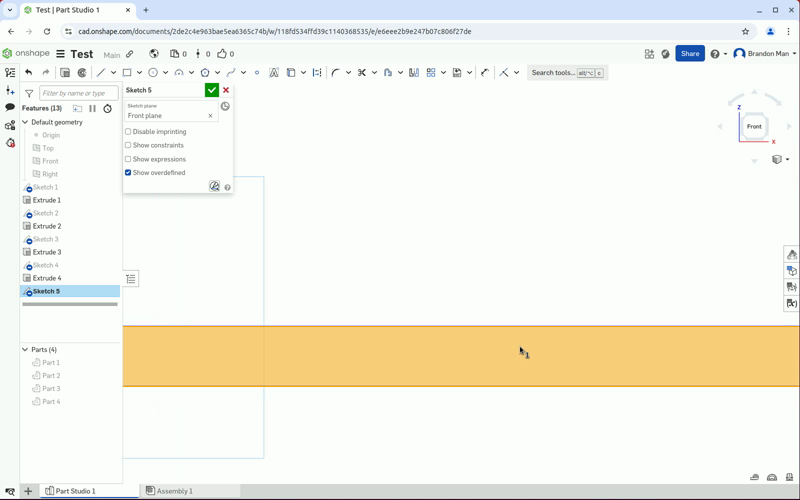
scroll(-6)
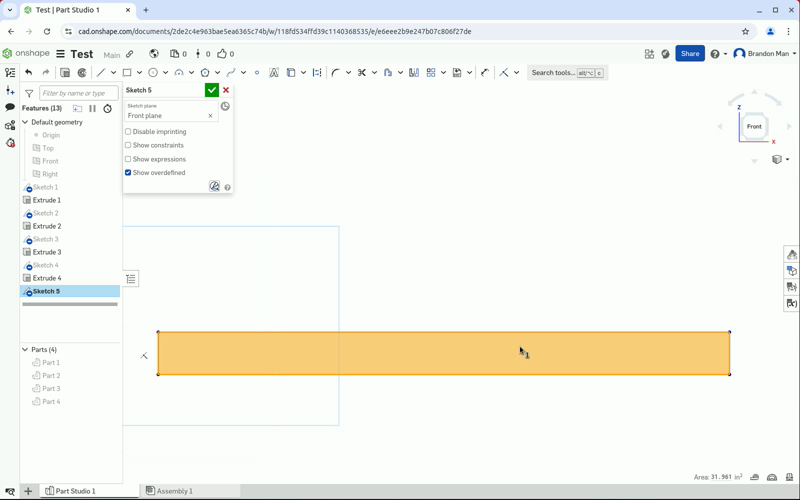
scroll(-6)
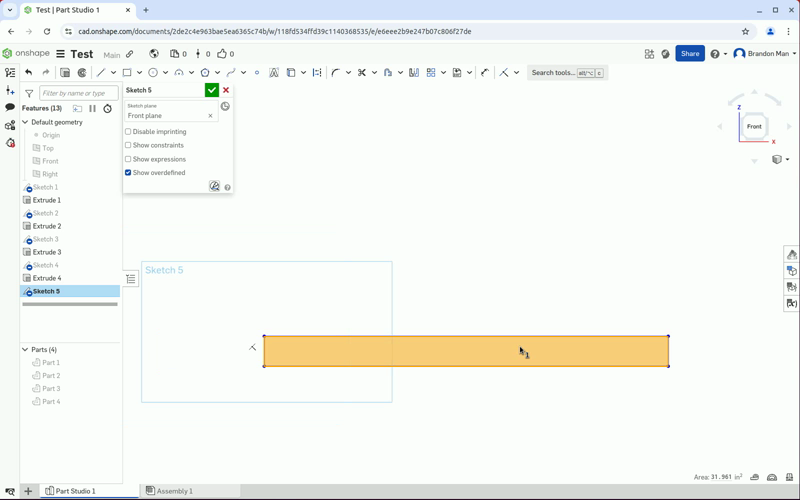
scroll(-6)
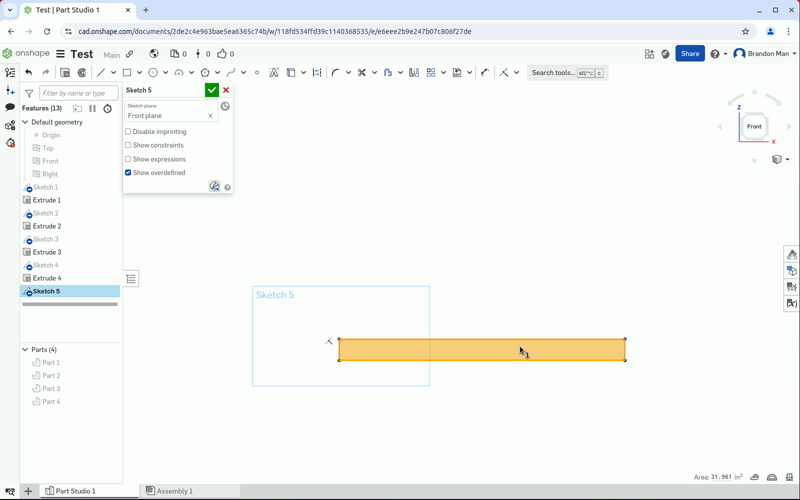
scroll(-6)
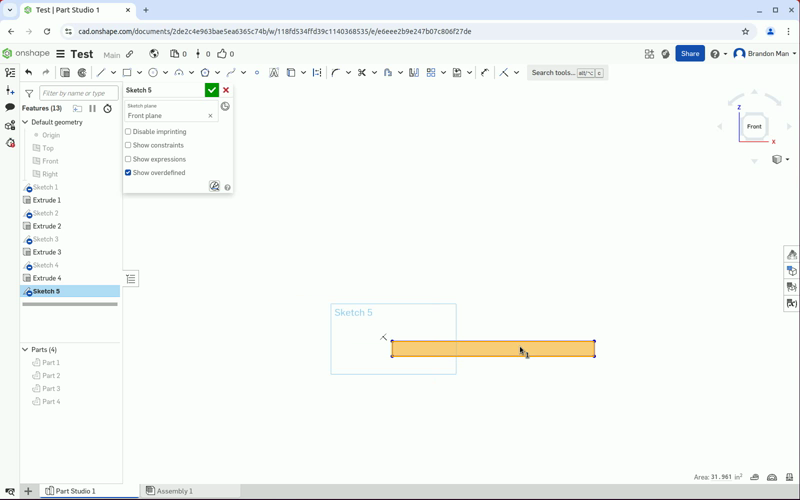
scroll(-6)
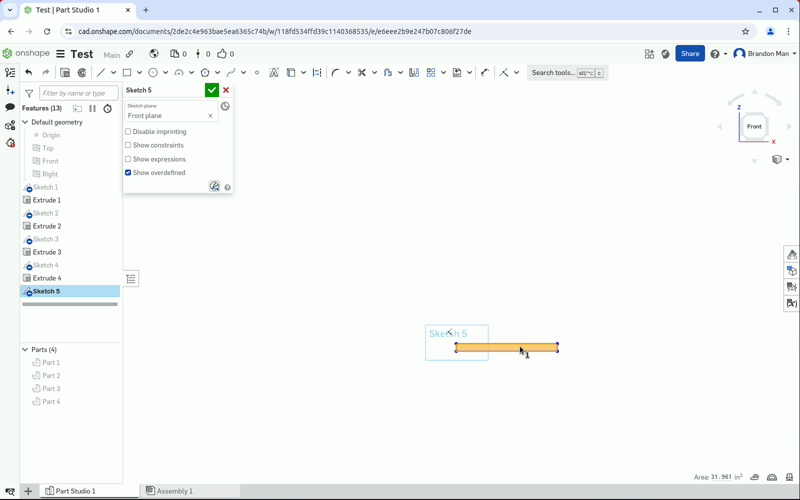
mouse_move(73, 352)
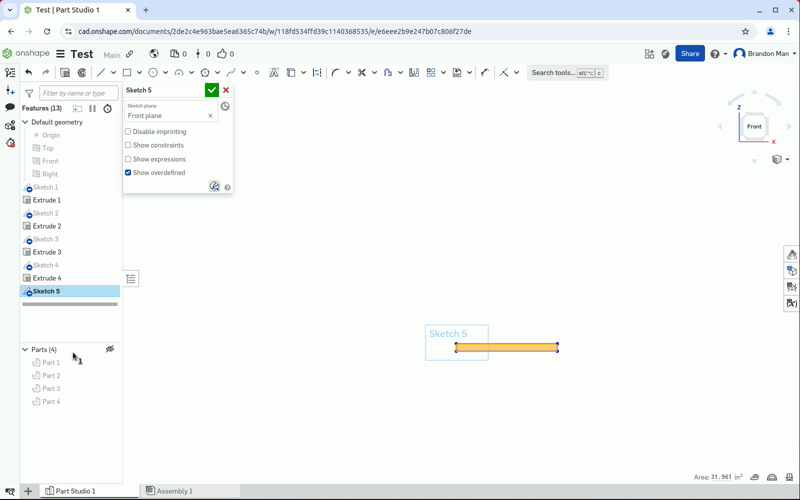
key(shift+y)
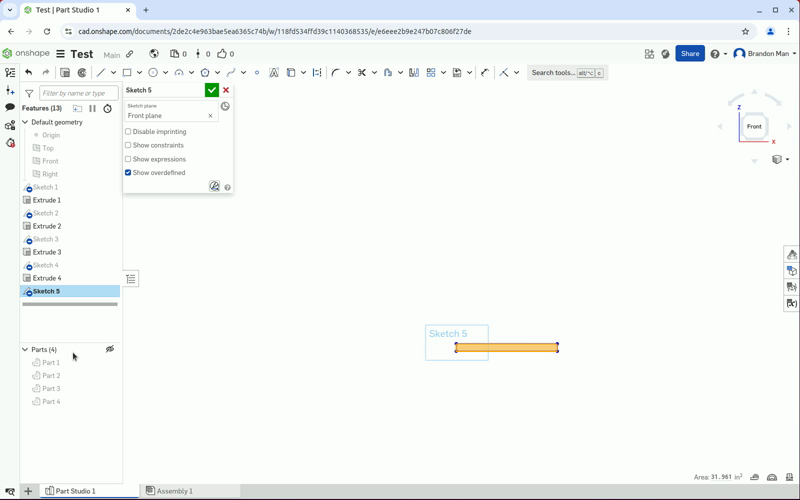
key(shift+e)
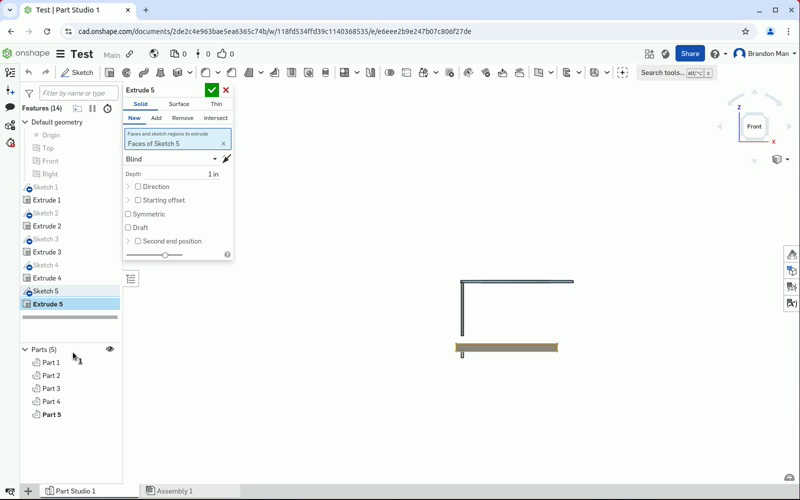
mouse_move(143, 106)
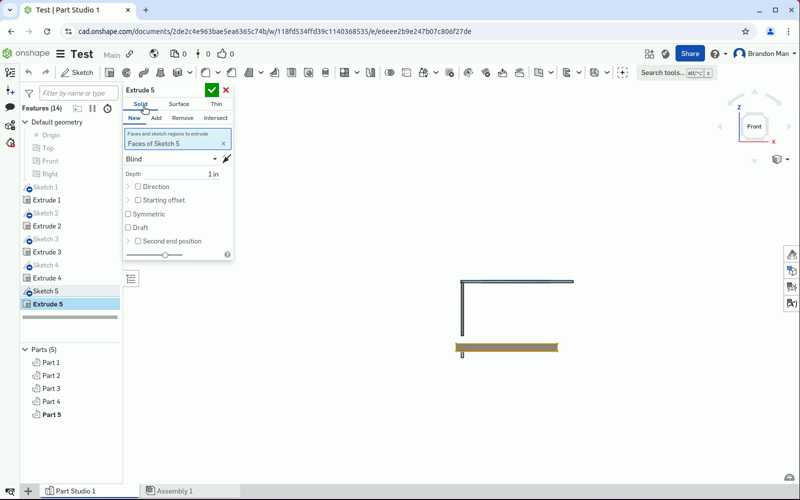
click(143, 106)
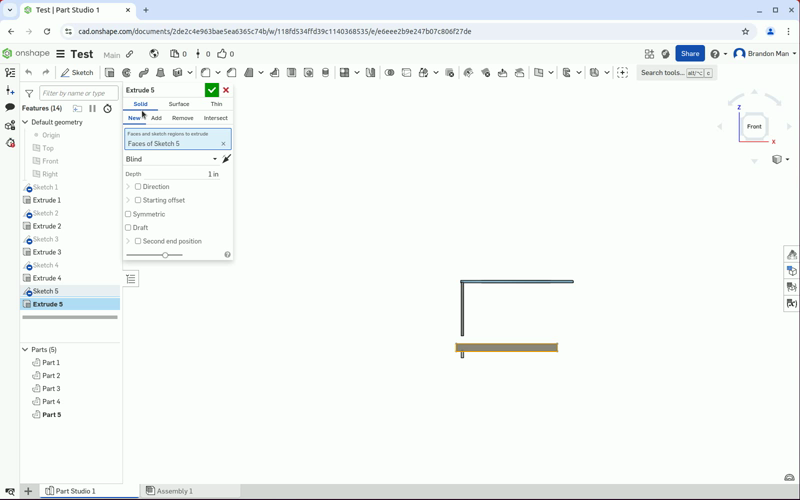
mouse_move(137, 120)
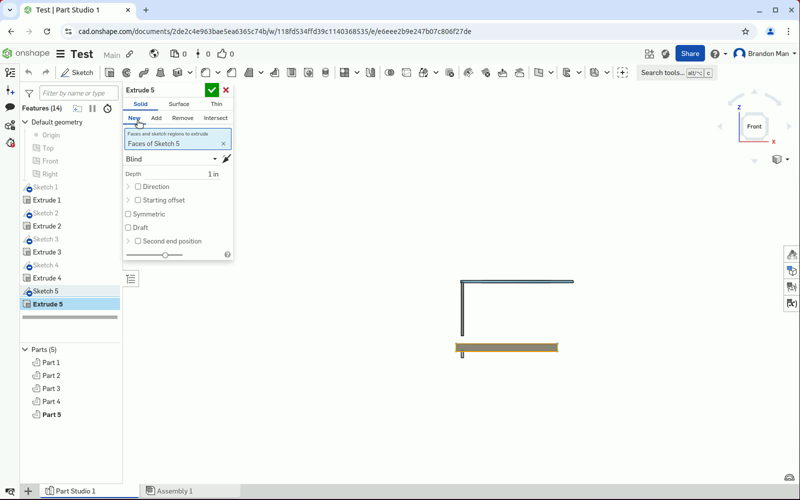
click(137, 120)
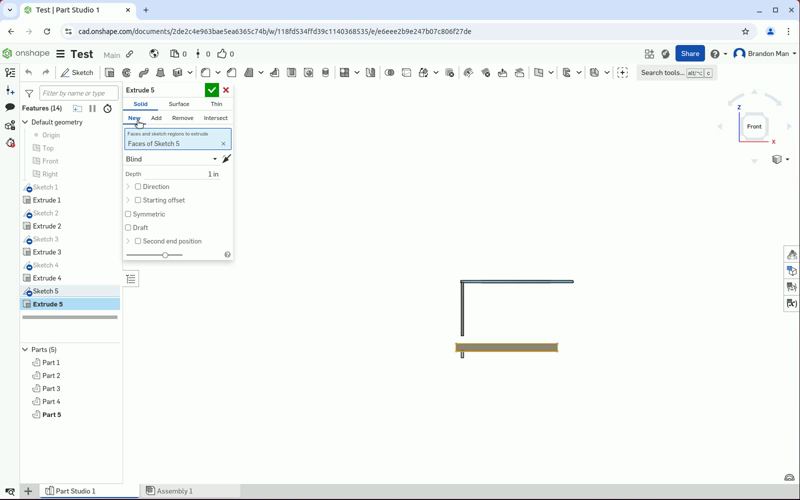
key(tab, 4)
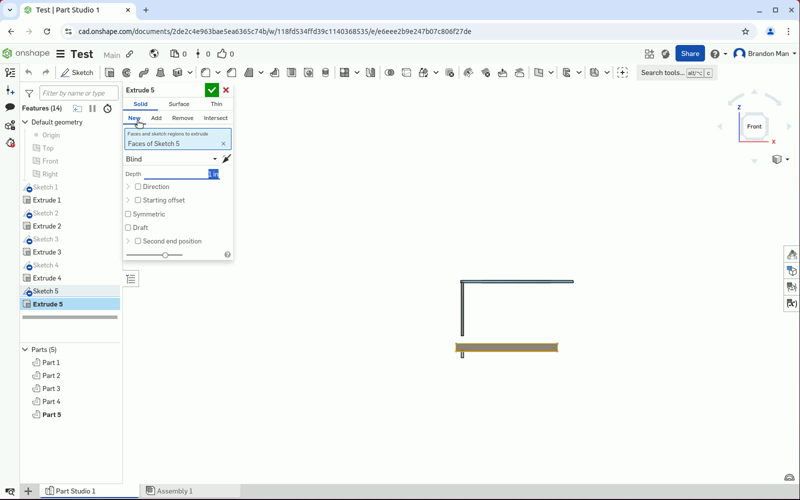
text(0.481)
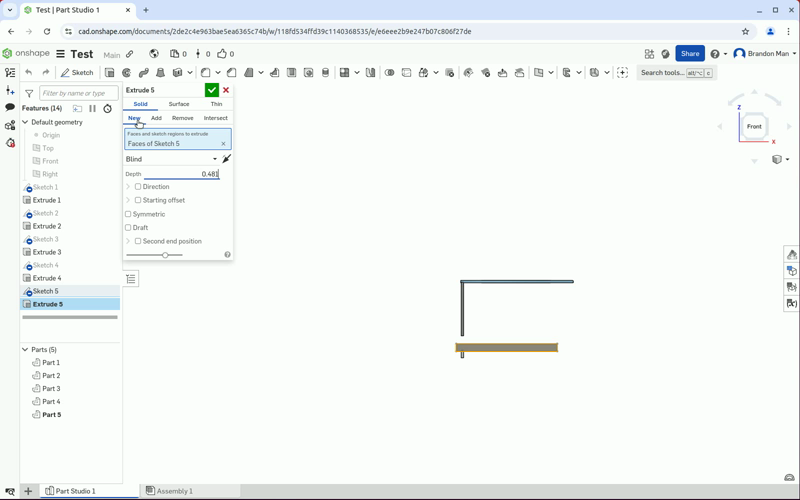
key(enter)
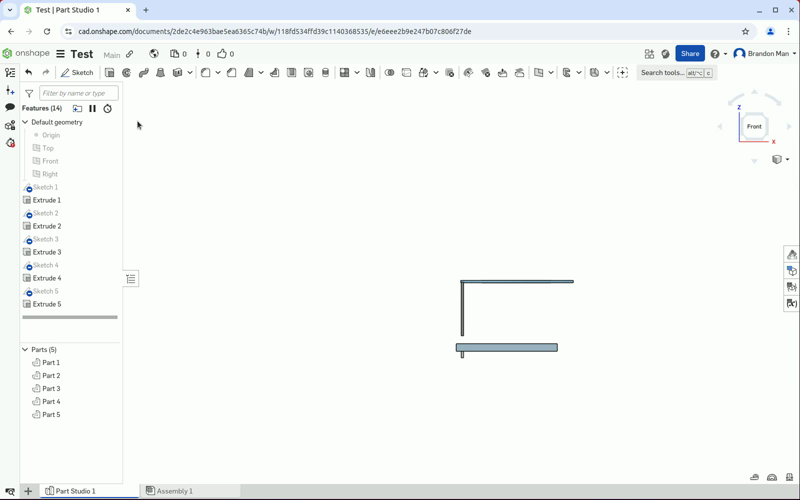
key(shift+h)
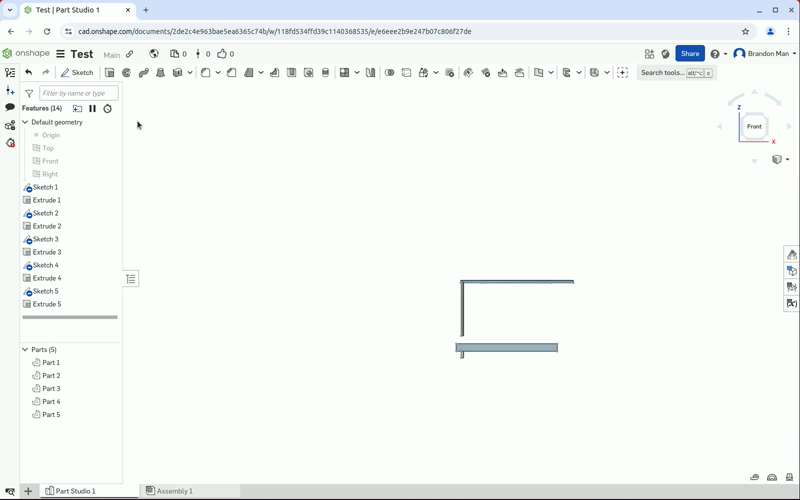
key(shift+h)
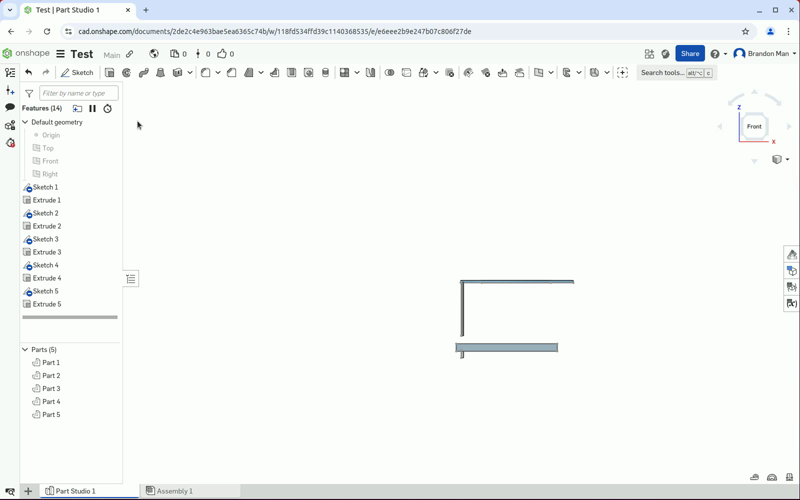
key(shift+7)
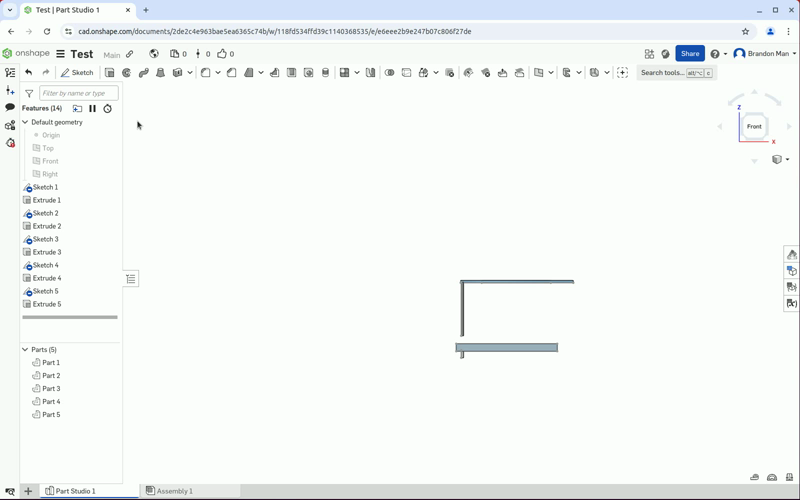
key(left, 2)
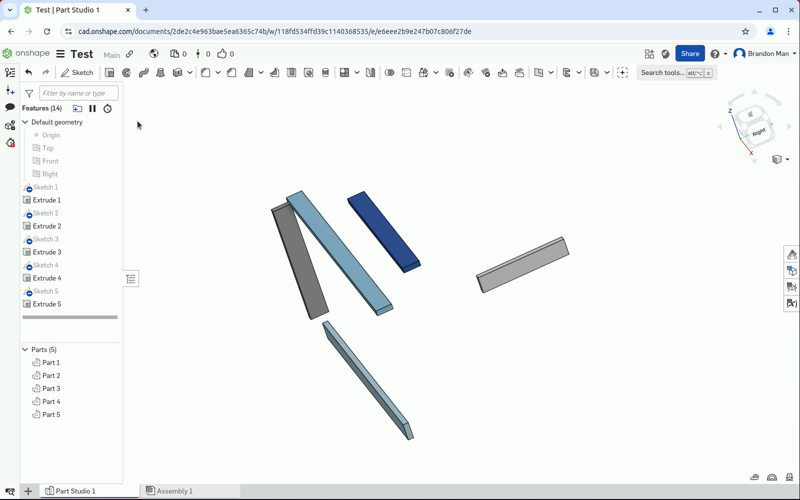
key(down, 2)
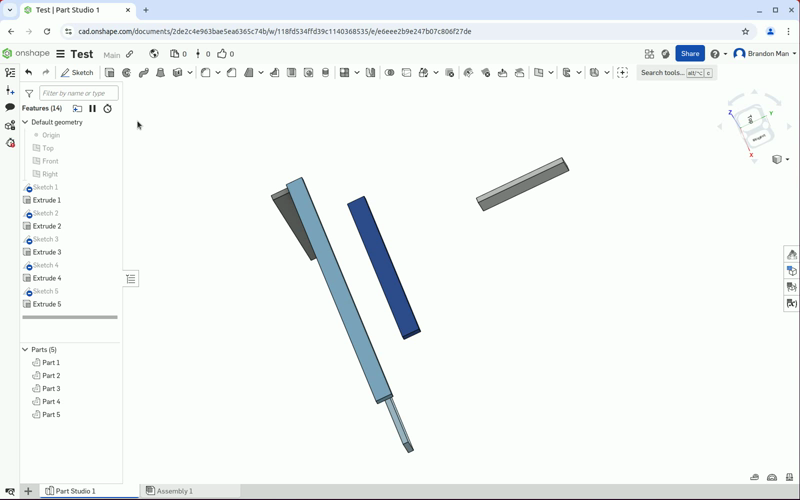
key(up, 2)
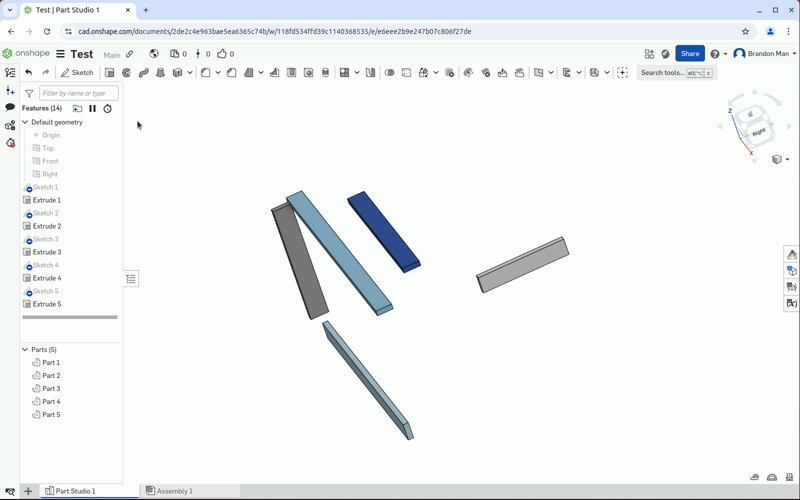
key(right, 2)
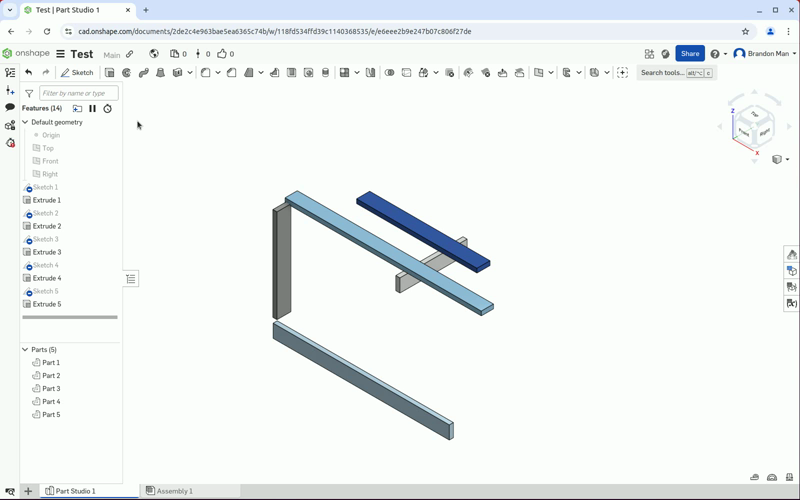
mouse_move(73, 189)
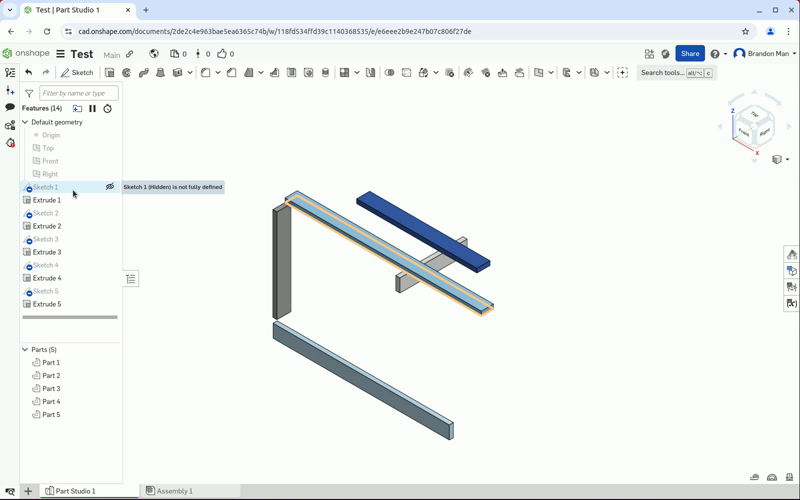
click(73, 189)